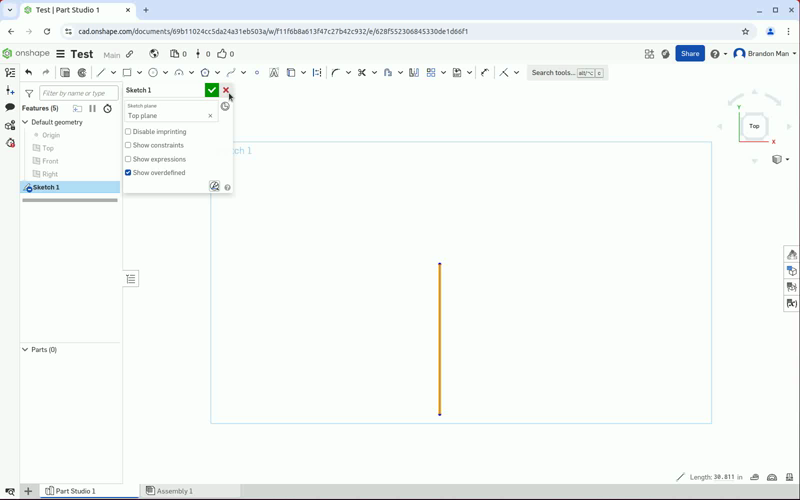
key(shift+h)
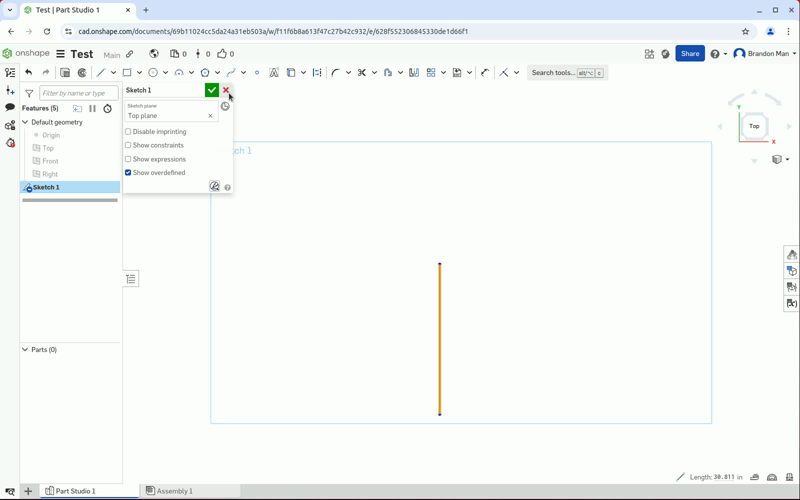
key(shift+s)
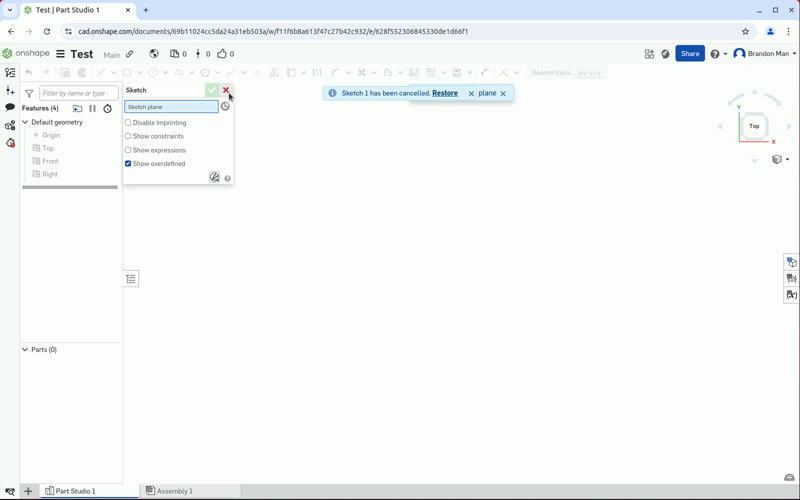
mouse_move(73, 150)
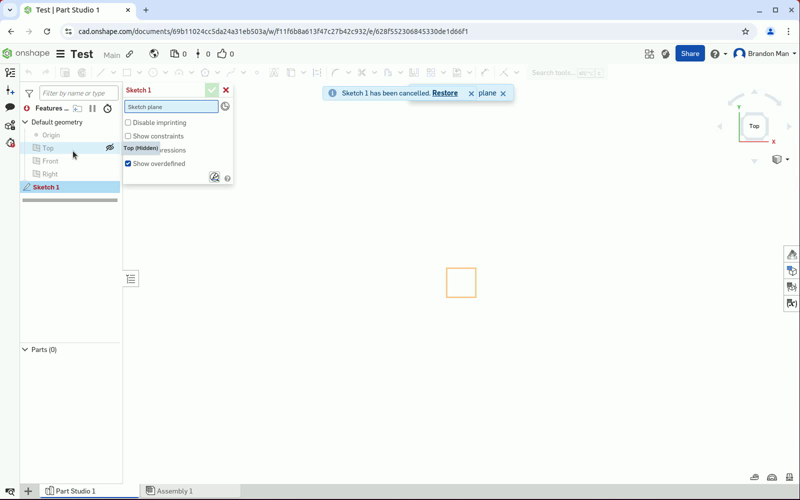
click(73, 150)
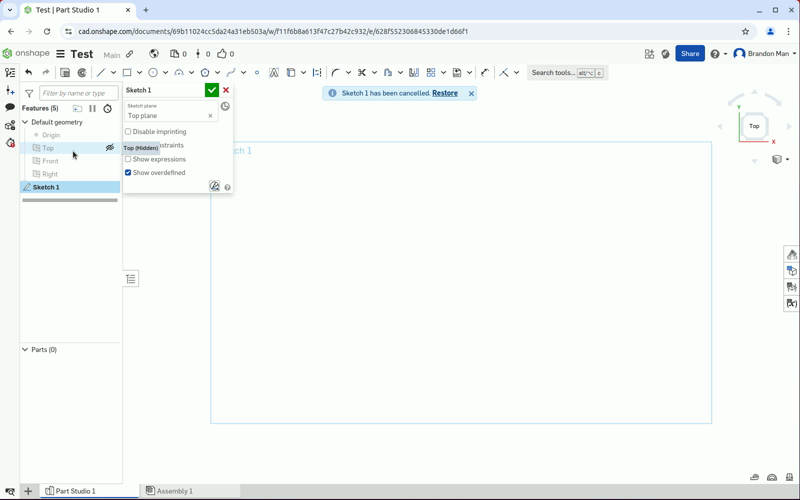
mouse_move(73, 352)
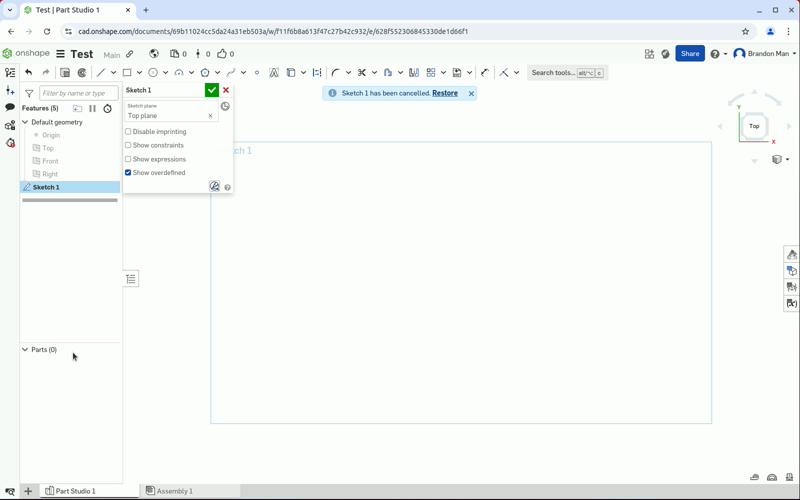
key(y)
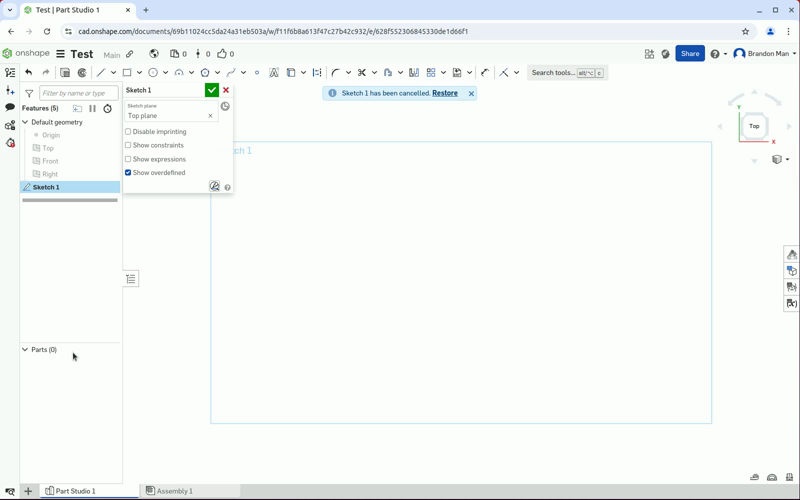
key(l)
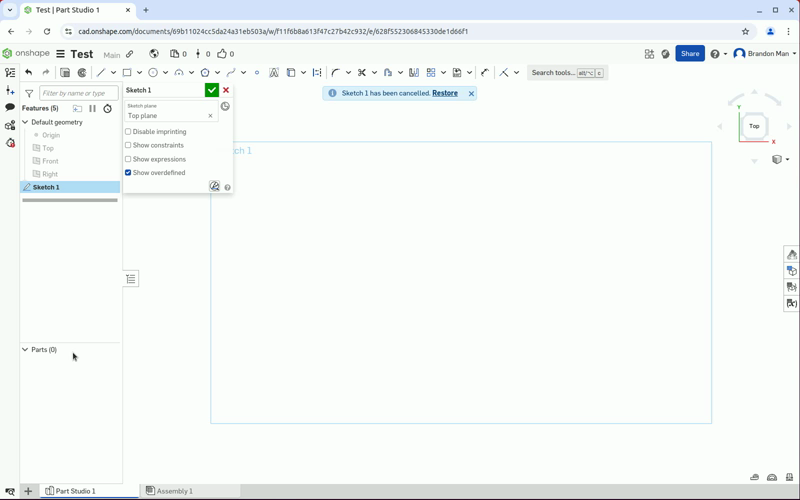
key_down(shift)
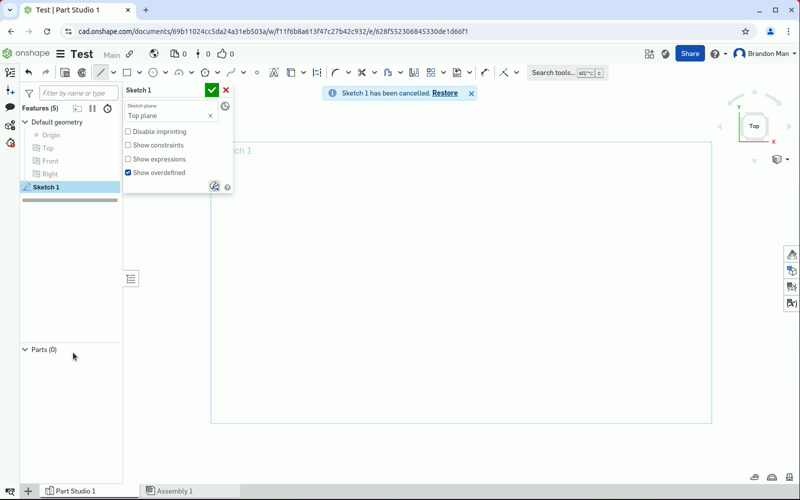
mouse_move(372, 395)
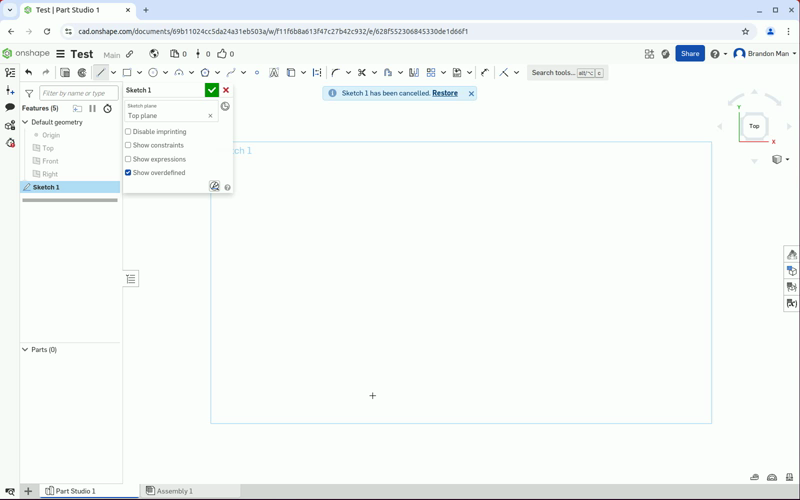
click(372, 395)
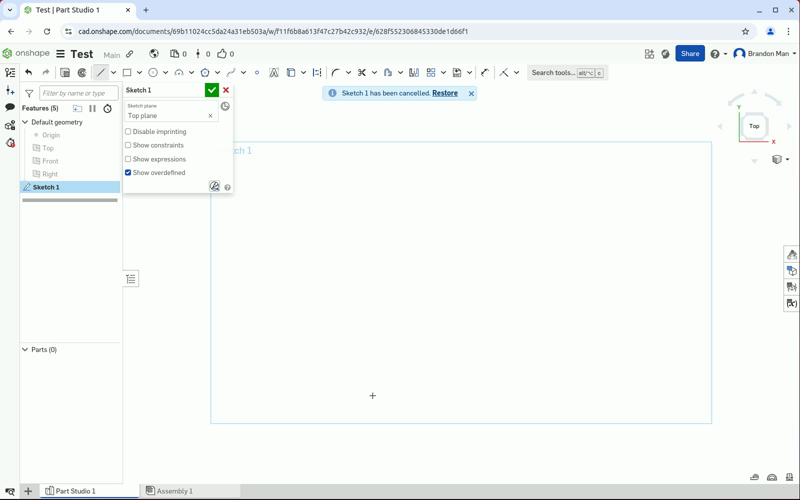
key_up(shift)
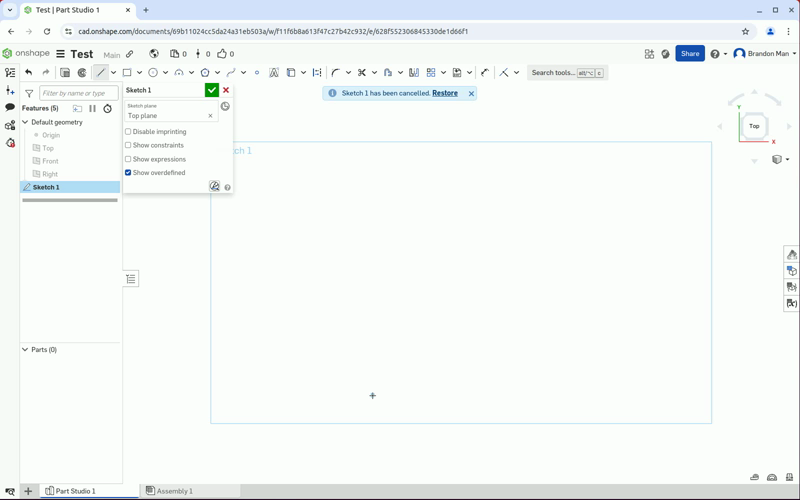
key_down(shift)
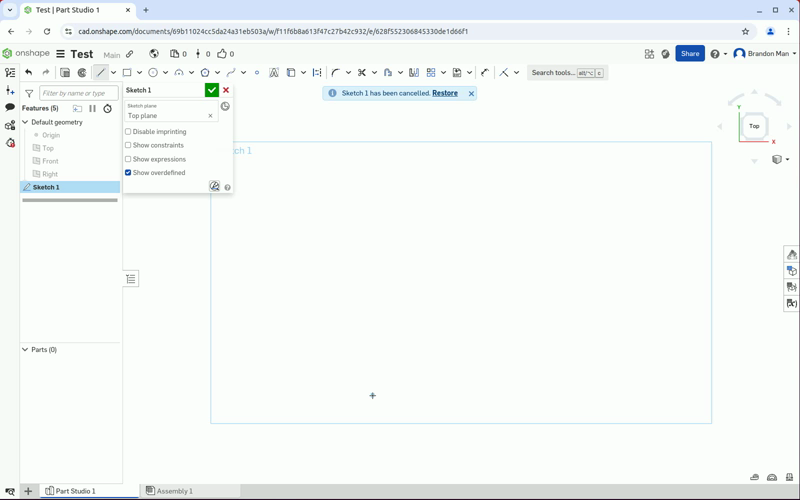
mouse_move(547, 395)
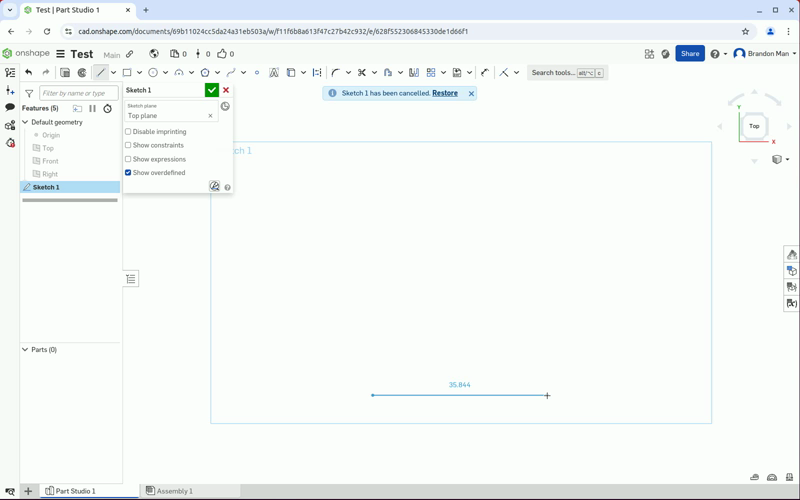
click(547, 395)
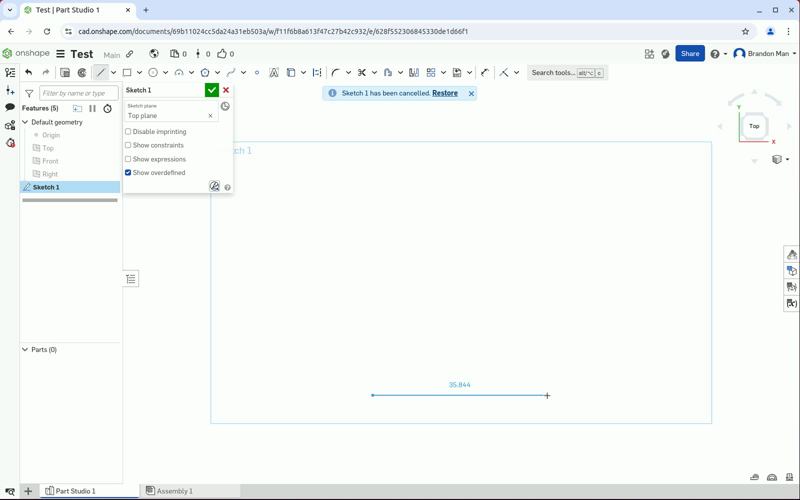
key_up(shift)
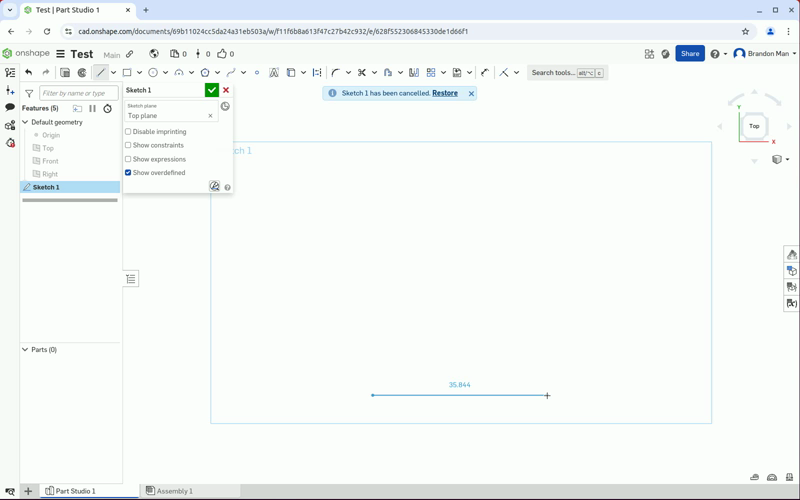
key_down(shift)
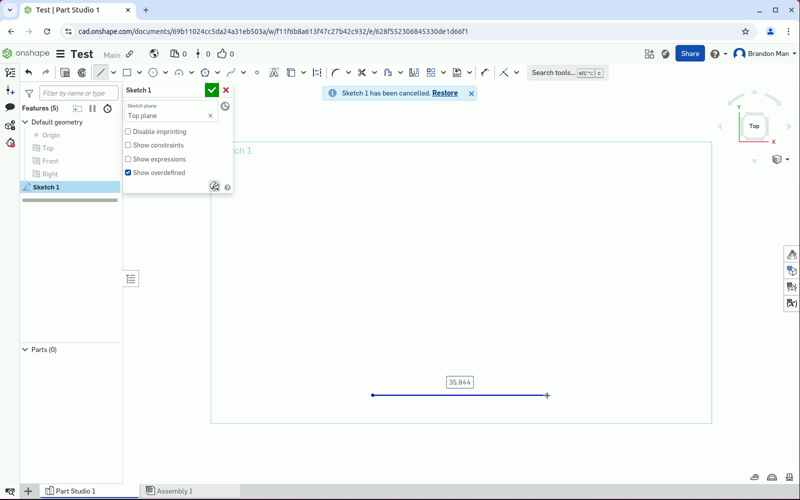
mouse_move(547, 171)
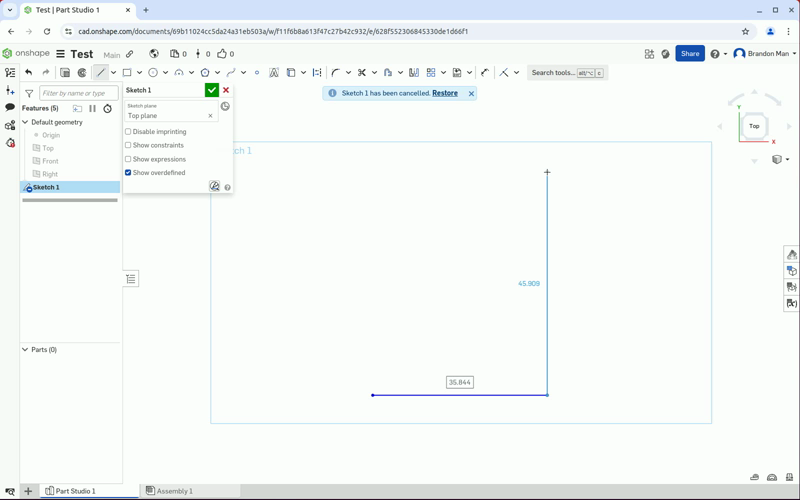
click(547, 171)
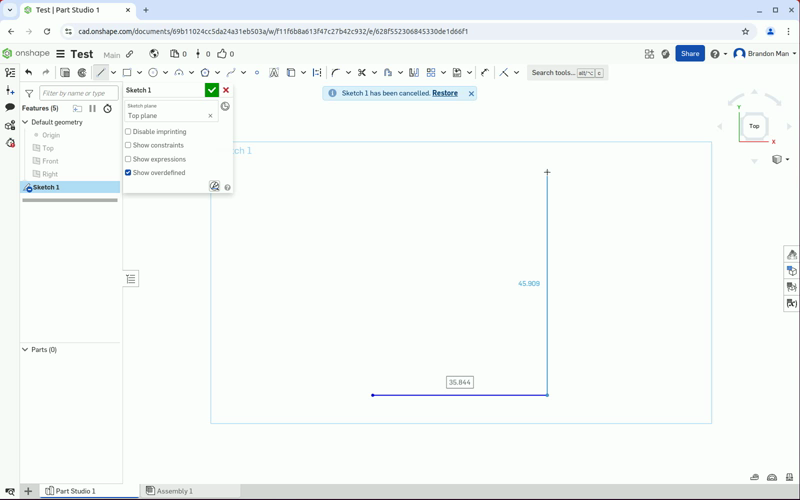
key_up(shift)
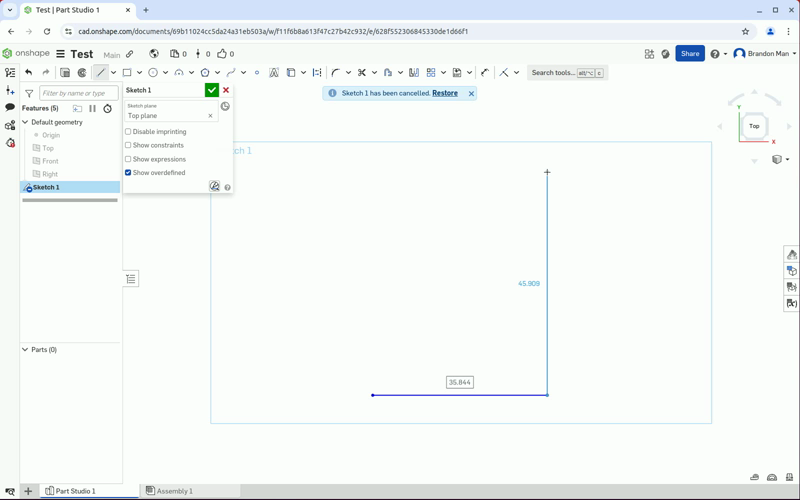
key_down(shift)
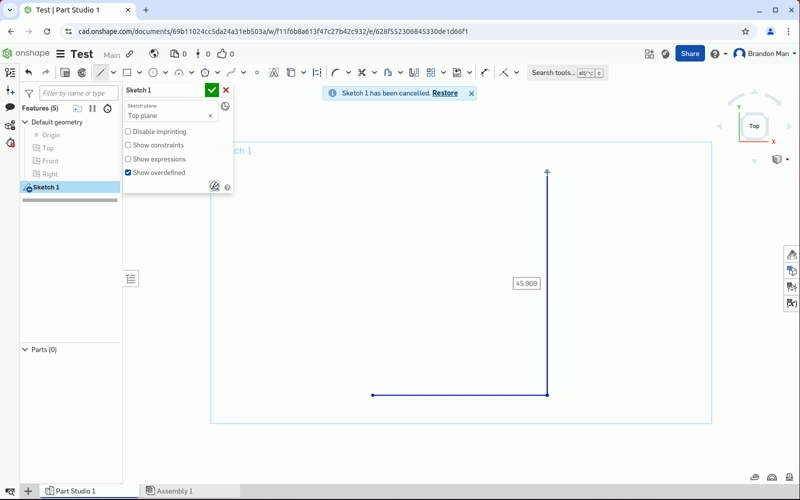
mouse_move(372, 171)
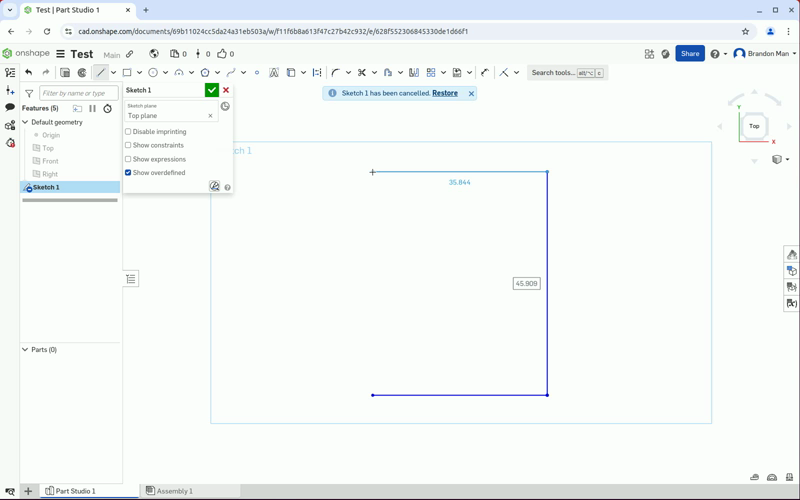
click(372, 171)
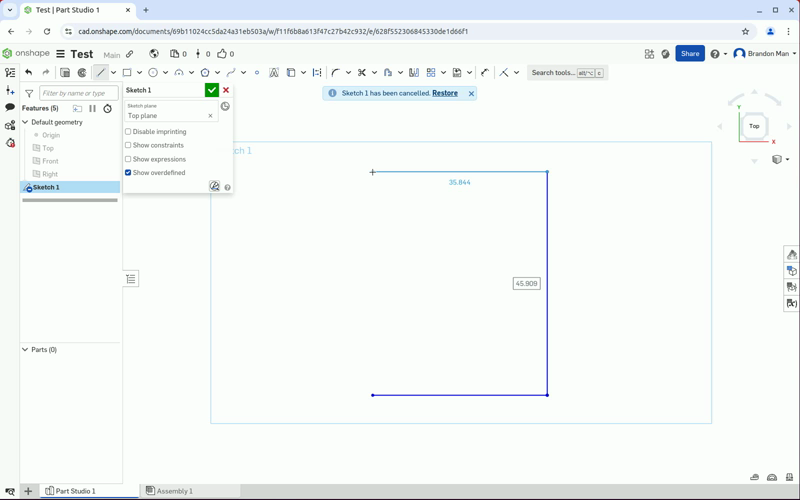
key_up(shift)
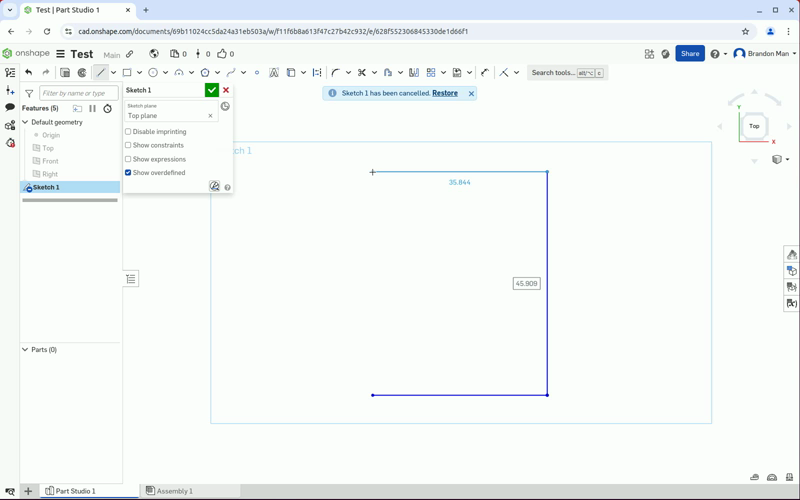
key_down(shift)
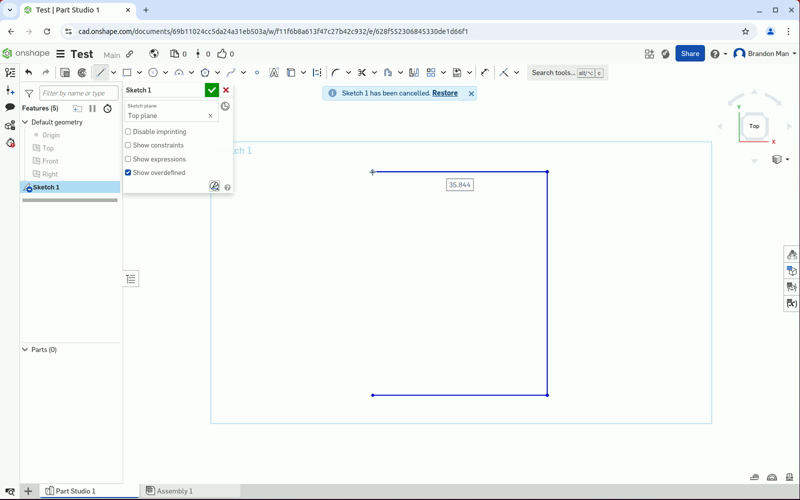
mouse_move(372, 395)
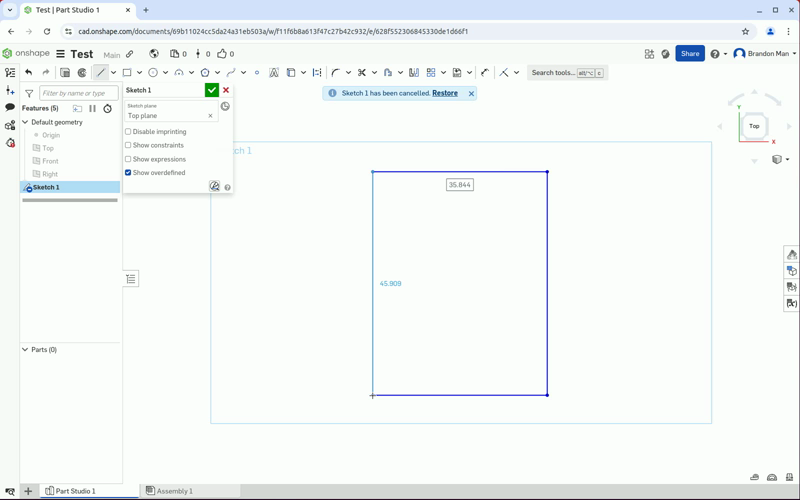
key_up(shift)
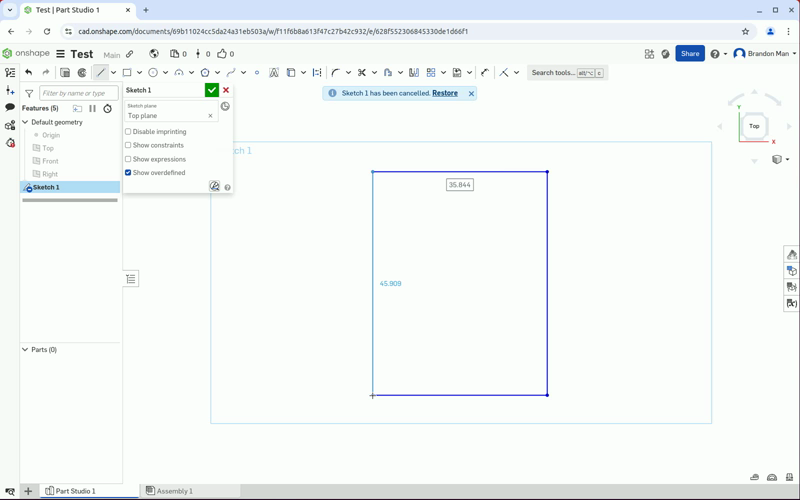
click(372, 395)
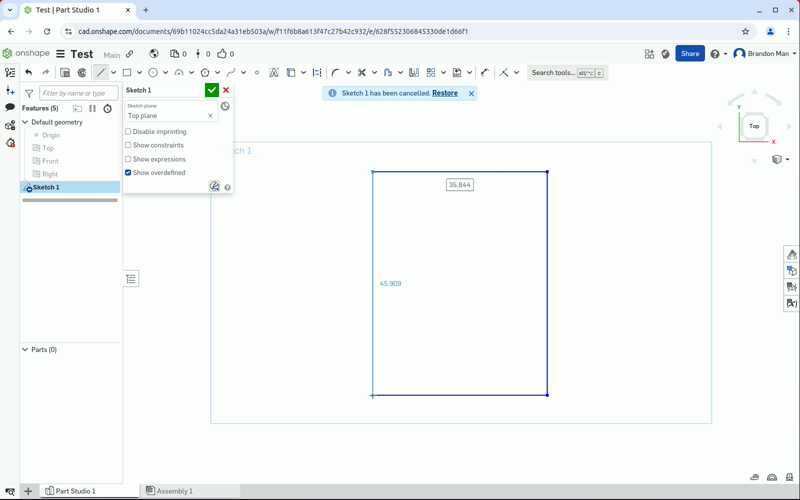
key(esc)
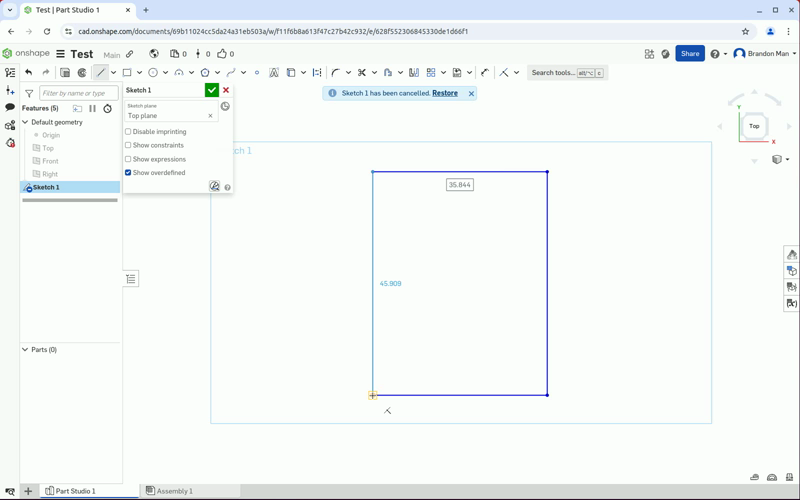
key(c)
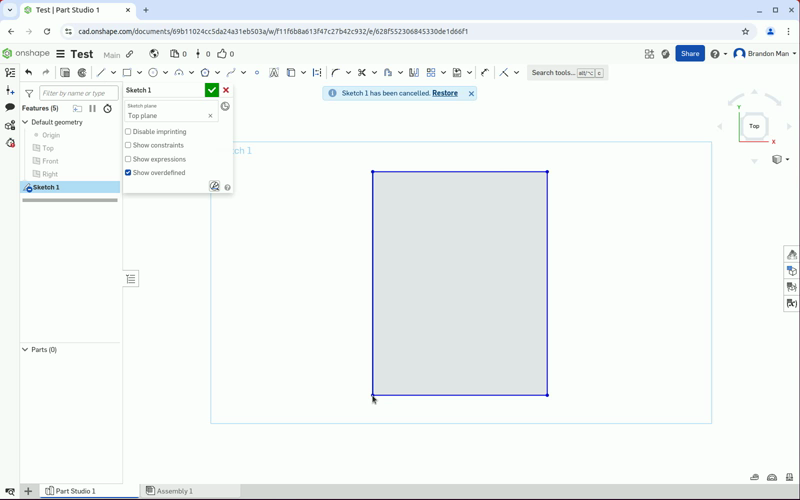
key_down(shift)
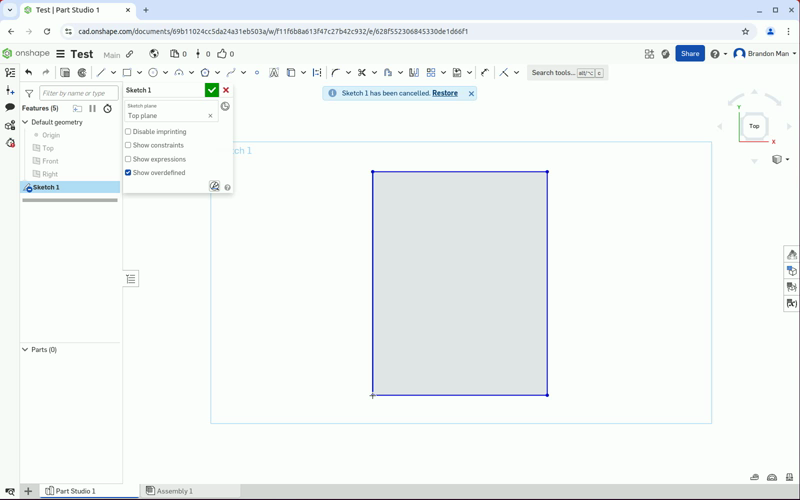
mouse_move(394, 371)
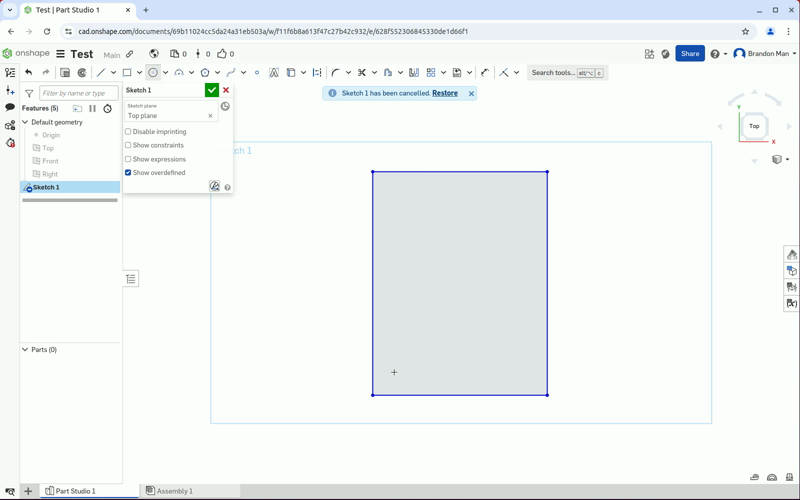
click(394, 371)
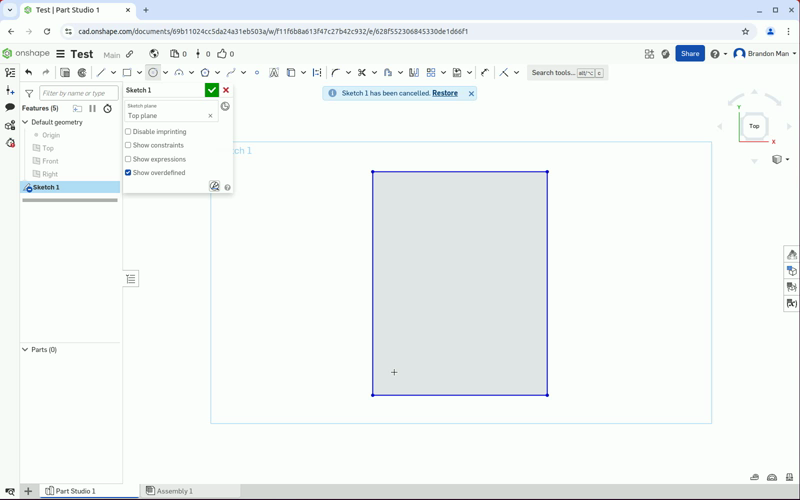
key_up(shift)
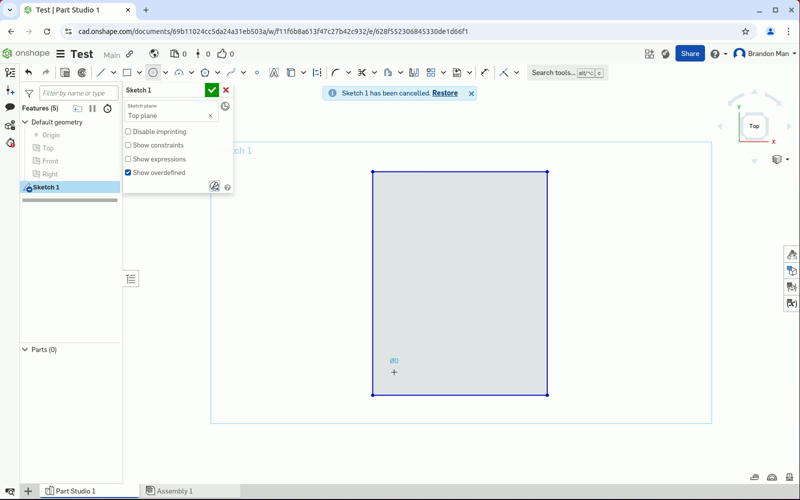
mouse_move(396, 371)
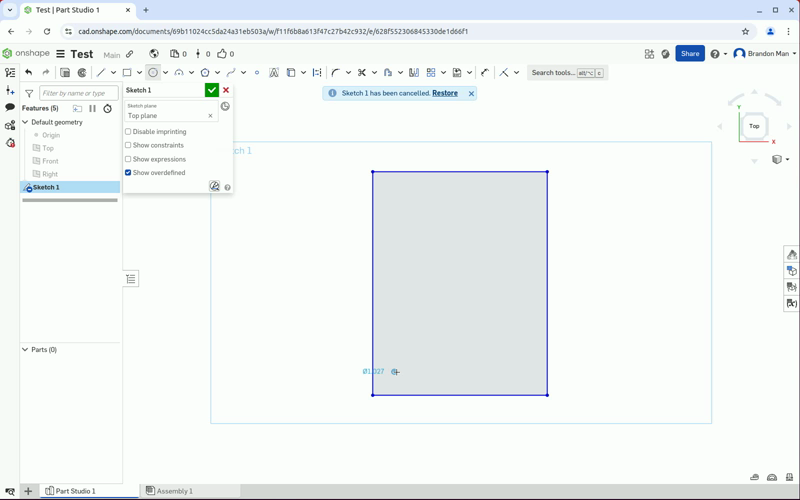
scroll(6)
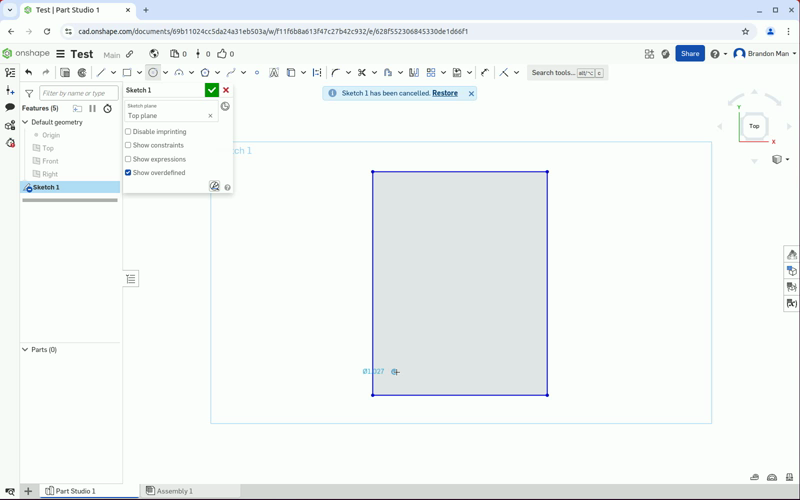
scroll(6)
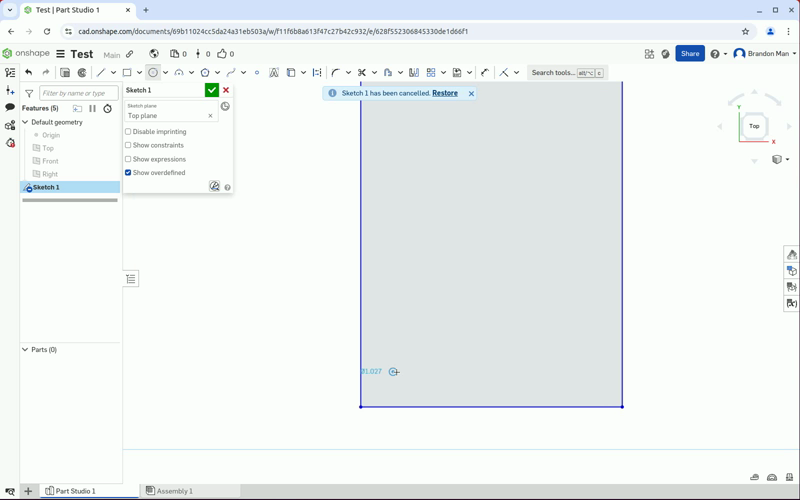
scroll(6)
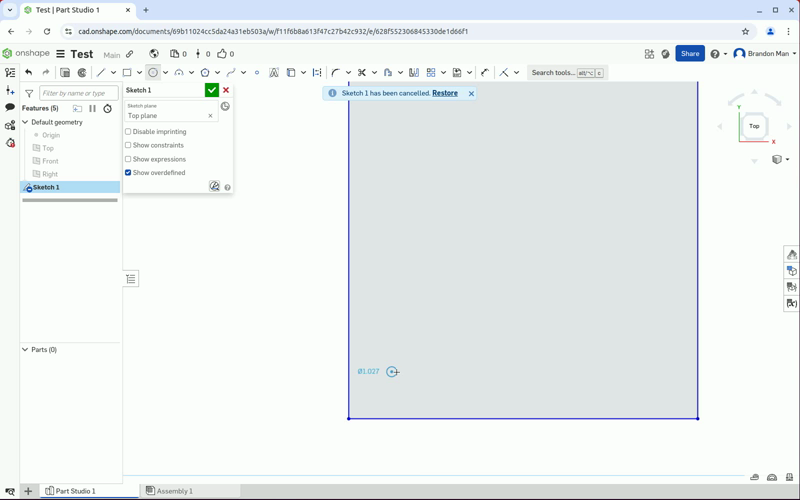
scroll(6)
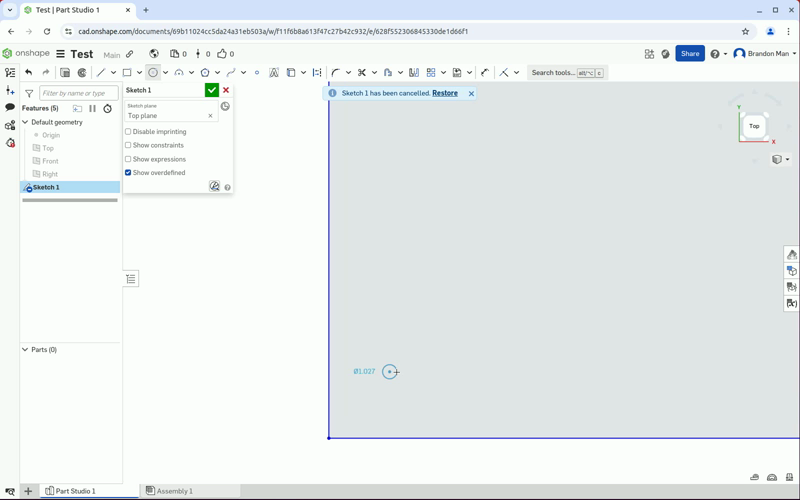
scroll(6)
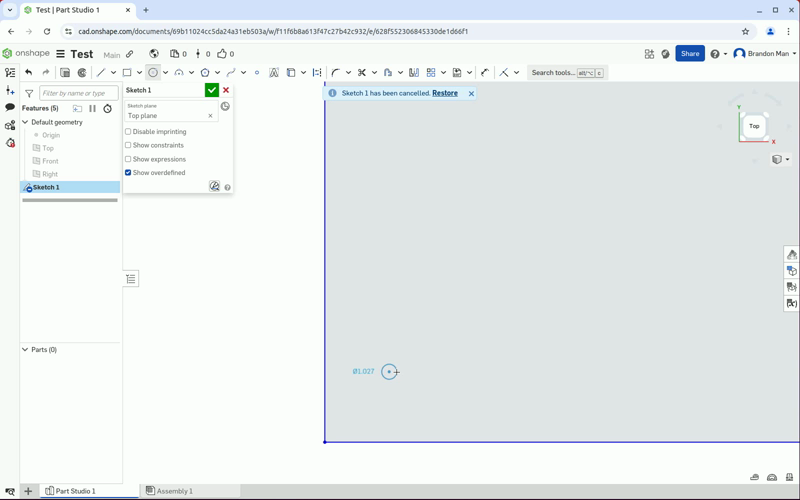
scroll(6)
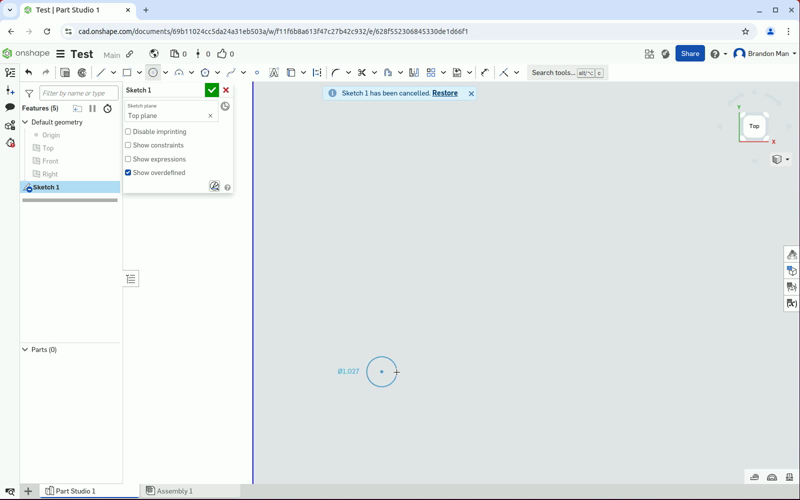
scroll(6)
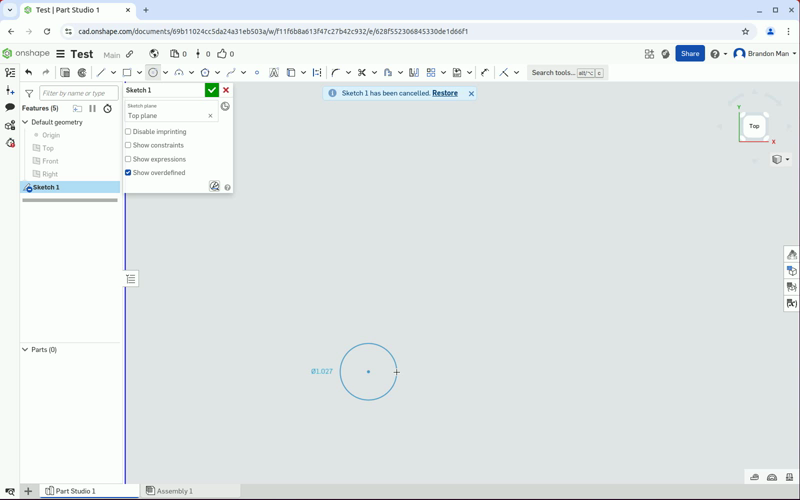
click(396, 371)
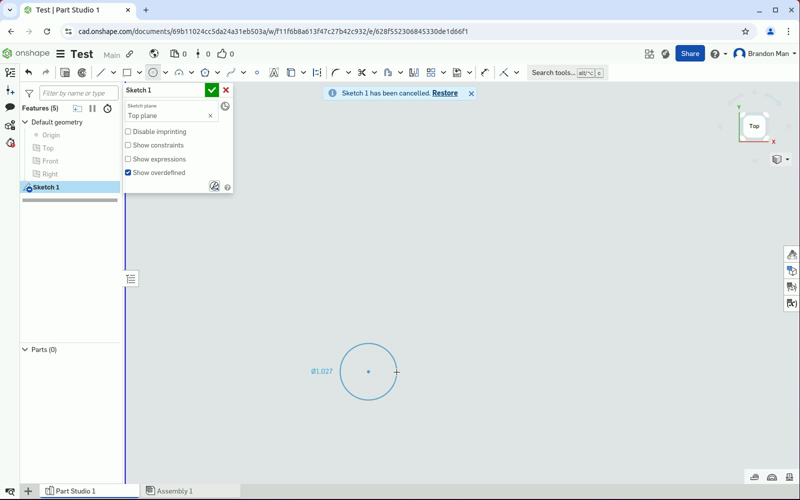
scroll(-6)
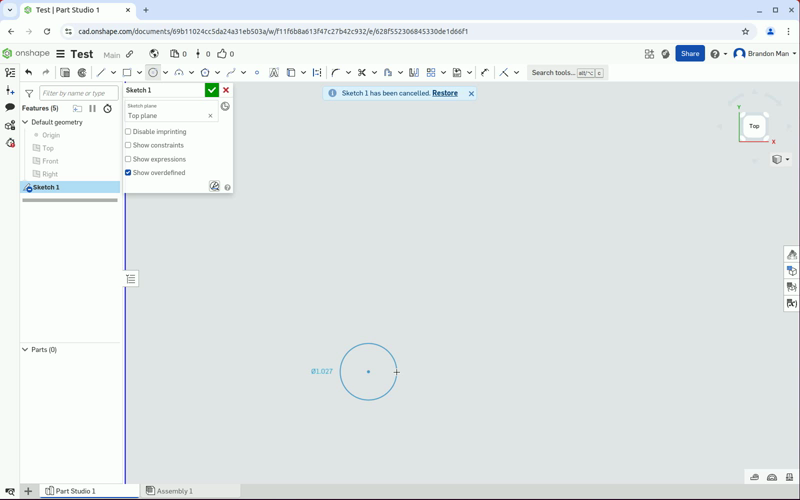
scroll(-6)
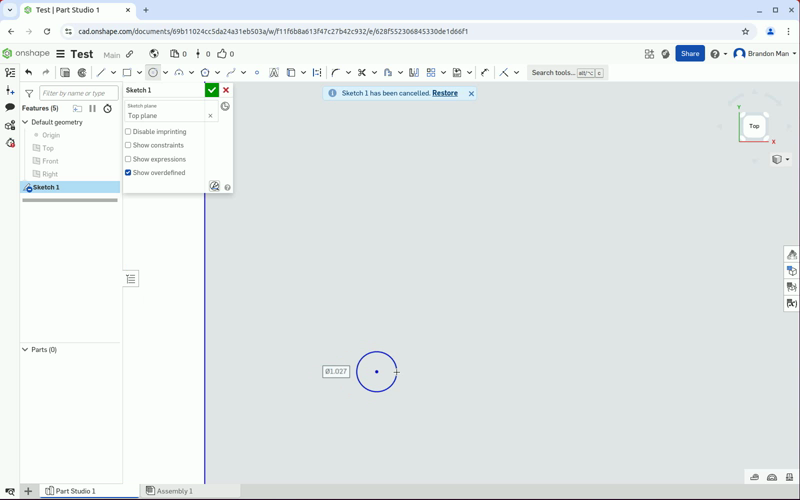
scroll(-6)
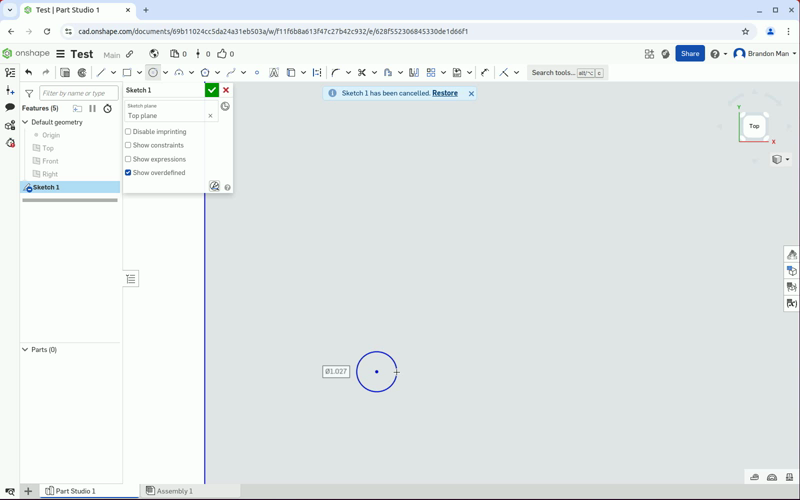
scroll(-6)
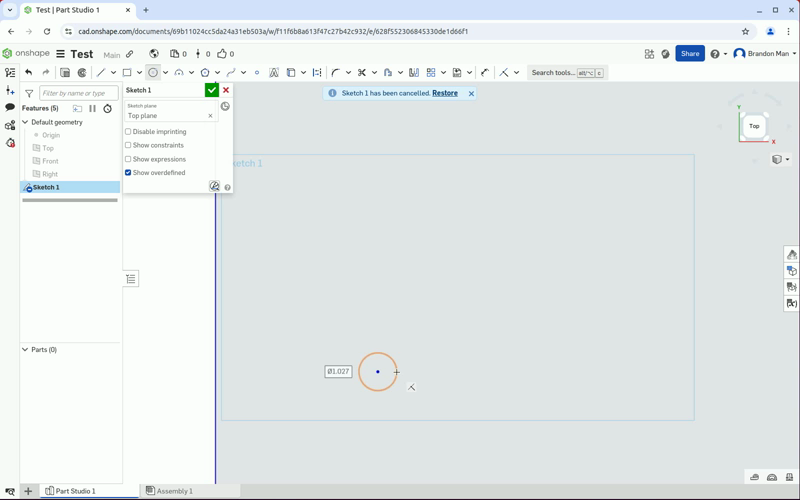
scroll(-6)
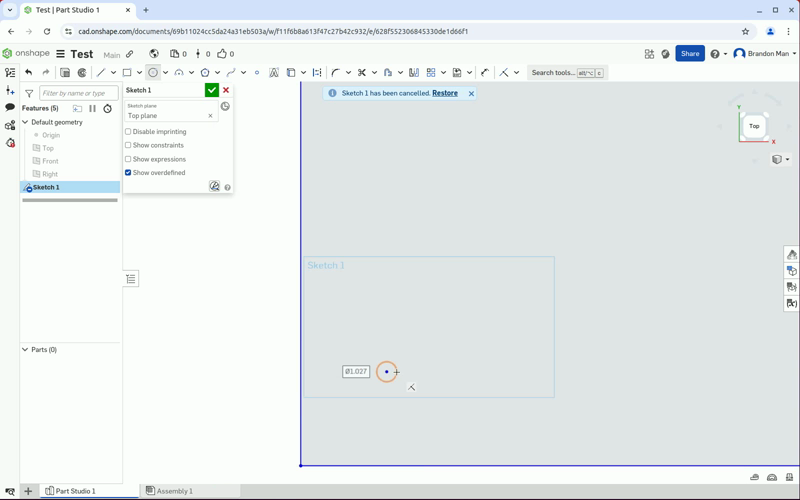
scroll(-6)
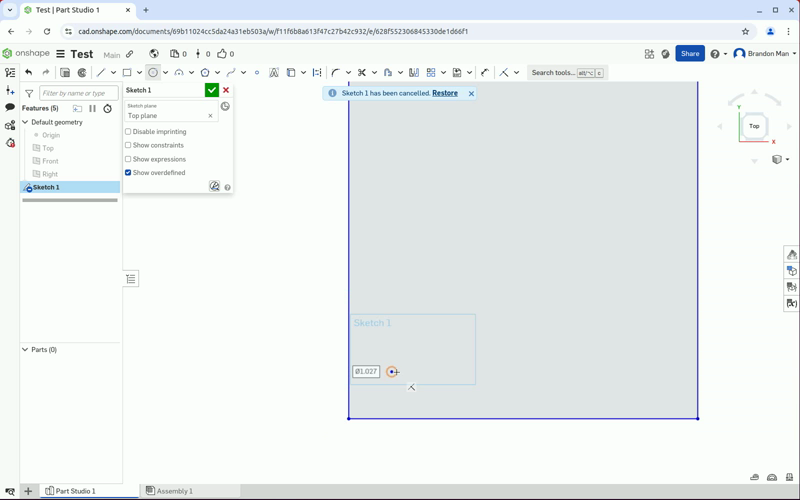
scroll(-6)
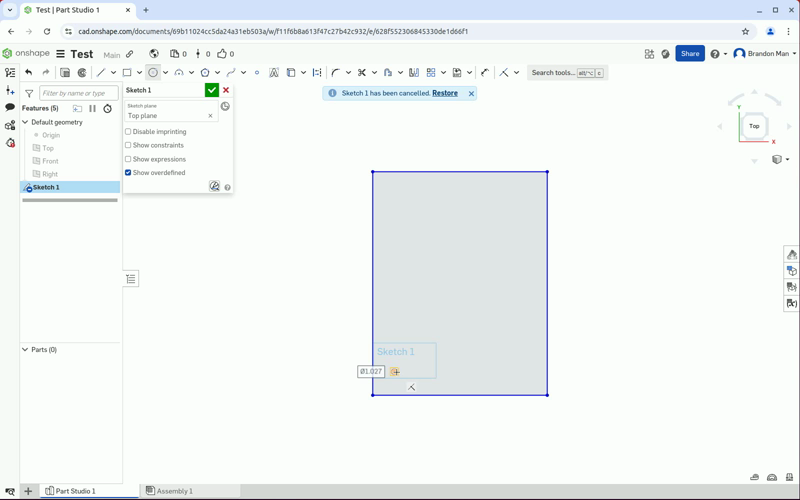
key(esc)
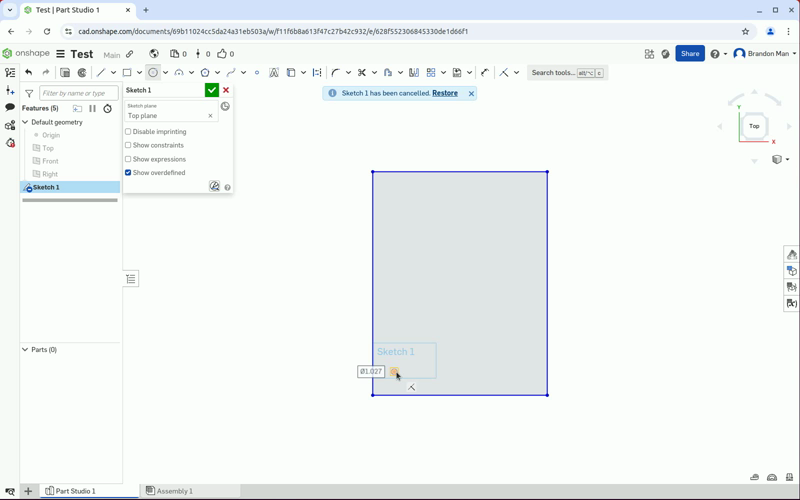
key(c)
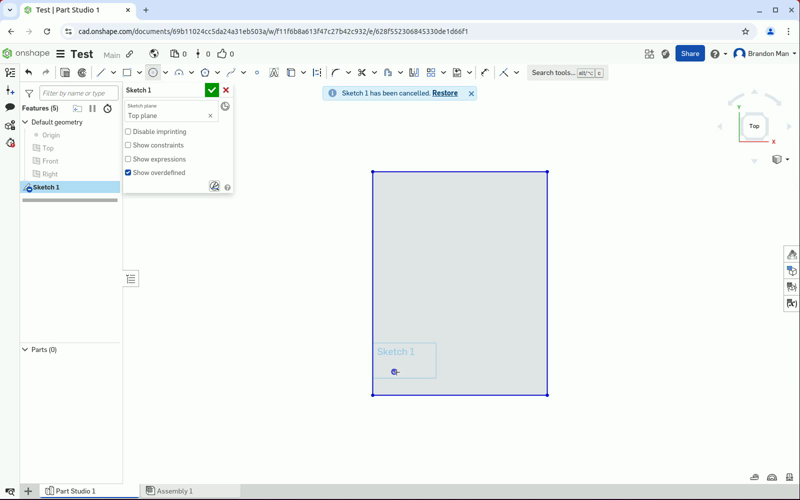
key_down(shift)
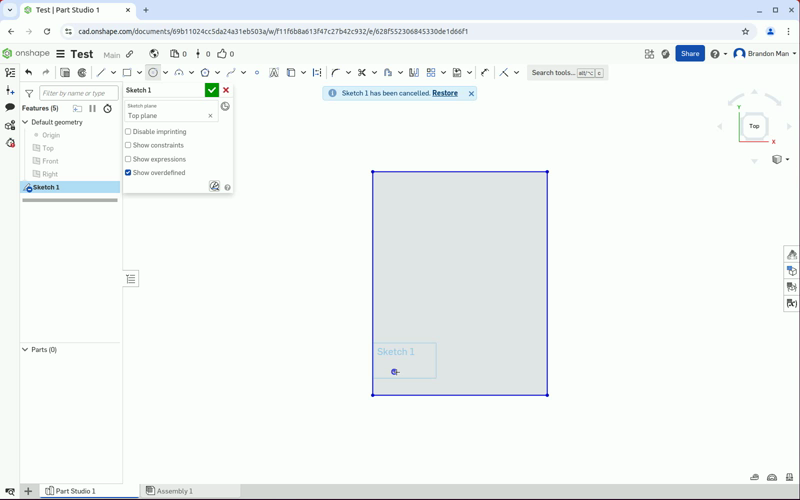
mouse_move(394, 204)
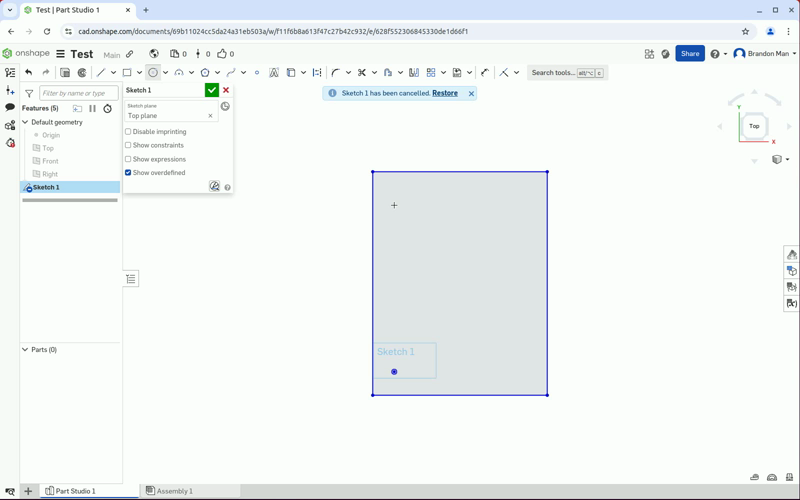
click(394, 204)
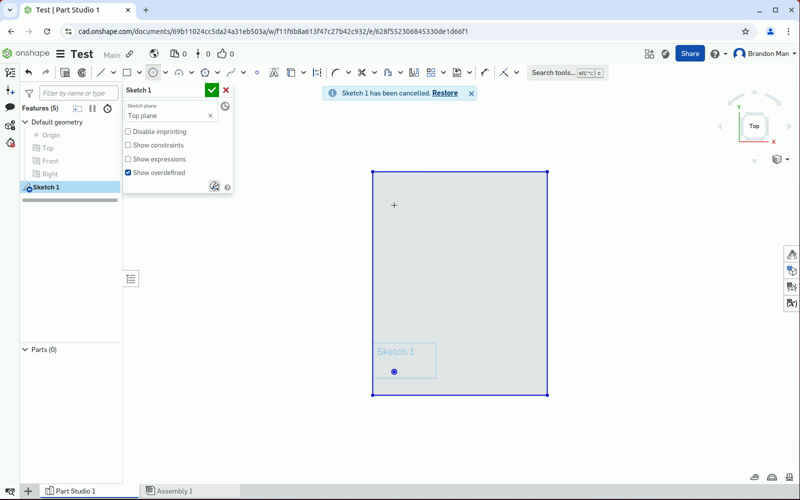
key_up(shift)
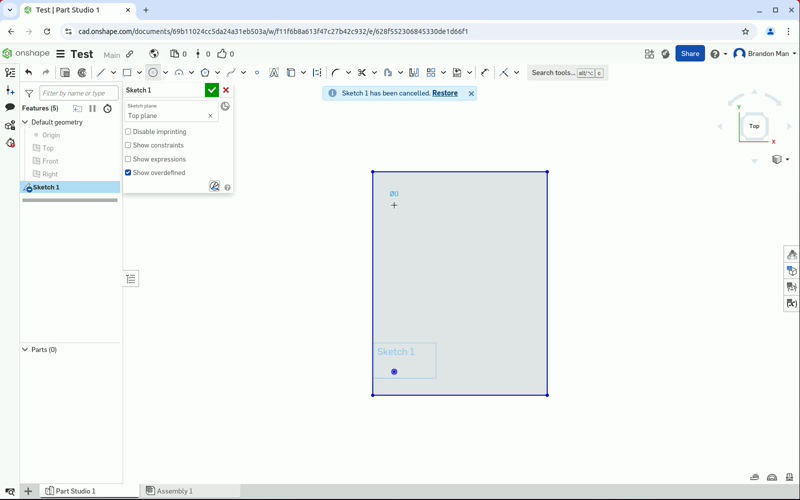
mouse_move(396, 204)
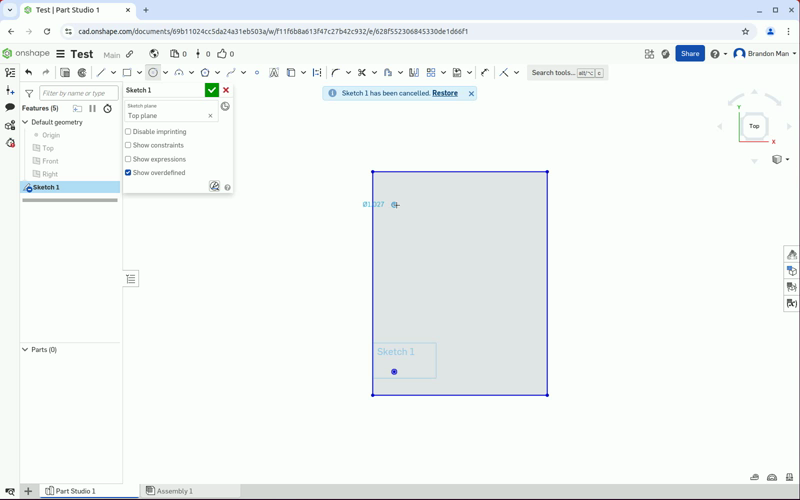
scroll(6)
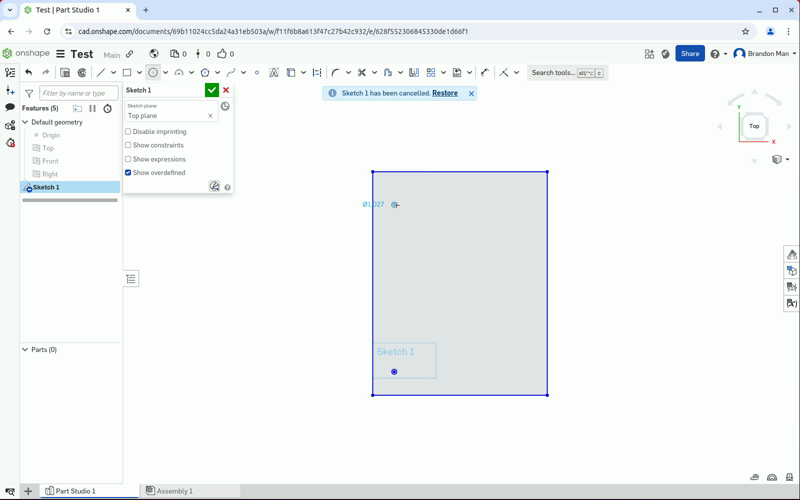
scroll(6)
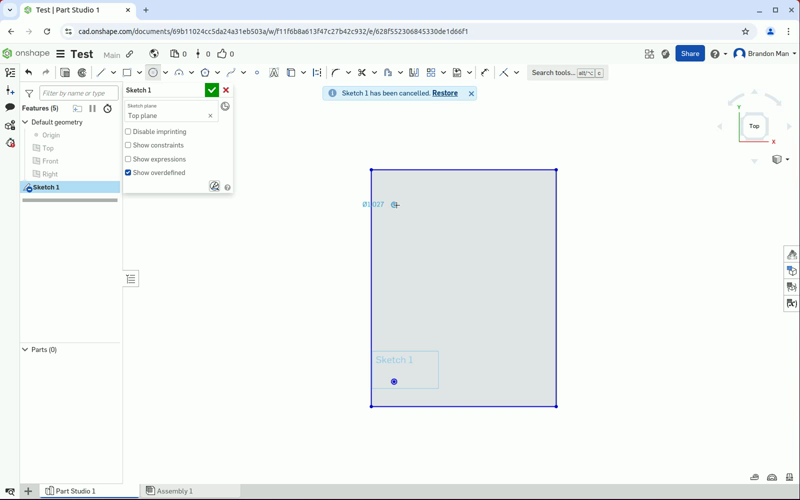
scroll(6)
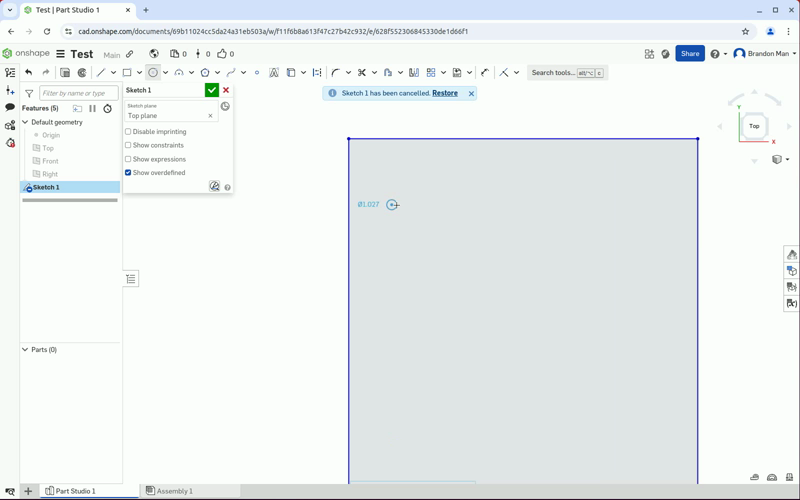
scroll(6)
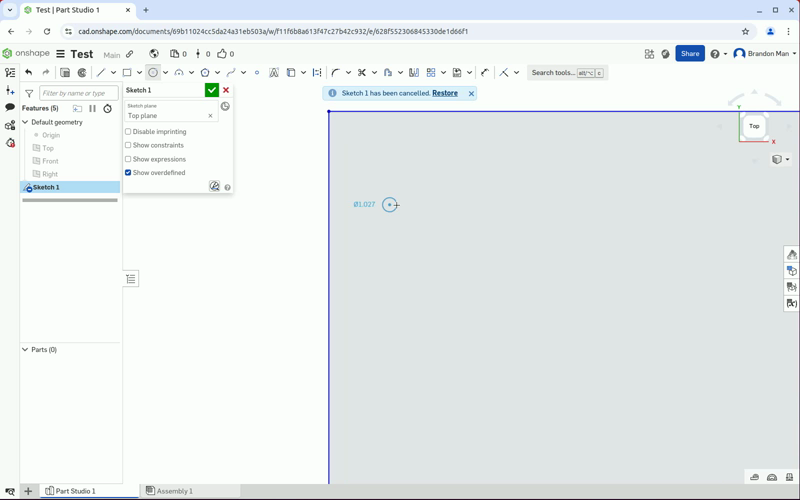
scroll(6)
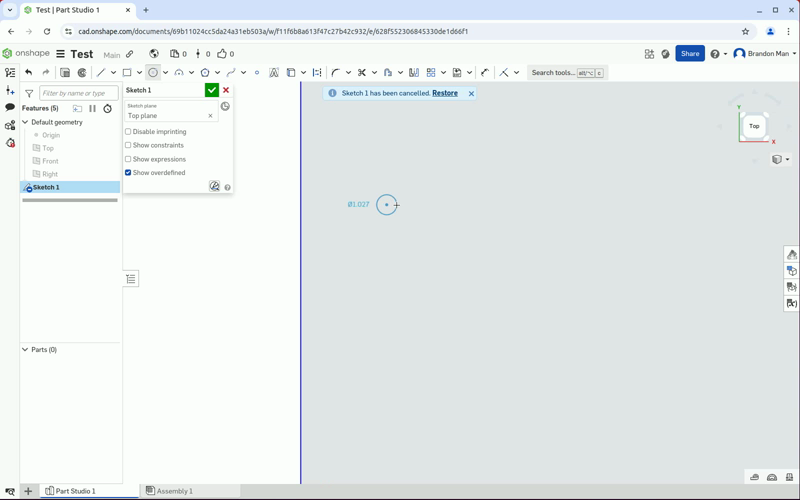
scroll(6)
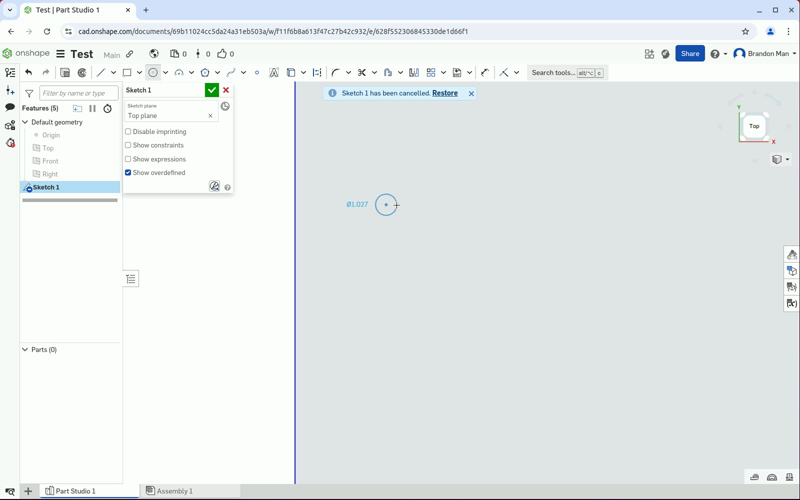
scroll(6)
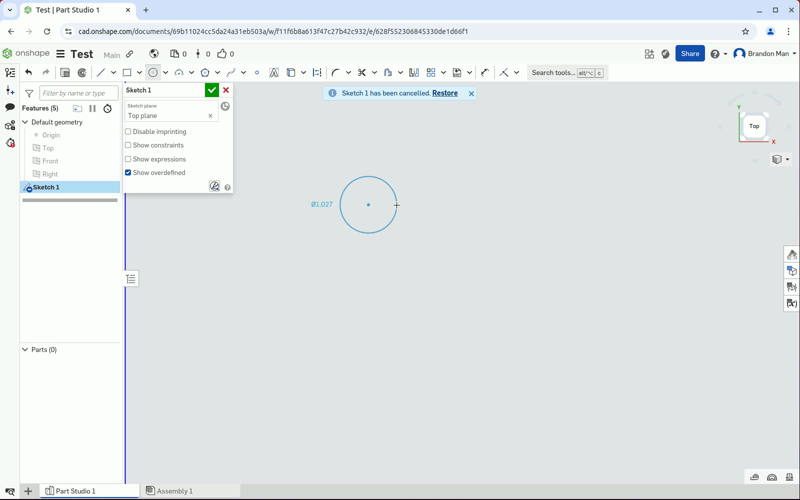
click(396, 204)
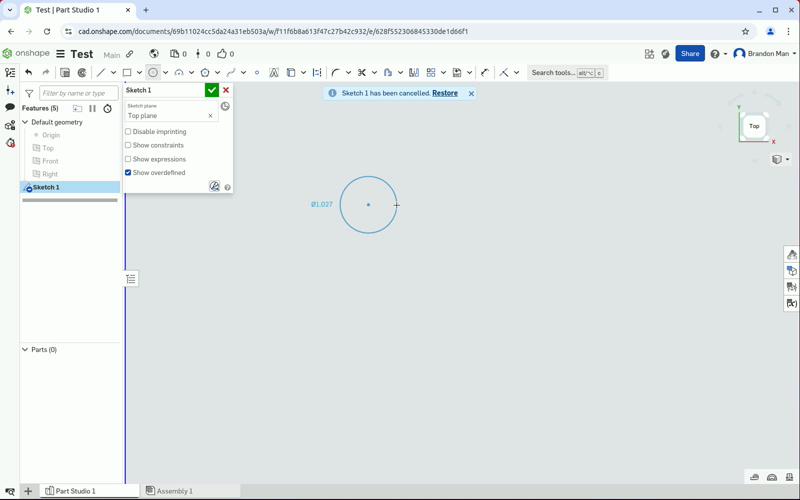
scroll(-6)
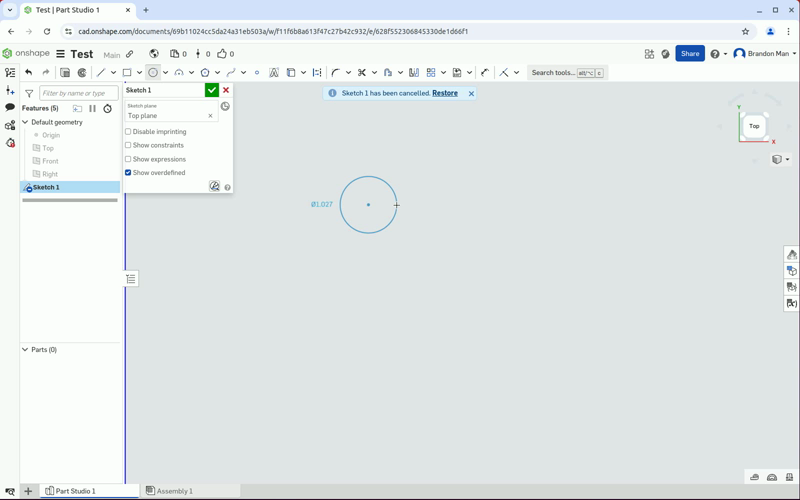
scroll(-6)
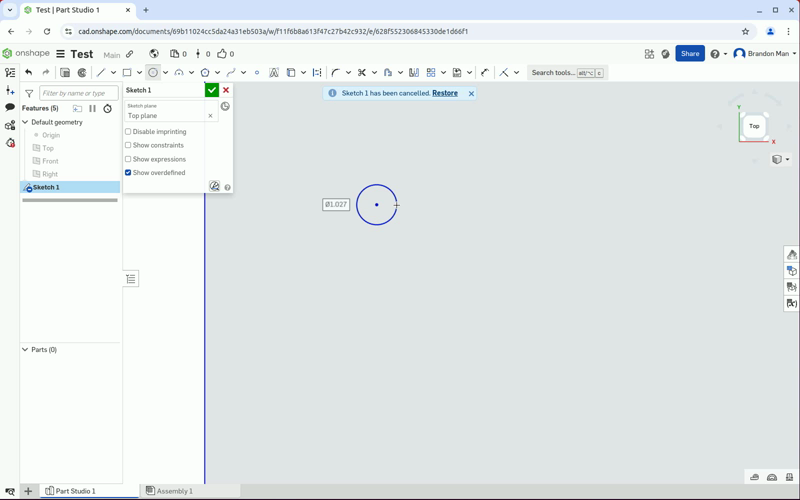
scroll(-6)
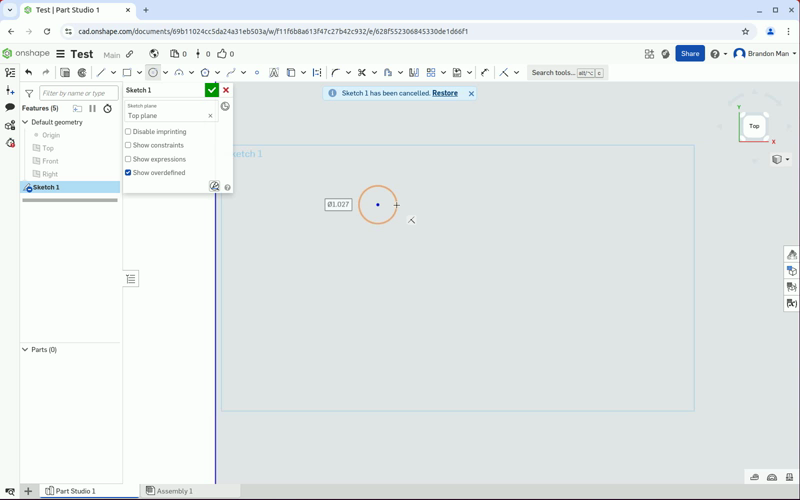
scroll(-6)
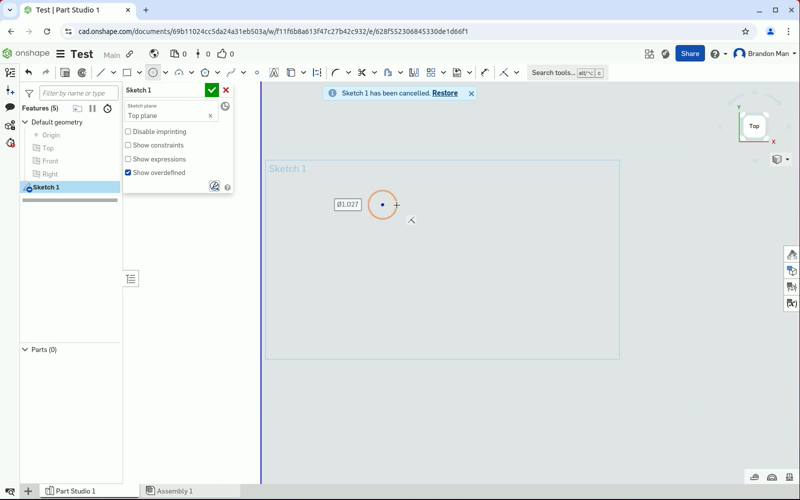
scroll(-6)
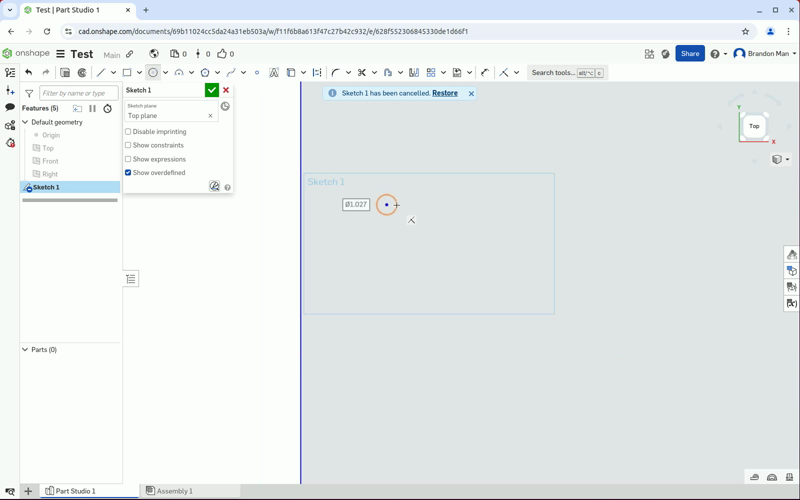
scroll(-6)
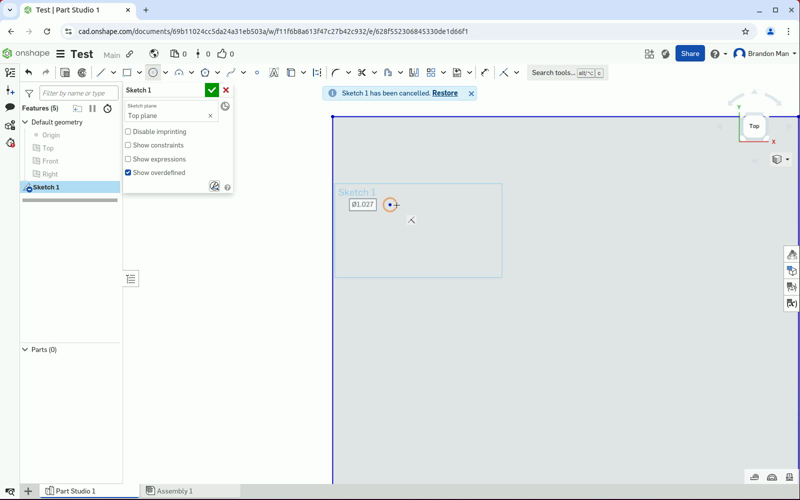
scroll(-6)
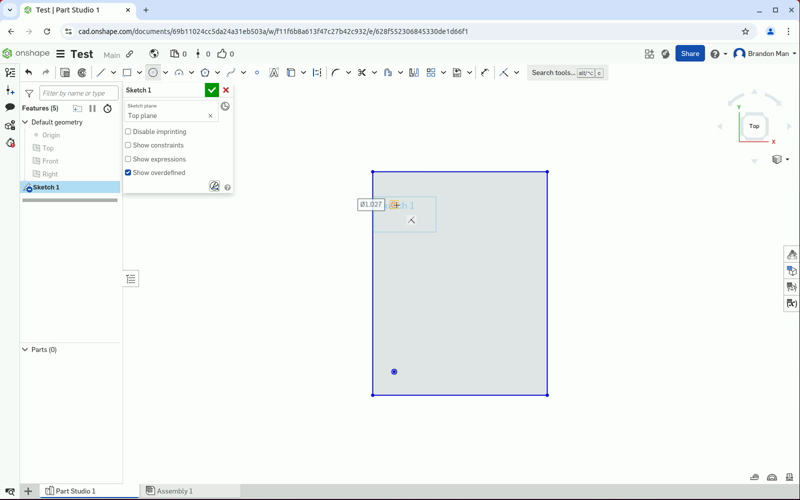
key(esc)
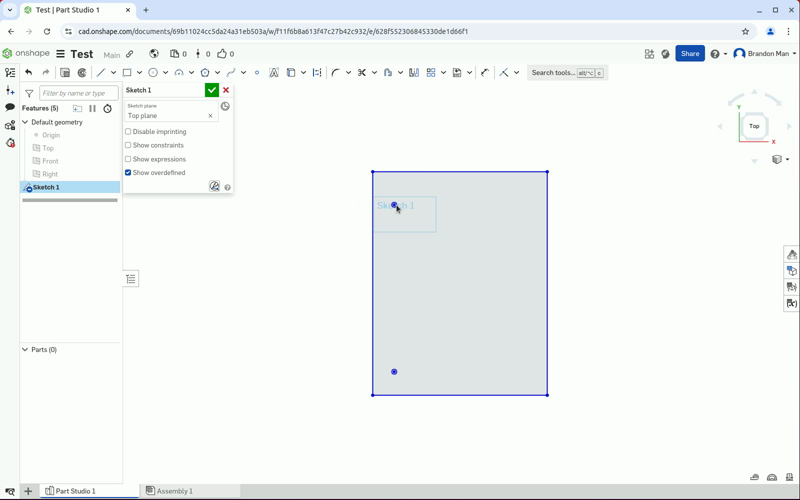
key(l)
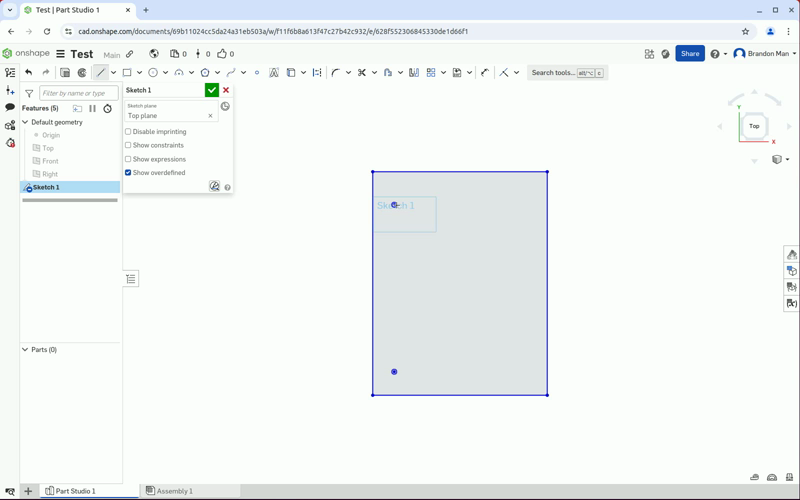
key_down(shift)
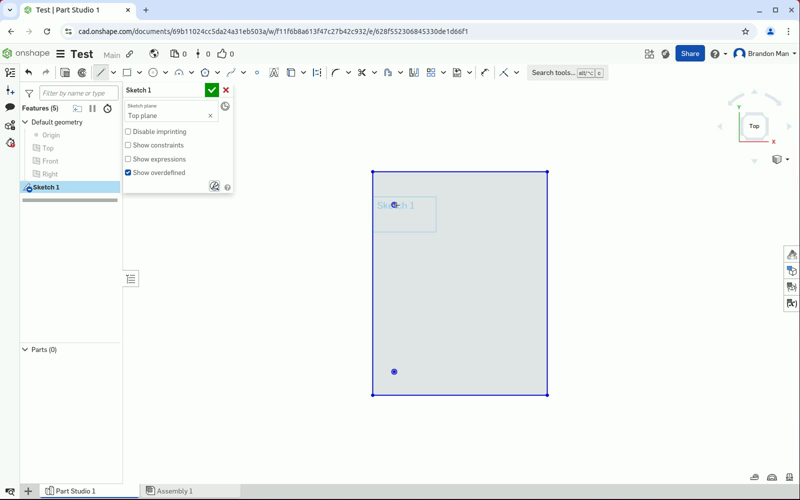
mouse_move(469, 287)
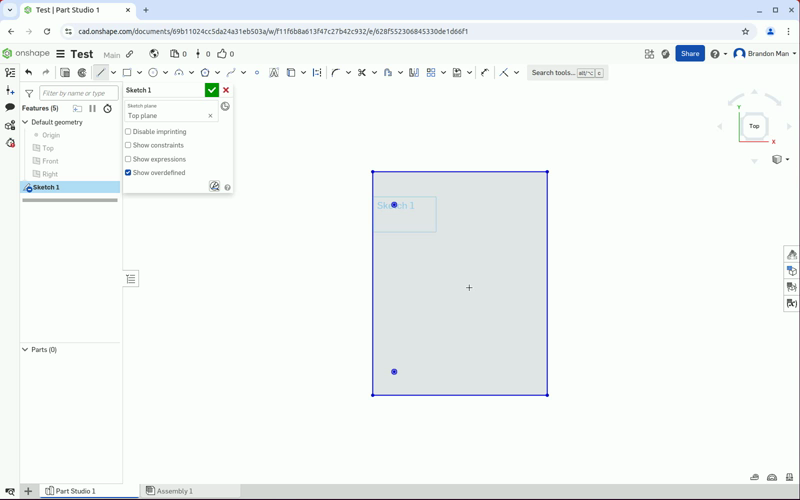
click(469, 287)
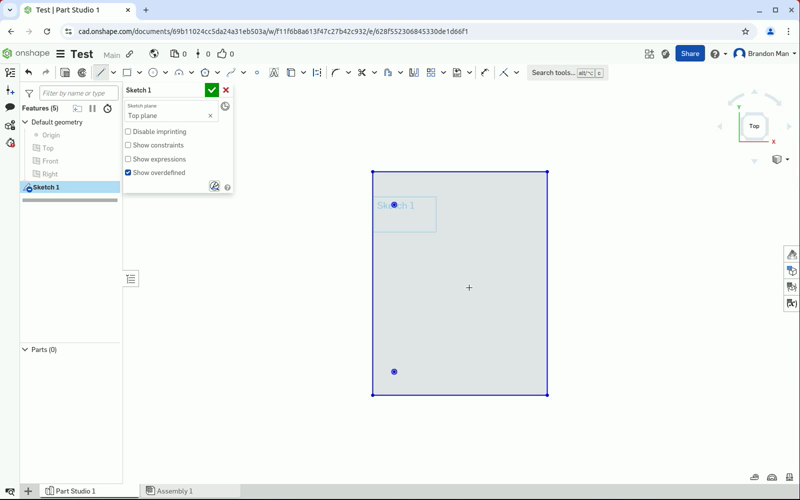
key_up(shift)
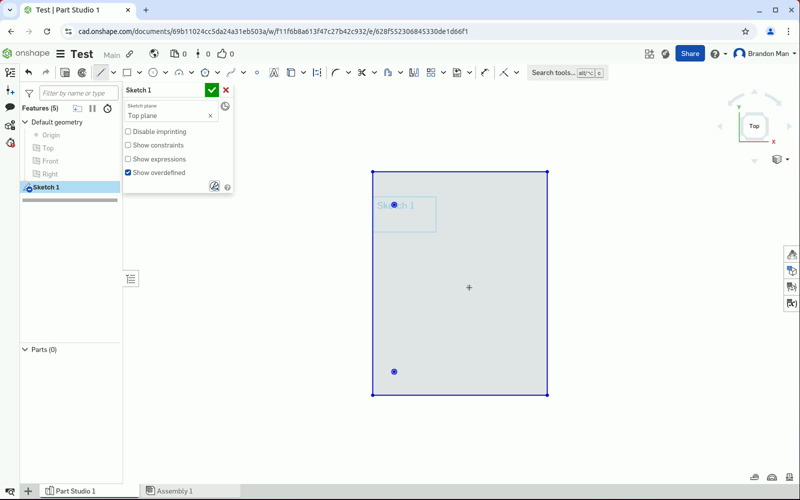
key_down(shift)
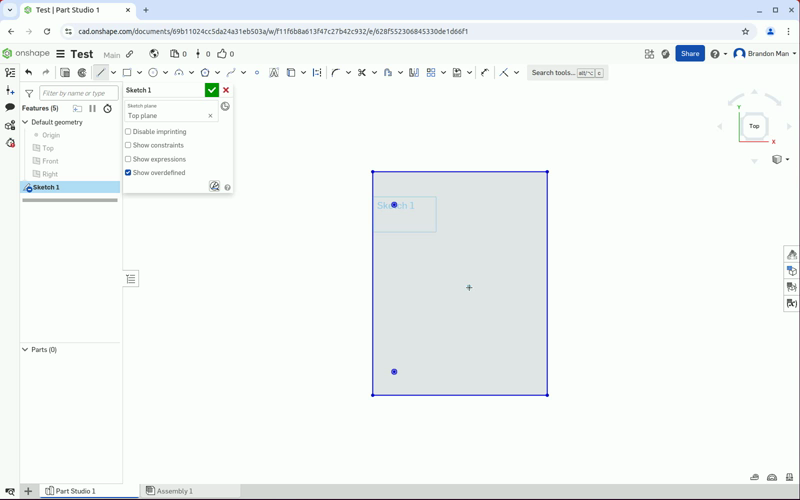
mouse_move(499, 287)
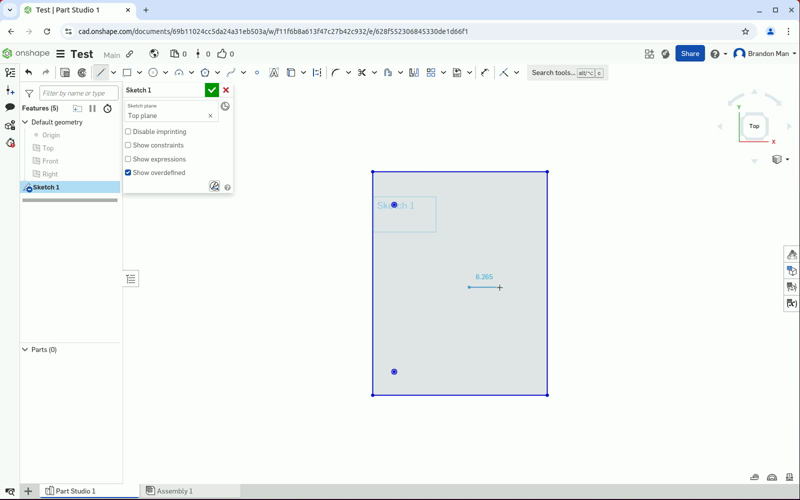
mouse_move(474, 287)
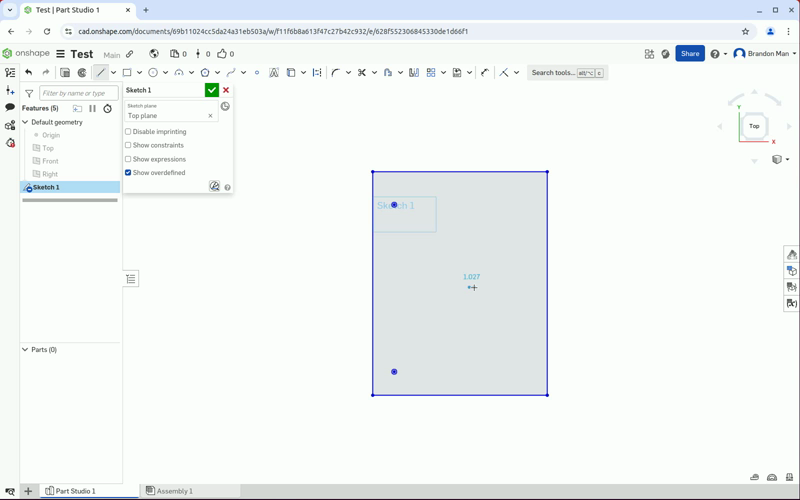
scroll(6)
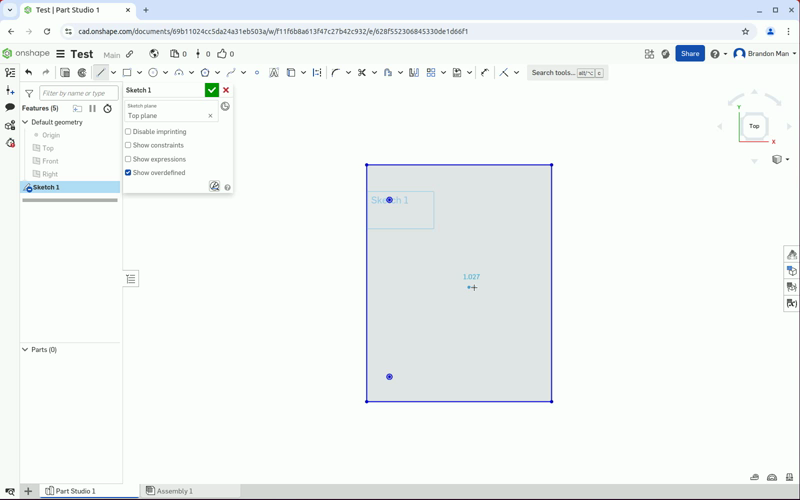
scroll(6)
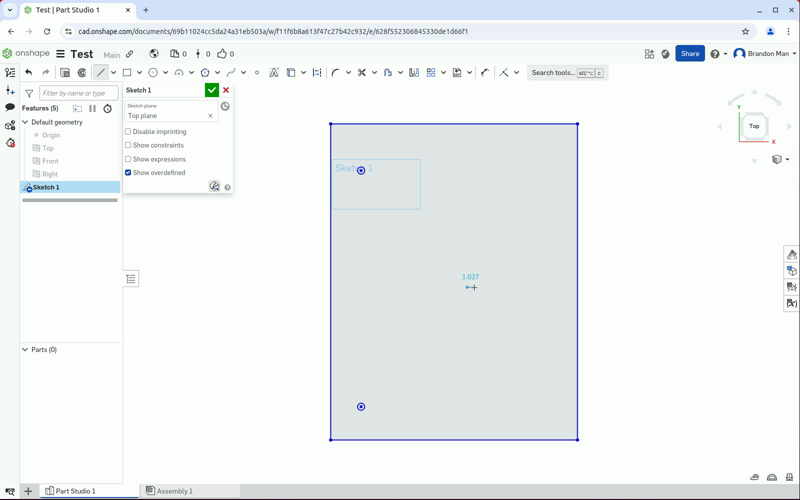
scroll(6)
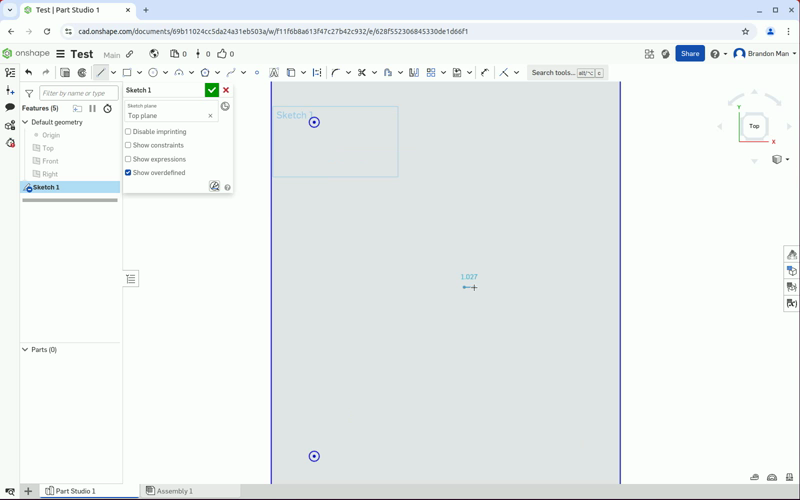
scroll(6)
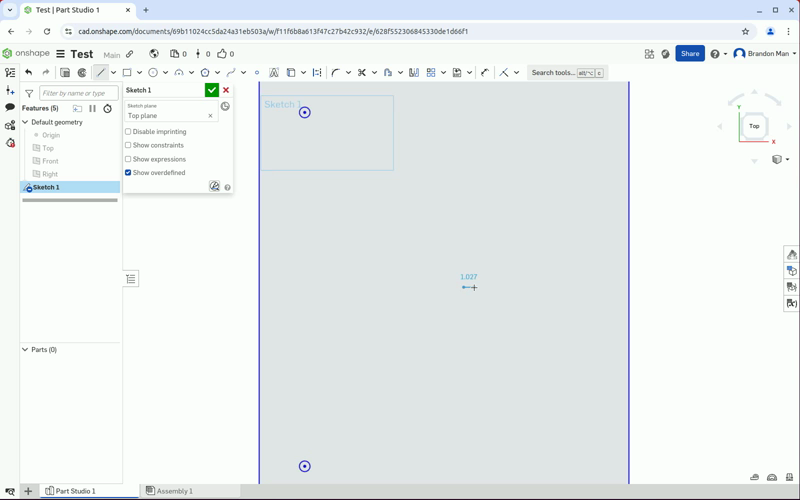
scroll(6)
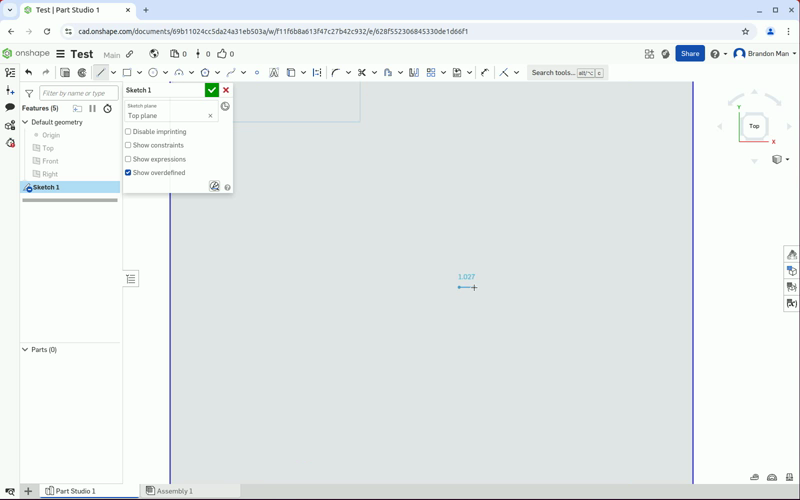
scroll(6)
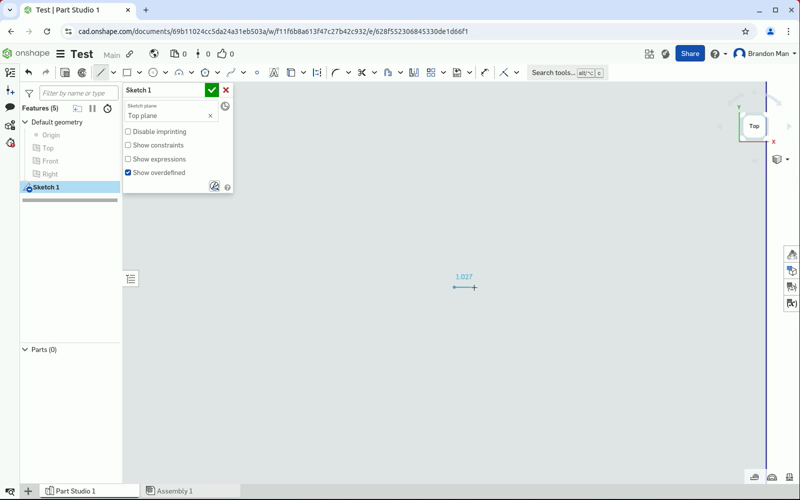
scroll(6)
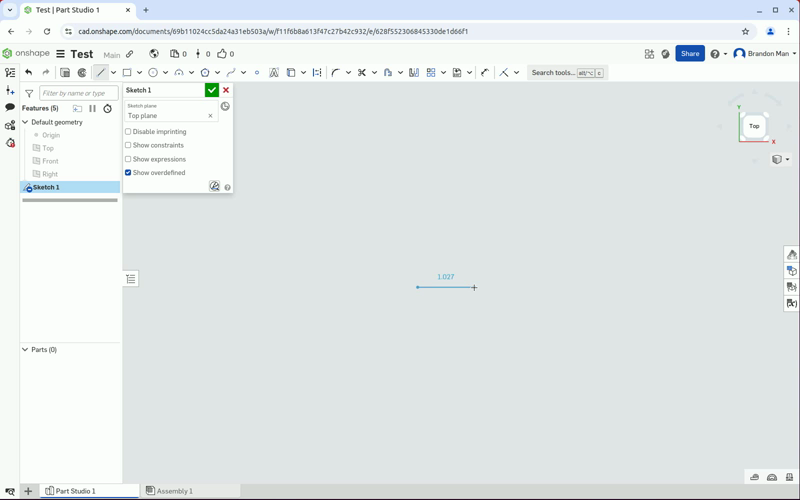
click(474, 287)
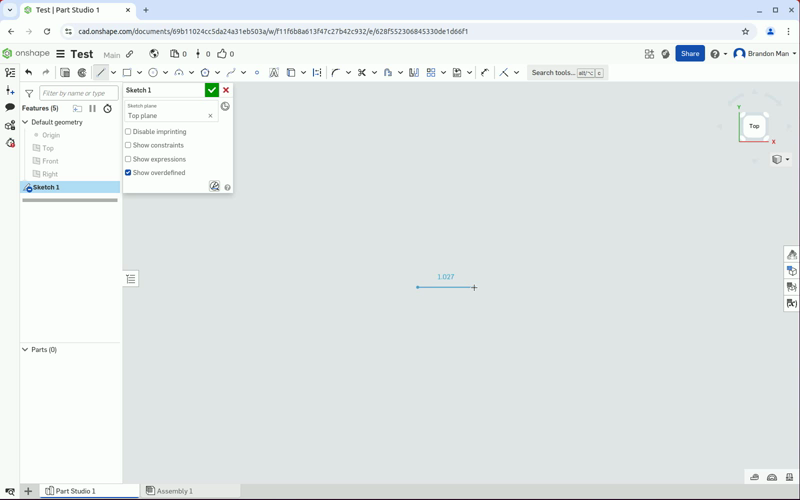
scroll(-6)
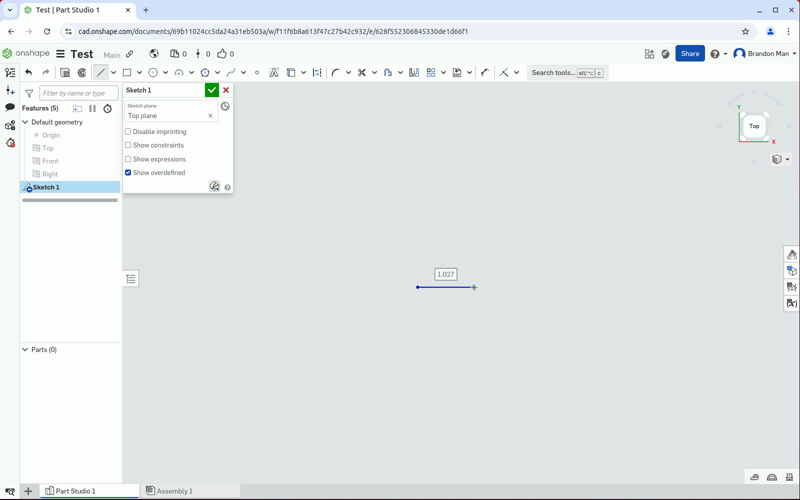
scroll(-6)
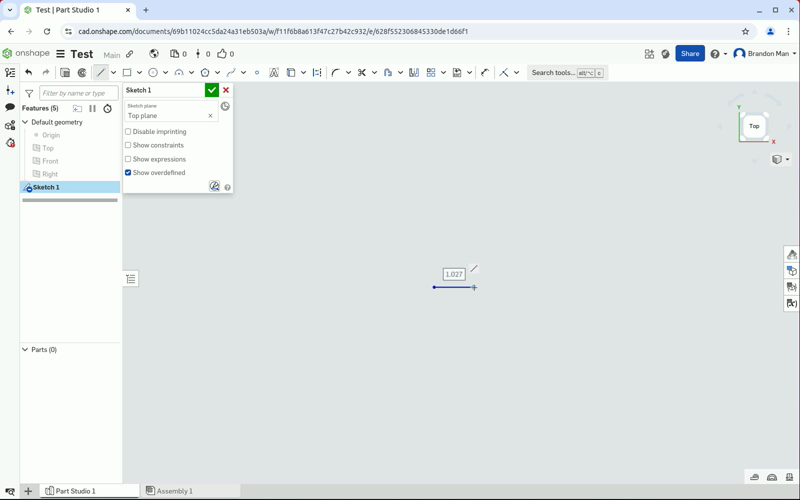
scroll(-6)
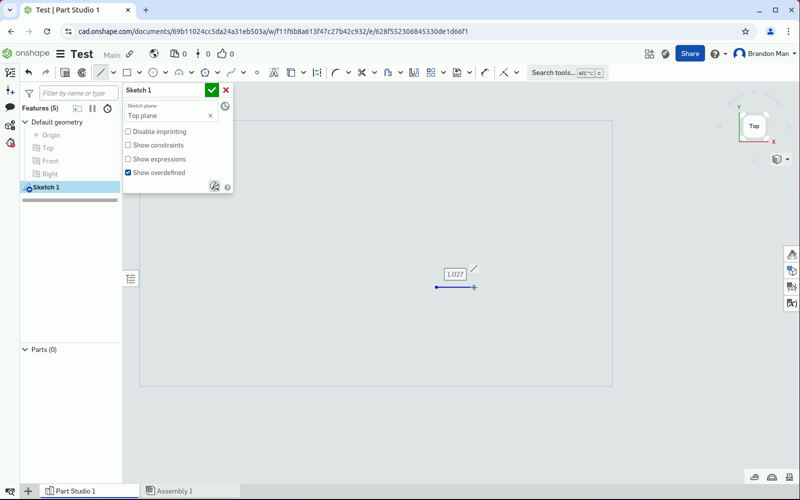
scroll(-6)
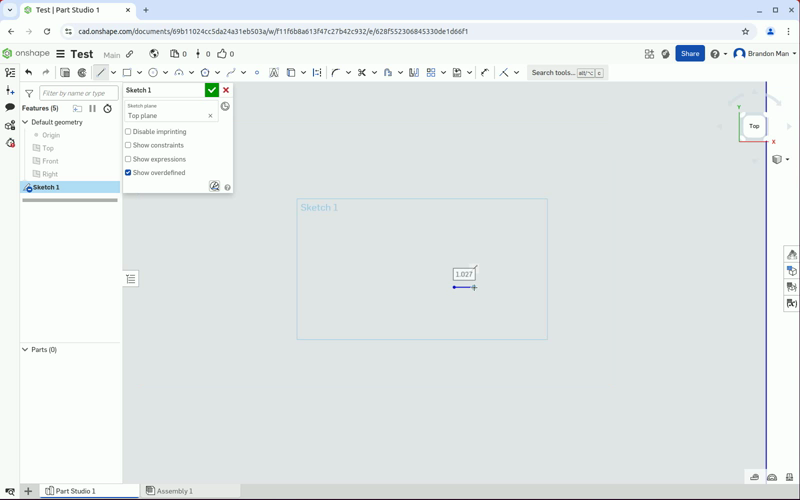
scroll(-6)
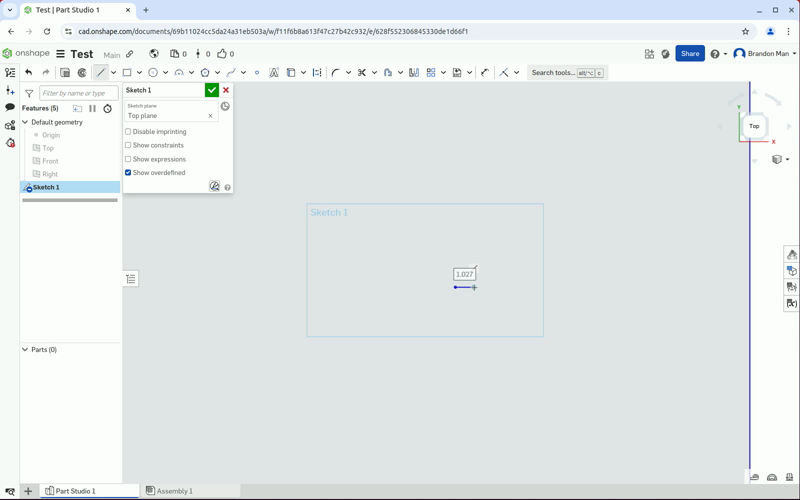
scroll(-6)
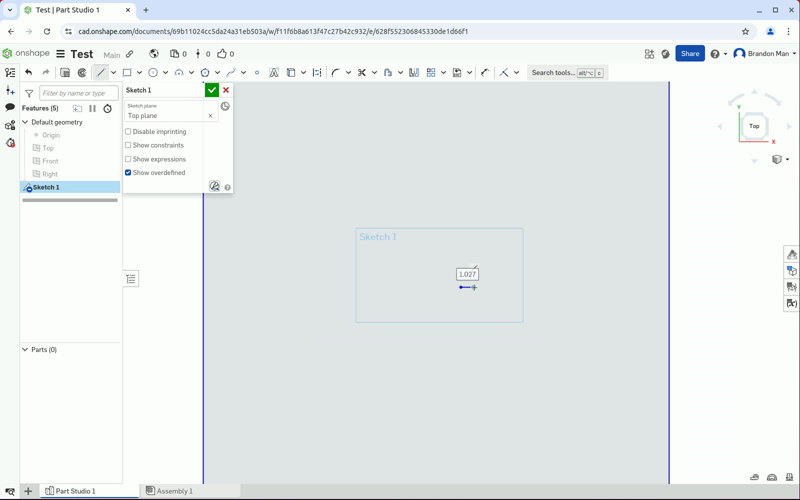
scroll(-6)
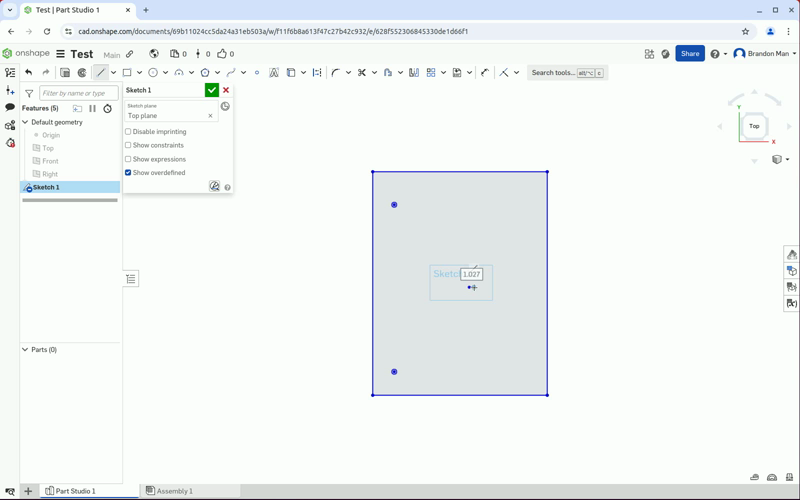
key_up(shift)
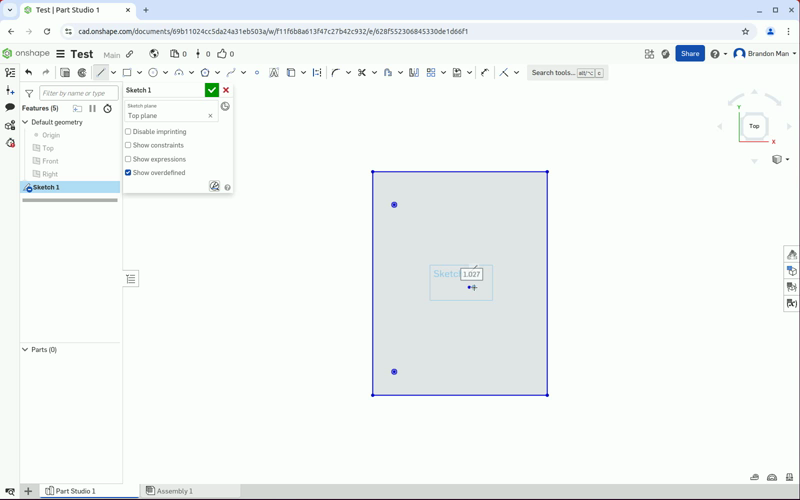
key_down(shift)
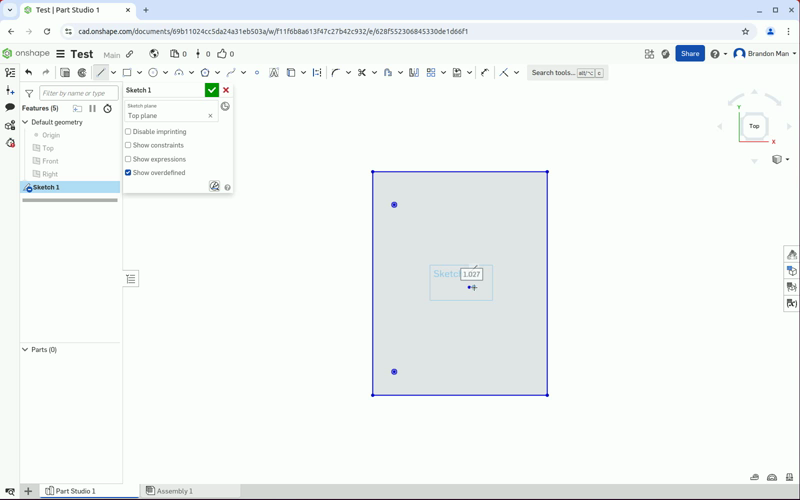
mouse_move(504, 287)
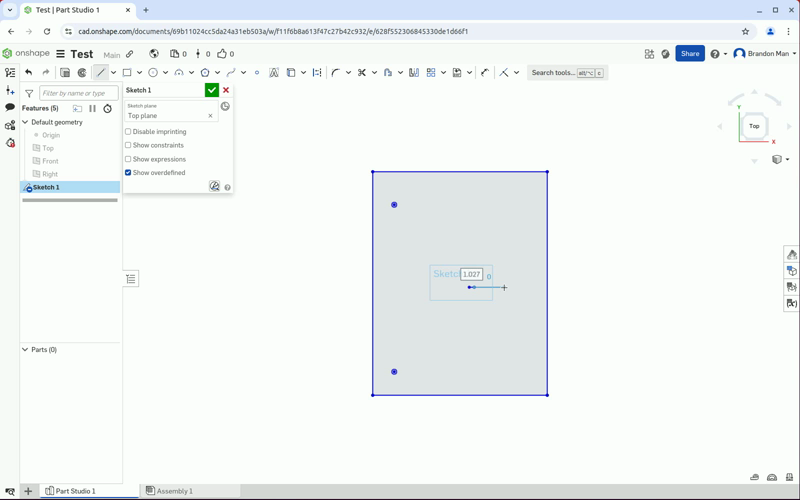
mouse_move(474, 282)
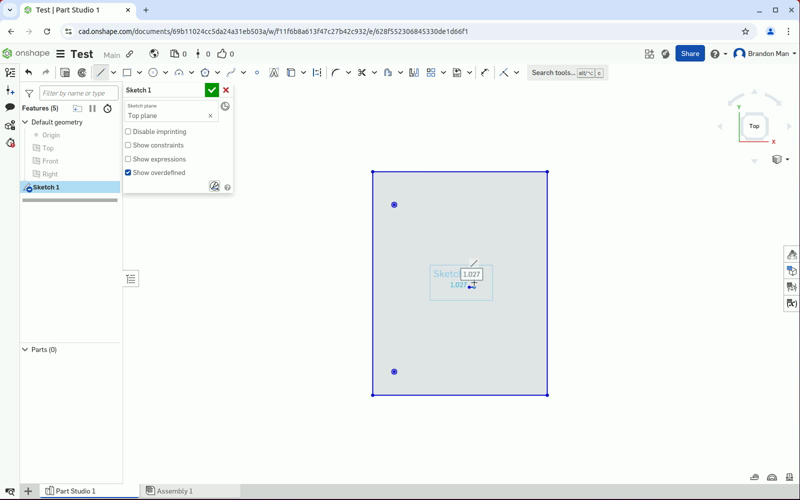
scroll(6)
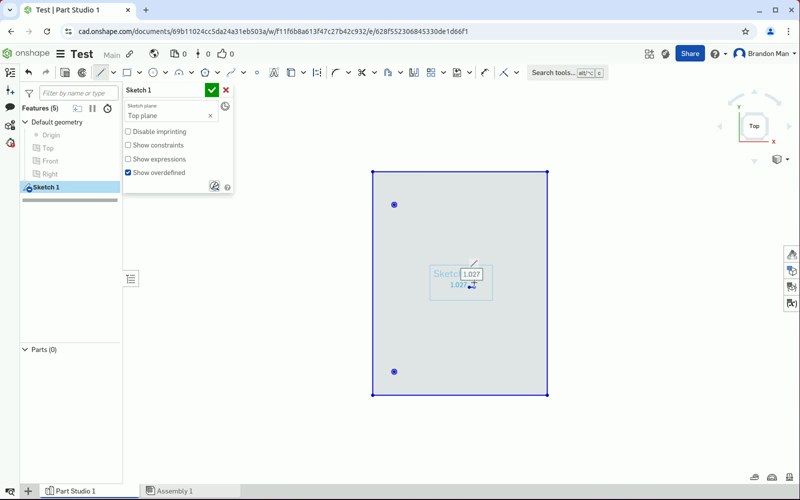
scroll(6)
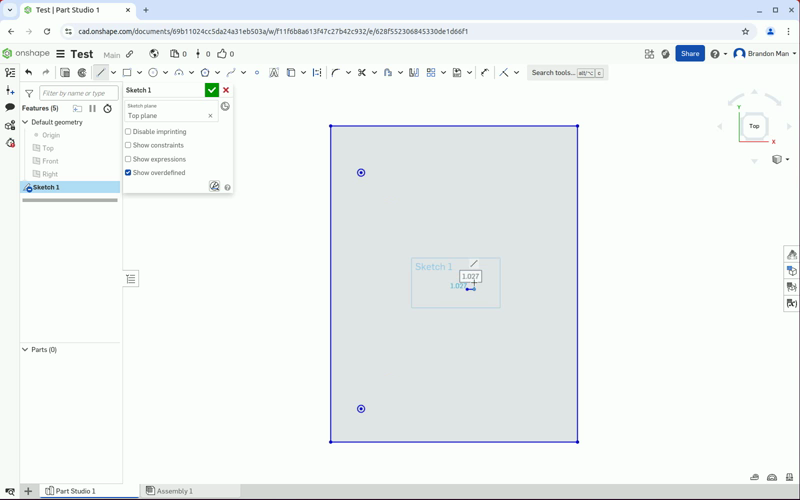
scroll(6)
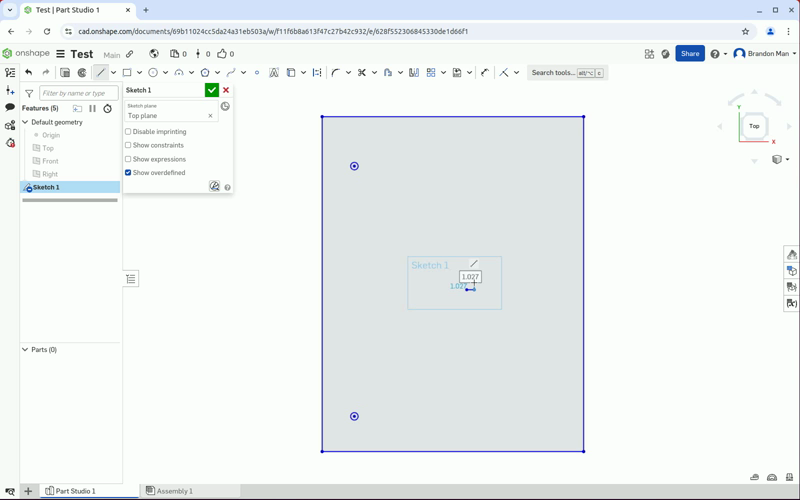
scroll(6)
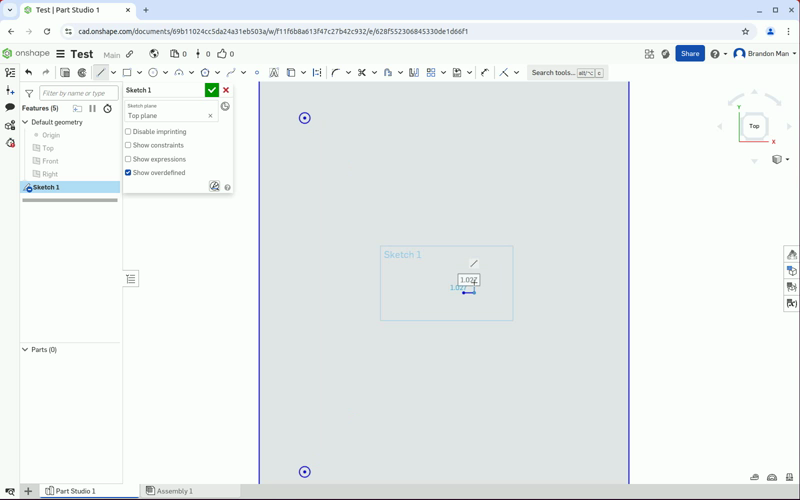
scroll(6)
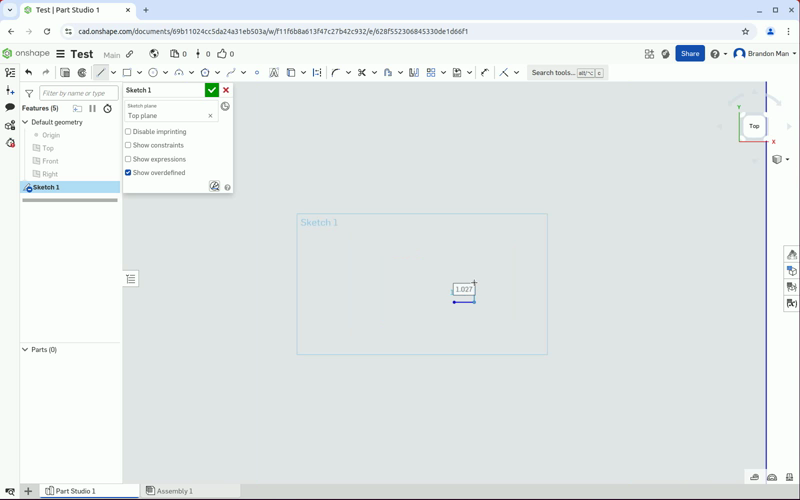
scroll(6)
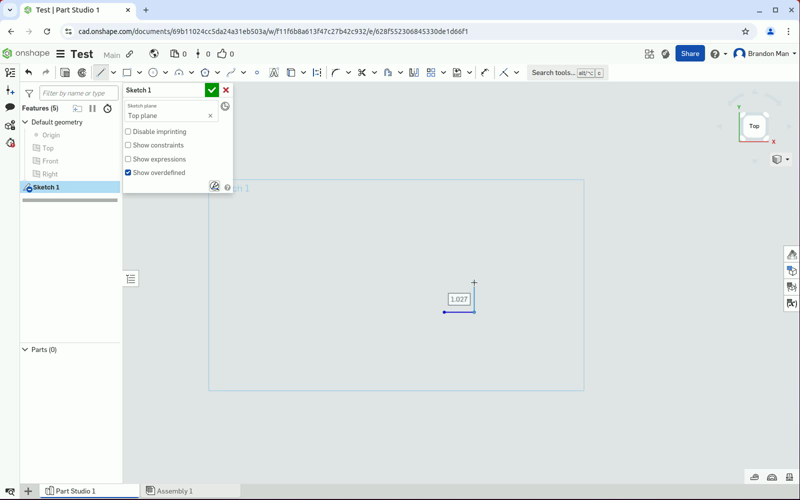
scroll(6)
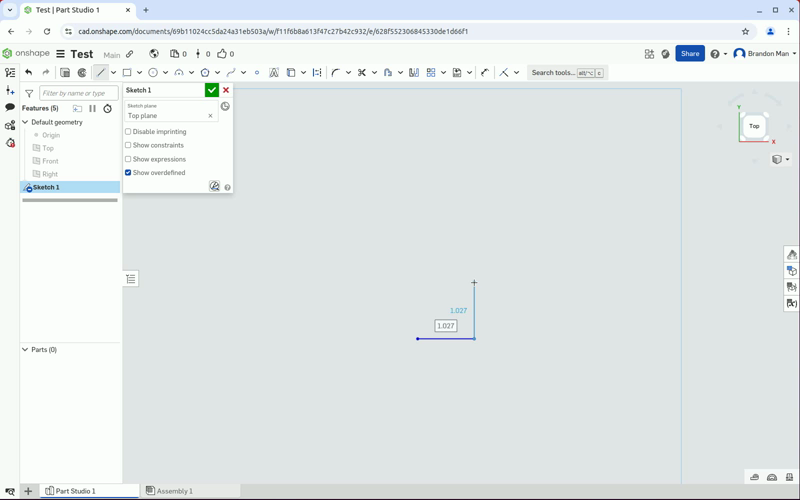
click(474, 282)
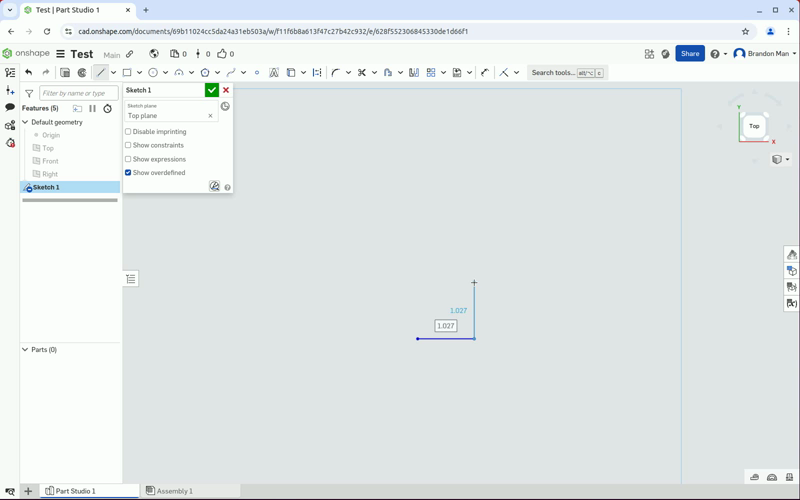
scroll(-6)
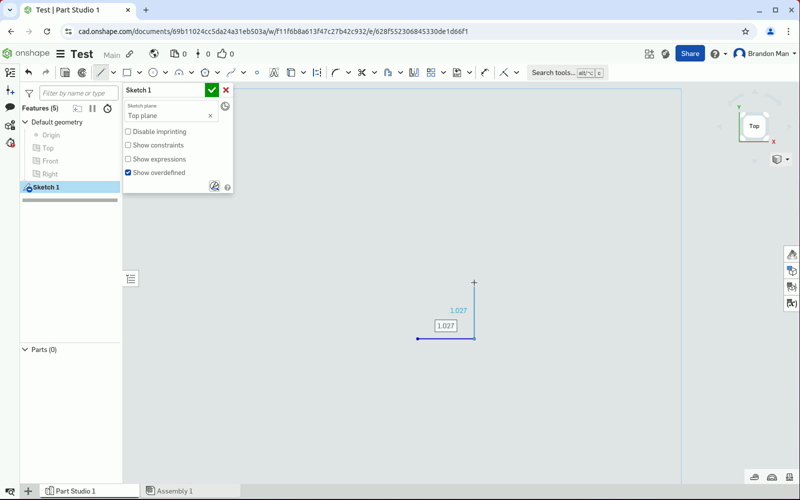
scroll(-6)
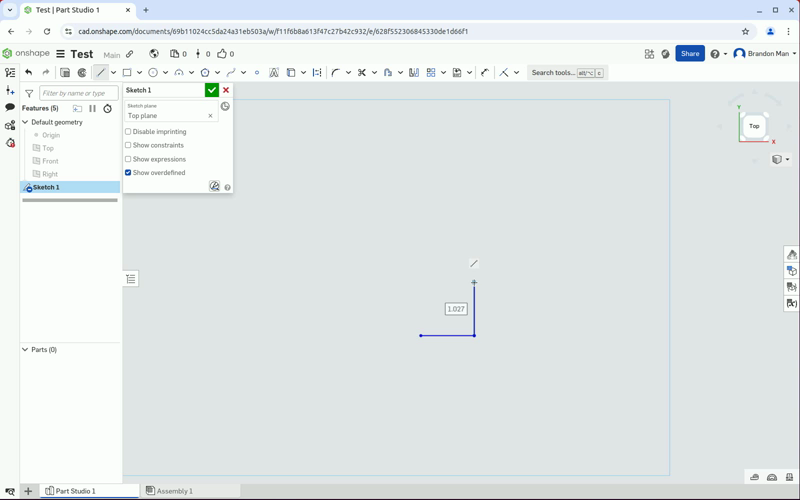
scroll(-6)
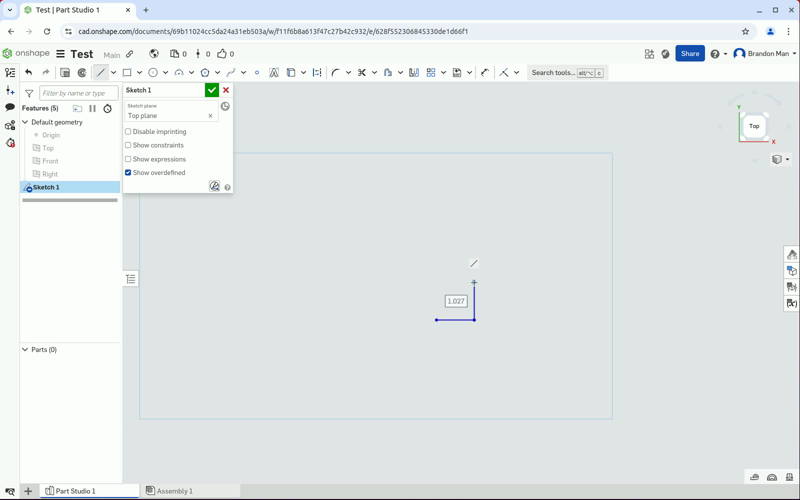
scroll(-6)
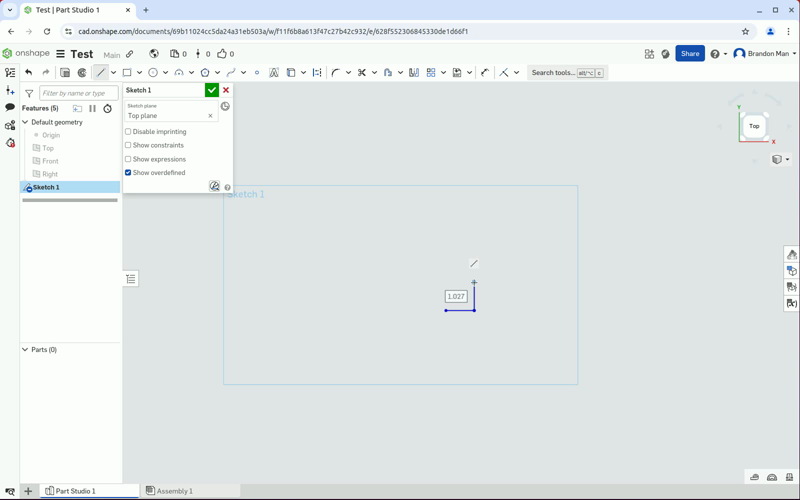
scroll(-6)
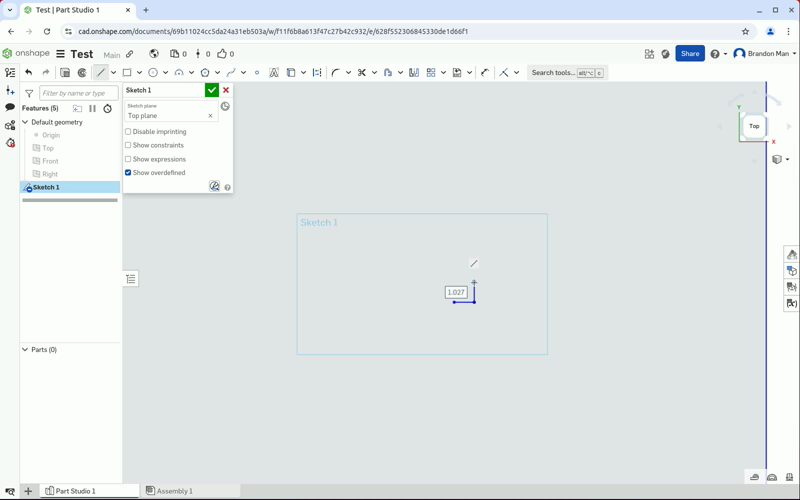
scroll(-6)
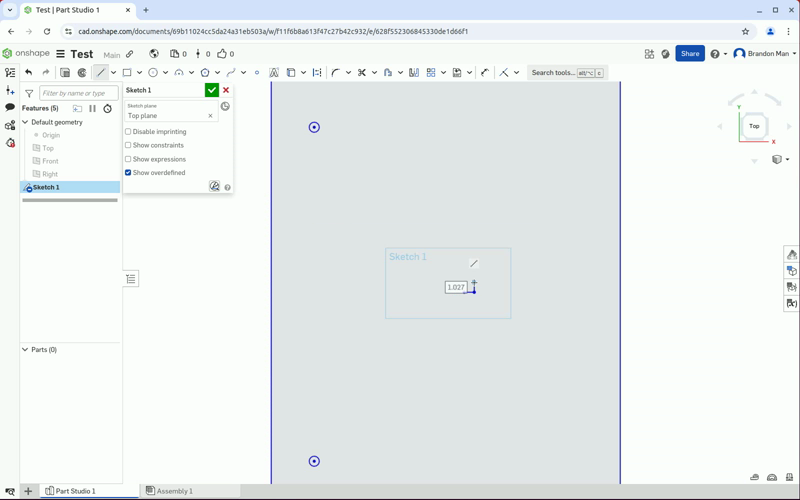
scroll(-6)
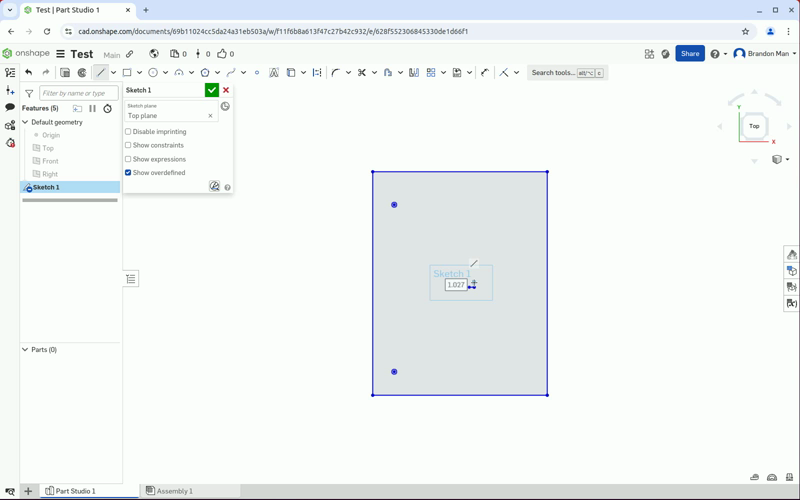
key_up(shift)
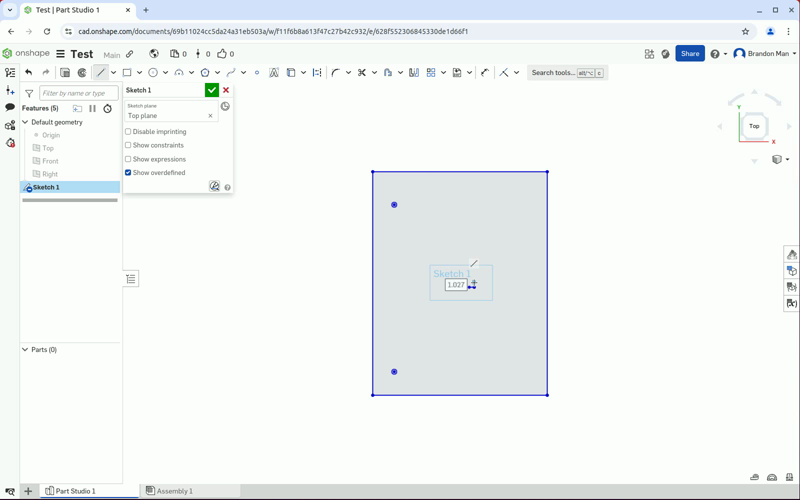
key_down(shift)
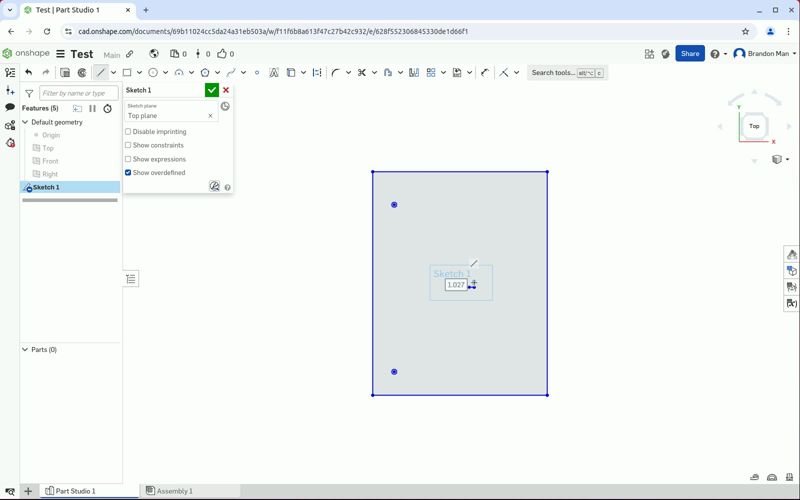
mouse_move(504, 282)
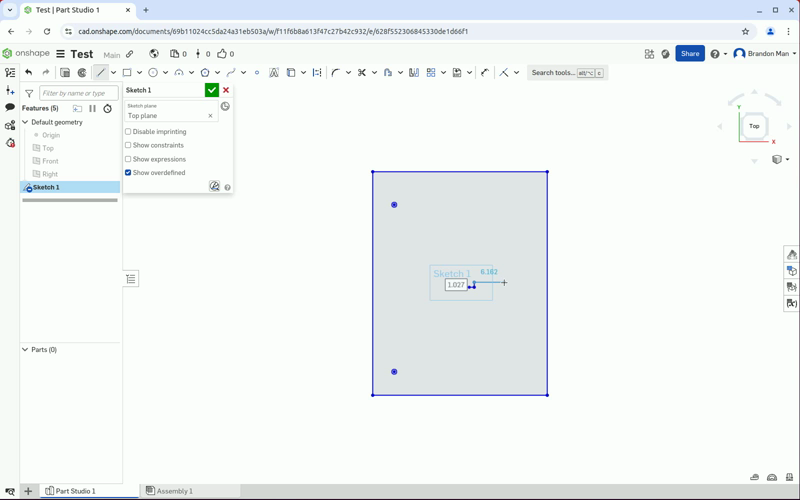
mouse_move(474, 279)
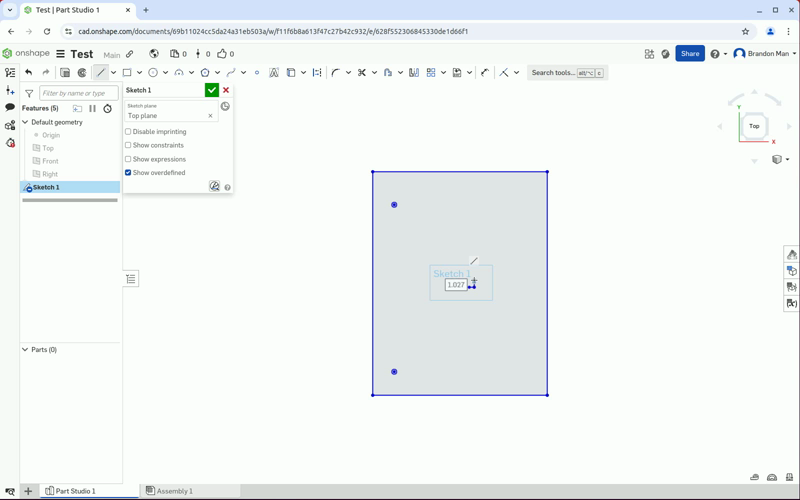
scroll(6)
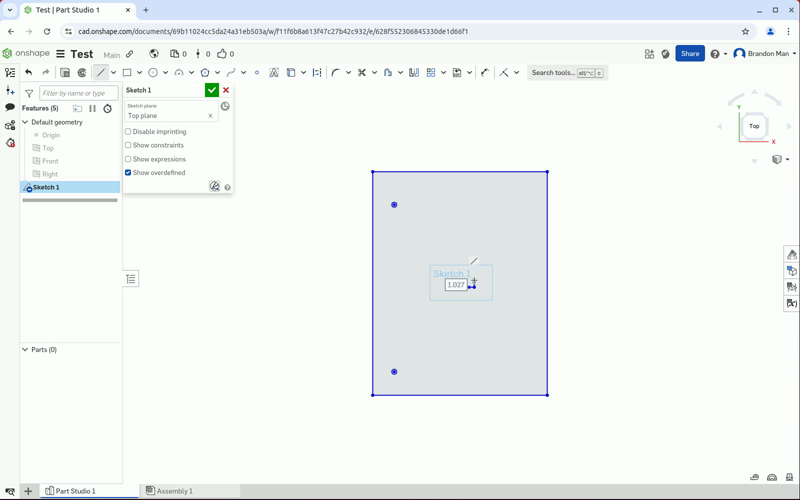
scroll(6)
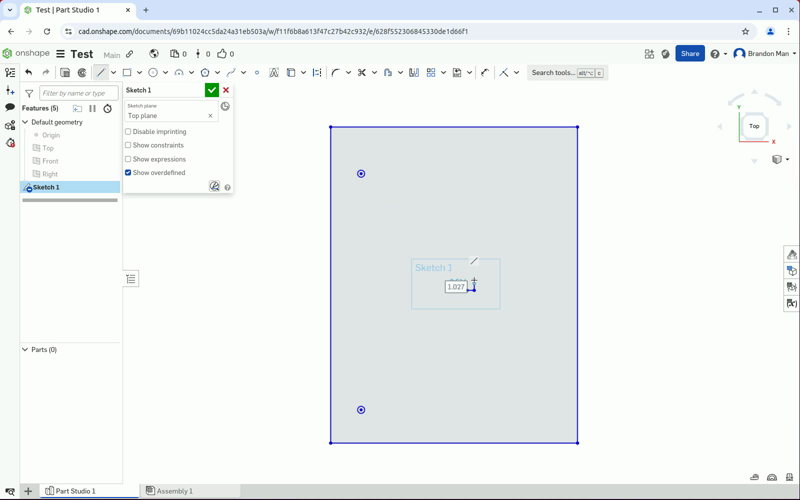
scroll(6)
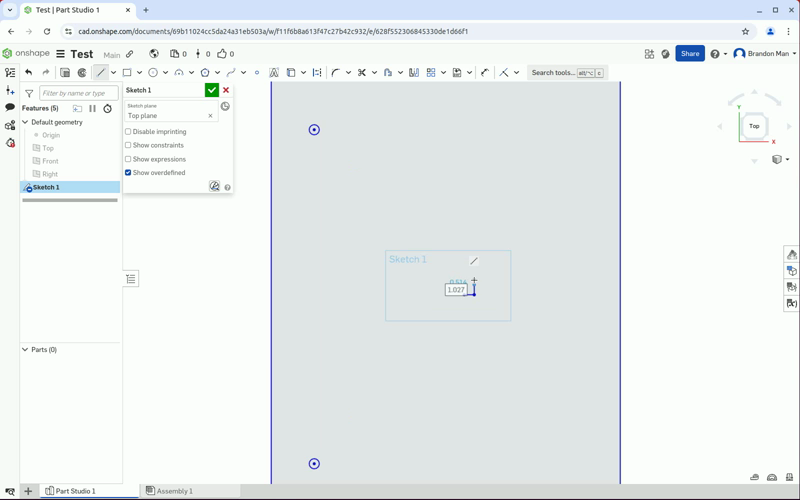
scroll(6)
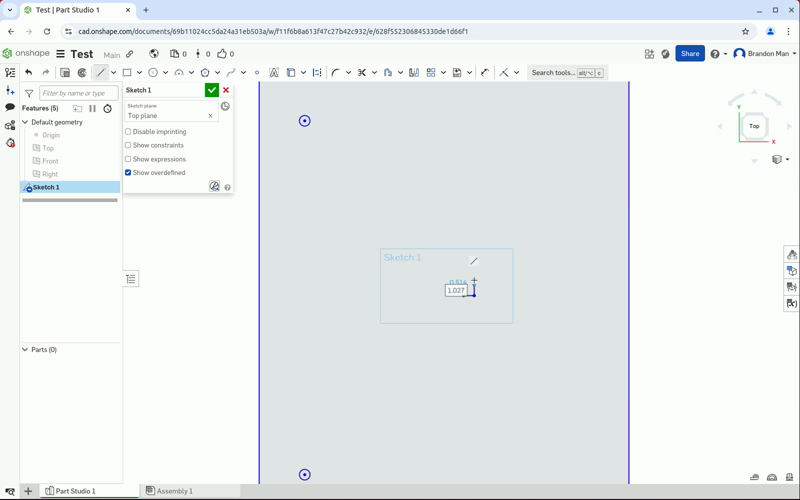
scroll(6)
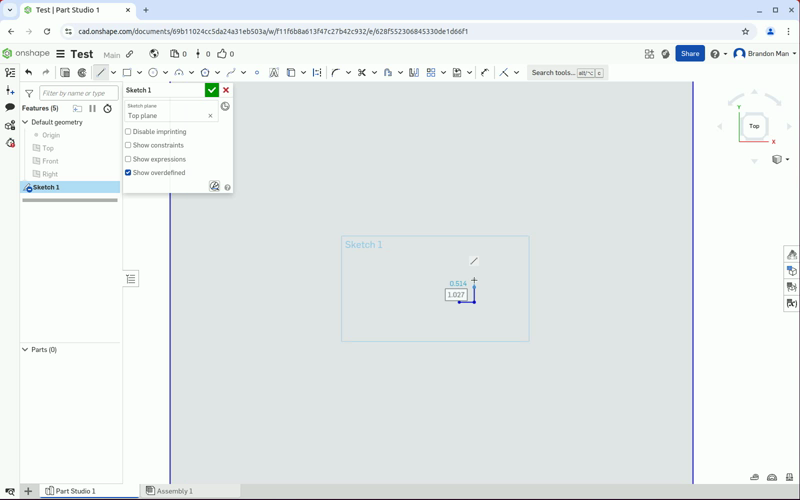
scroll(6)
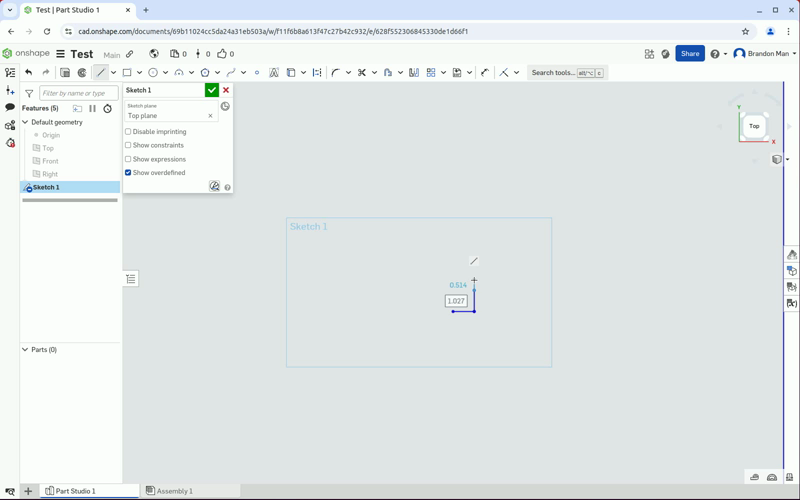
scroll(6)
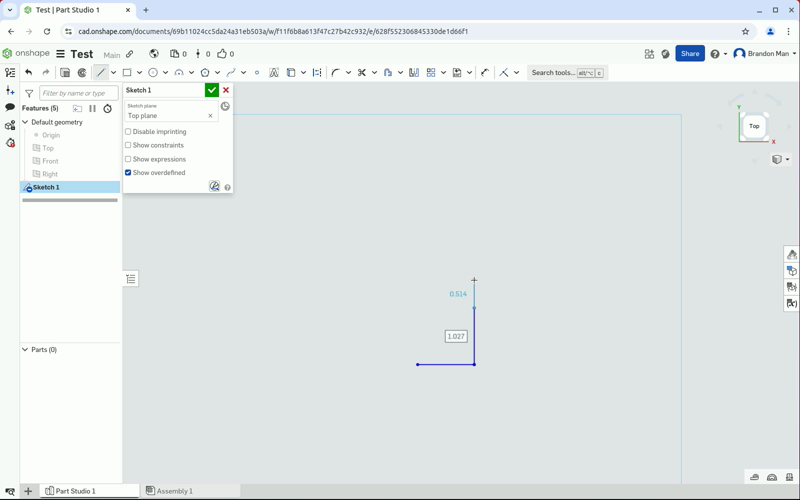
click(474, 279)
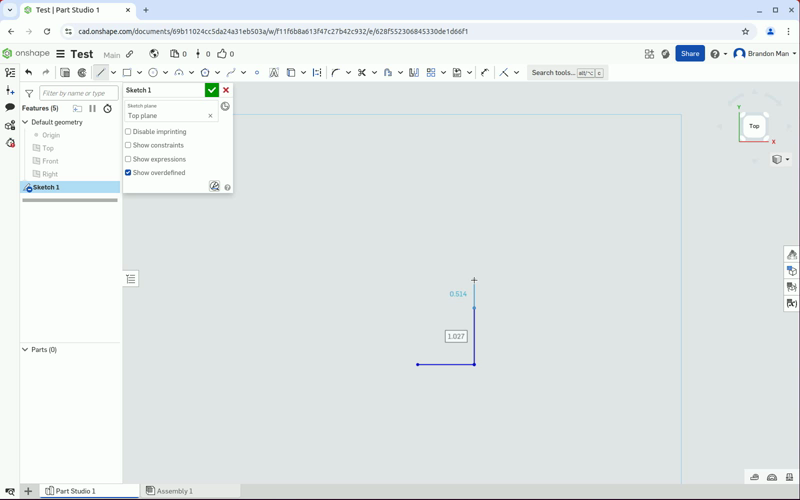
scroll(-6)
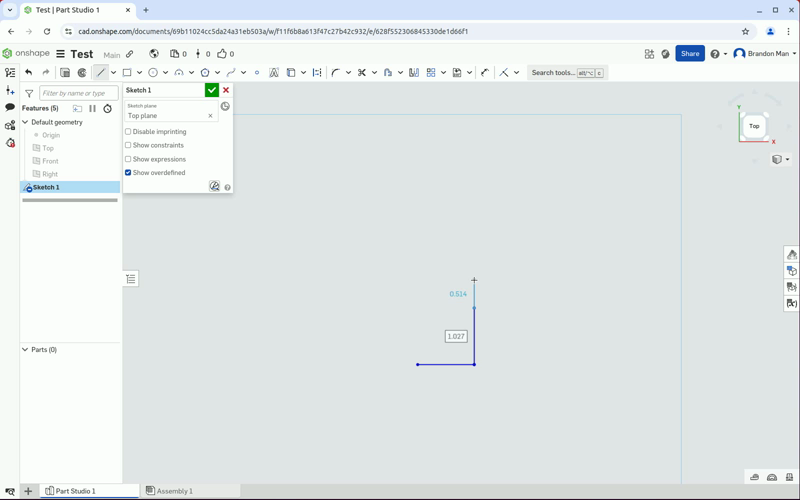
scroll(-6)
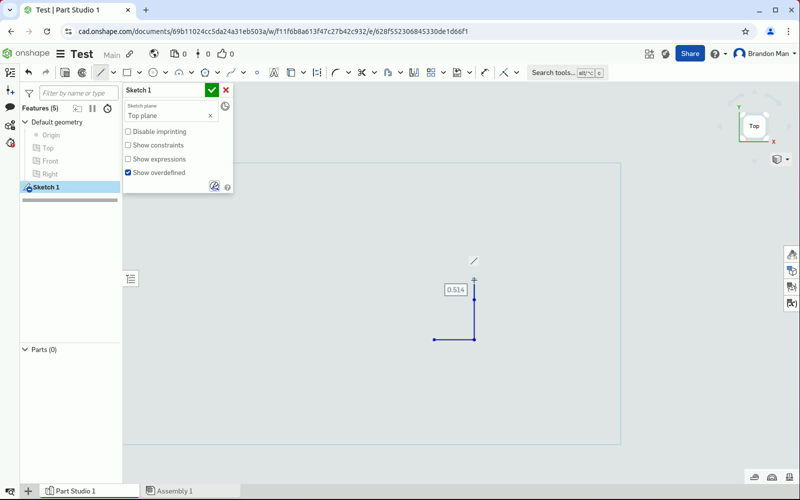
scroll(-6)
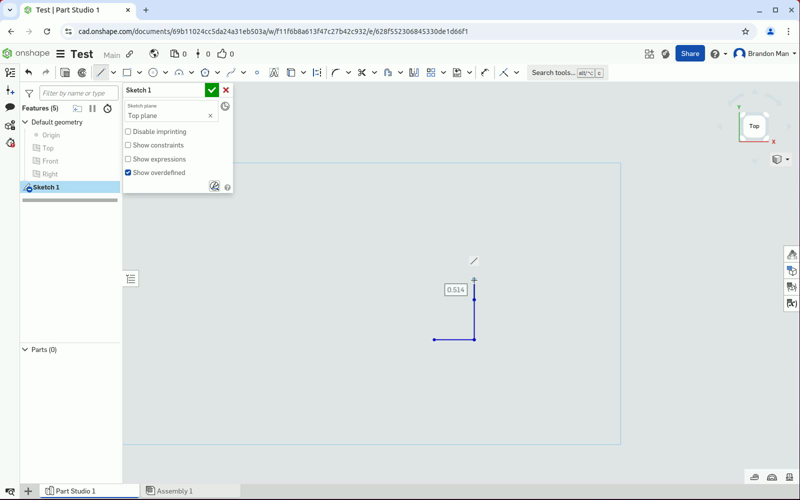
scroll(-6)
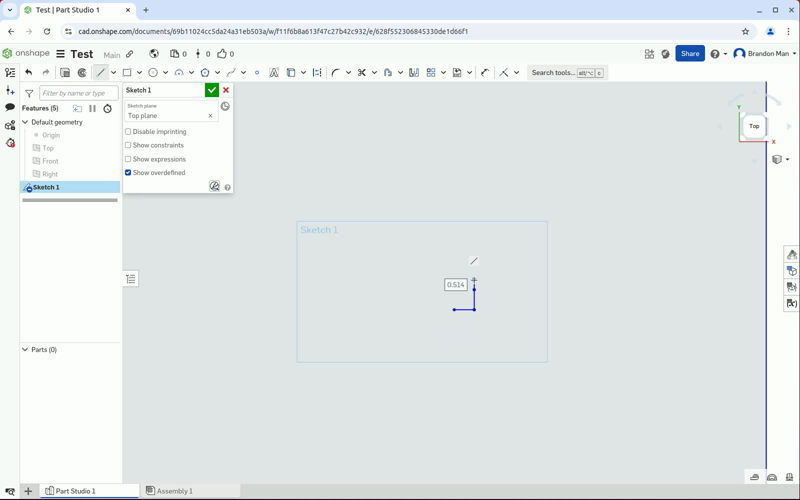
scroll(-6)
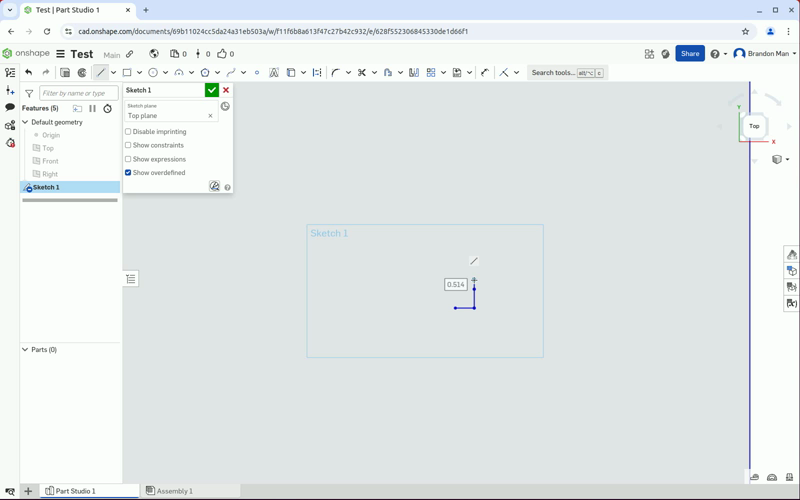
scroll(-6)
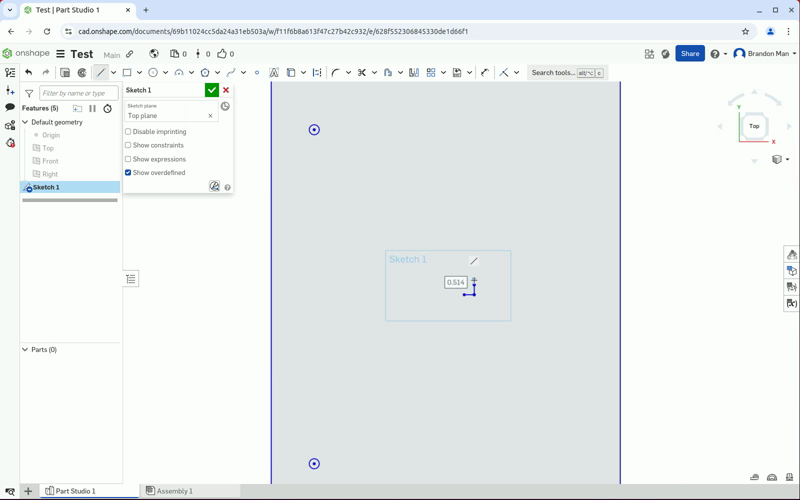
scroll(-6)
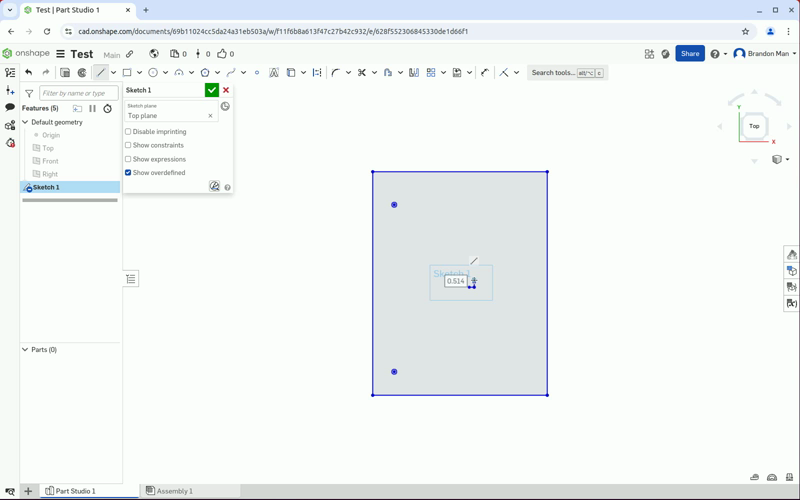
key_up(shift)
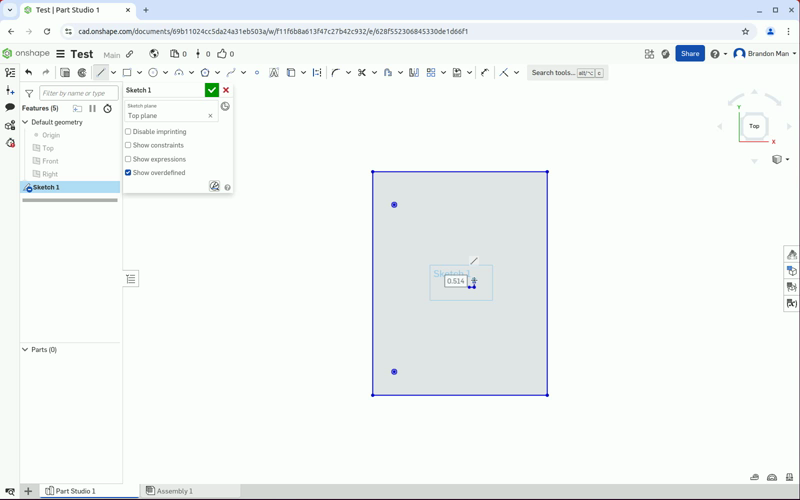
key_down(shift)
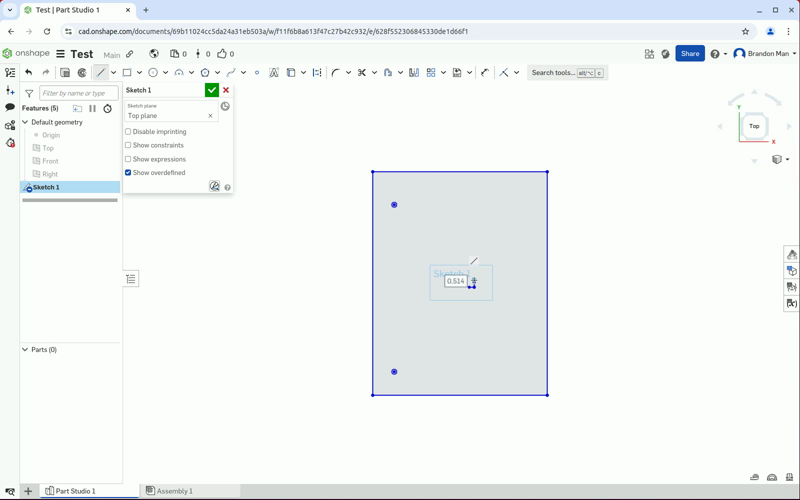
mouse_move(504, 279)
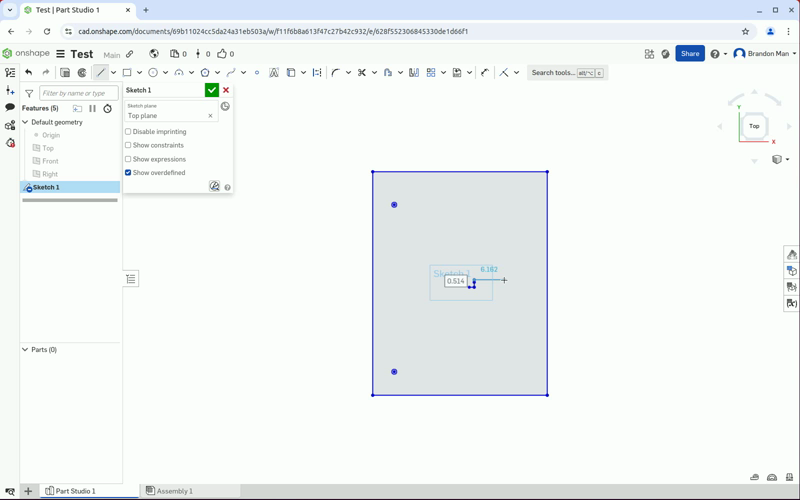
mouse_move(469, 279)
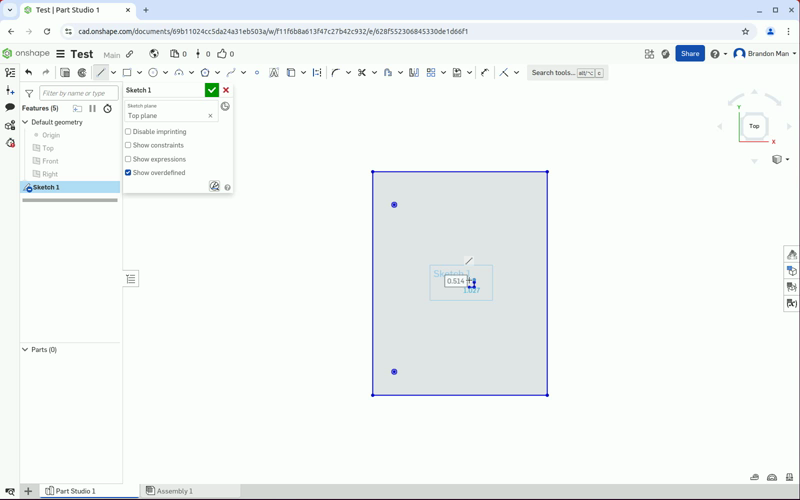
scroll(6)
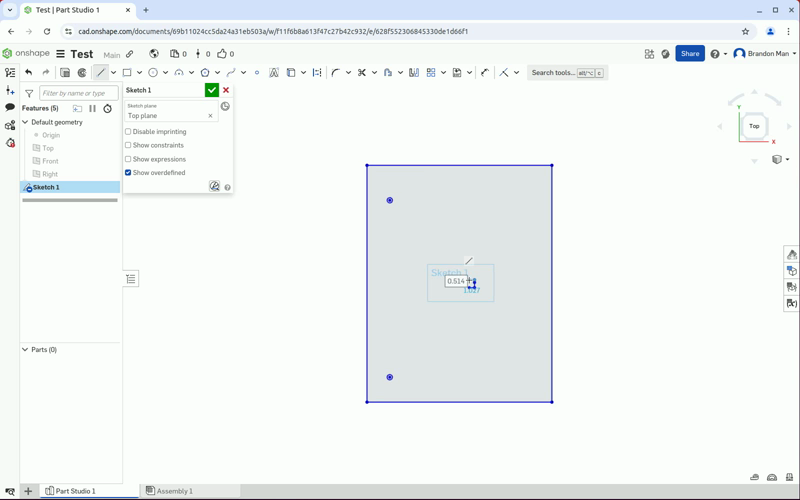
scroll(6)
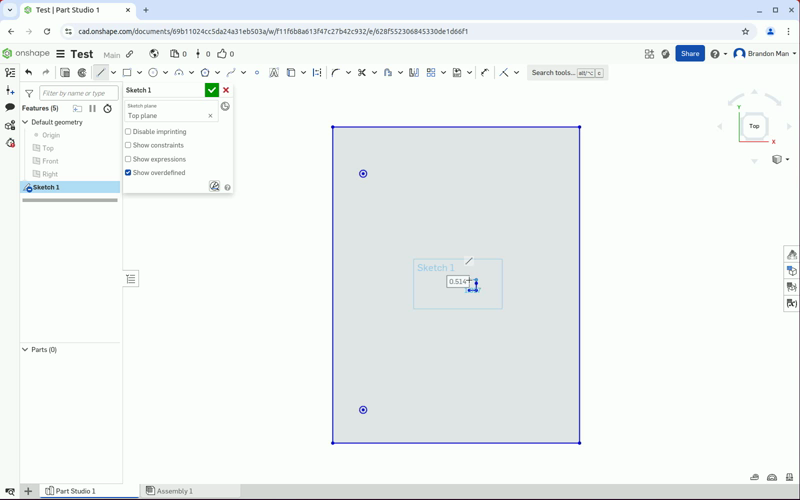
scroll(6)
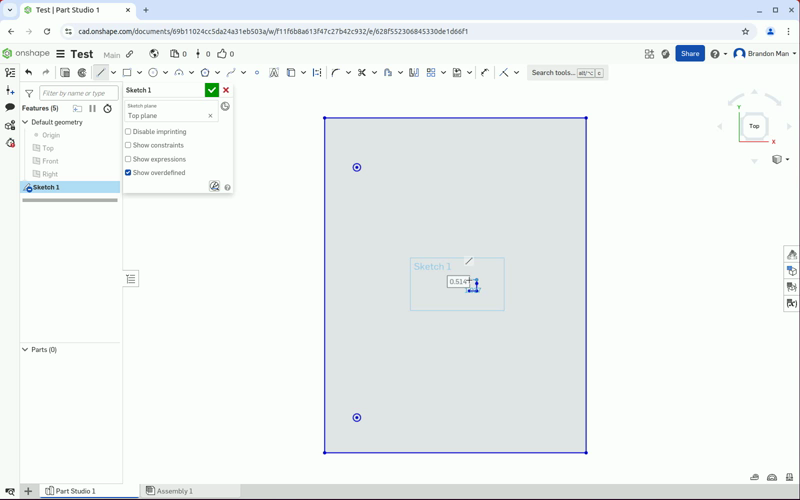
scroll(6)
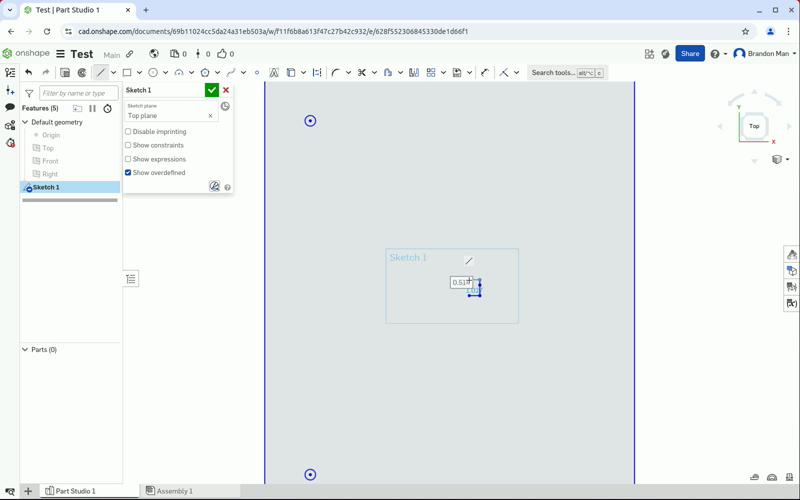
scroll(6)
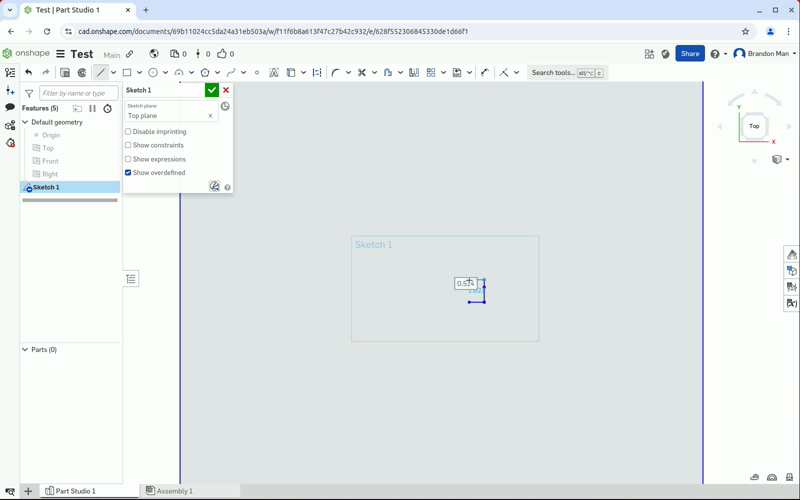
scroll(6)
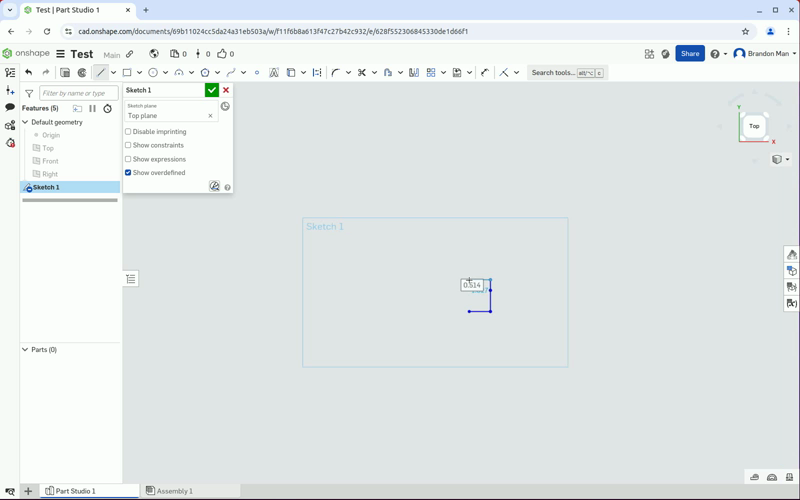
scroll(6)
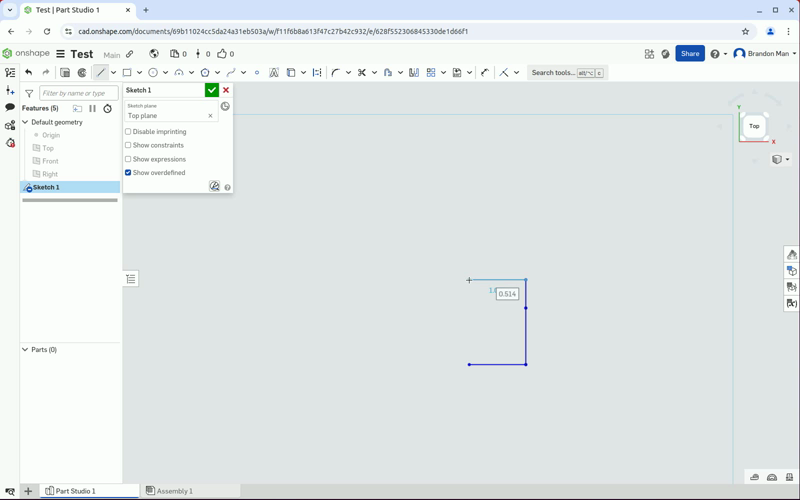
click(469, 279)
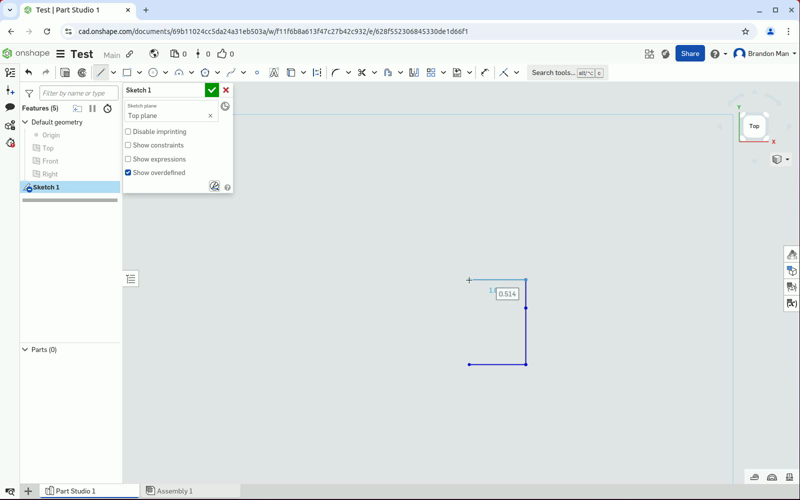
scroll(-6)
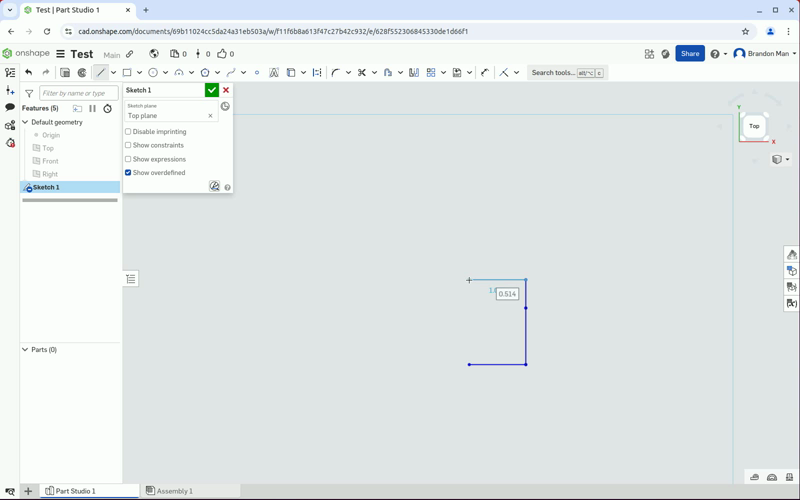
scroll(-6)
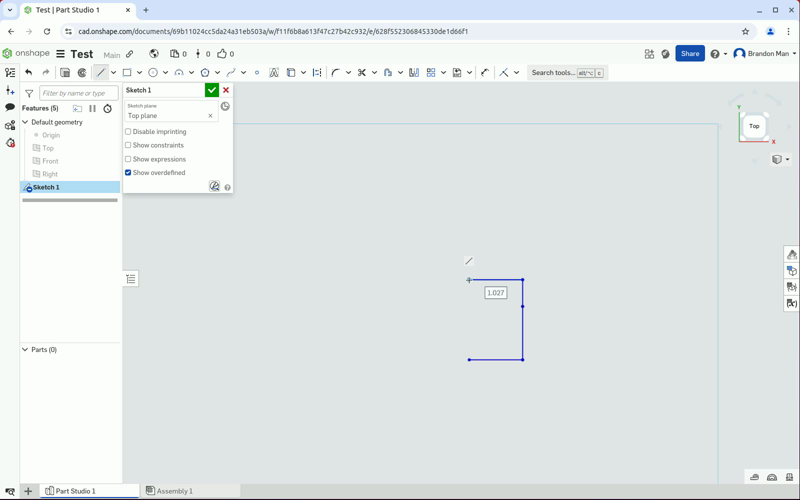
scroll(-6)
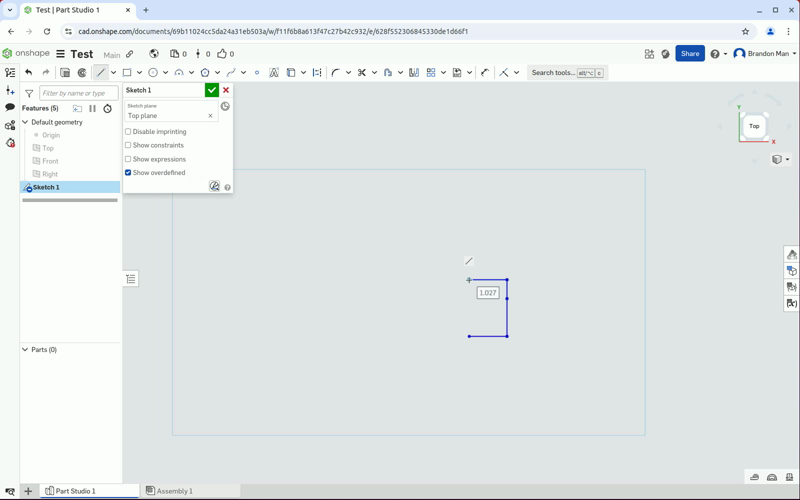
scroll(-6)
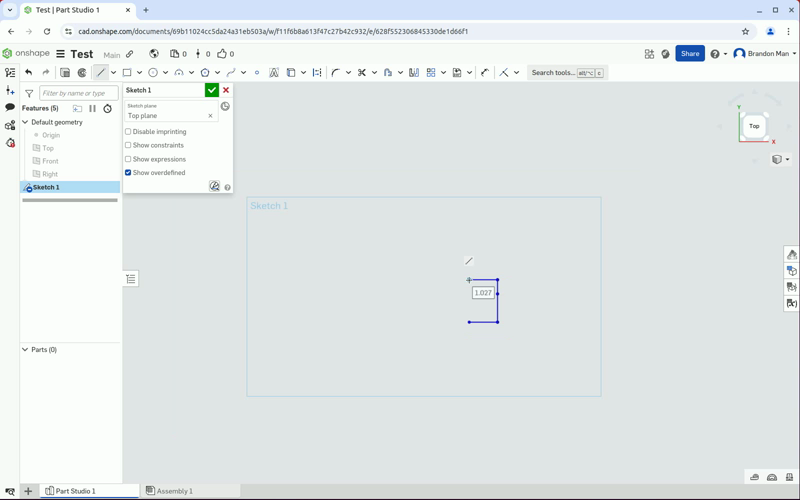
scroll(-6)
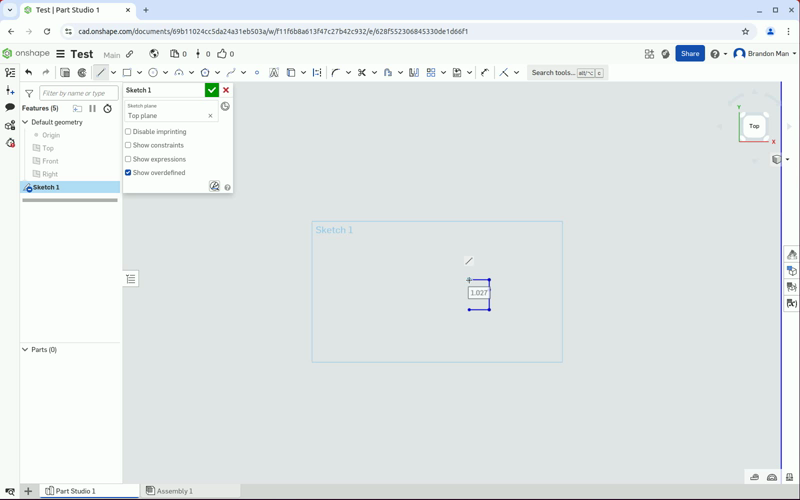
scroll(-6)
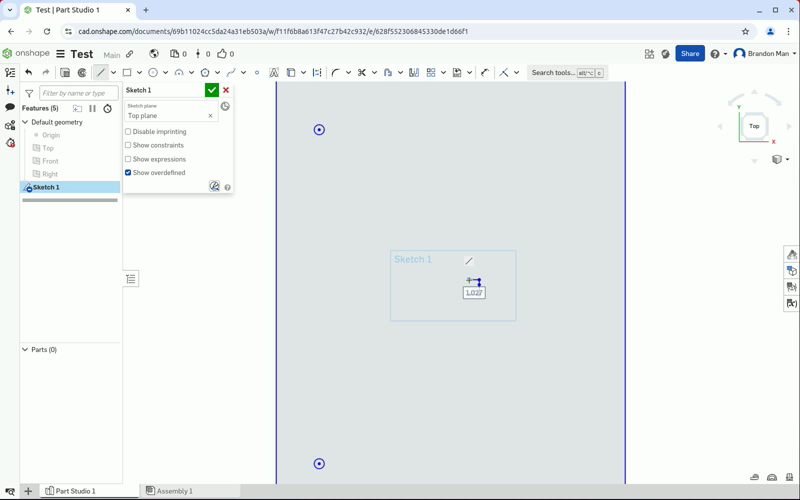
scroll(-6)
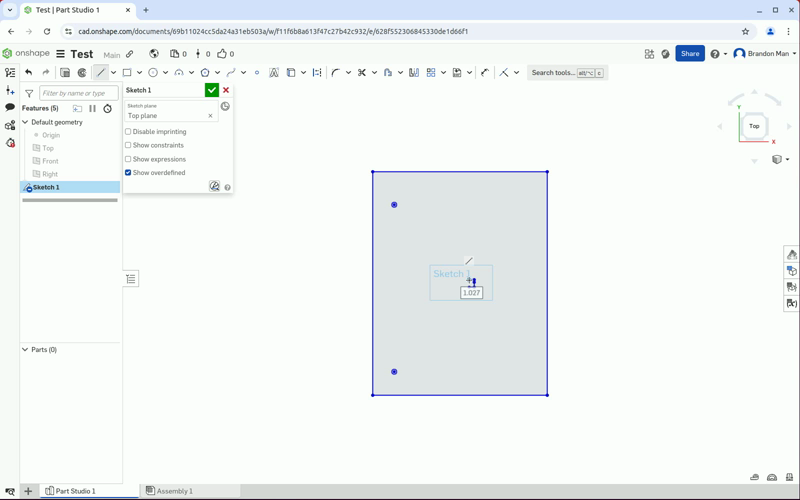
key_up(shift)
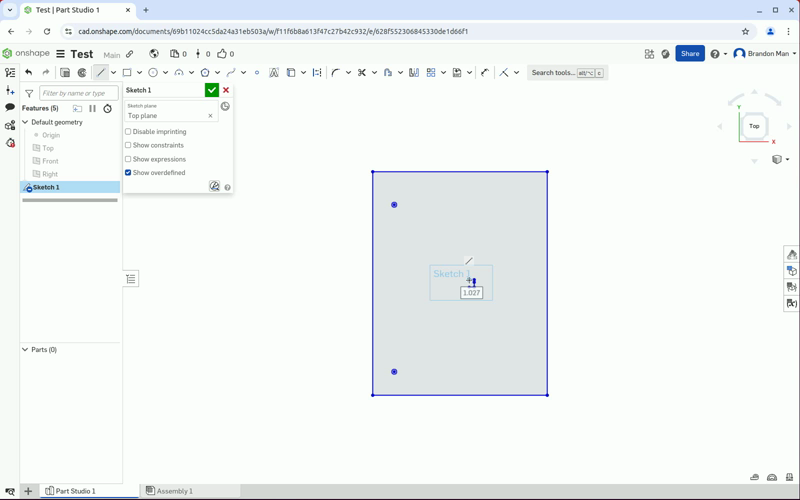
key(esc)
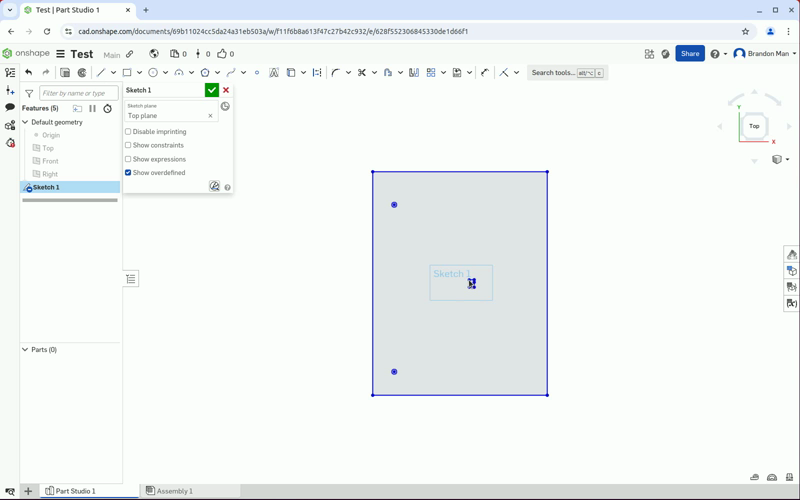
key(a)
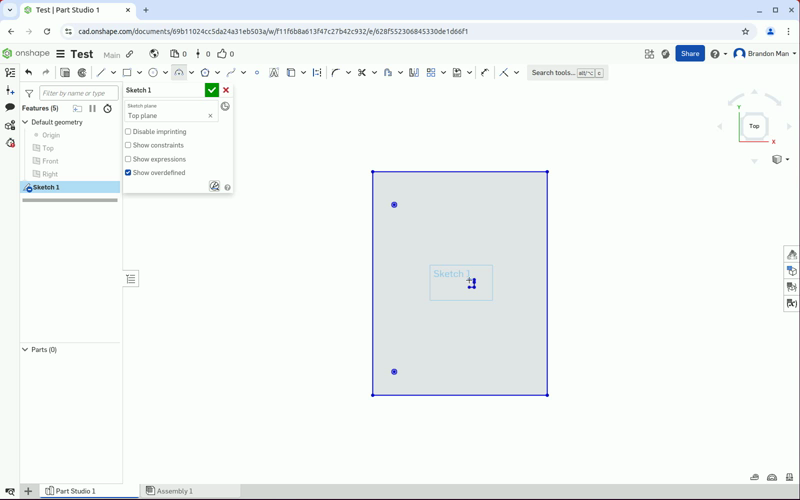
mouse_move(469, 279)
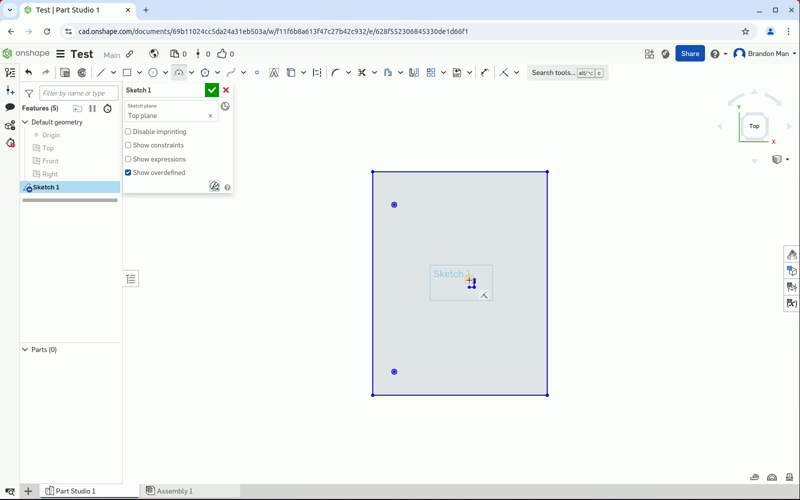
click(469, 279)
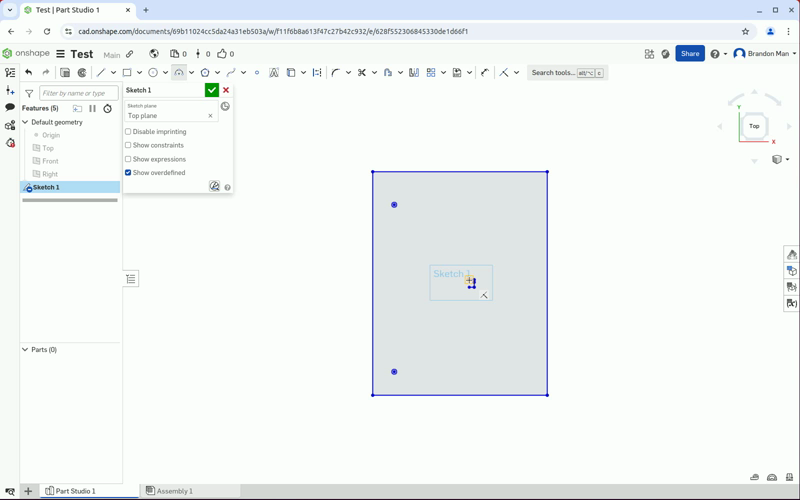
mouse_move(469, 287)
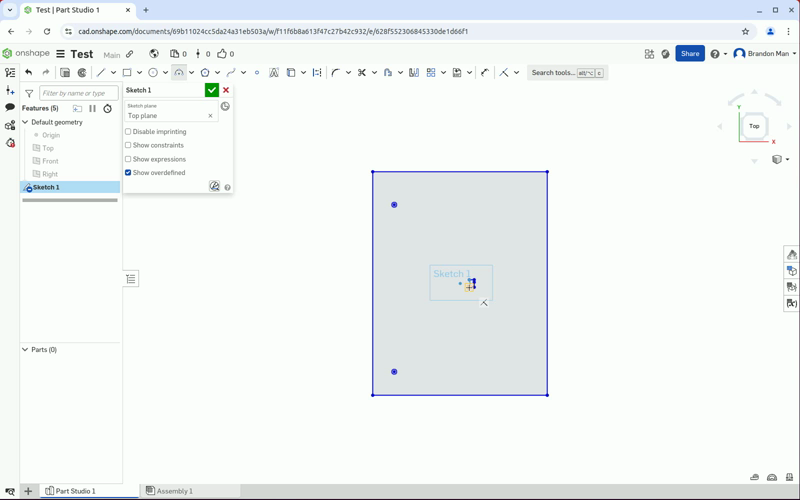
scroll(6)
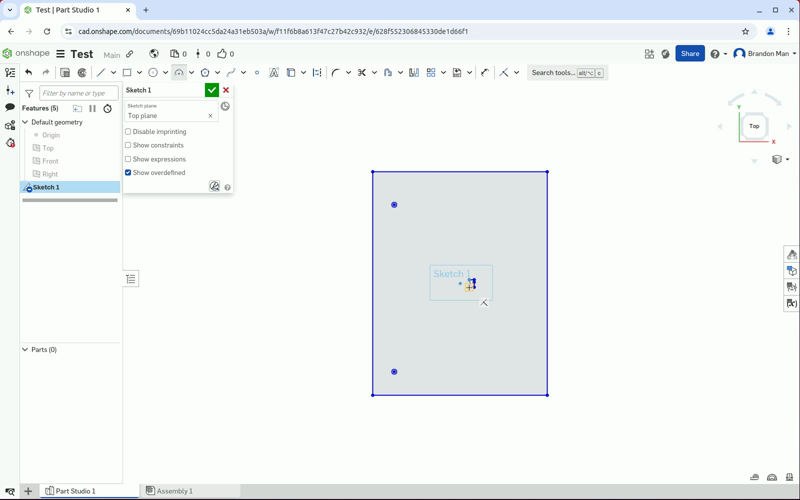
scroll(6)
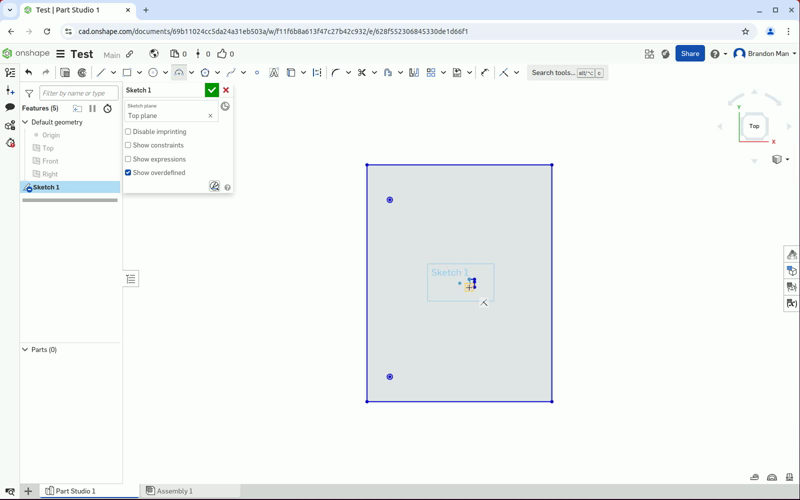
scroll(6)
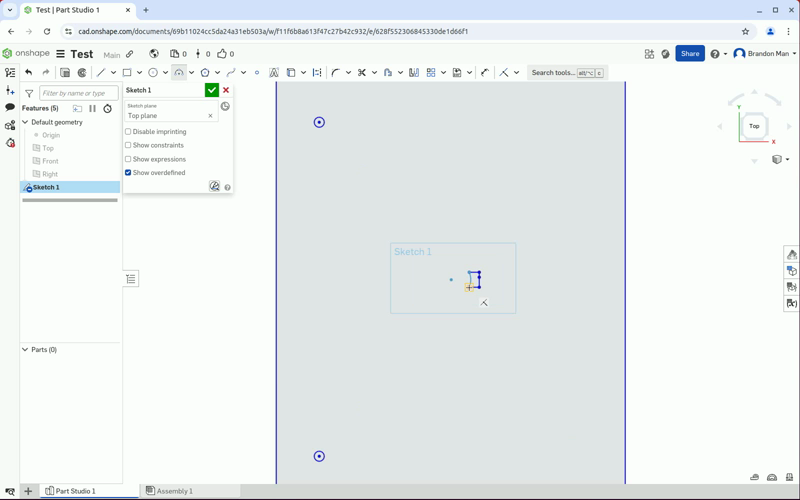
scroll(6)
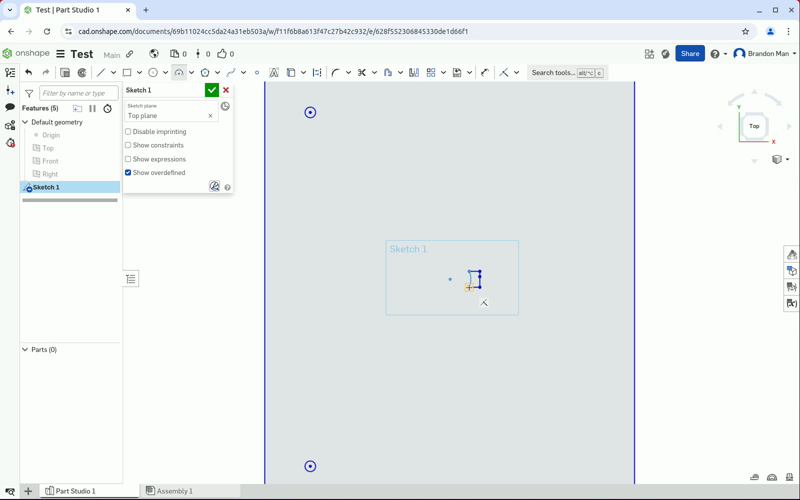
scroll(6)
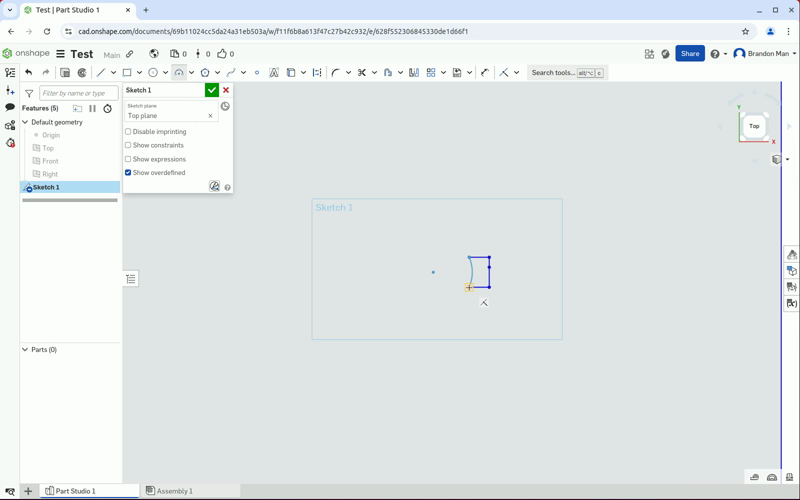
scroll(6)
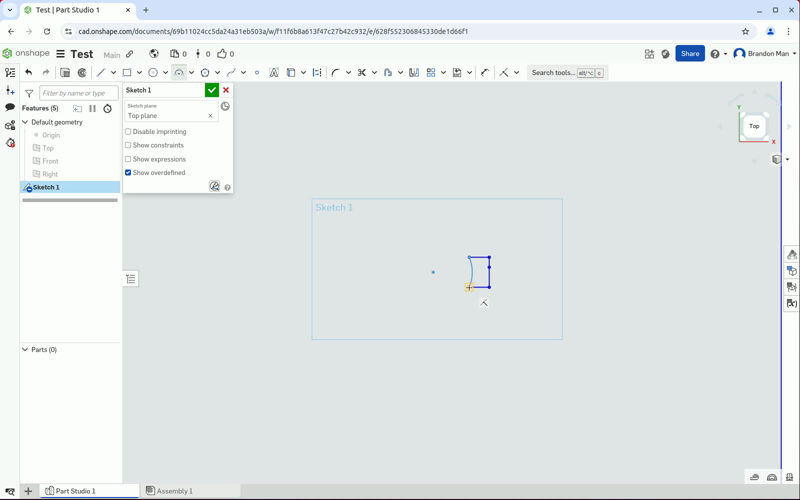
scroll(6)
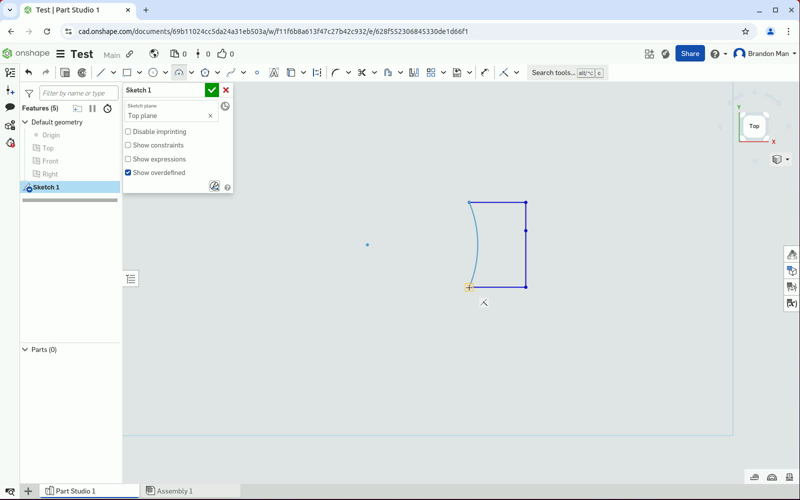
click(469, 287)
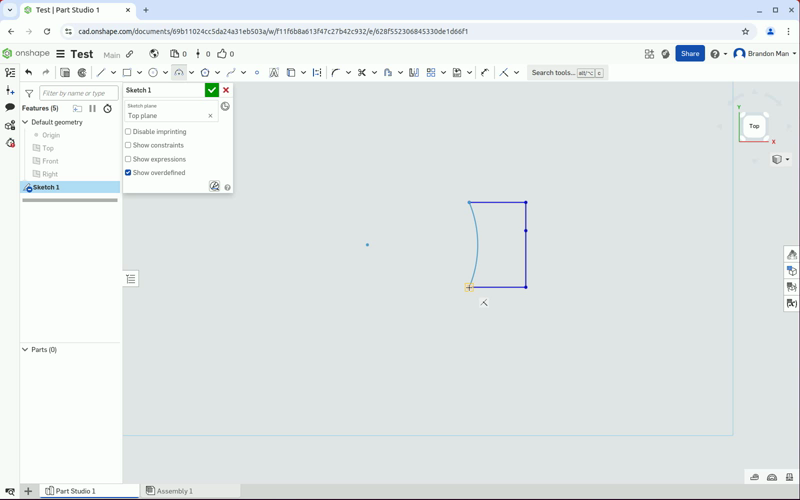
scroll(-6)
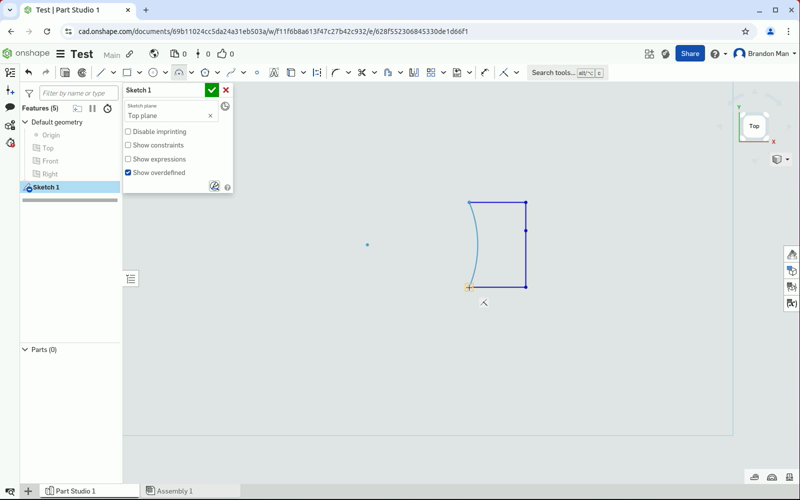
scroll(-6)
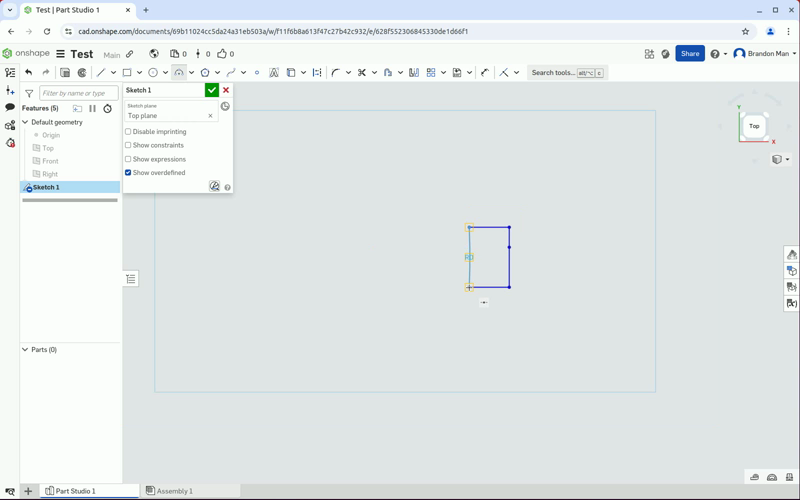
scroll(-6)
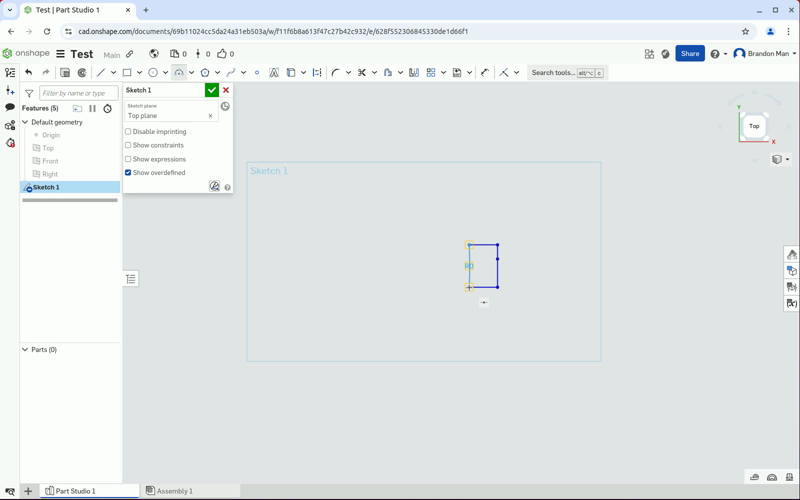
scroll(-6)
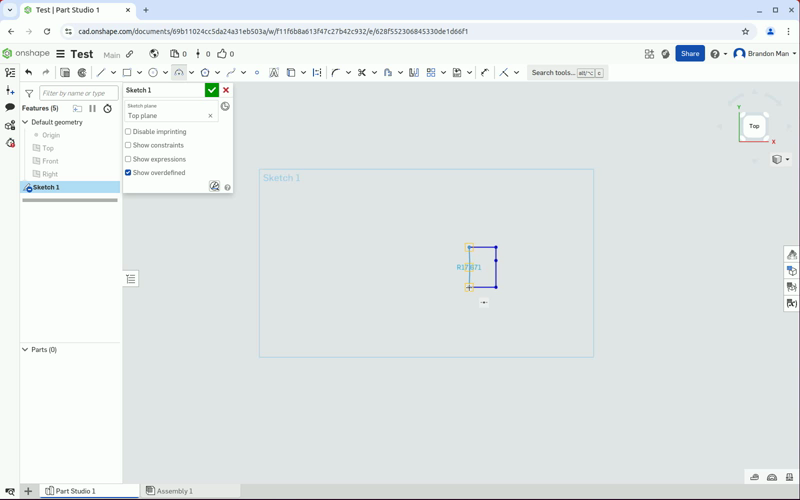
scroll(-6)
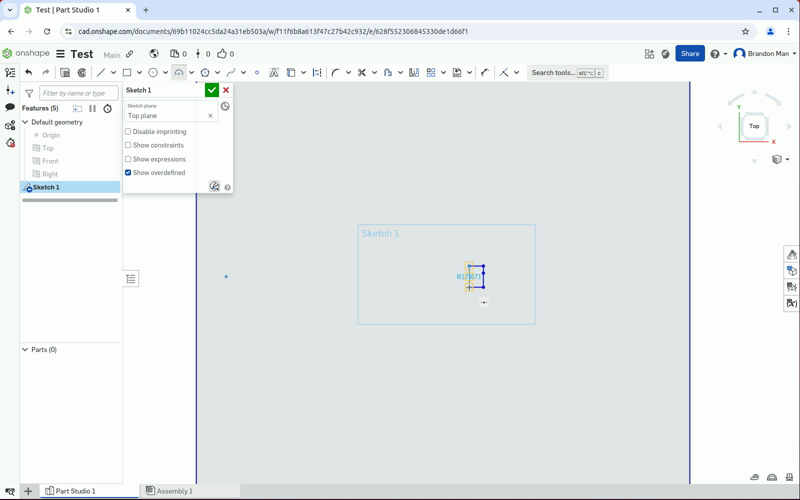
scroll(-6)
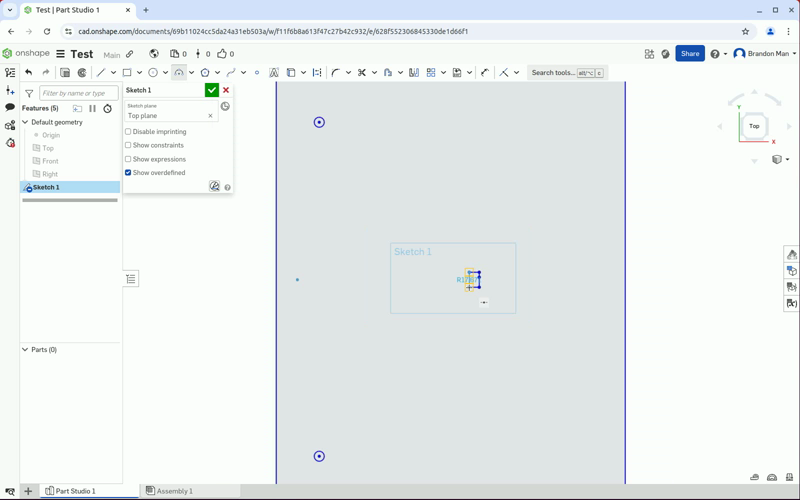
scroll(-6)
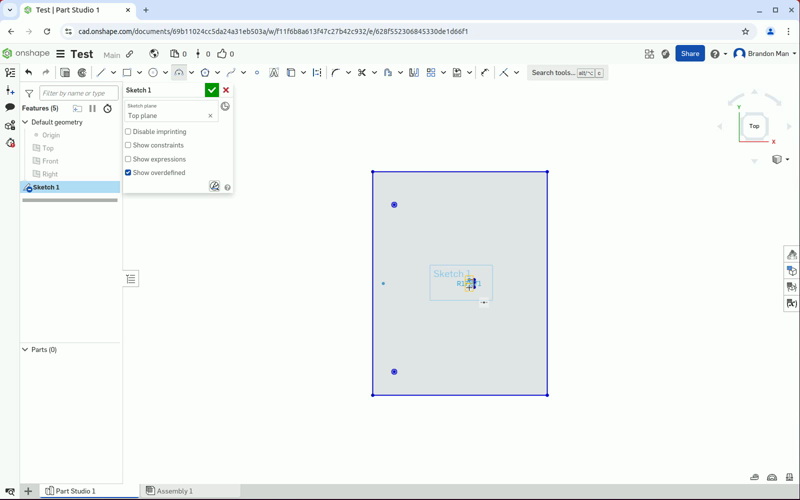
key_down(shift)
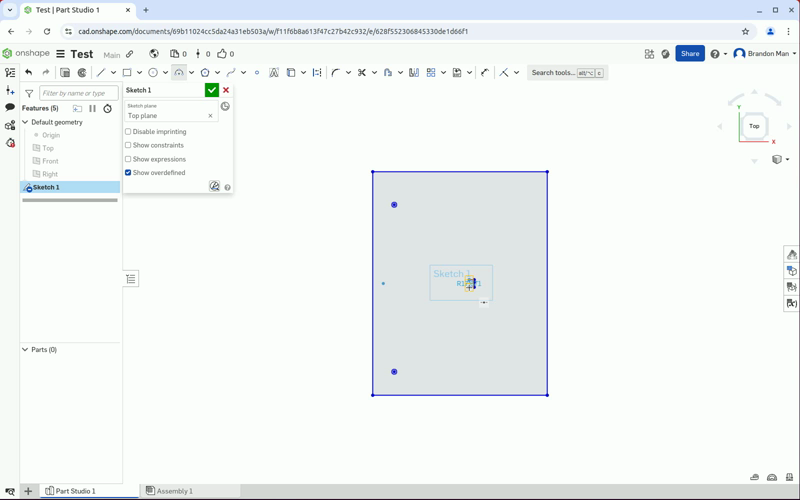
mouse_move(450, 283)
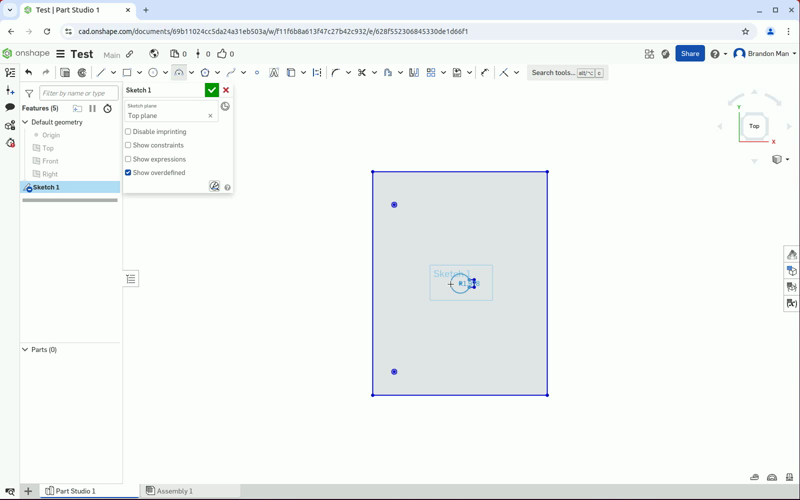
scroll(6)
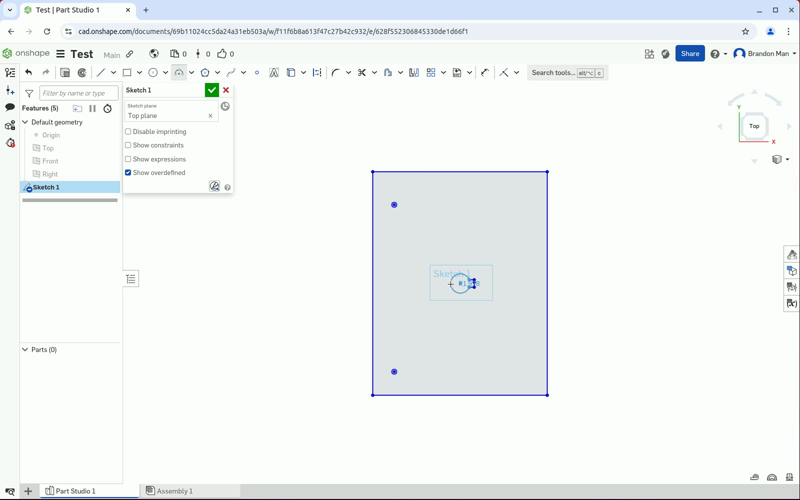
scroll(6)
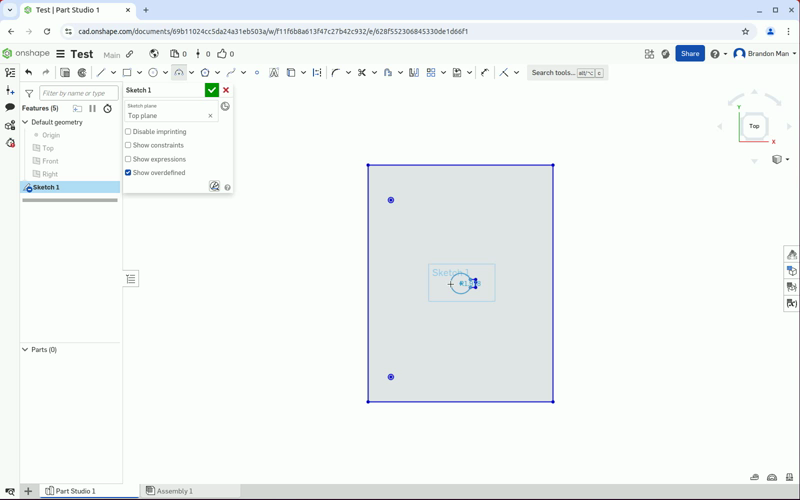
scroll(6)
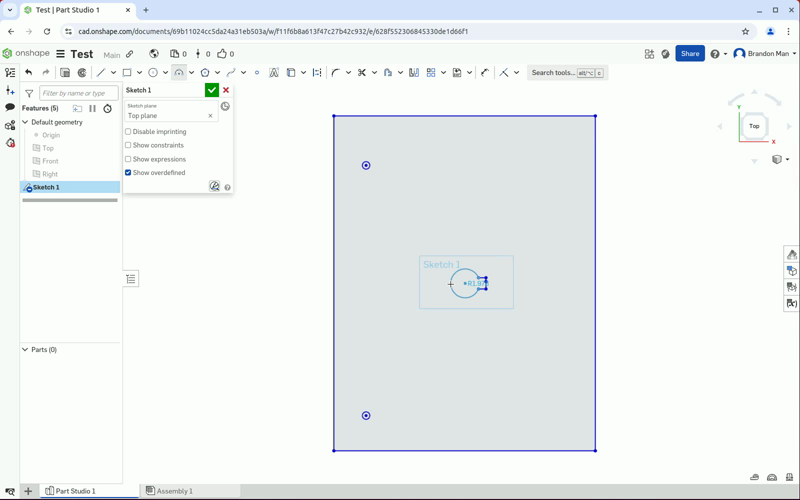
scroll(6)
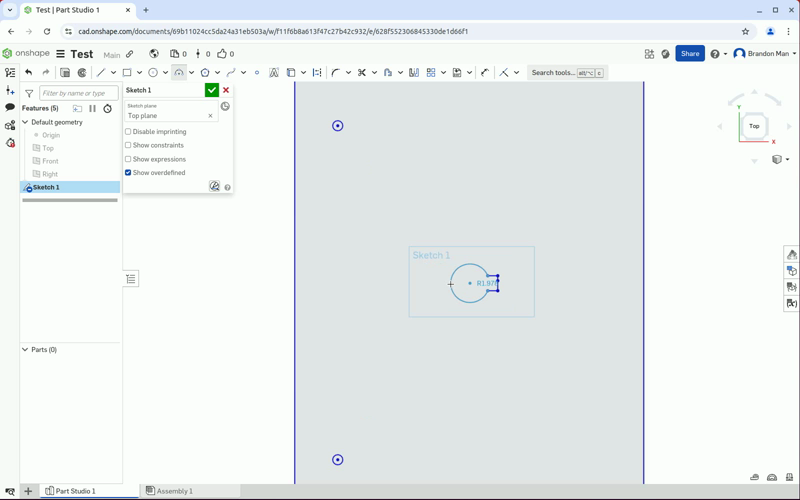
scroll(6)
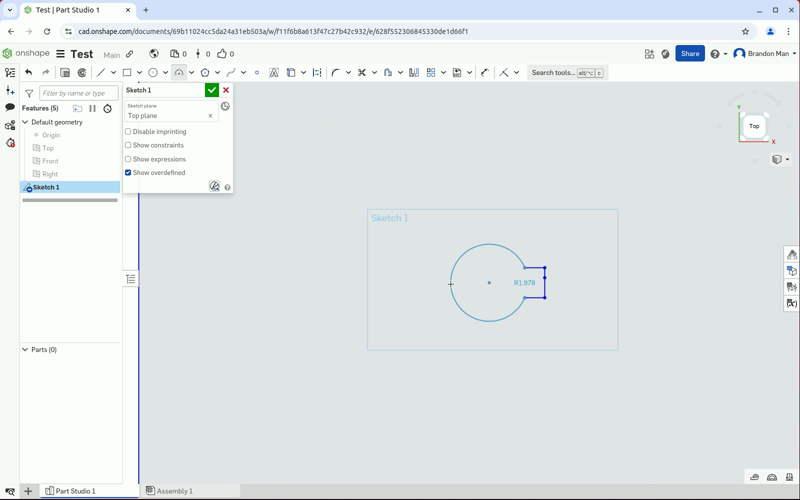
scroll(6)
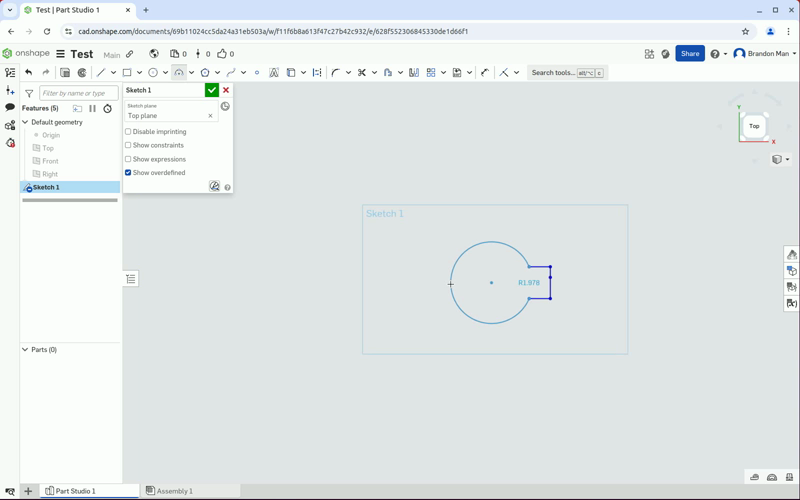
scroll(6)
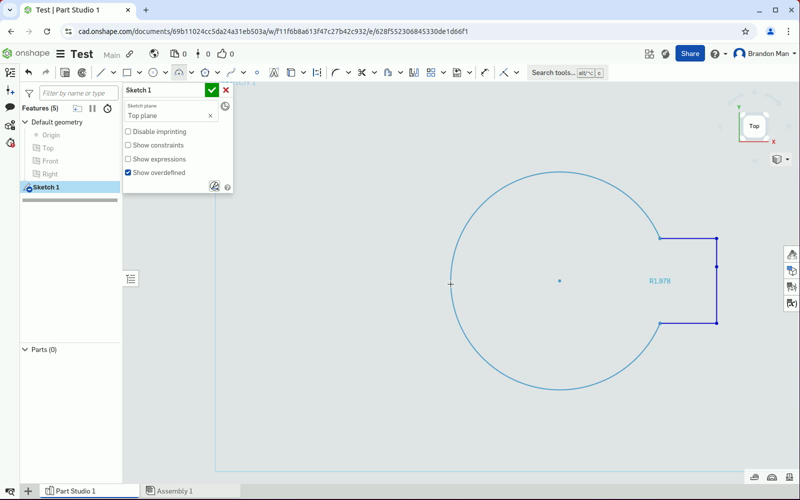
click(450, 283)
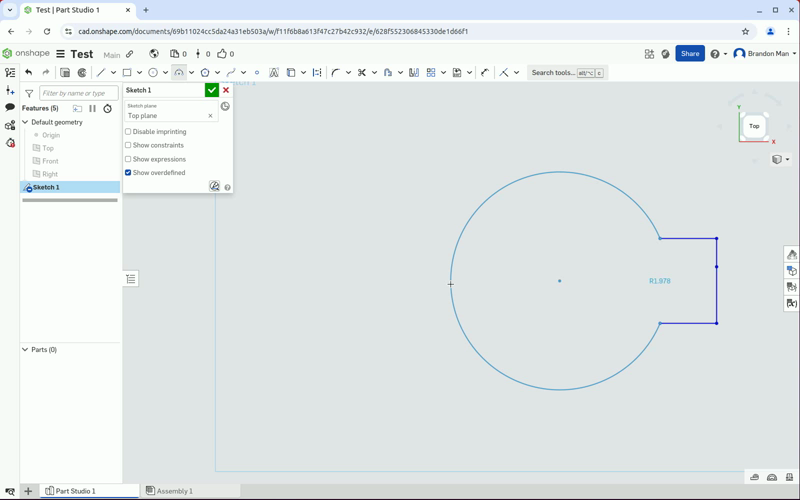
scroll(-6)
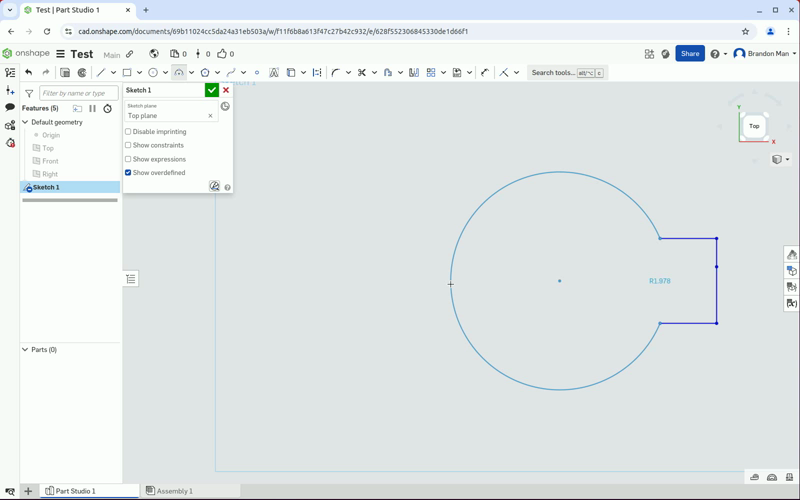
scroll(-6)
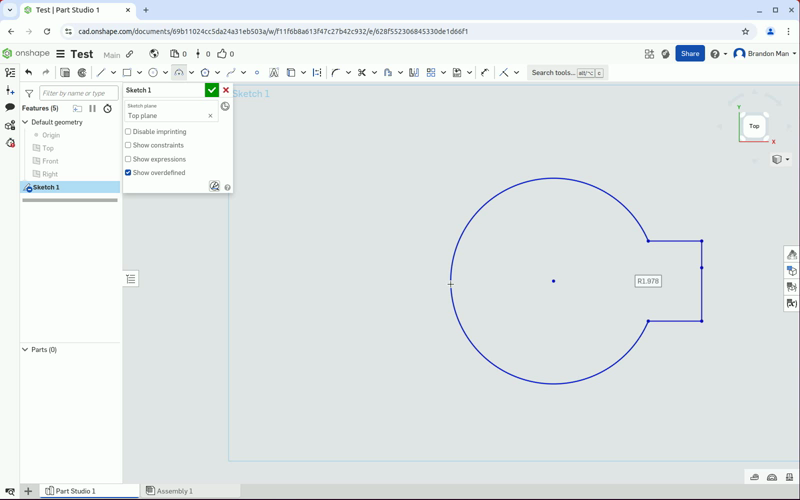
scroll(-6)
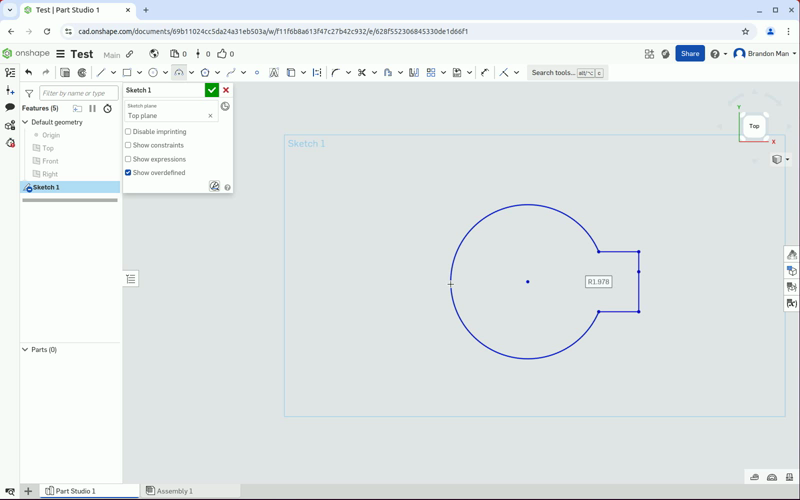
scroll(-6)
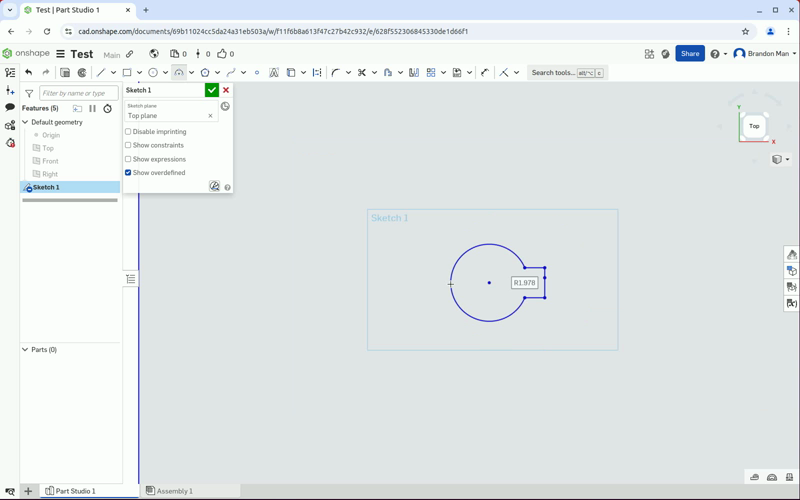
scroll(-6)
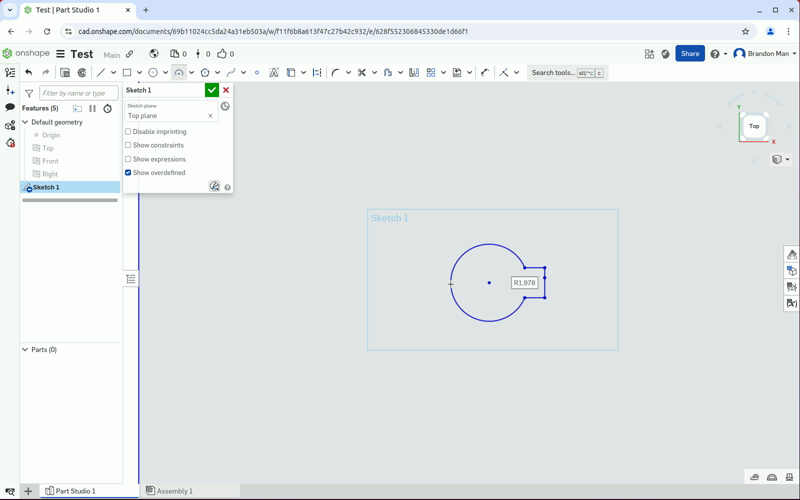
scroll(-6)
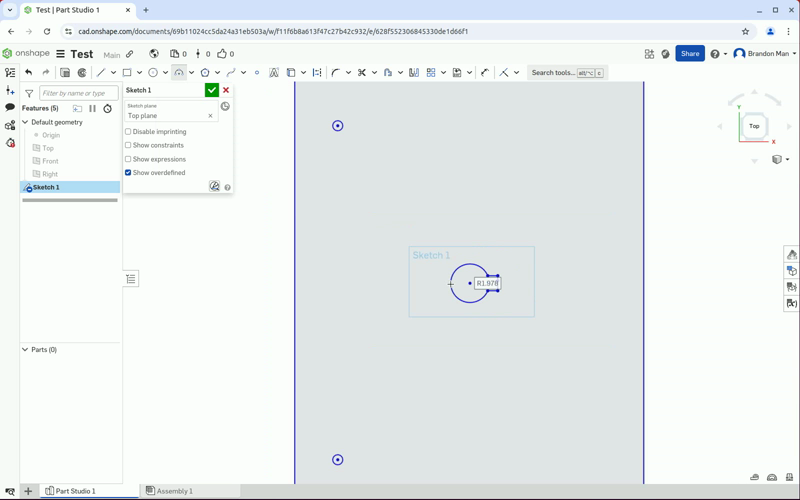
scroll(-6)
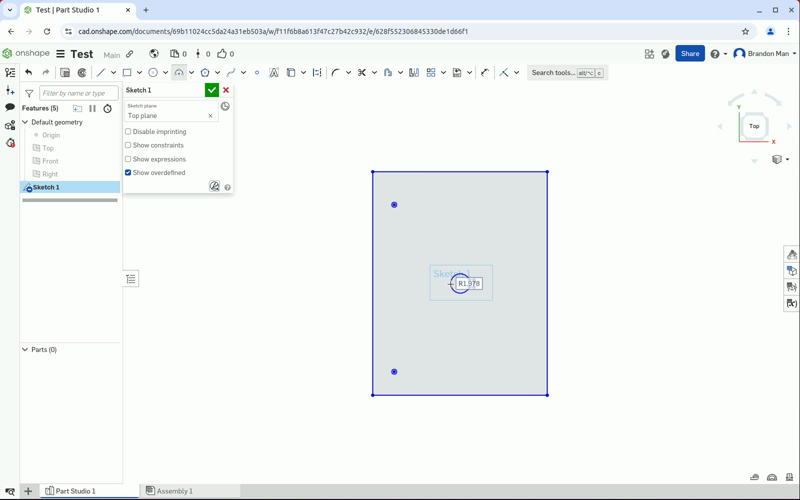
key_up(shift)
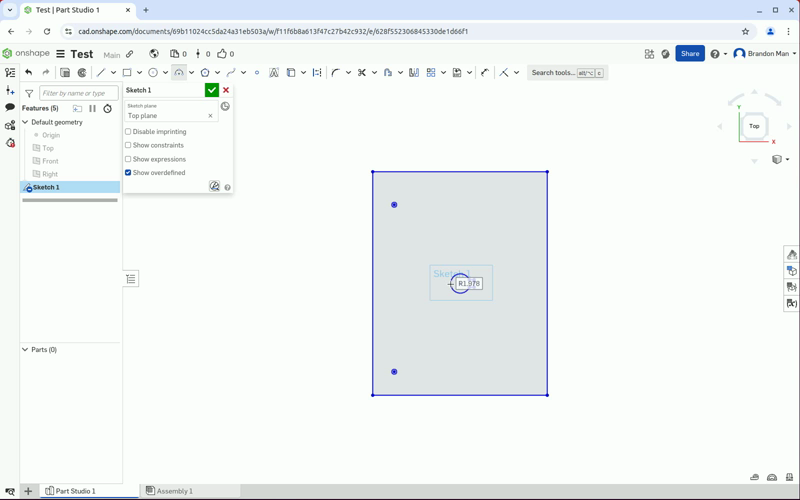
key(esc)
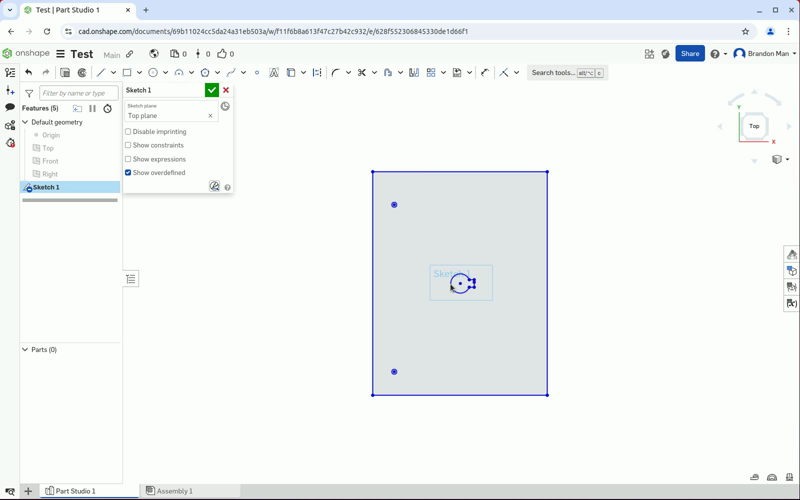
key(c)
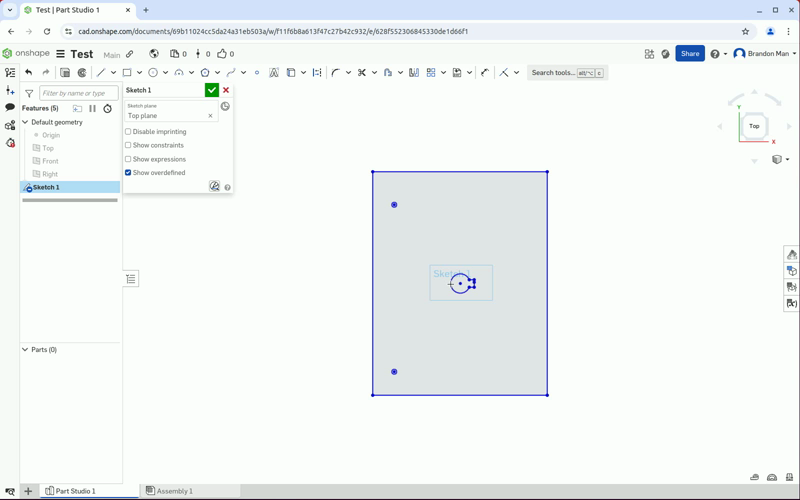
key_down(shift)
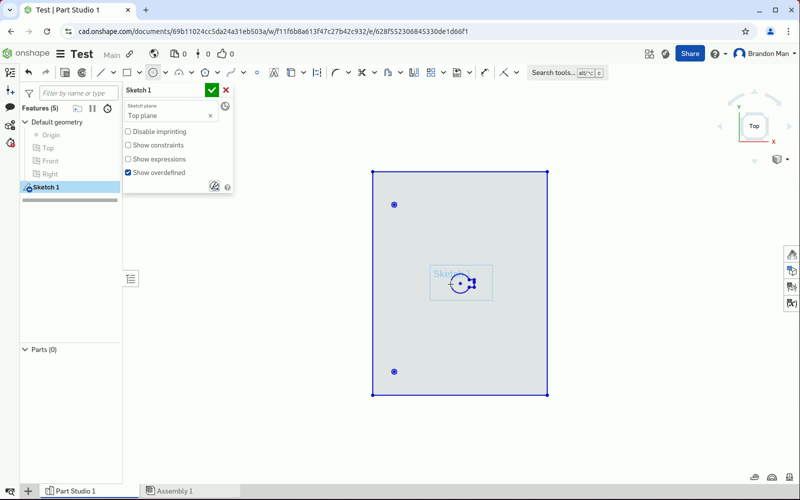
mouse_move(525, 371)
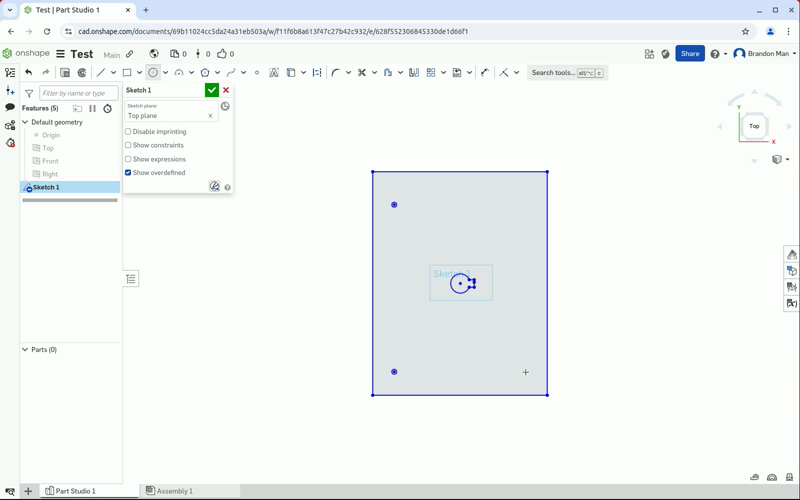
click(525, 371)
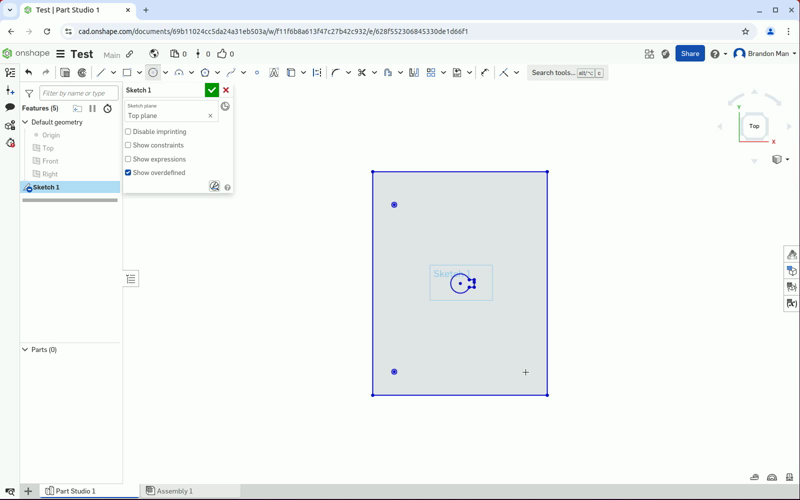
key_up(shift)
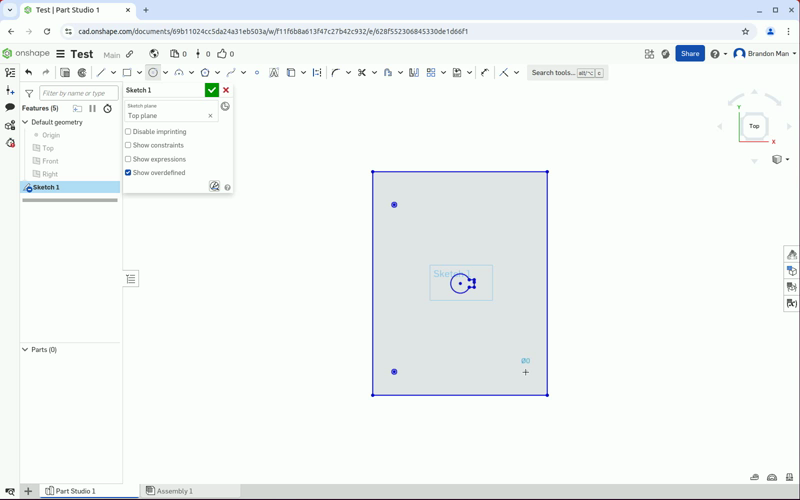
mouse_move(528, 371)
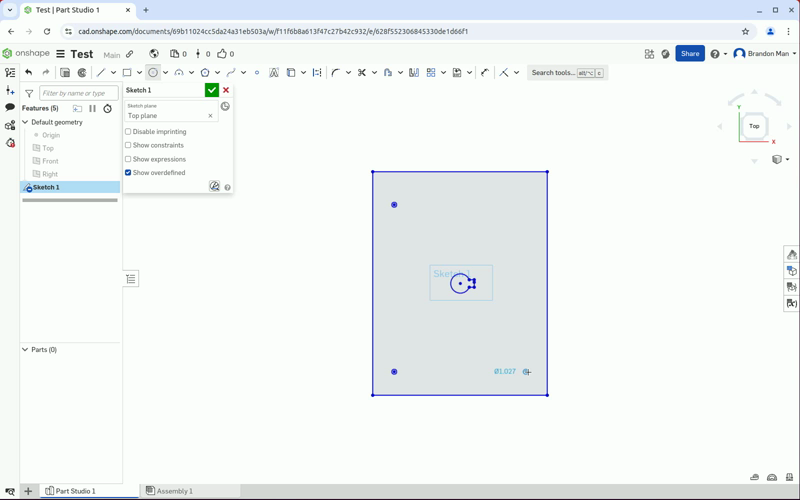
scroll(6)
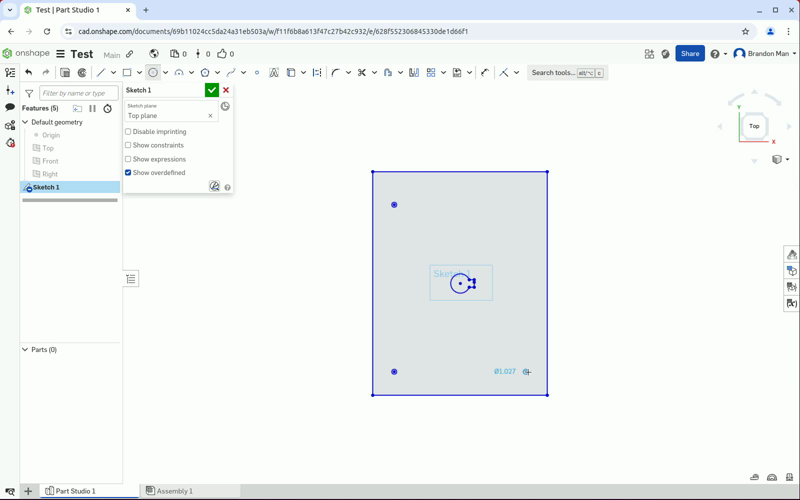
scroll(6)
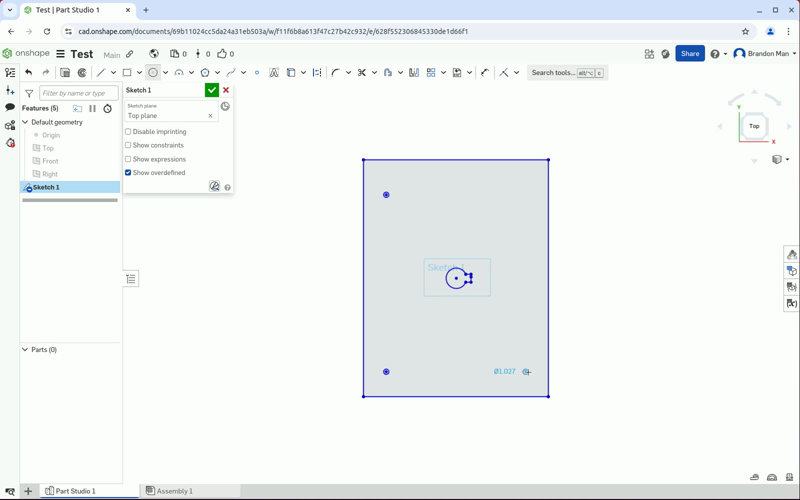
scroll(6)
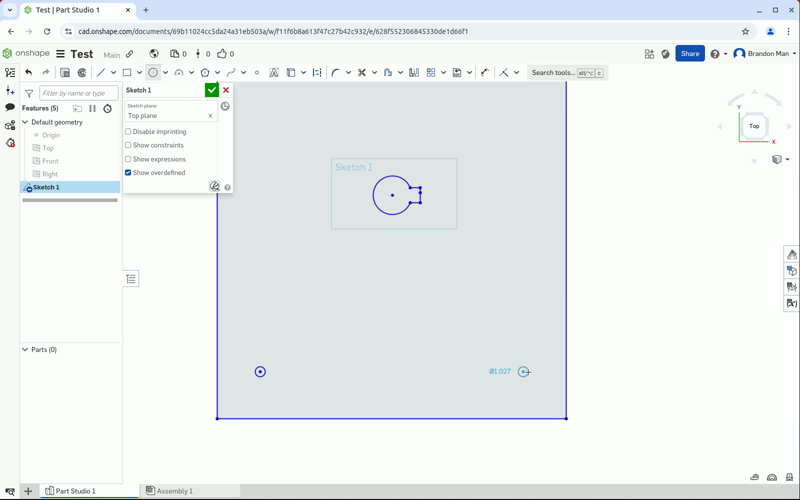
scroll(6)
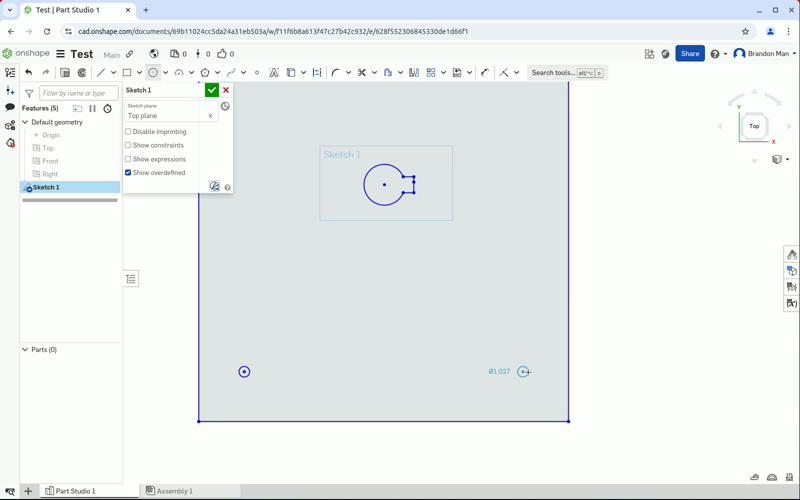
scroll(6)
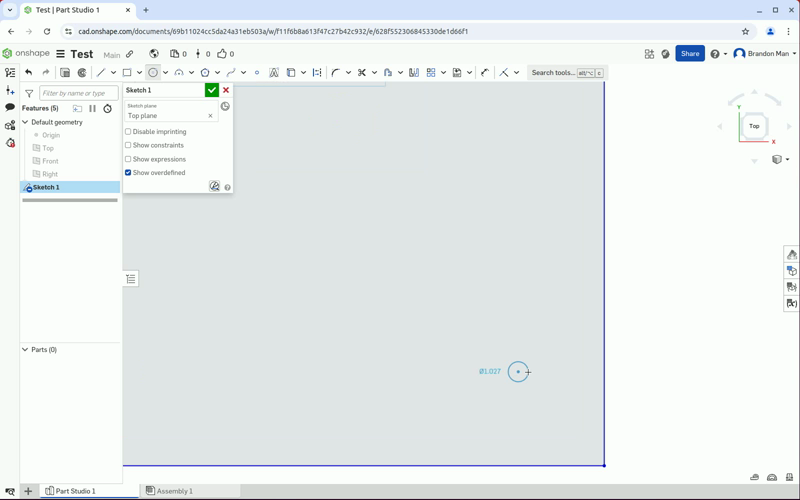
scroll(6)
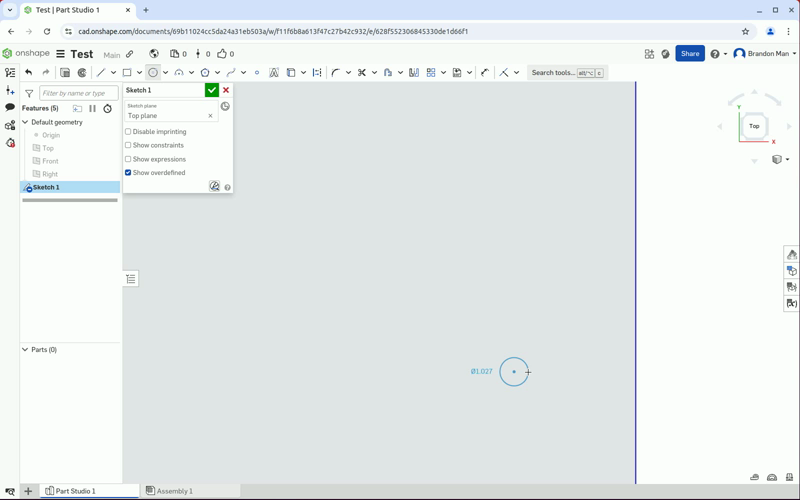
scroll(6)
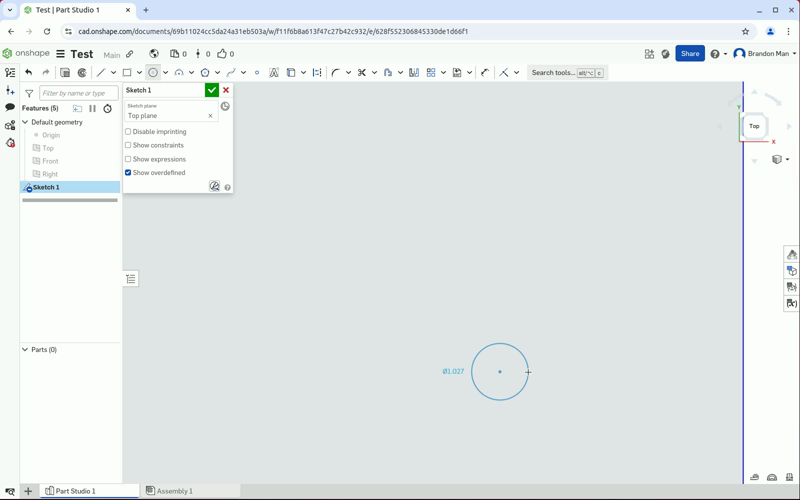
click(528, 371)
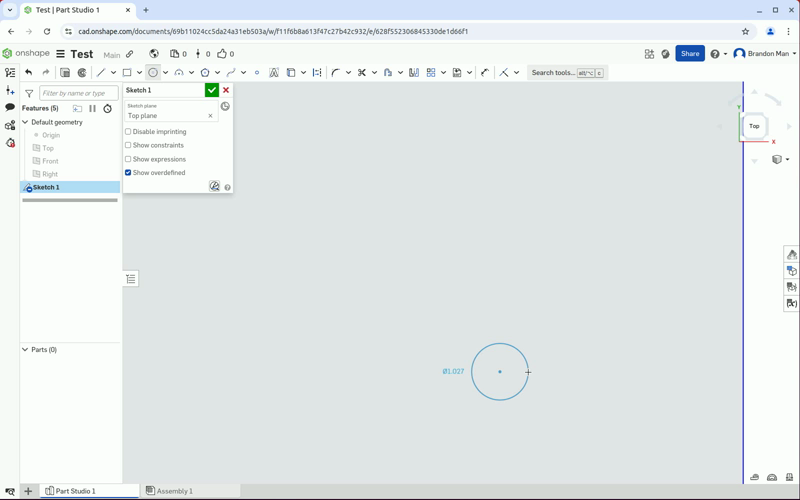
scroll(-6)
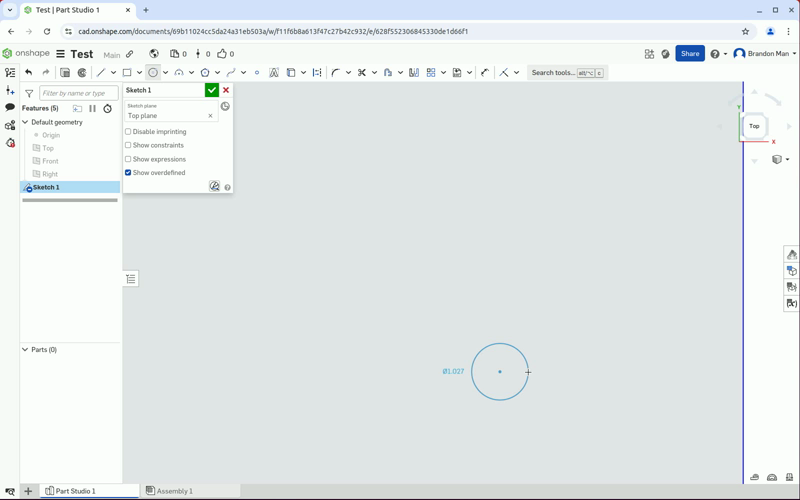
scroll(-6)
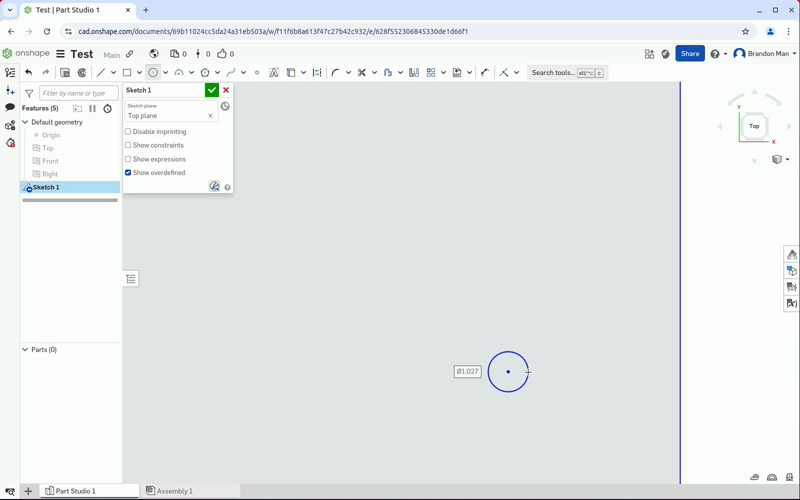
scroll(-6)
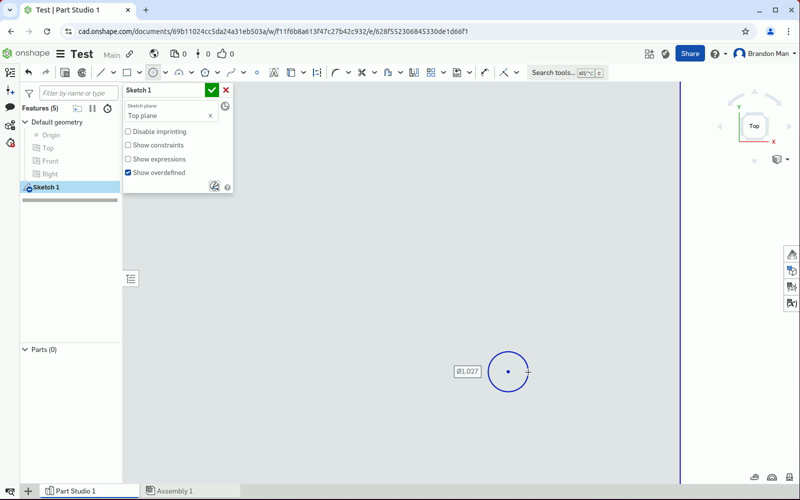
scroll(-6)
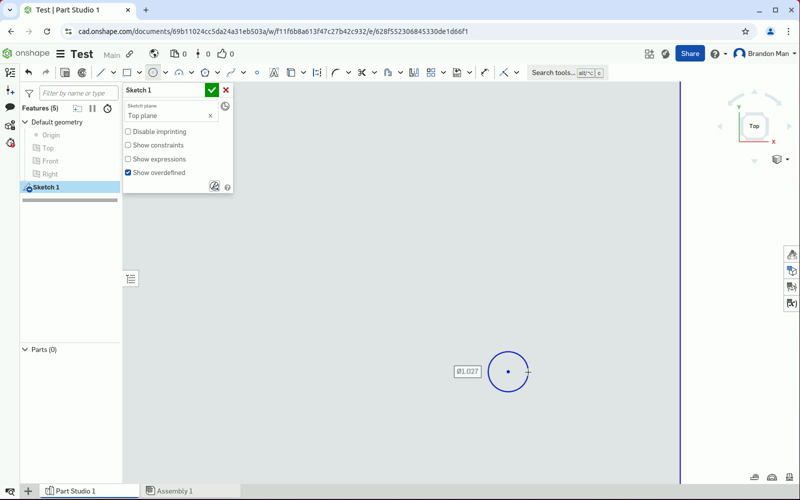
scroll(-6)
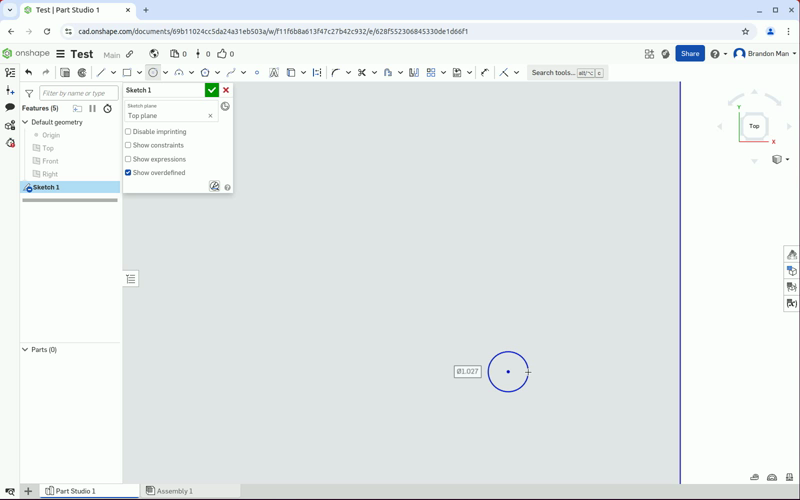
scroll(-6)
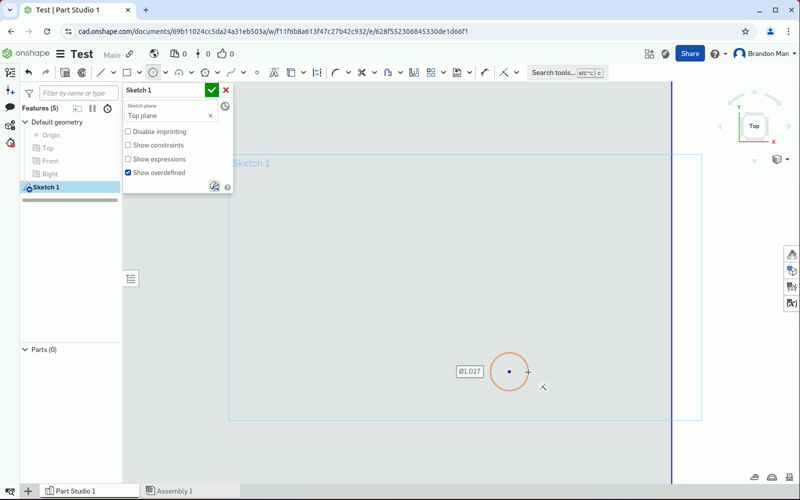
scroll(-6)
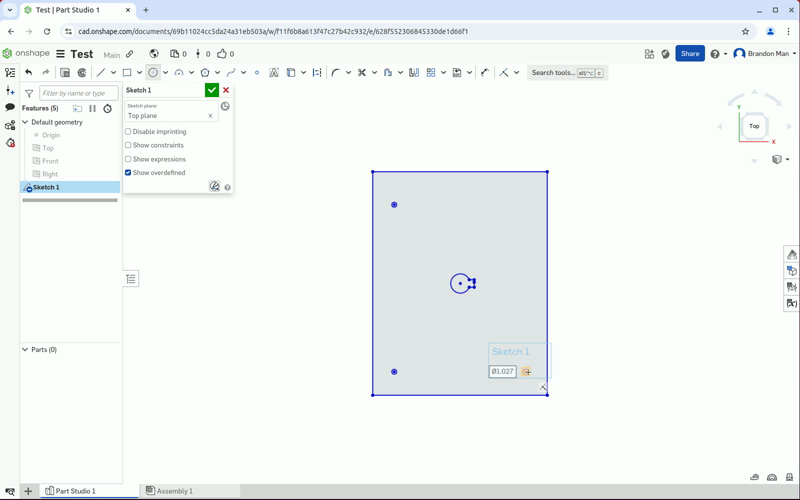
key(esc)
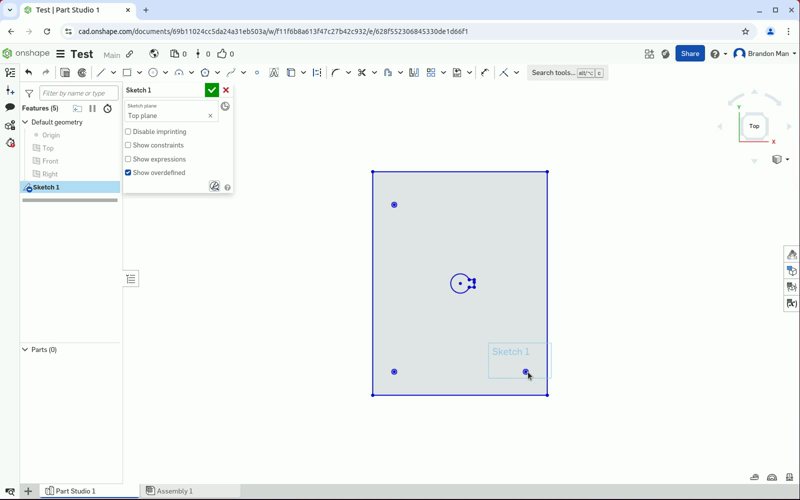
key(c)
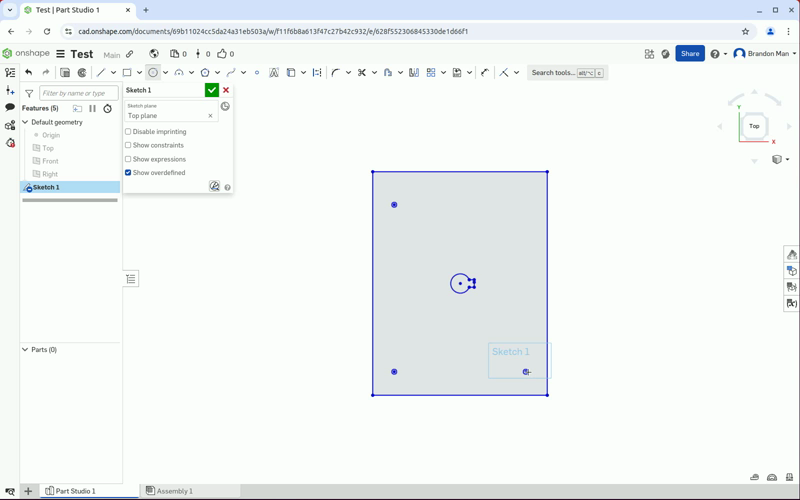
key_down(shift)
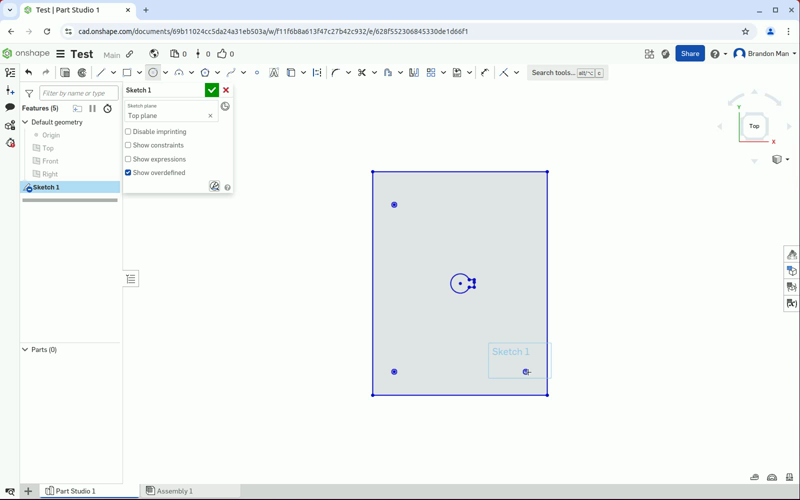
mouse_move(525, 204)
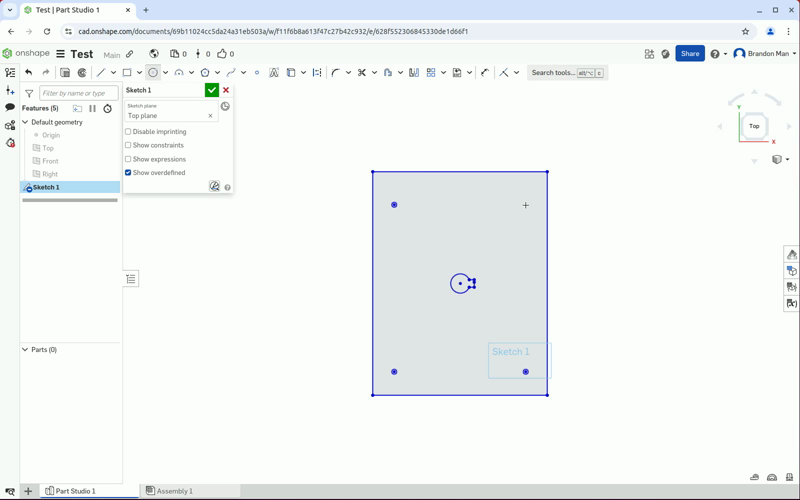
click(525, 204)
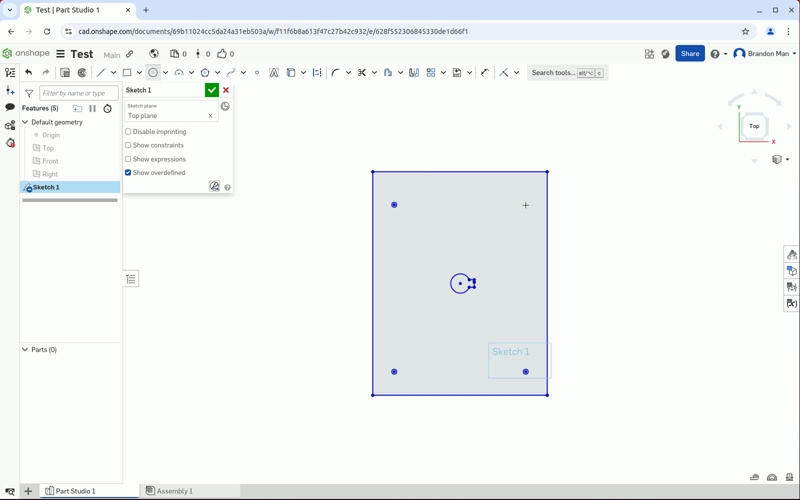
key_up(shift)
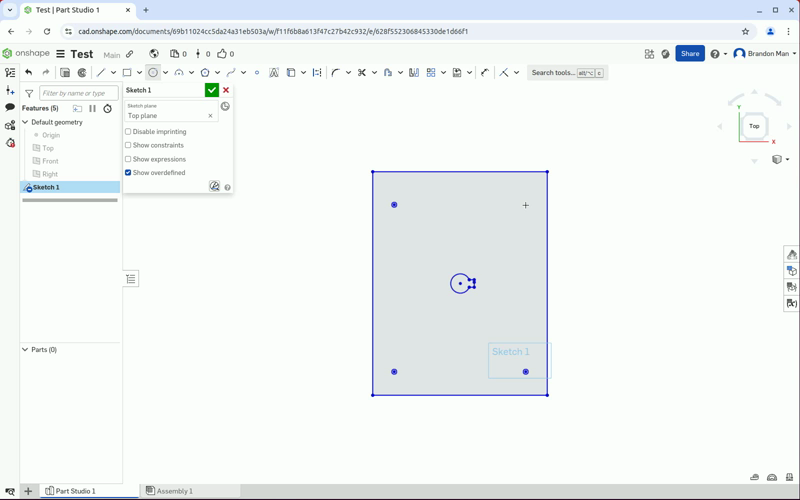
mouse_move(528, 204)
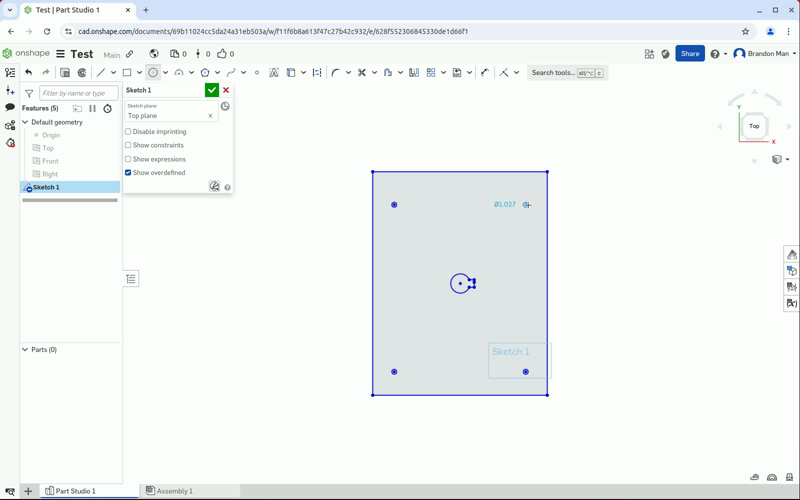
scroll(6)
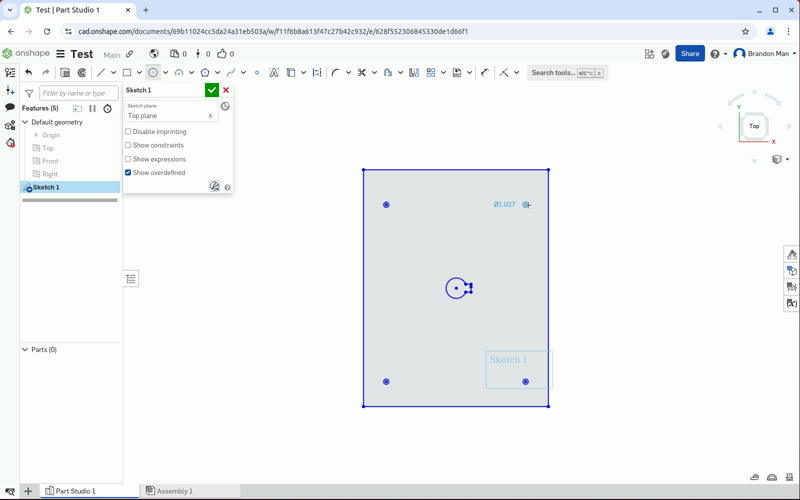
scroll(6)
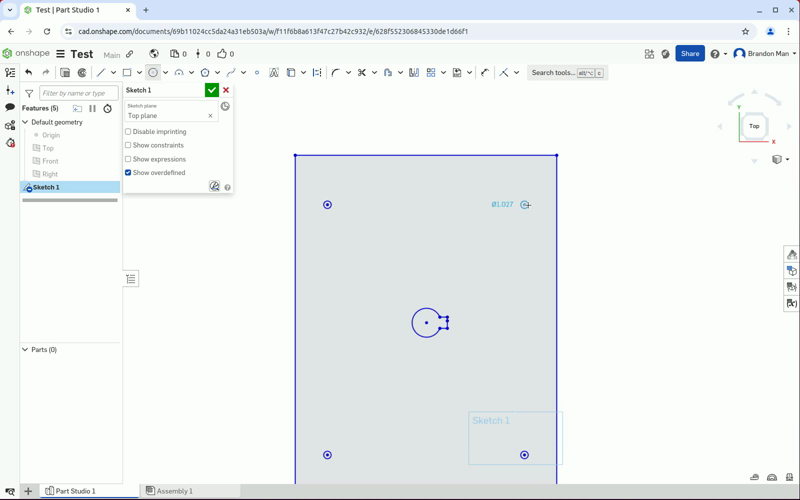
scroll(6)
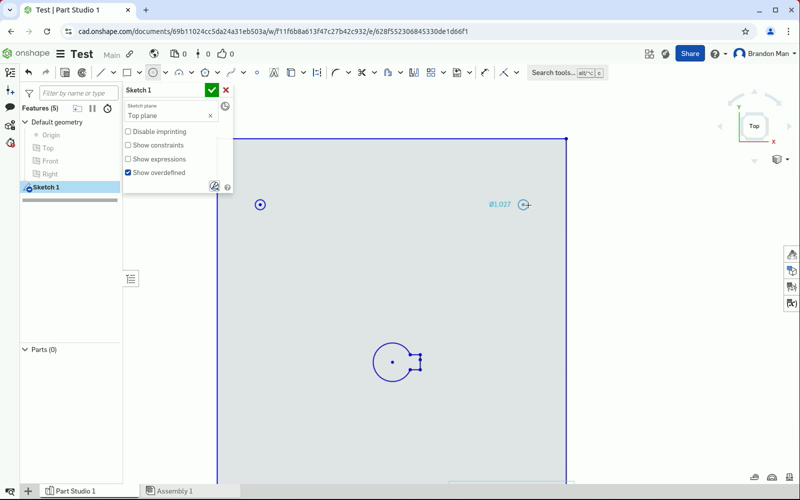
scroll(6)
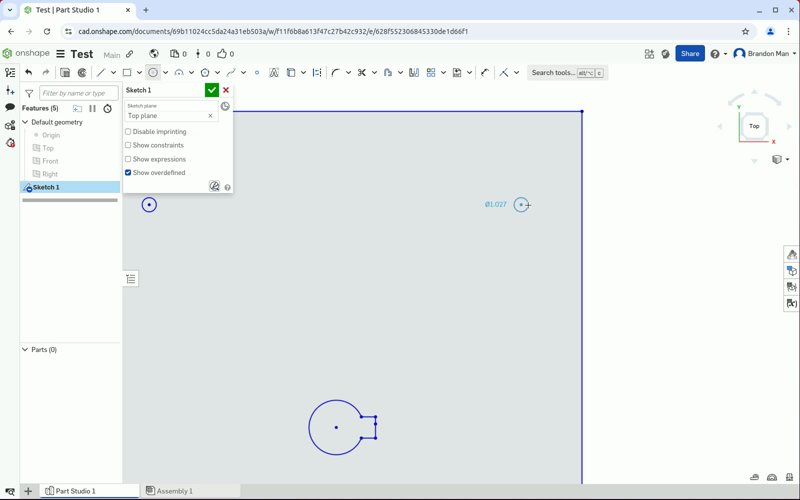
scroll(6)
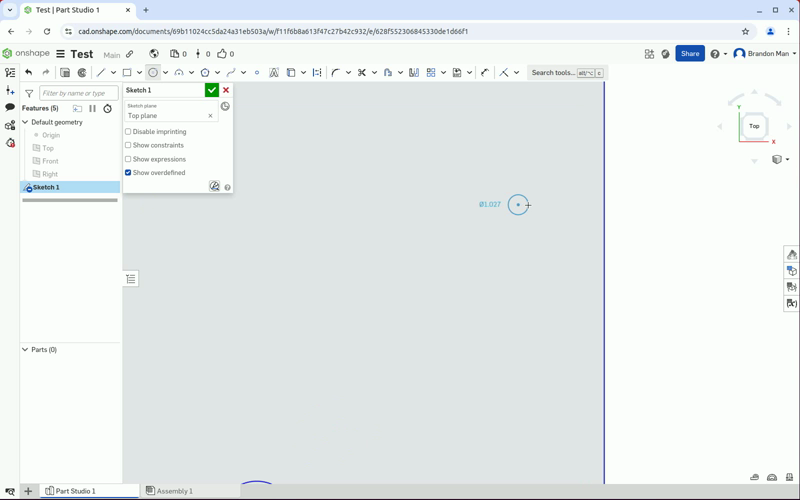
scroll(6)
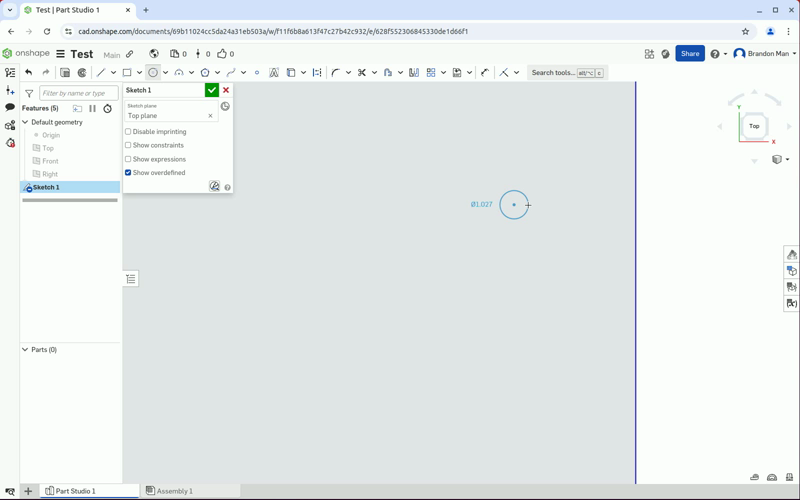
scroll(6)
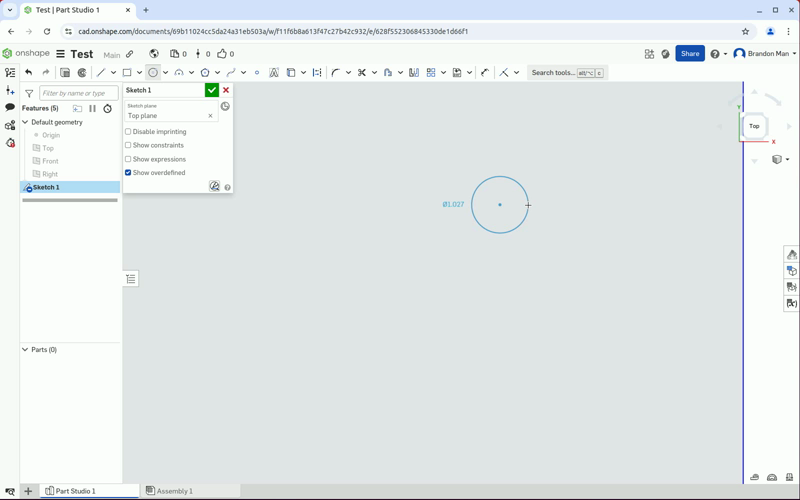
click(528, 204)
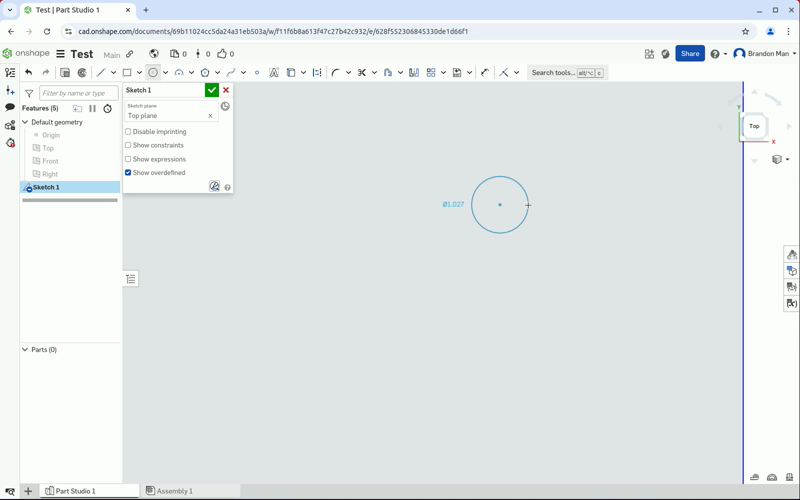
scroll(-6)
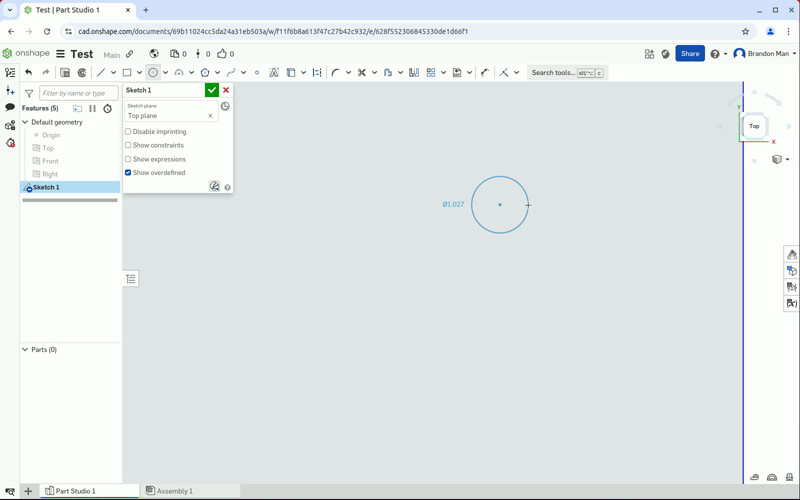
scroll(-6)
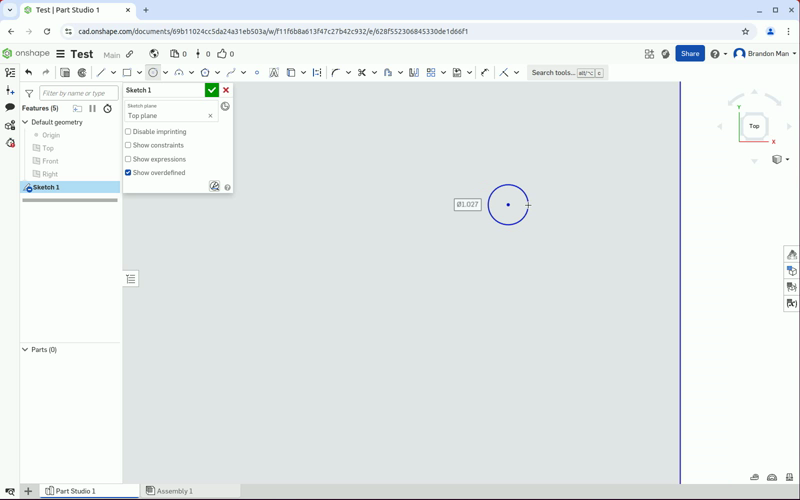
scroll(-6)
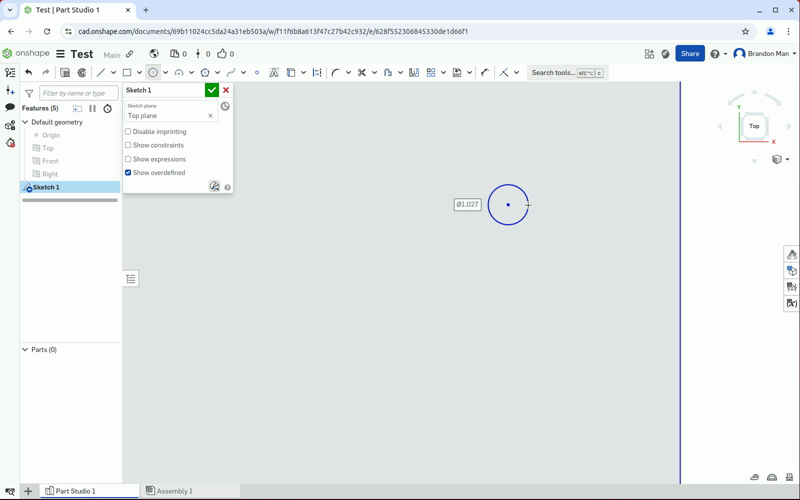
scroll(-6)
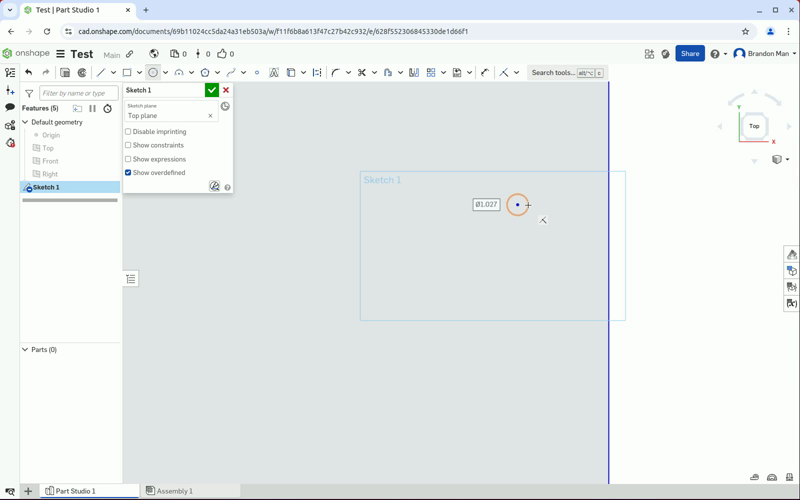
scroll(-6)
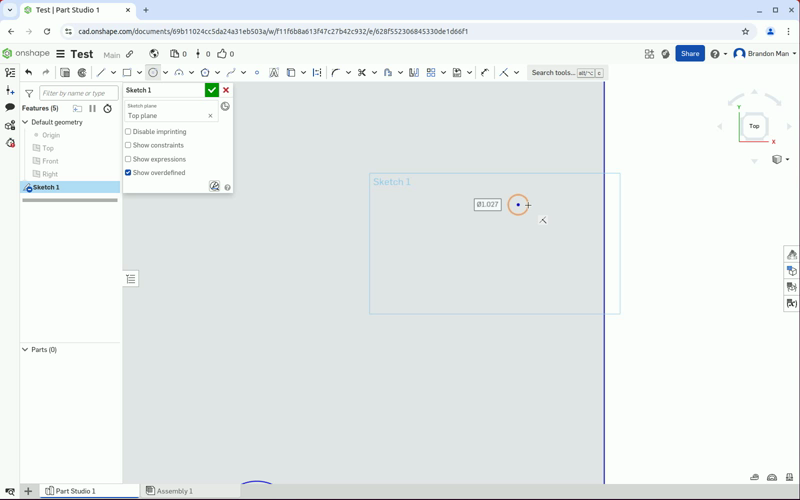
scroll(-6)
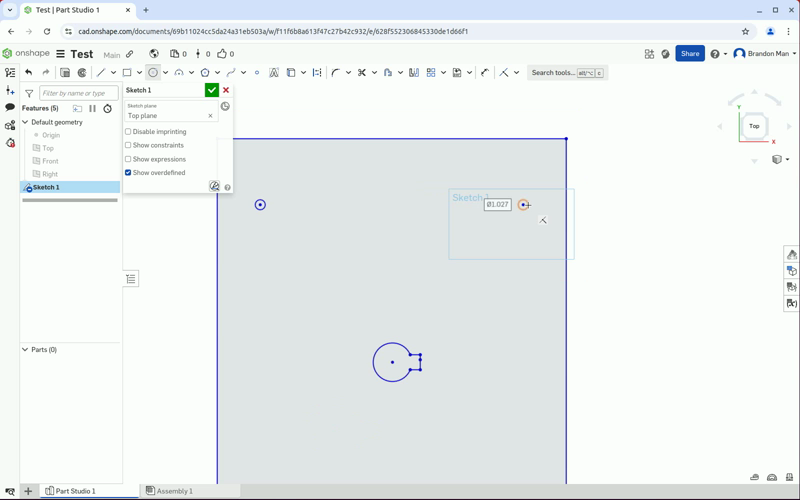
scroll(-6)
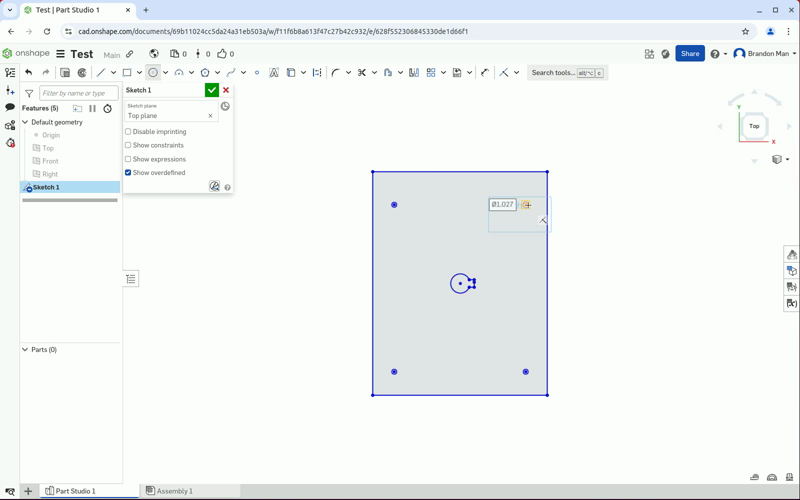
key(esc)
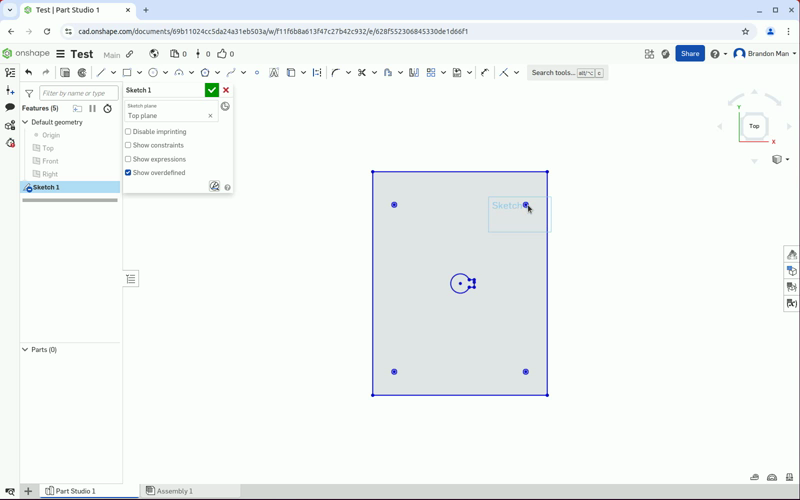
mouse_move(519, 240)
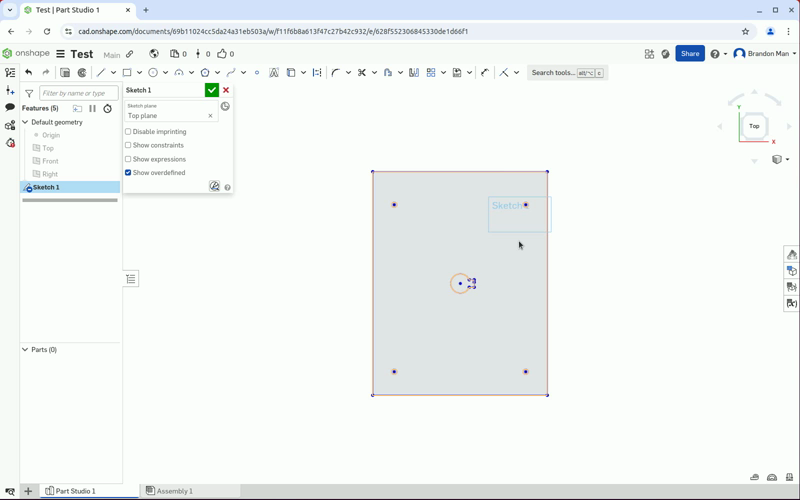
click(519, 240)
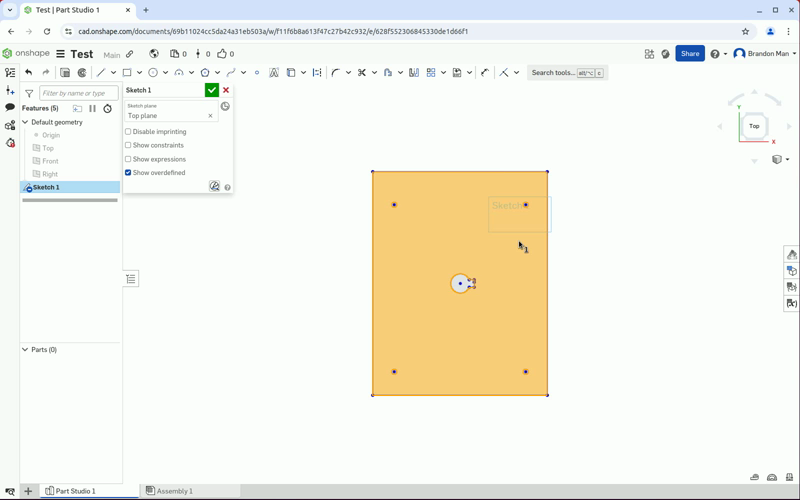
mouse_move(73, 352)
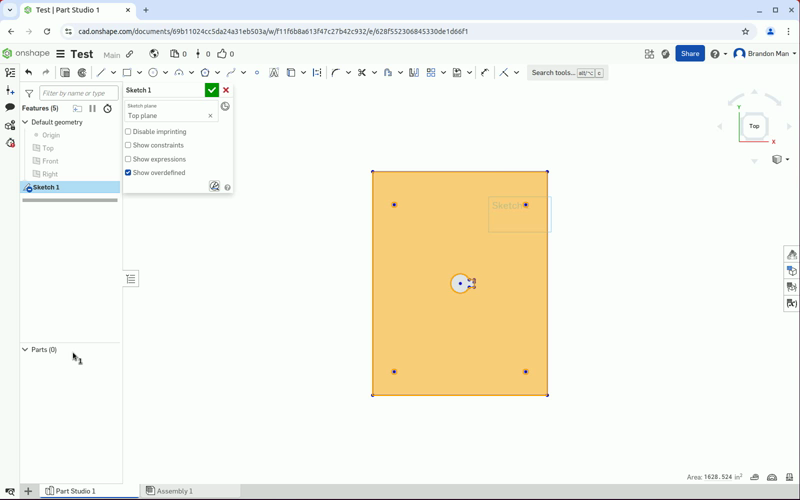
key(shift+y)
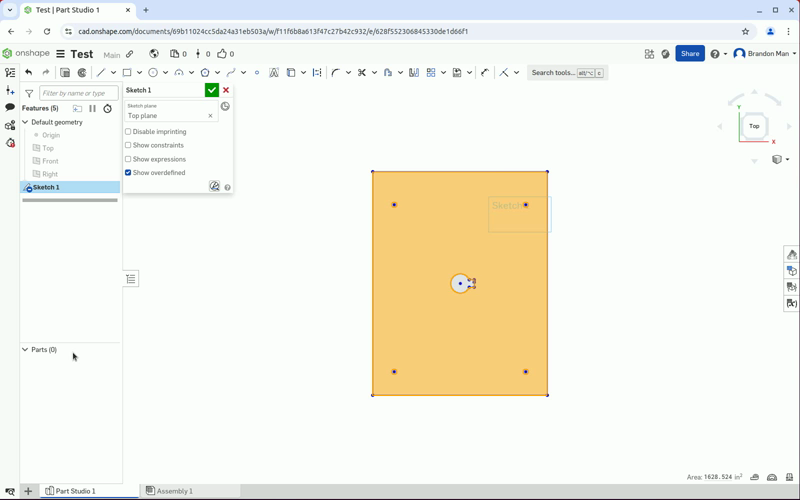
key(shift+e)
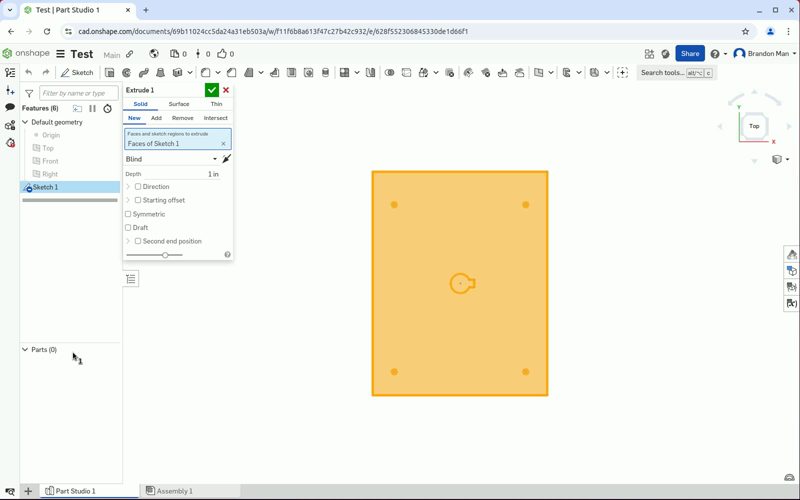
mouse_move(143, 106)
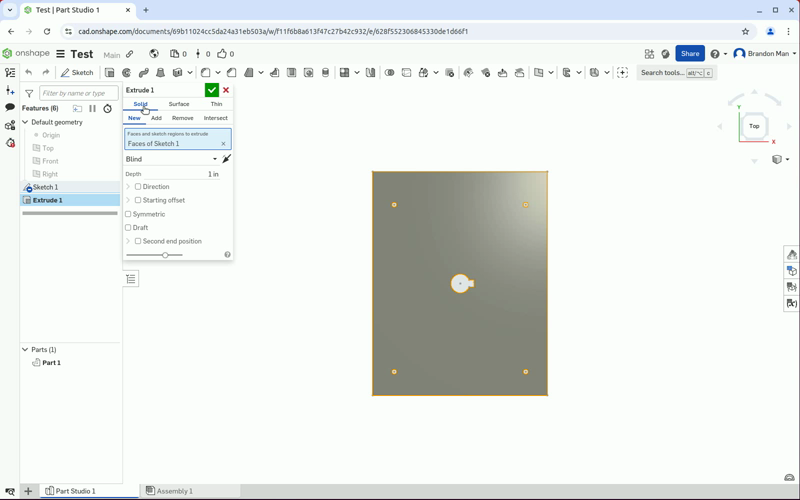
click(143, 106)
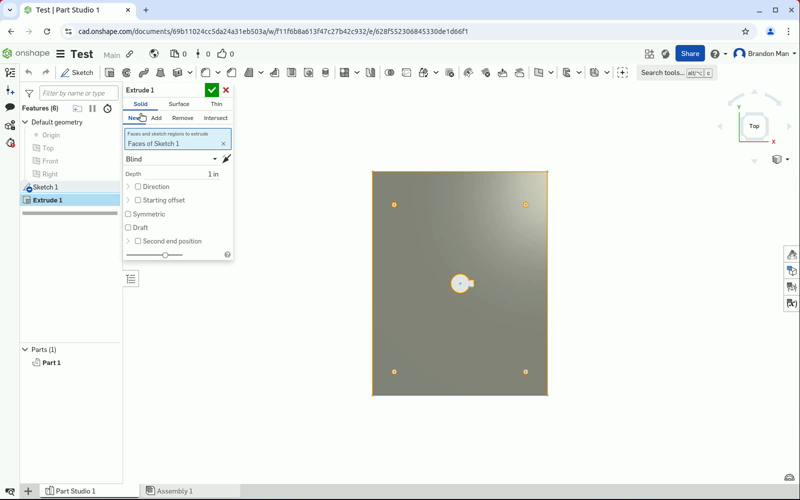
mouse_move(137, 120)
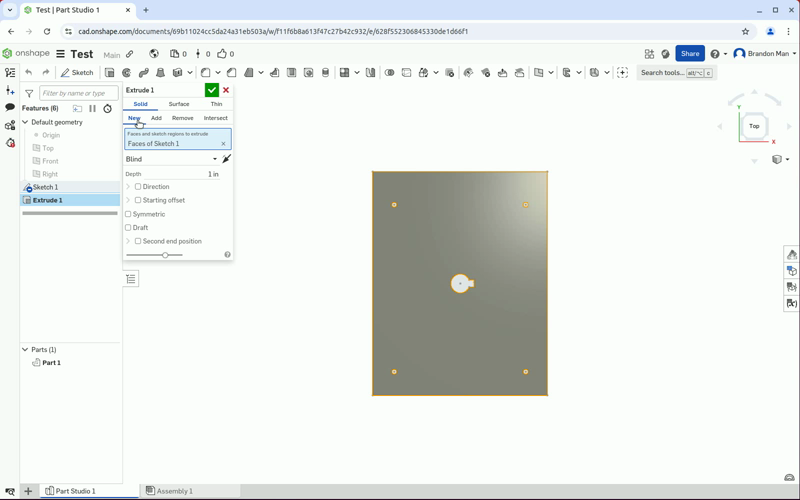
click(137, 120)
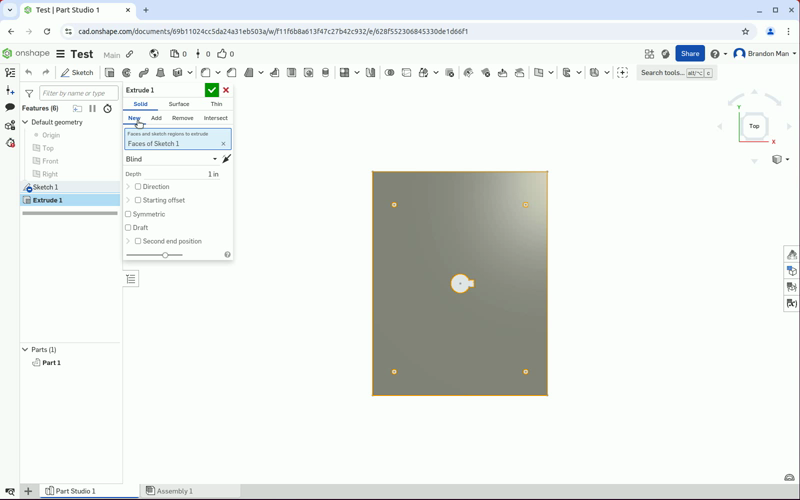
key(tab, 4)
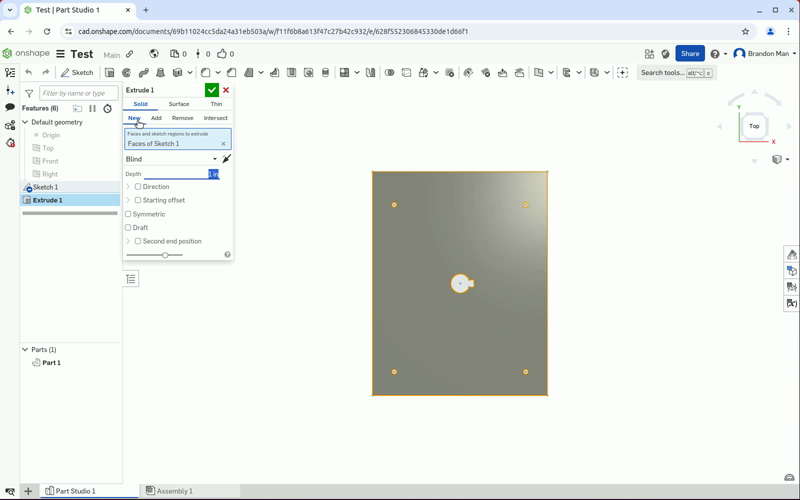
text(1.685)
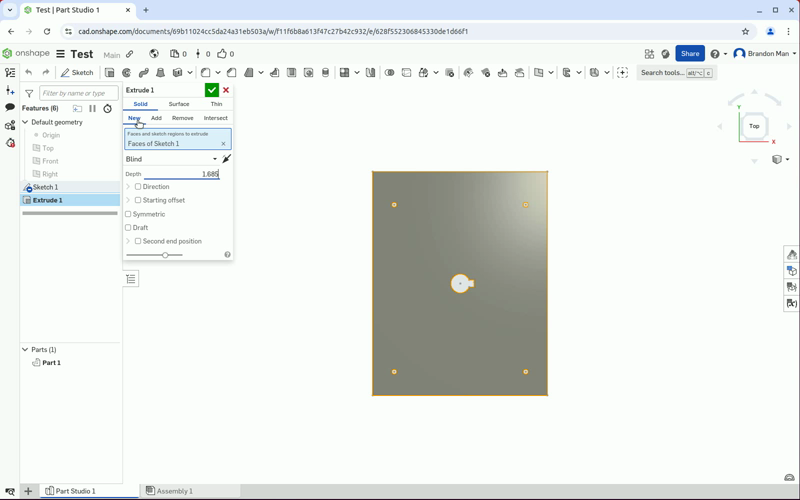
key(enter)
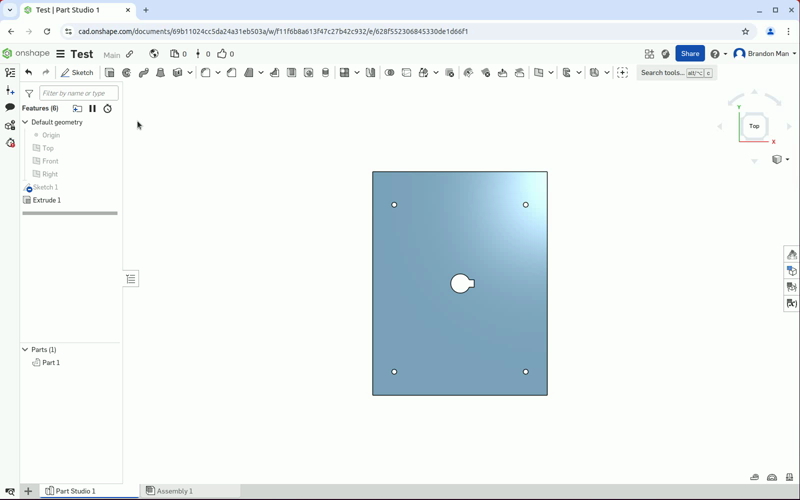
key(shift+h)
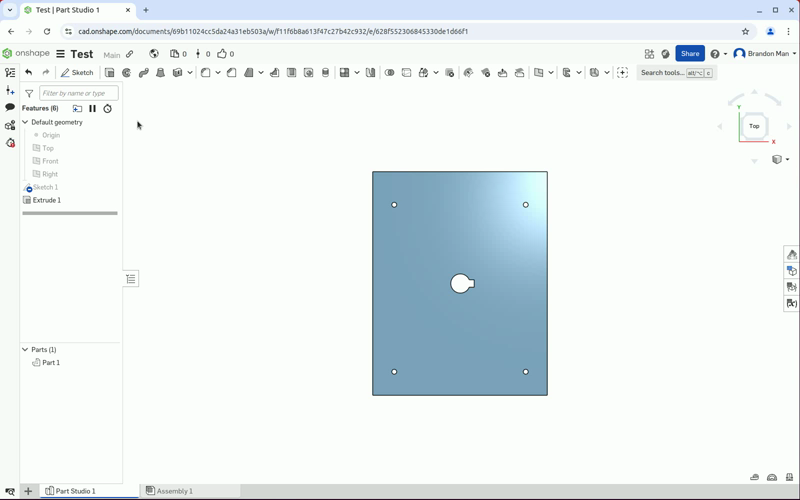
key(shift+h)
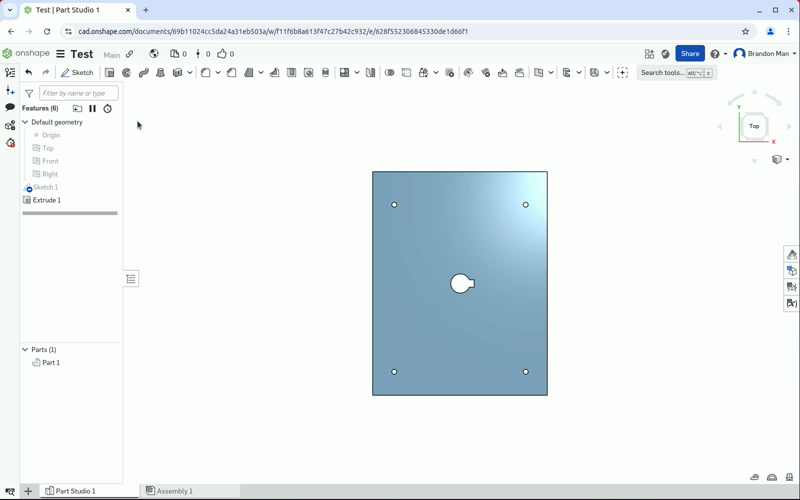
mouse_move(73, 189)
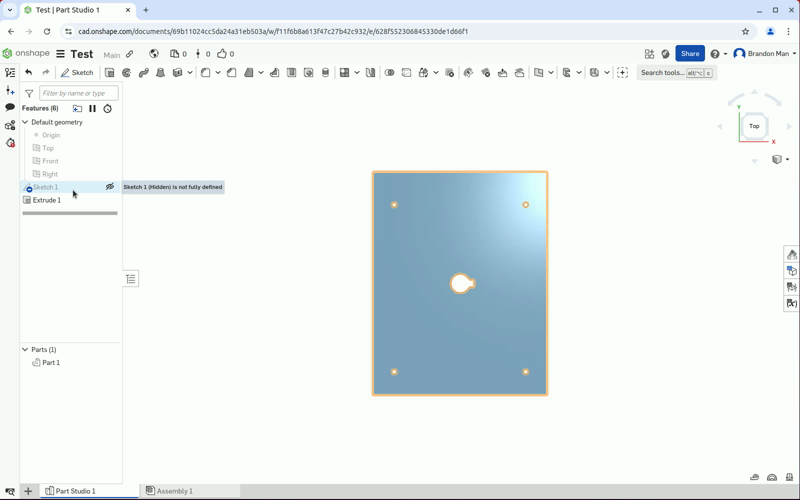
click(73, 189)
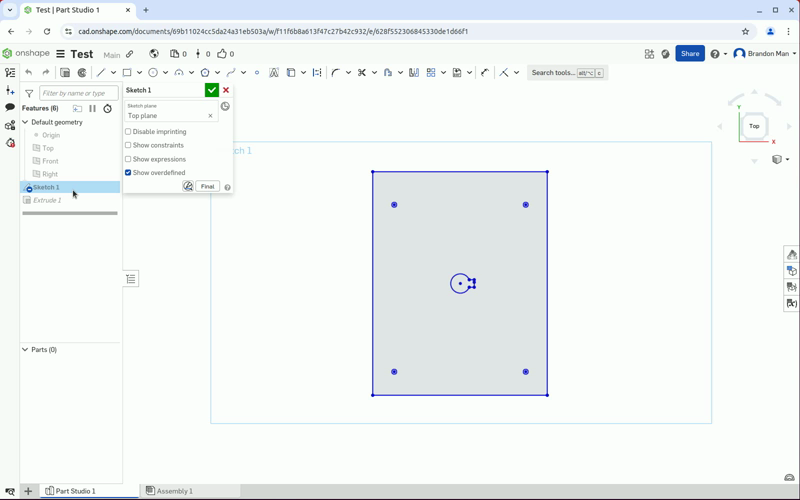
mouse_move(229, 92)
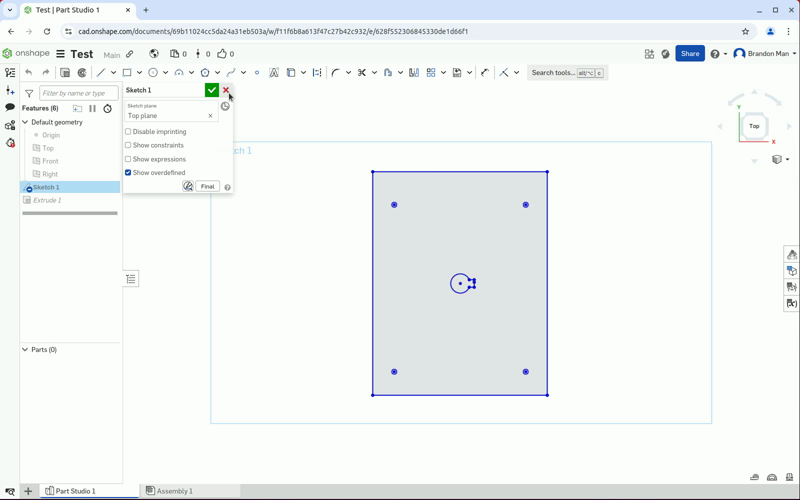
click(229, 92)
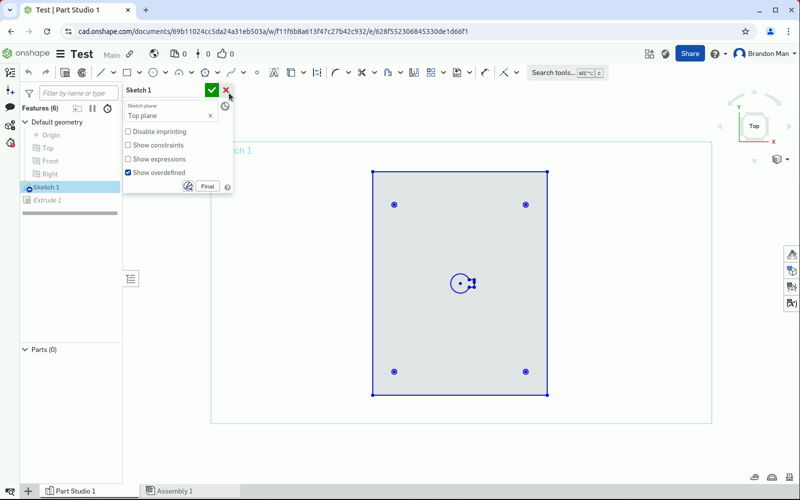
key(shift+s)
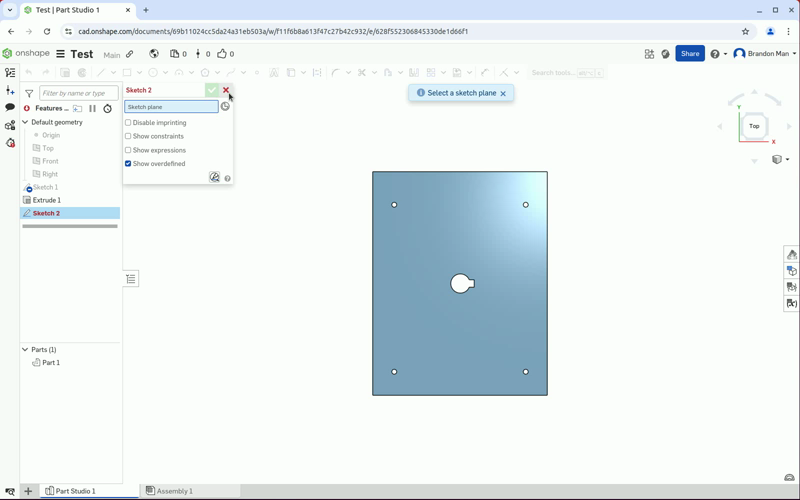
mouse_move(73, 150)
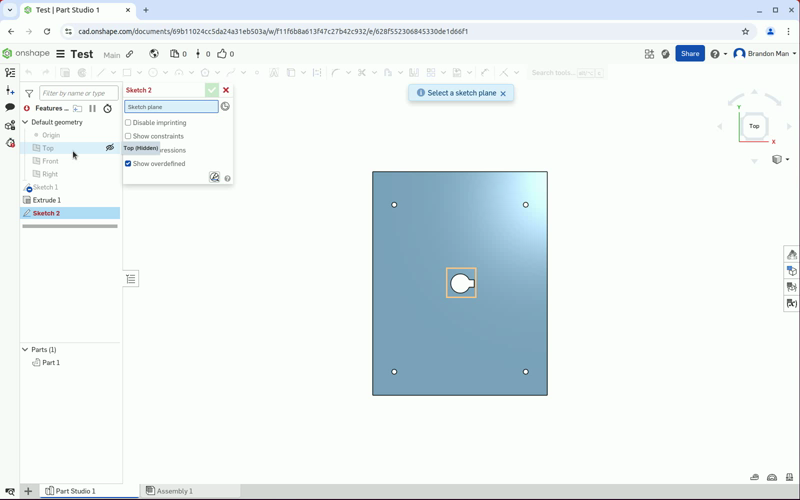
click(73, 150)
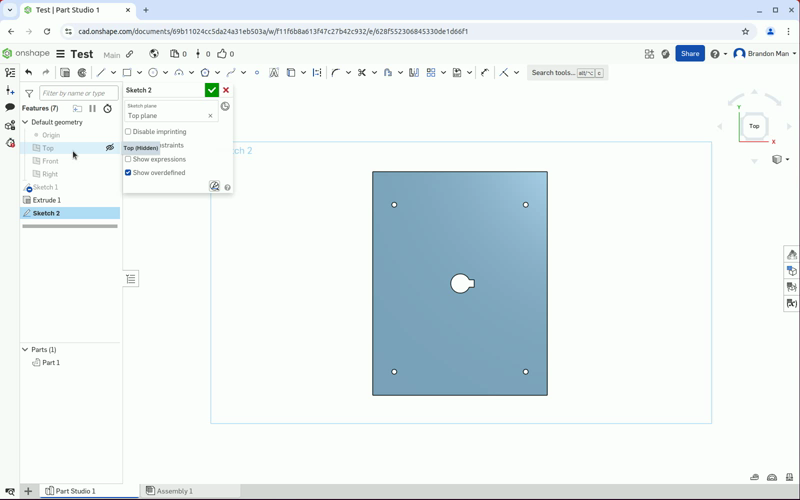
mouse_move(73, 352)
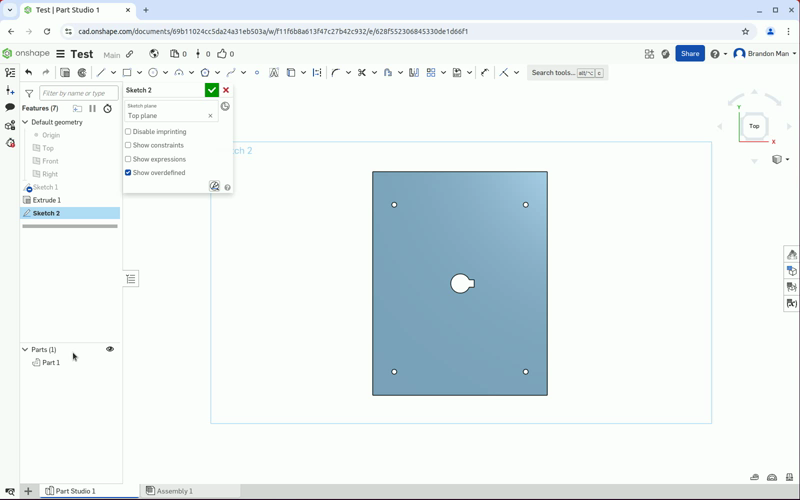
key(y)
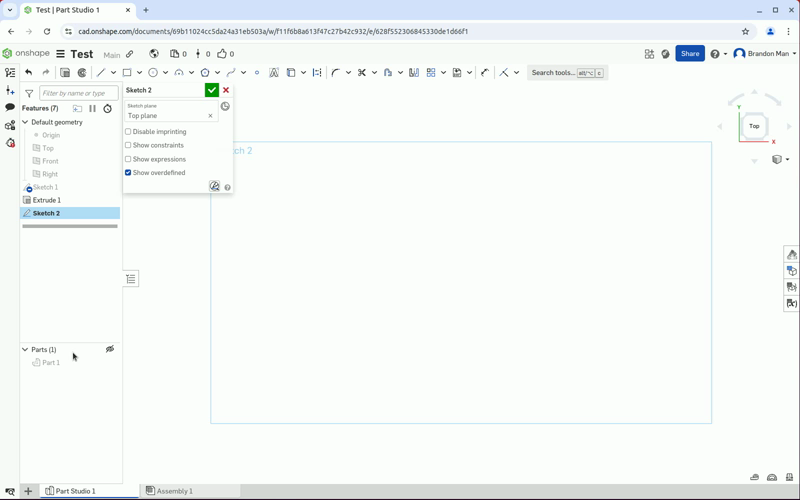
key(c)
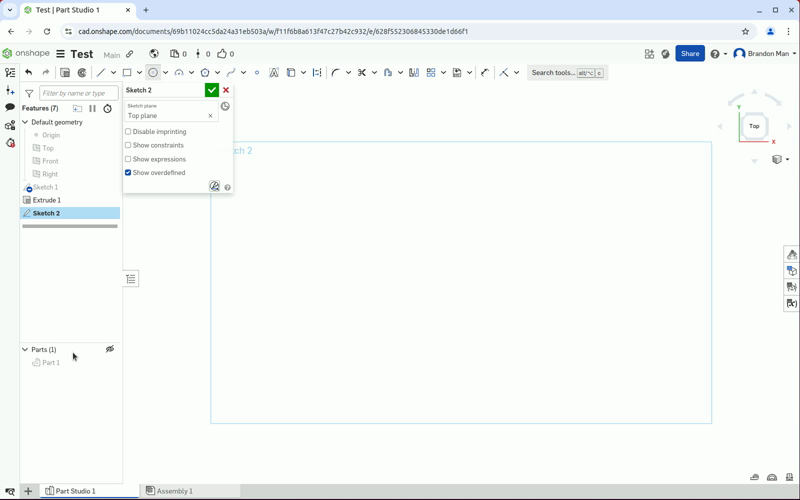
key_down(shift)
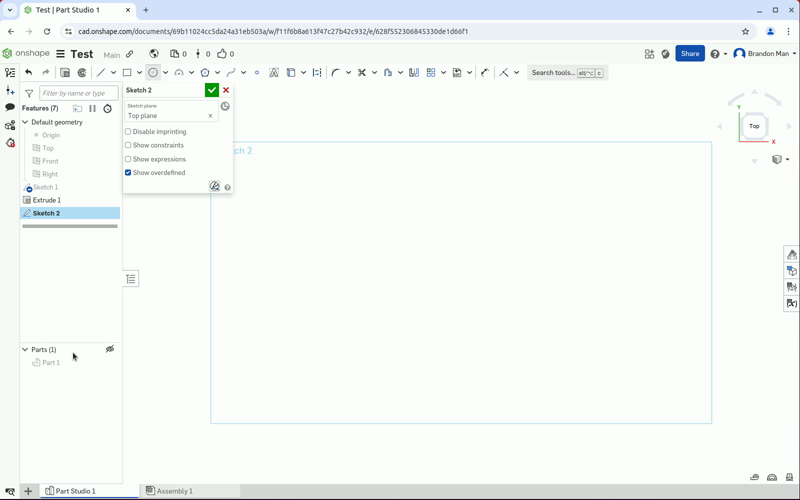
mouse_move(461, 282)
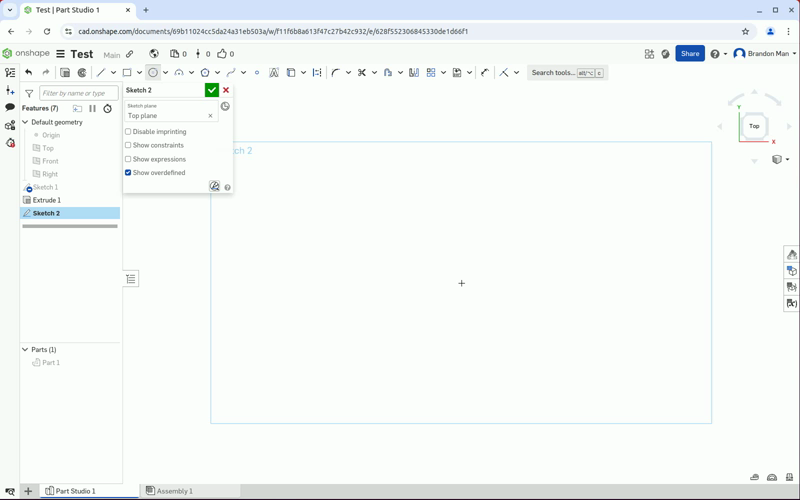
click(461, 282)
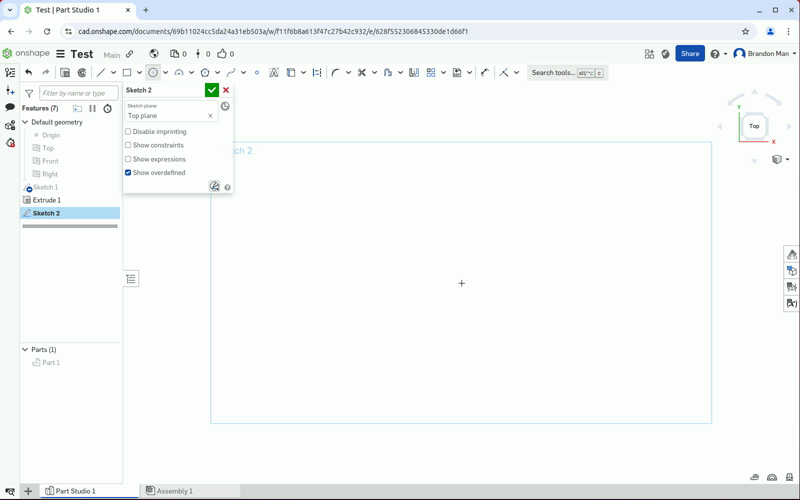
key_up(shift)
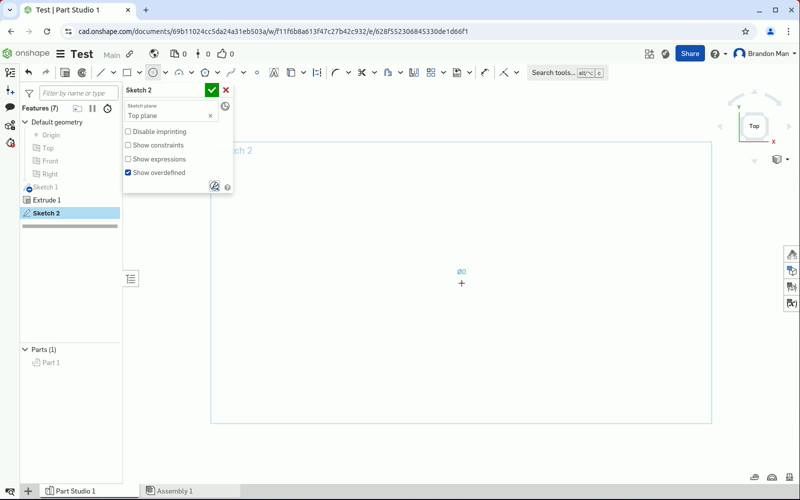
mouse_move(472, 282)
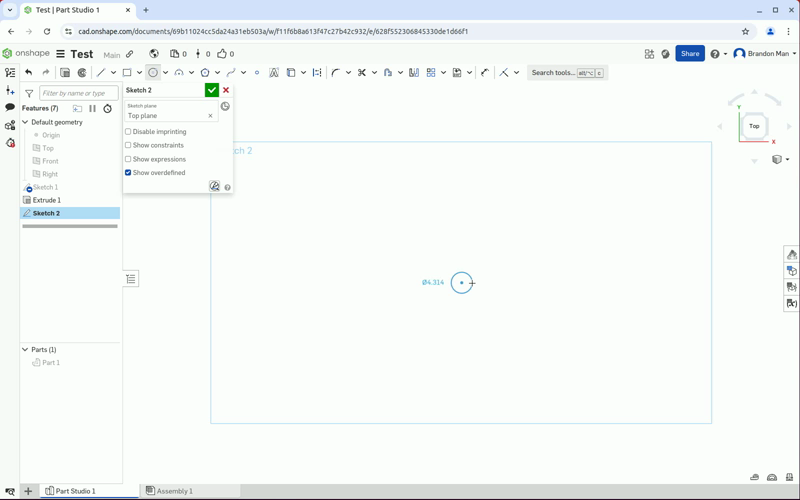
click(472, 282)
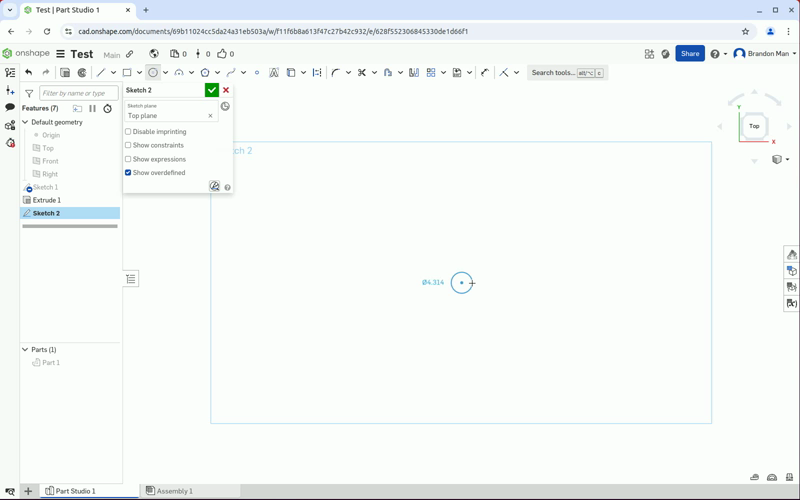
key(esc)
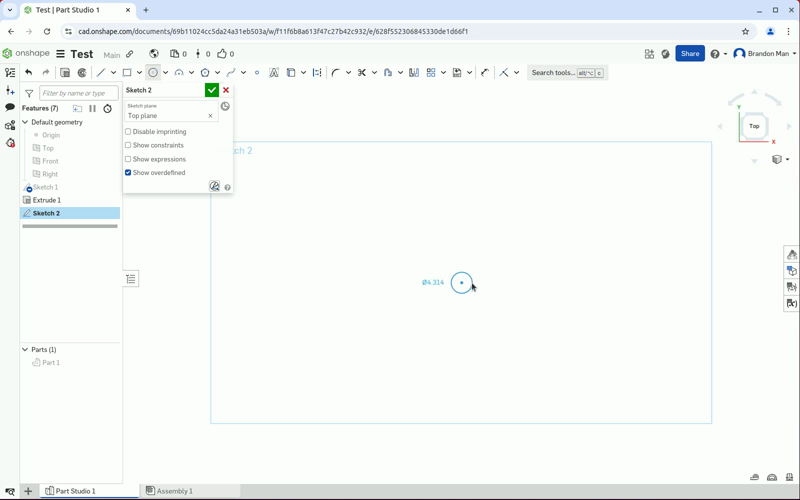
mouse_move(456, 285)
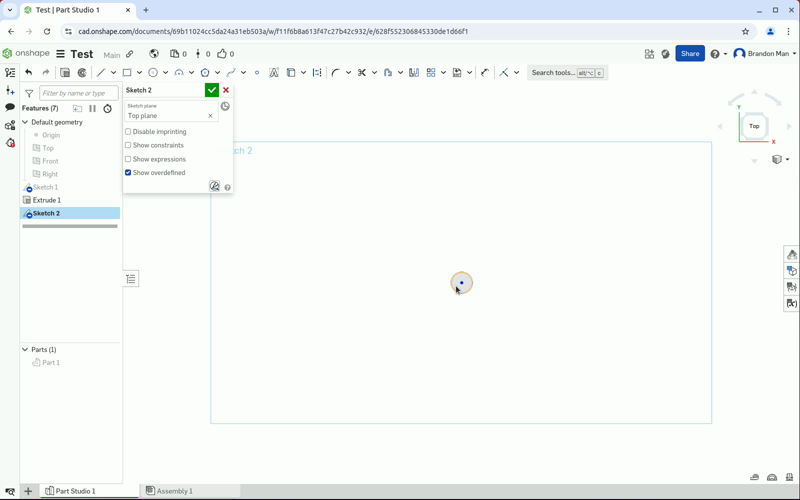
scroll(6)
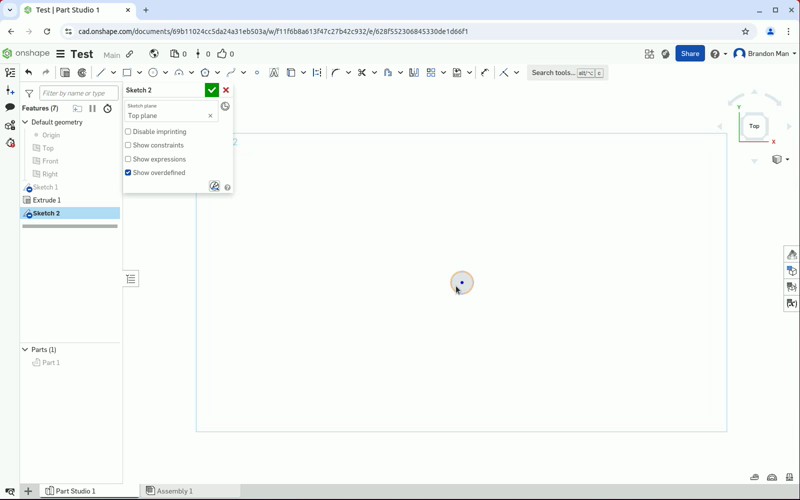
scroll(6)
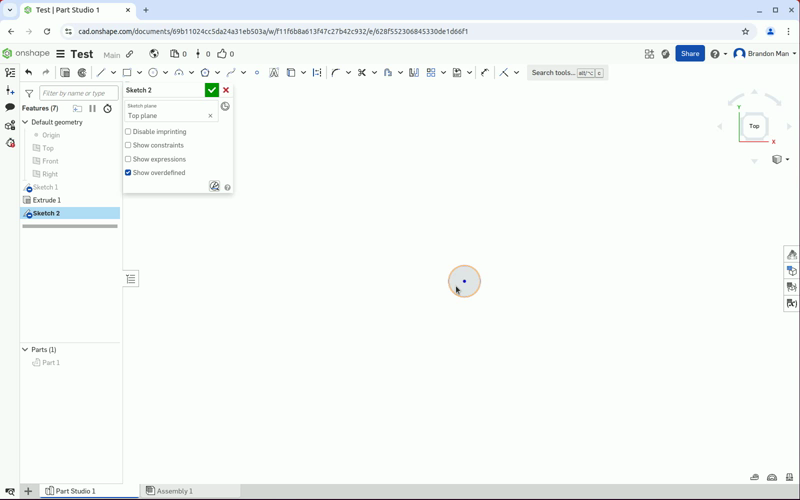
scroll(6)
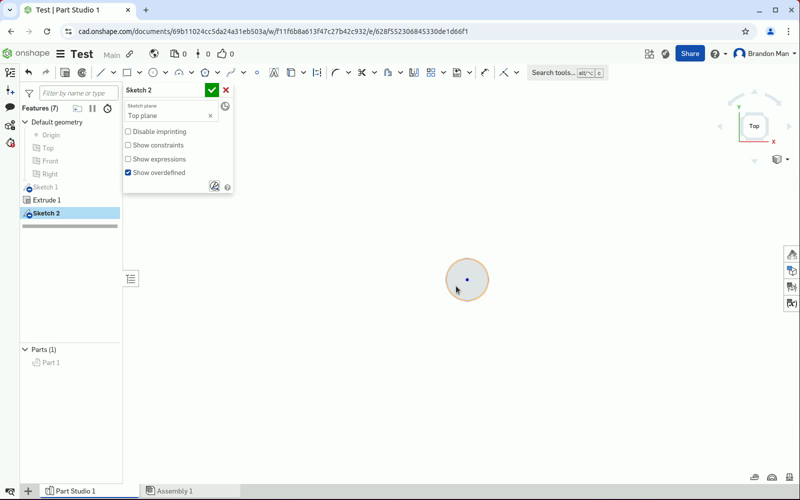
scroll(6)
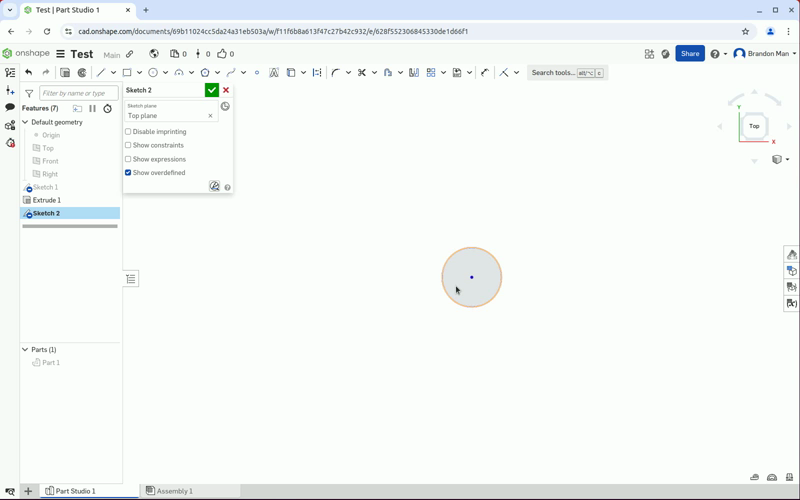
scroll(6)
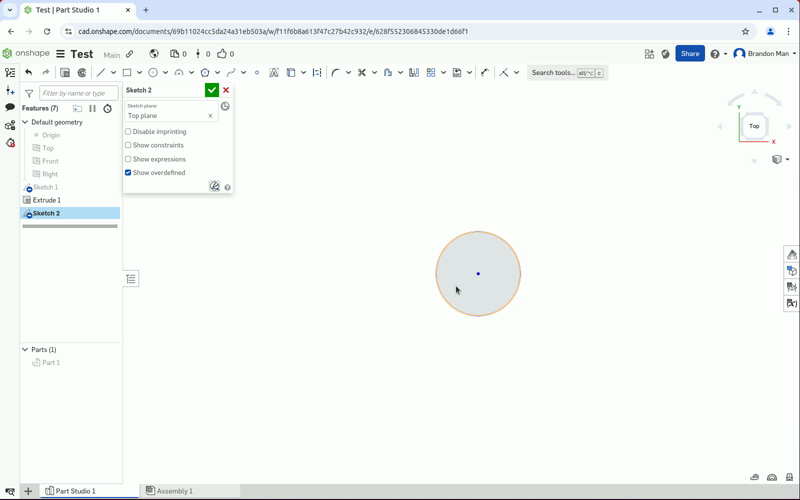
scroll(6)
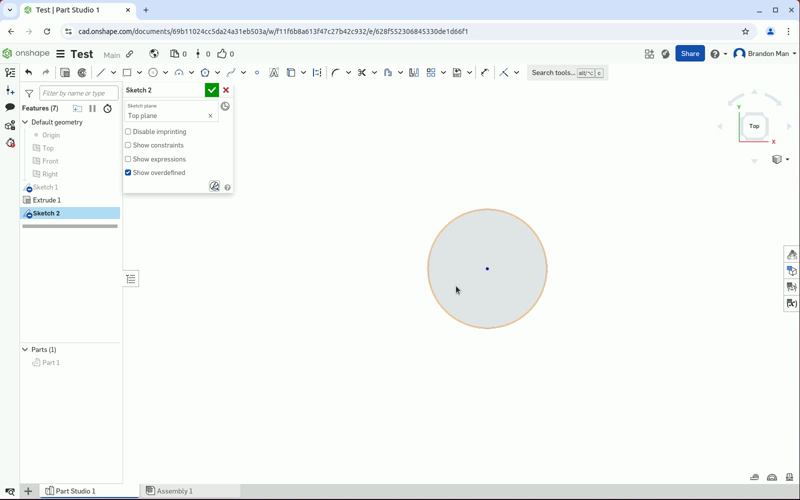
scroll(6)
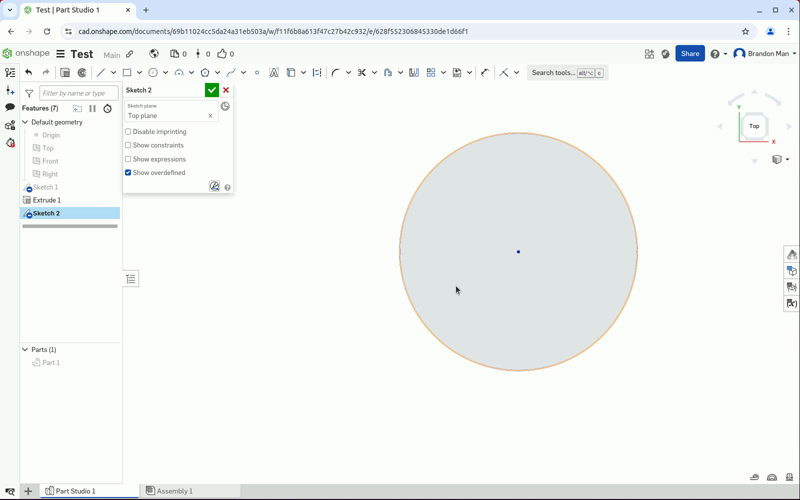
click(456, 285)
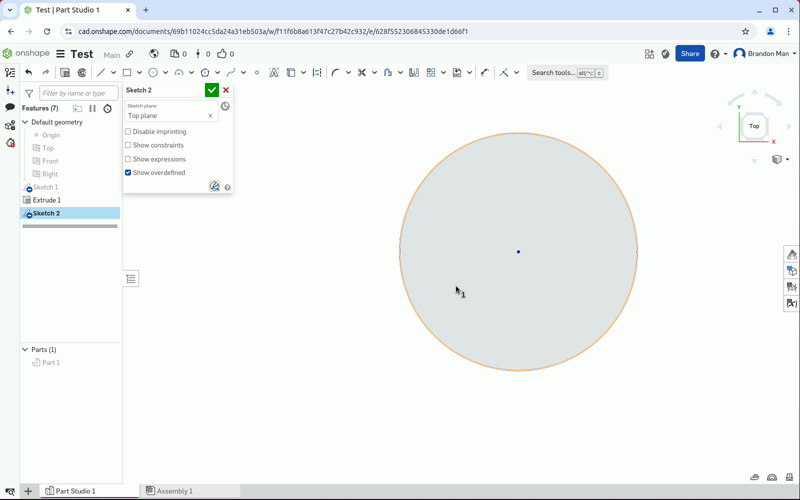
scroll(-6)
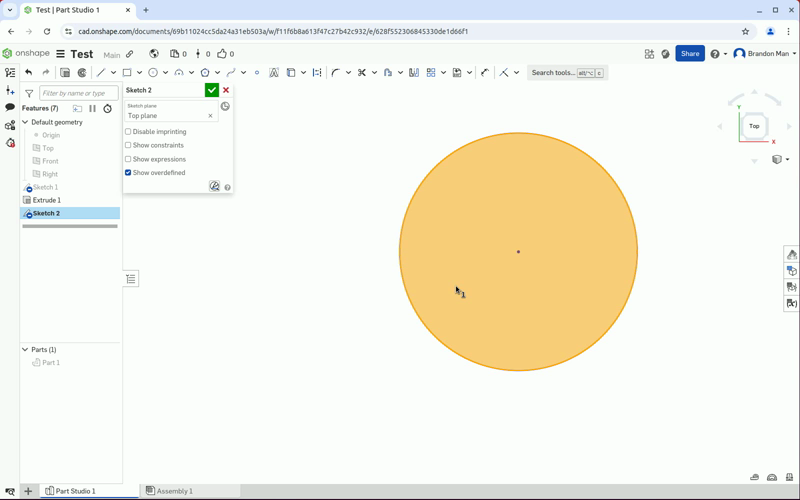
scroll(-6)
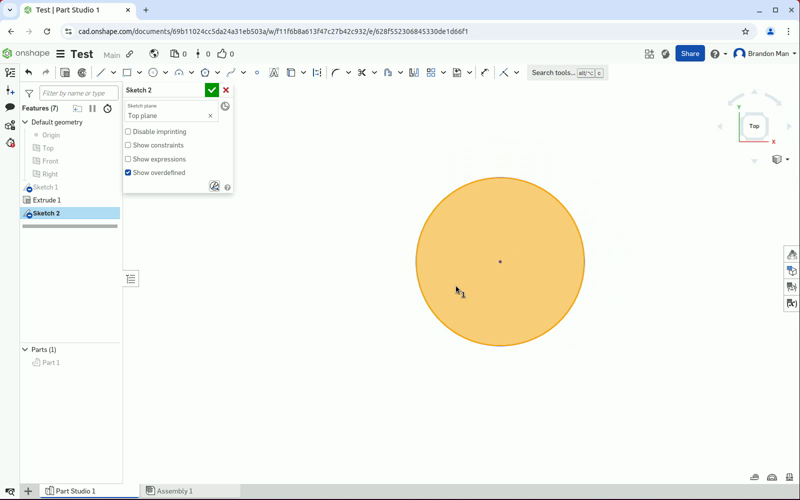
scroll(-6)
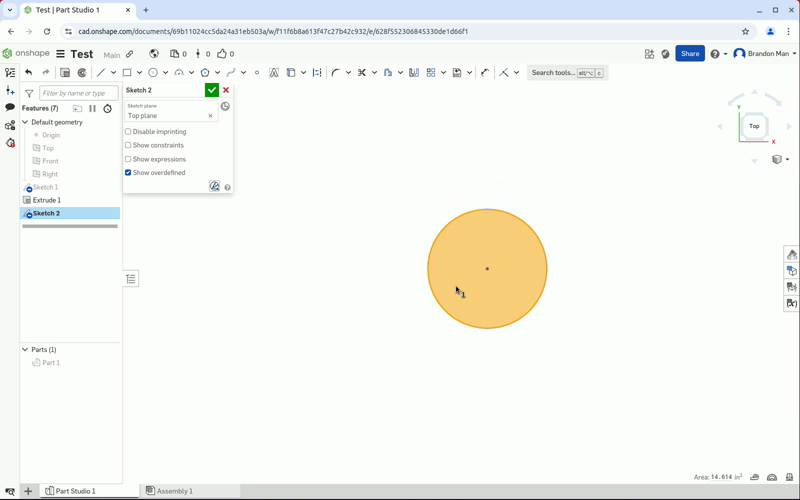
scroll(-6)
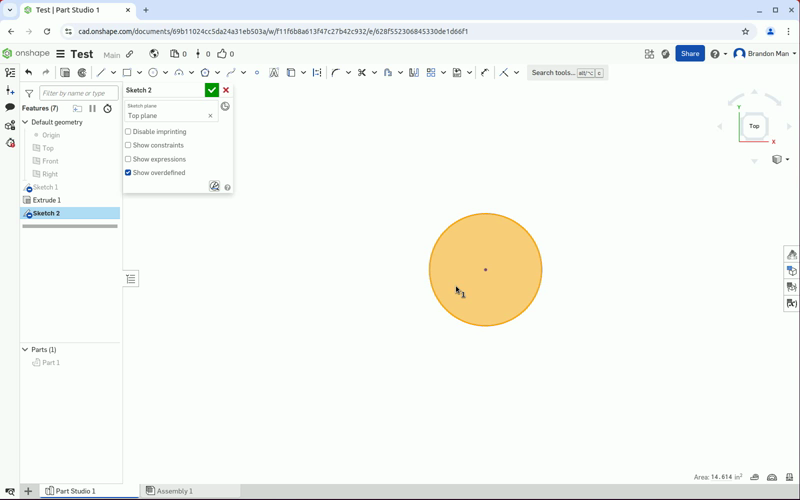
scroll(-6)
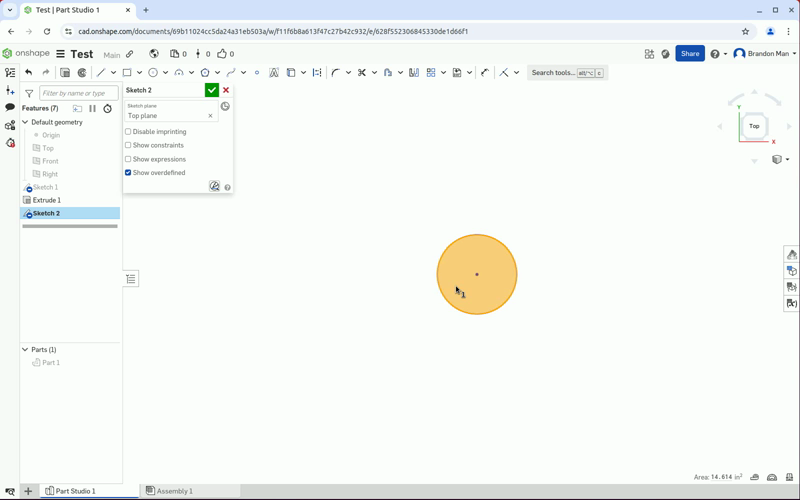
scroll(-6)
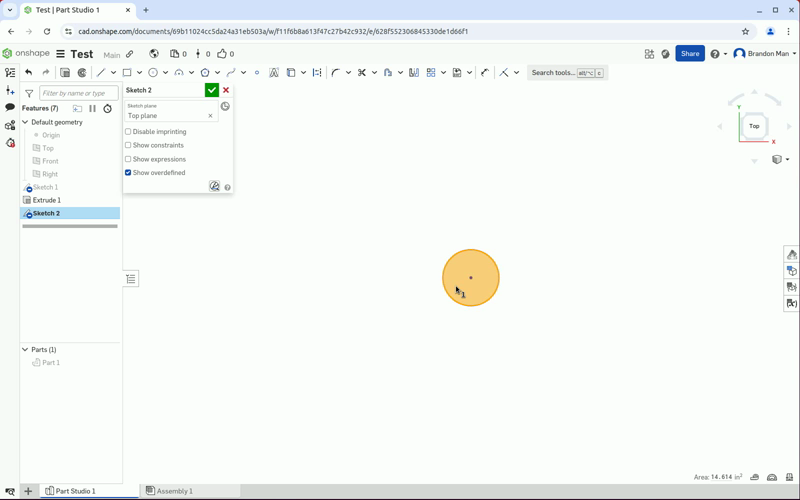
scroll(-6)
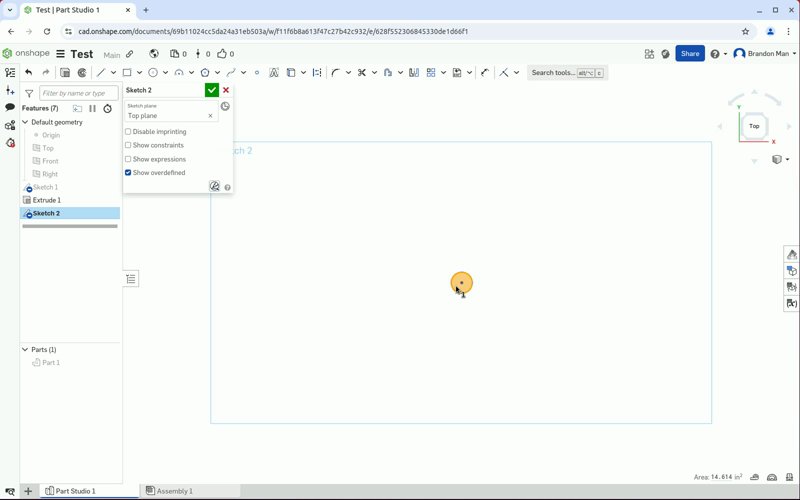
mouse_move(73, 352)
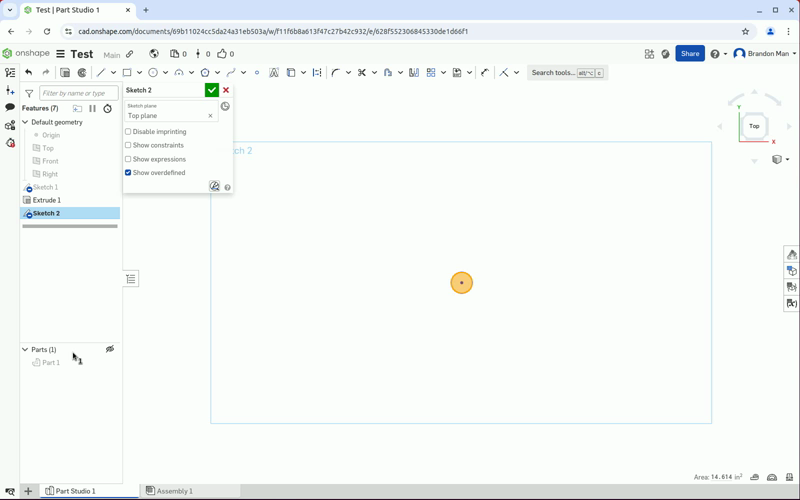
key(shift+y)
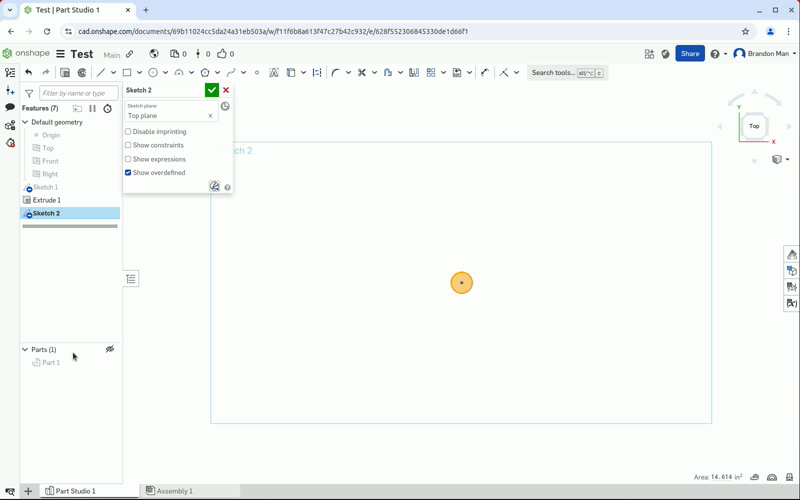
key(shift+e)
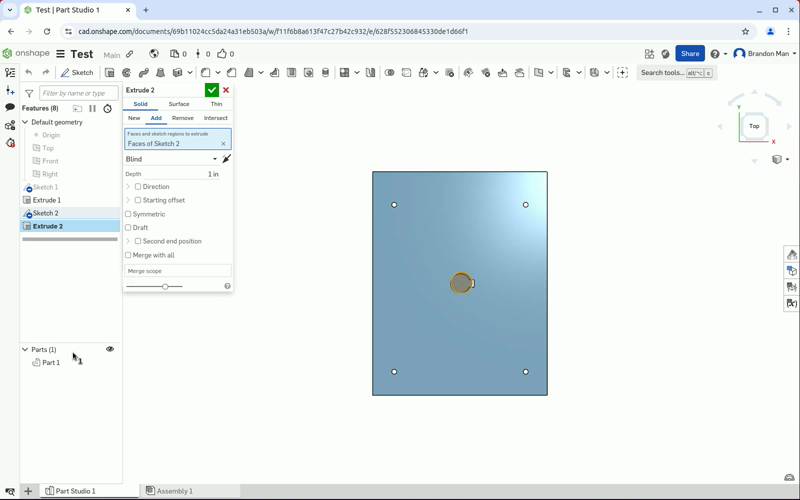
mouse_move(143, 106)
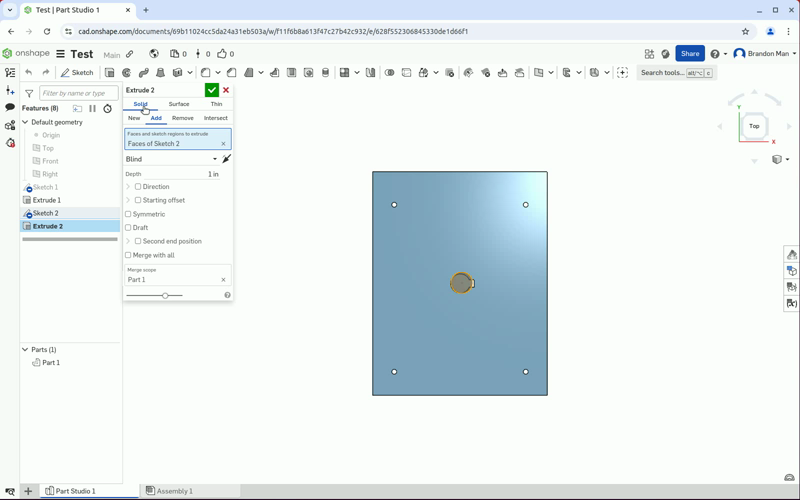
click(143, 106)
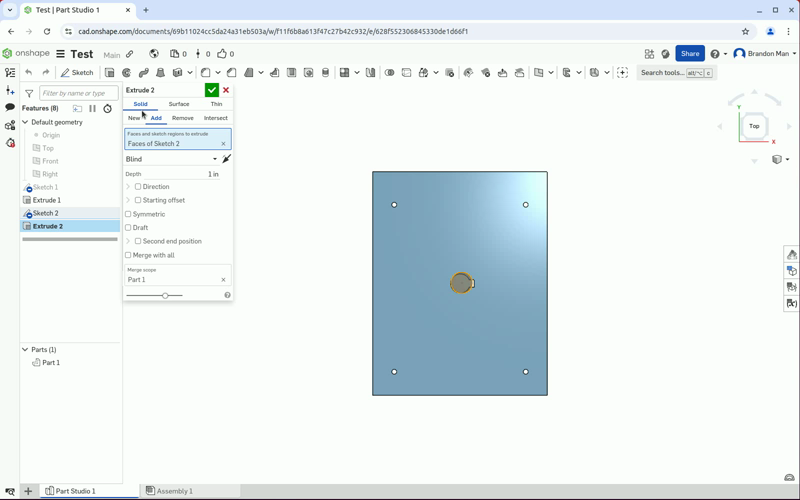
mouse_move(137, 120)
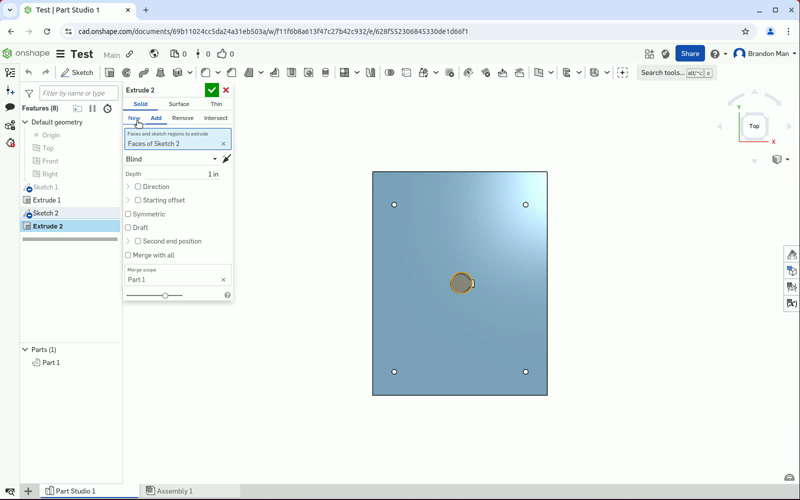
click(137, 120)
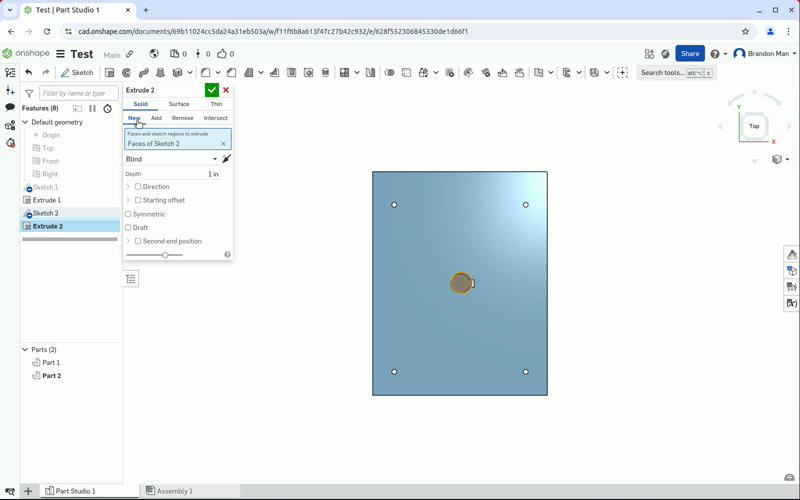
key(tab, 4)
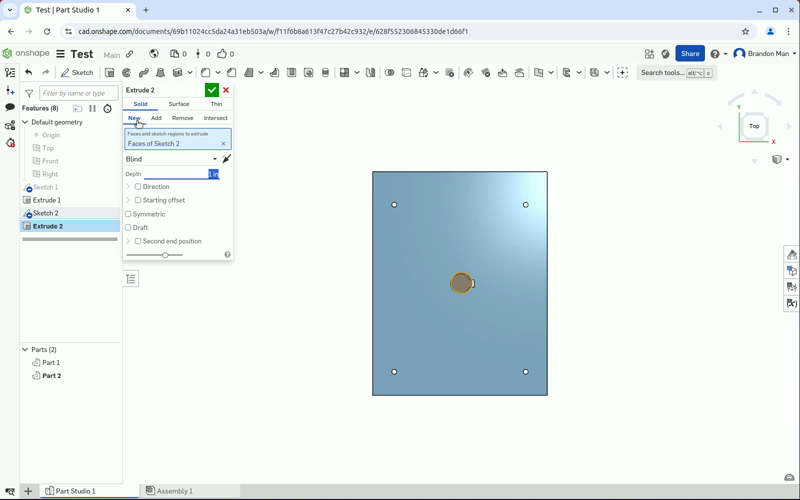
text(1.685)
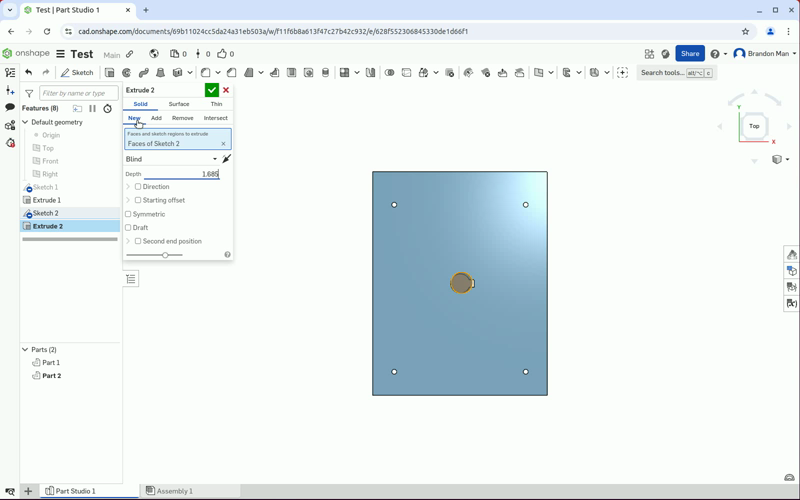
key(enter)
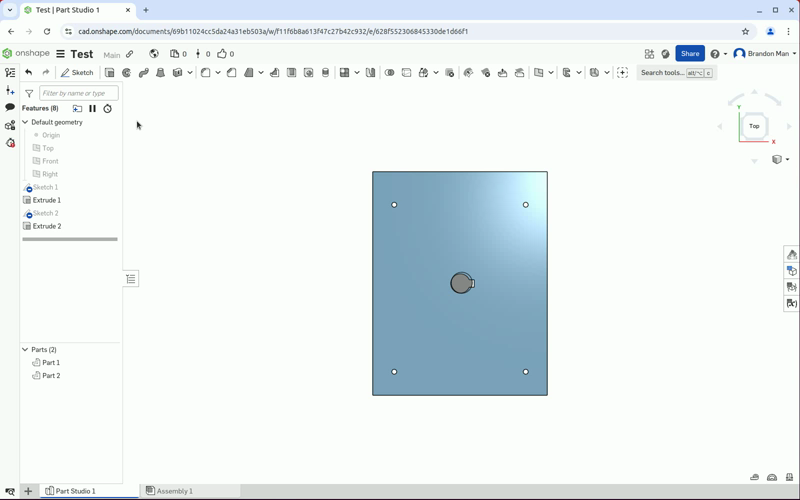
key(shift+h)
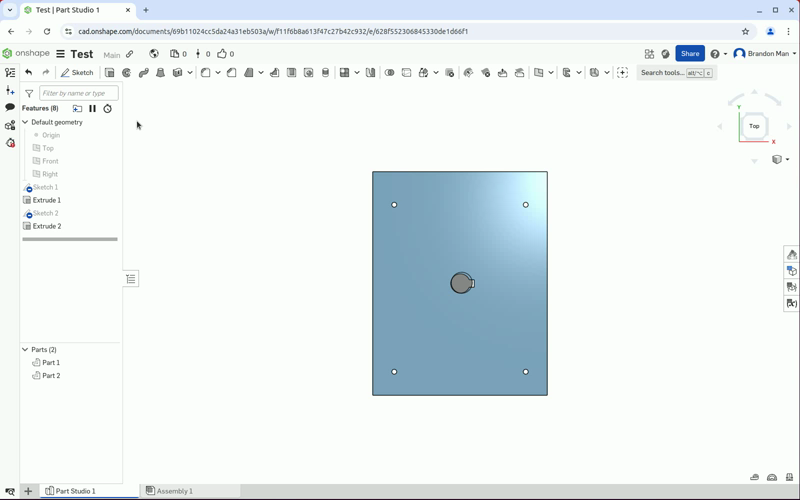
key(shift+h)
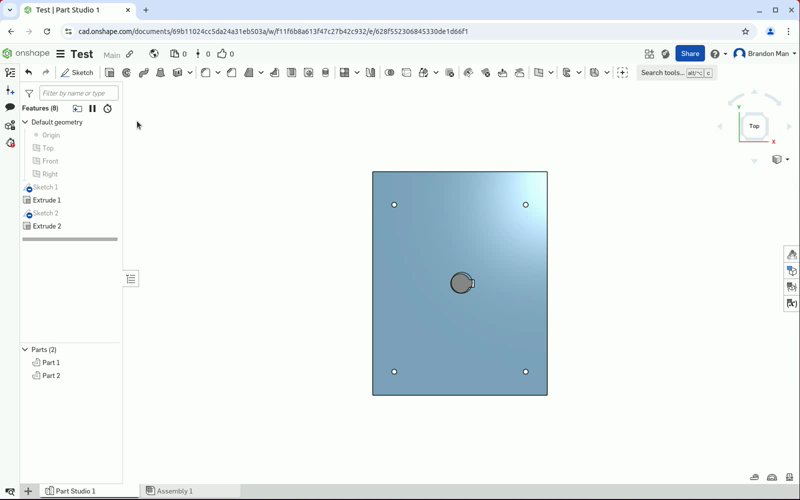
mouse_move(73, 189)
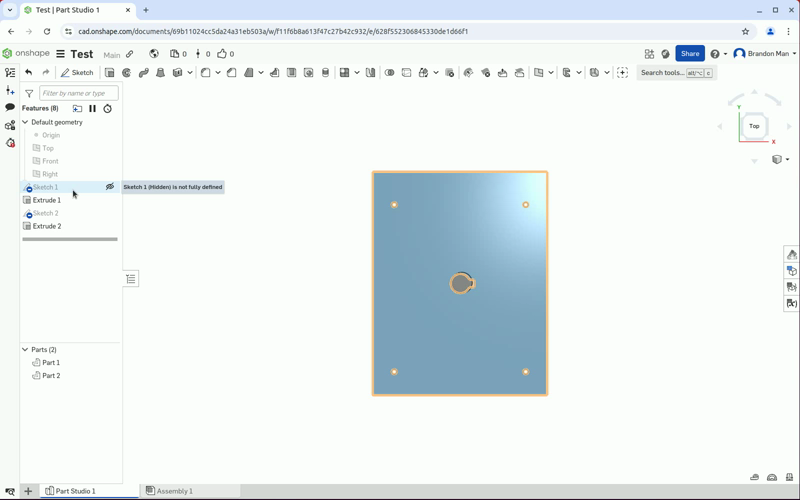
click(73, 189)
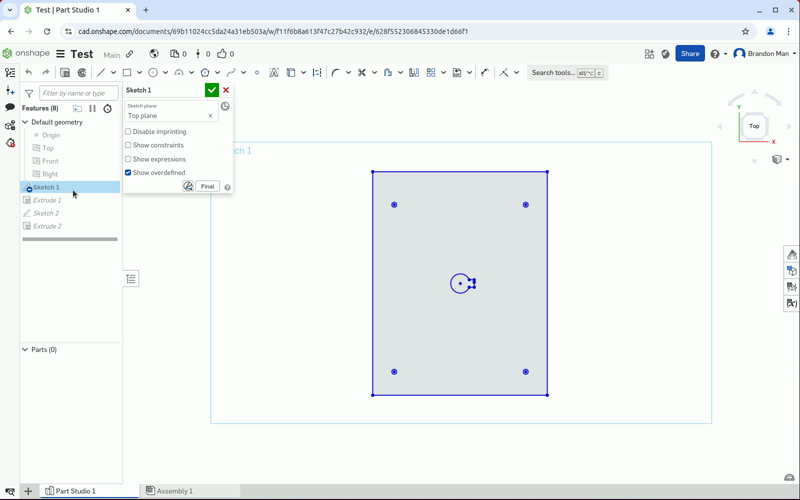
mouse_move(229, 92)
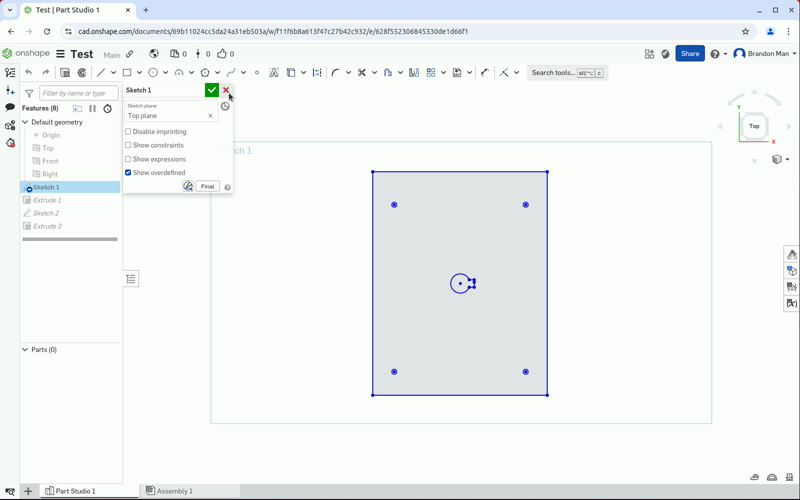
click(229, 92)
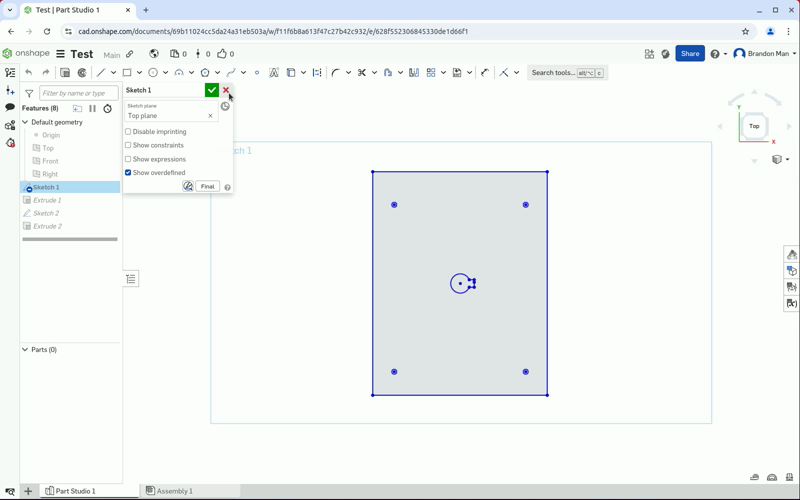
key(shift+s)
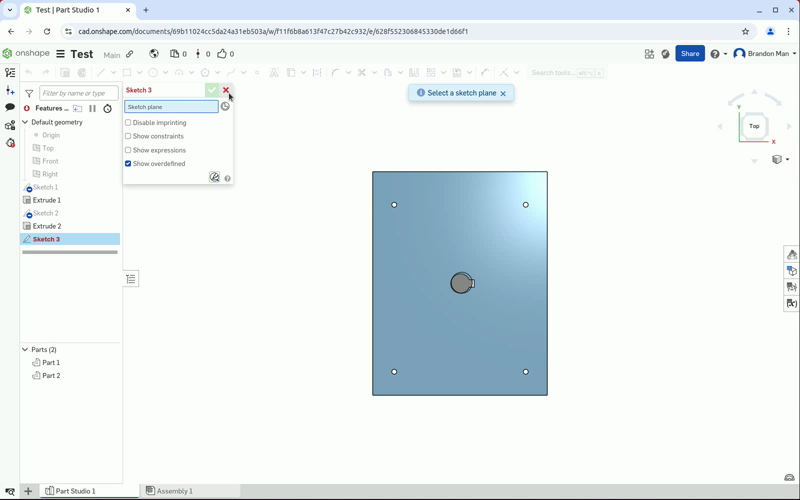
mouse_move(73, 150)
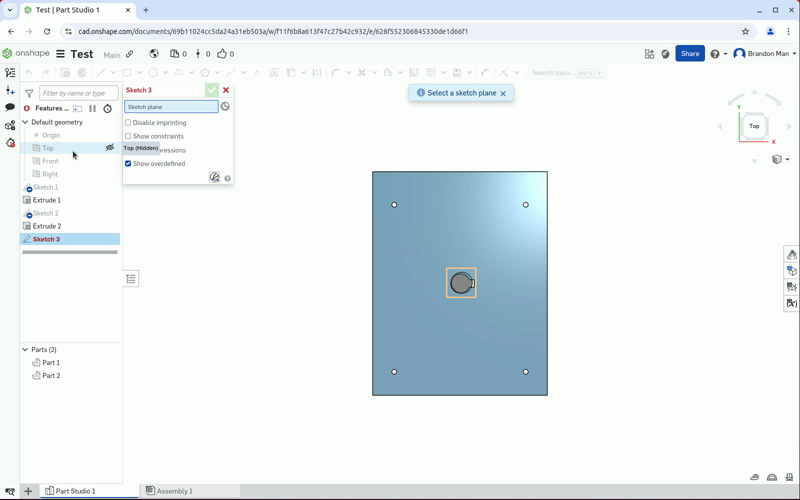
click(73, 150)
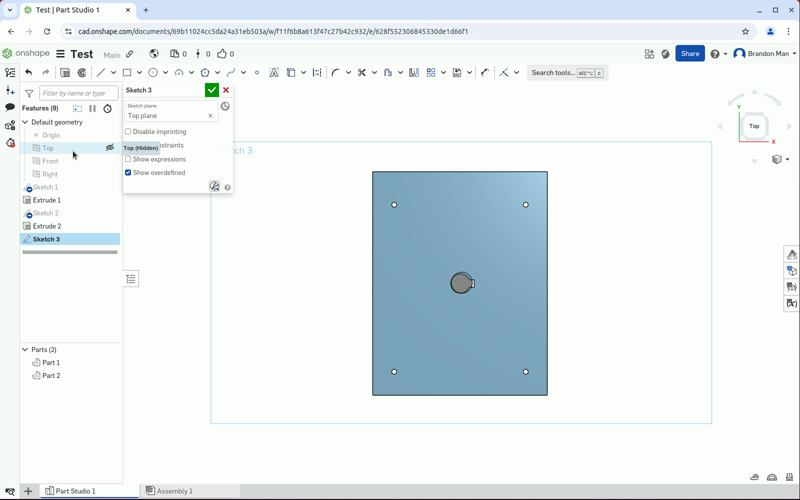
mouse_move(73, 352)
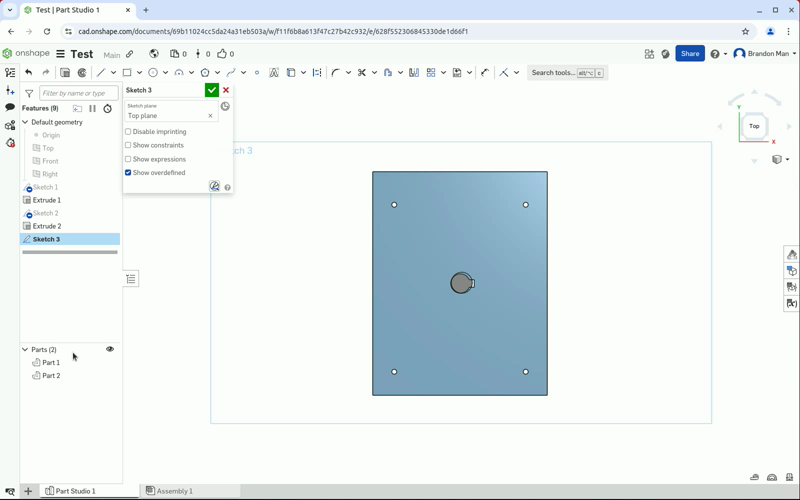
key(y)
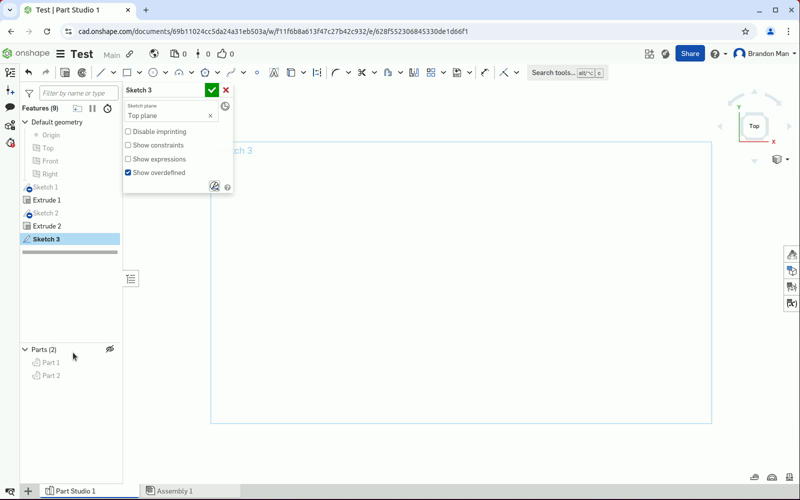
key(l)
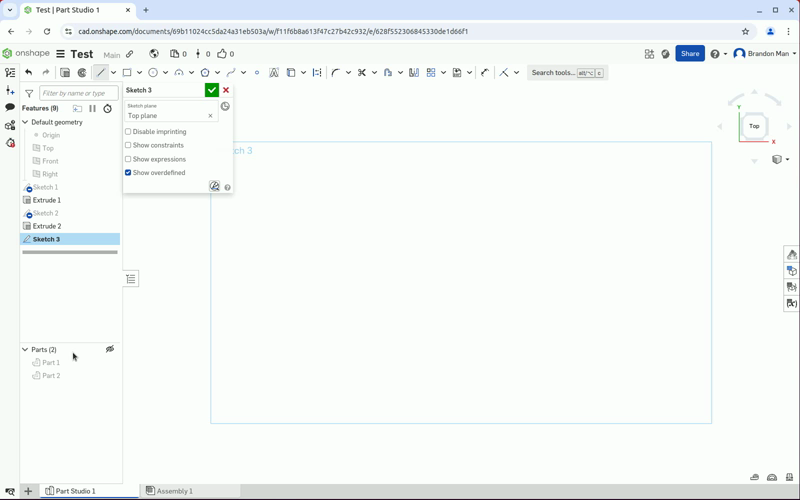
key_down(shift)
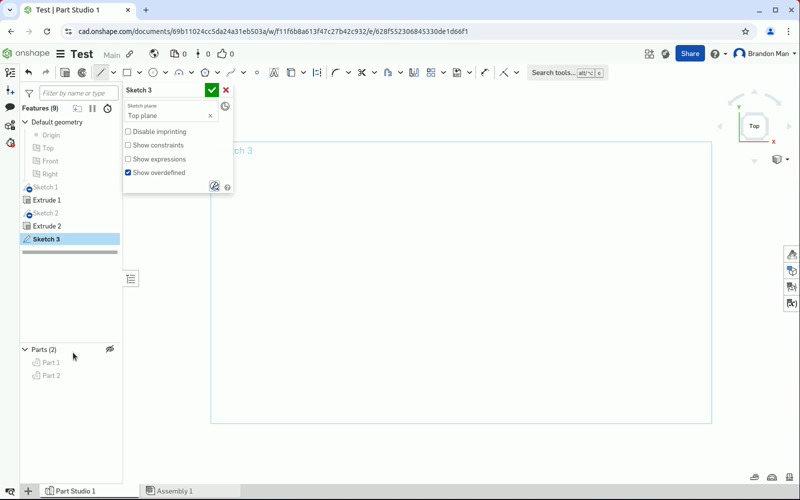
mouse_move(470, 286)
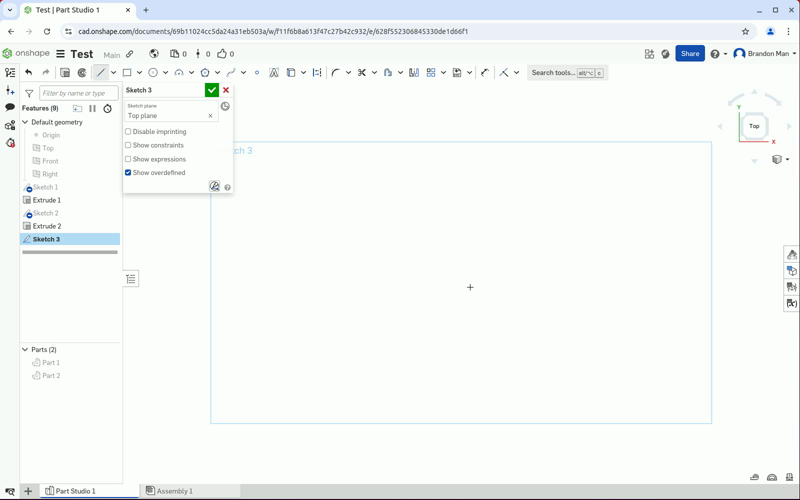
click(470, 286)
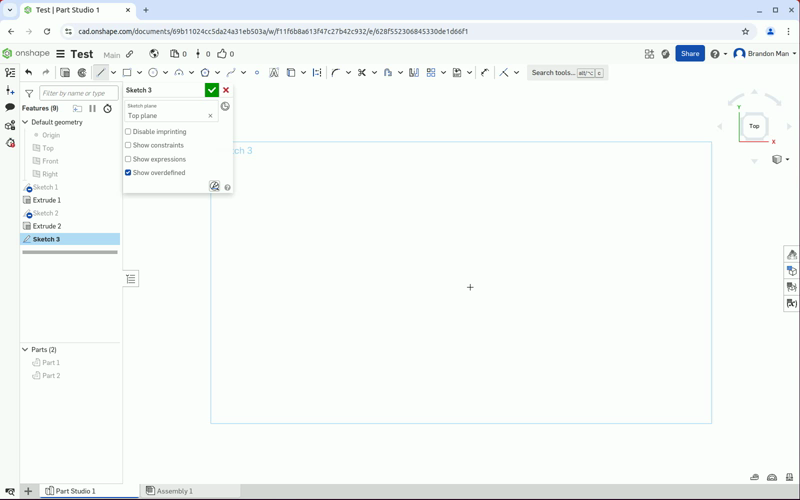
key_up(shift)
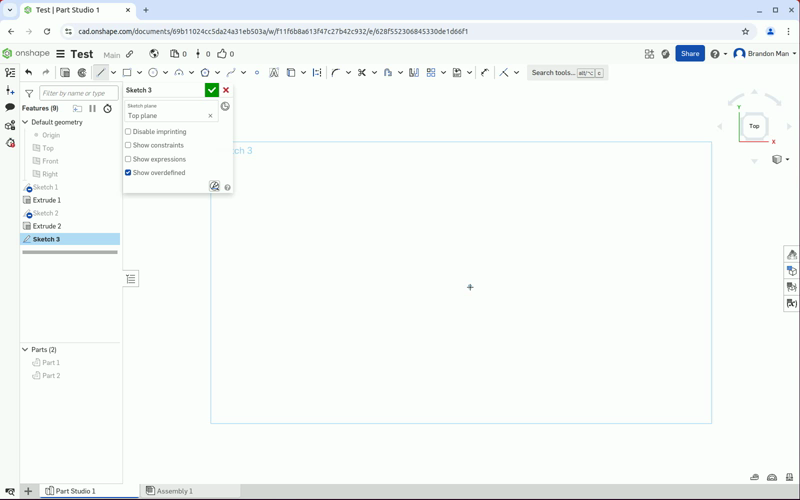
key_down(shift)
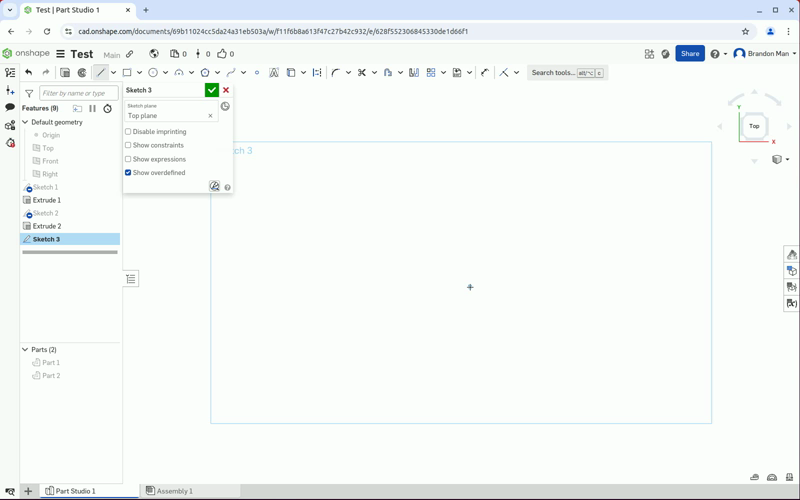
mouse_move(500, 286)
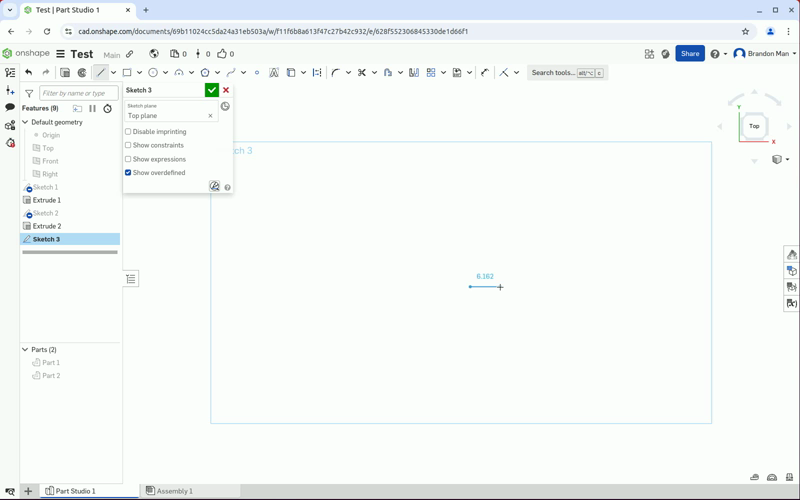
mouse_move(474, 286)
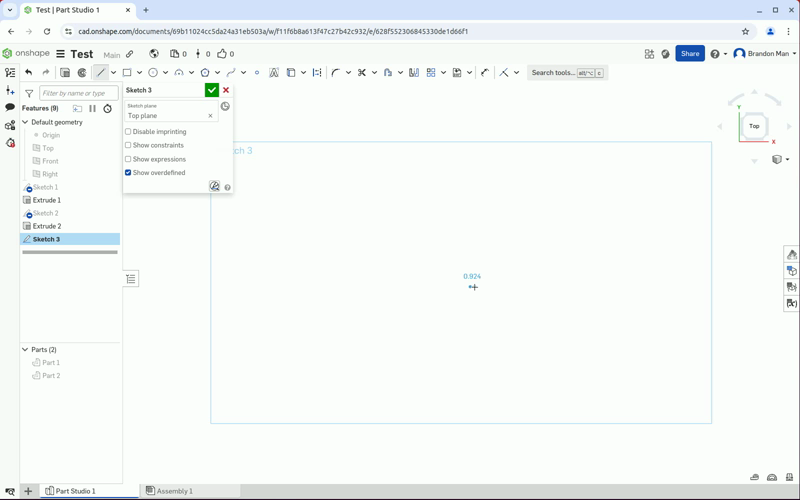
scroll(6)
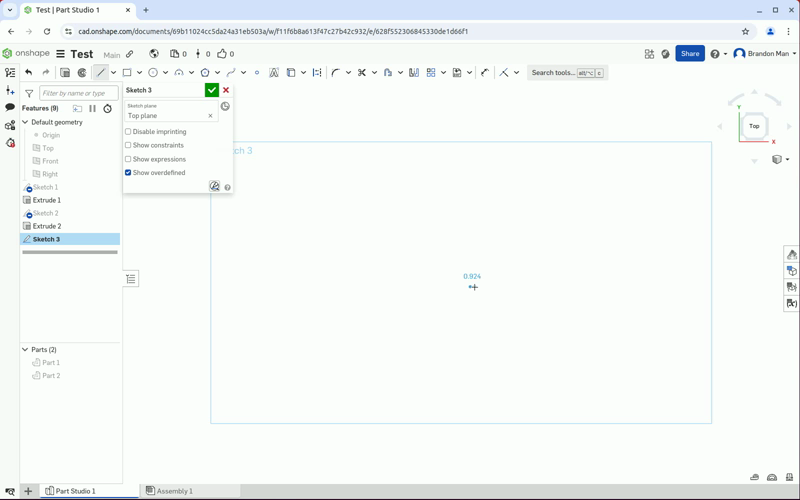
scroll(6)
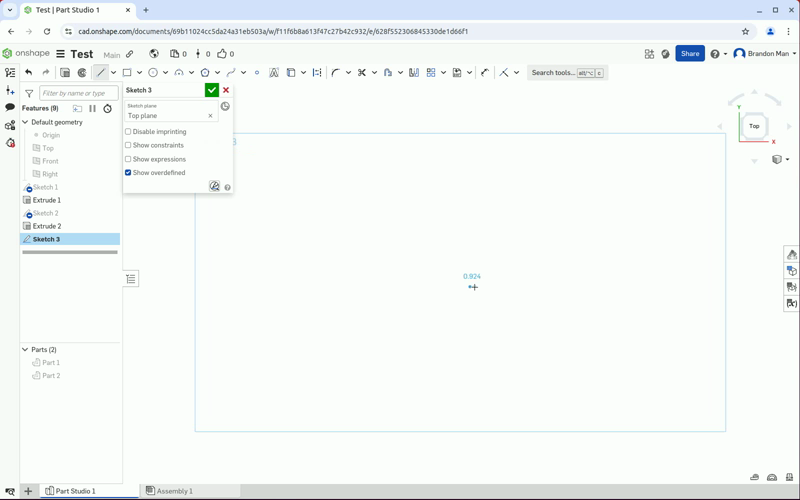
scroll(6)
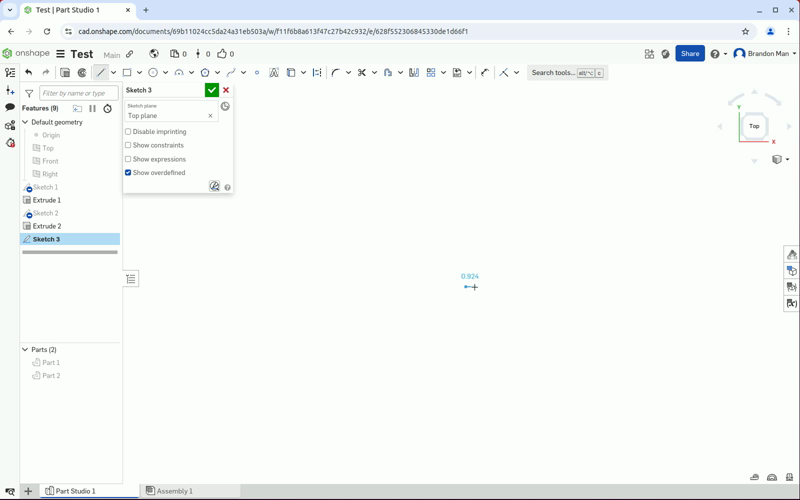
scroll(6)
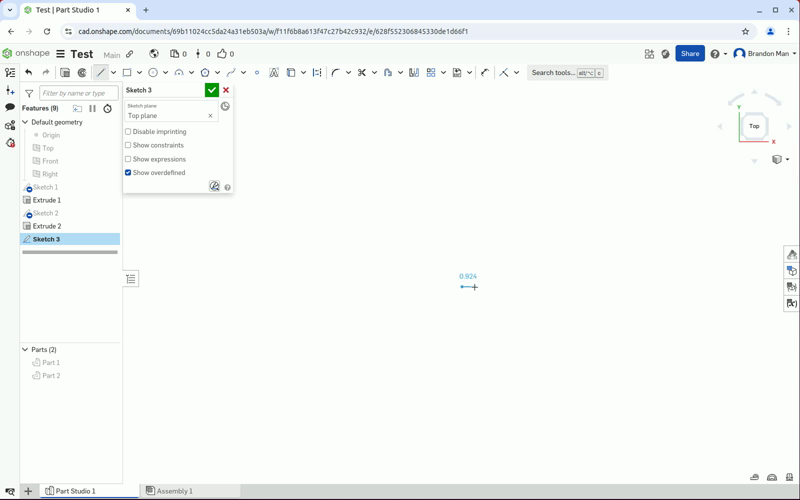
scroll(6)
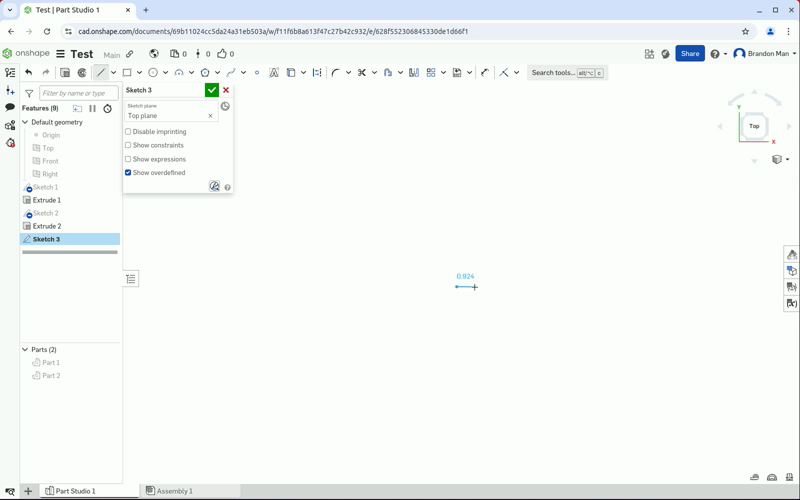
scroll(6)
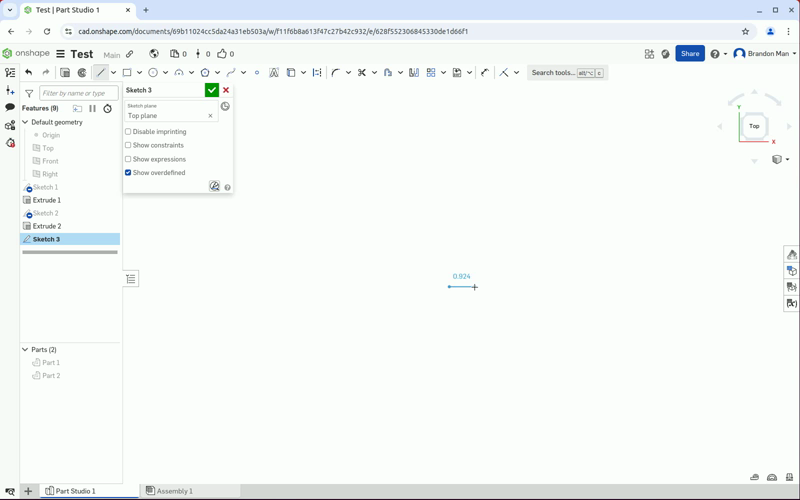
scroll(6)
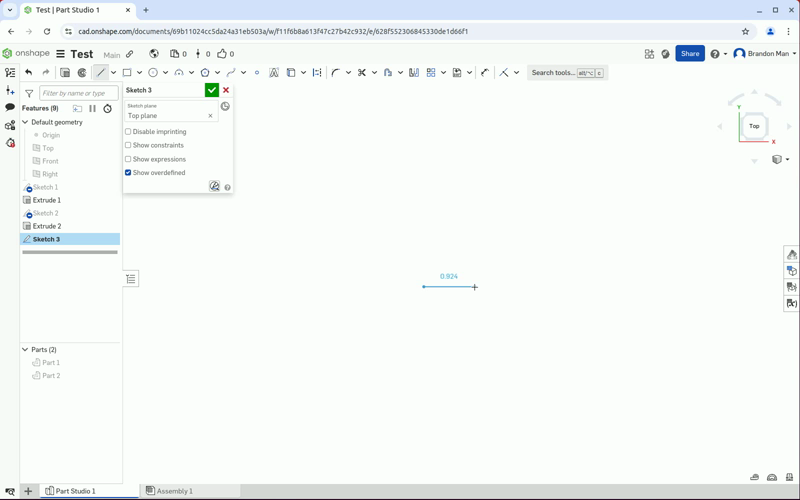
click(474, 286)
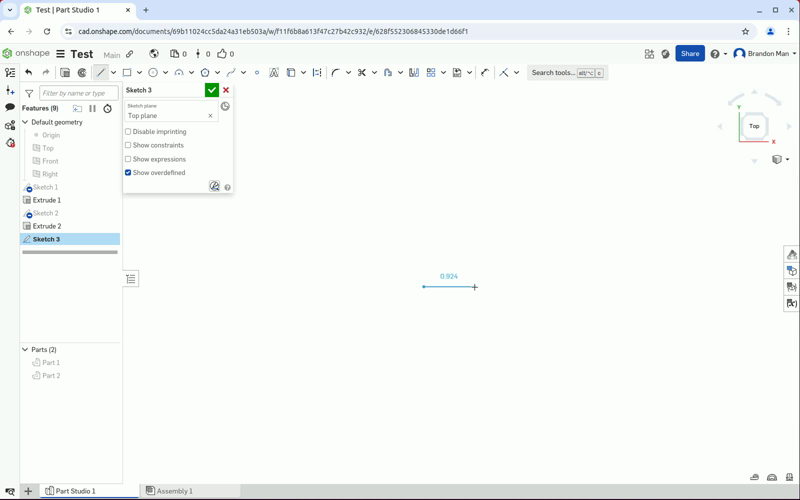
scroll(-6)
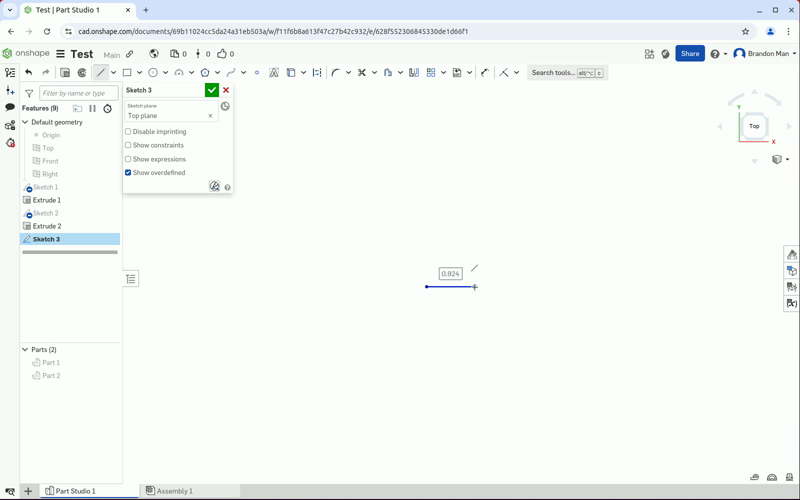
scroll(-6)
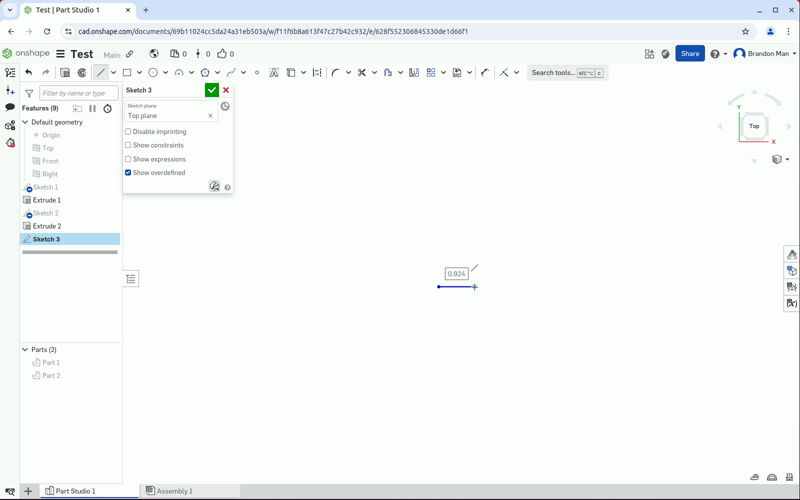
scroll(-6)
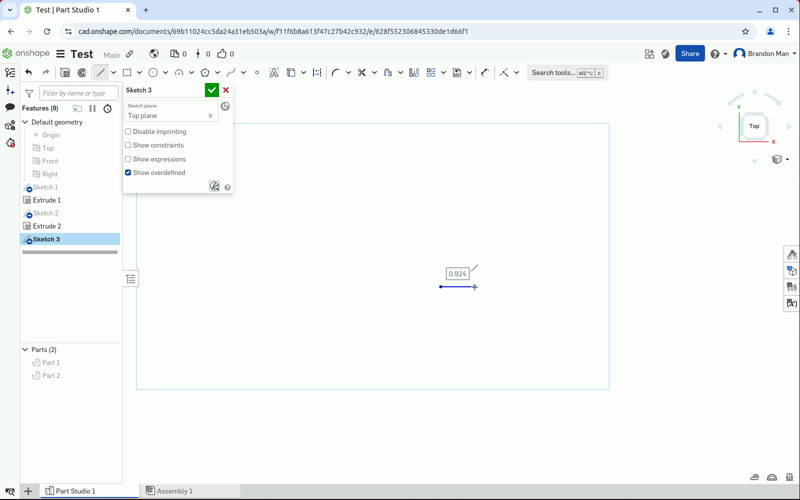
scroll(-6)
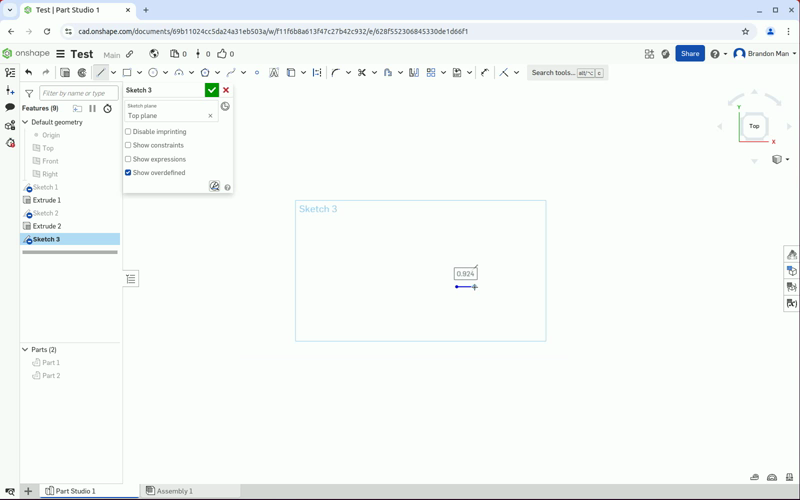
scroll(-6)
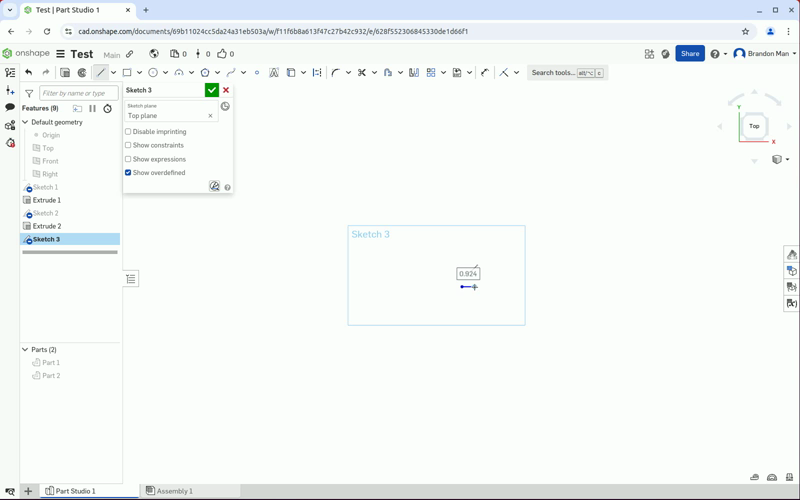
scroll(-6)
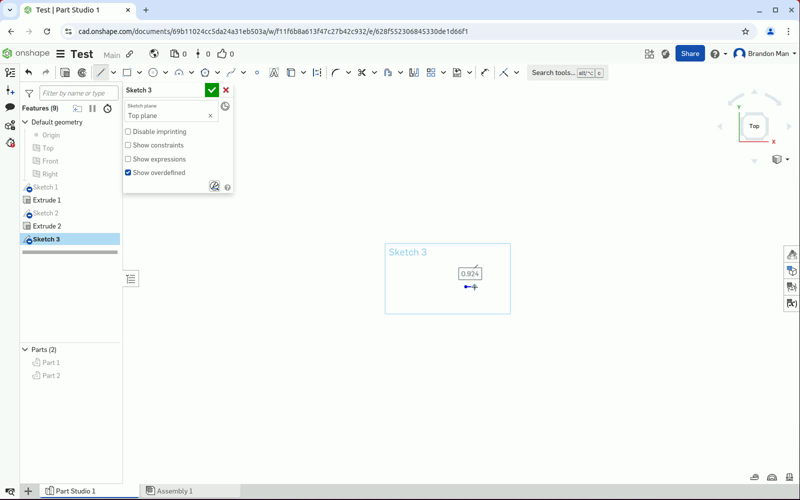
scroll(-6)
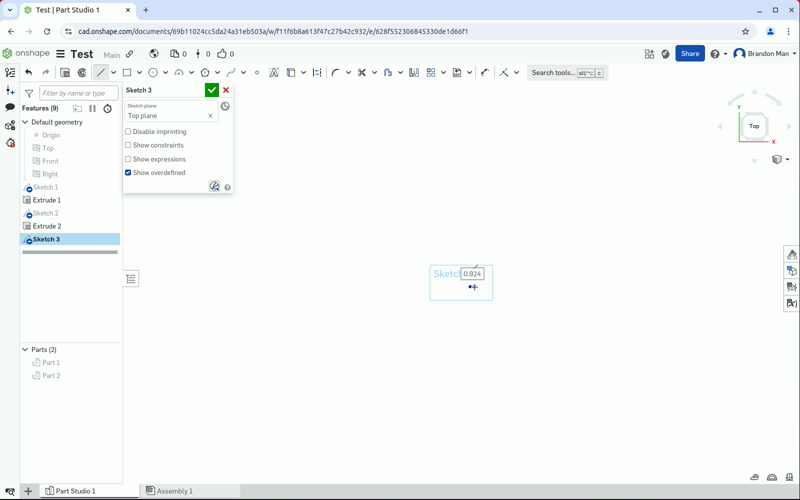
key_up(shift)
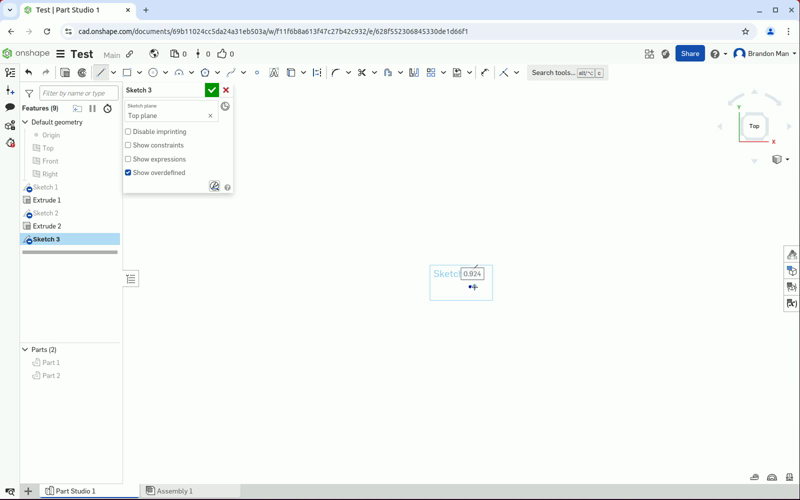
key_down(shift)
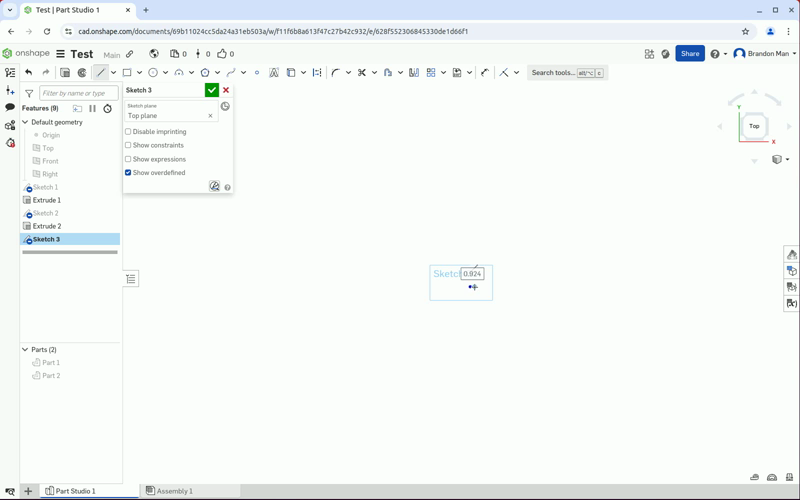
mouse_move(504, 286)
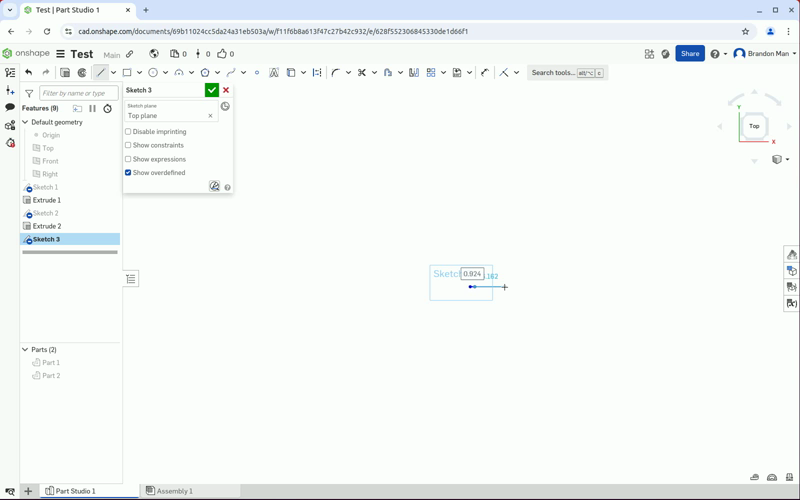
mouse_move(474, 282)
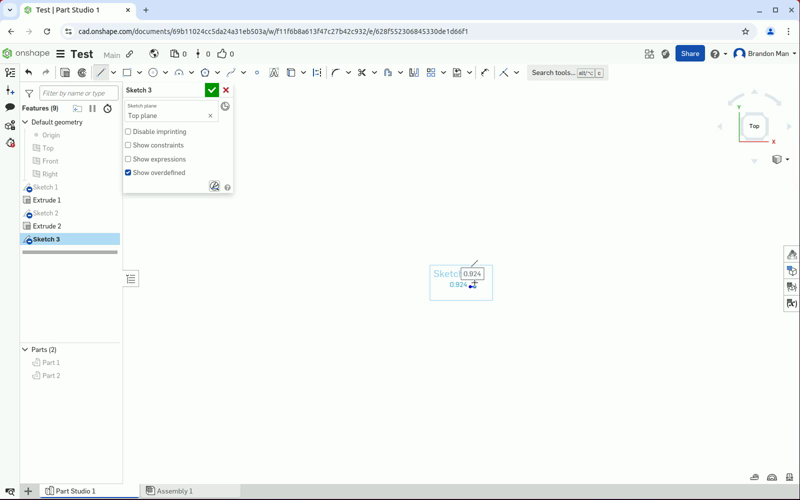
scroll(6)
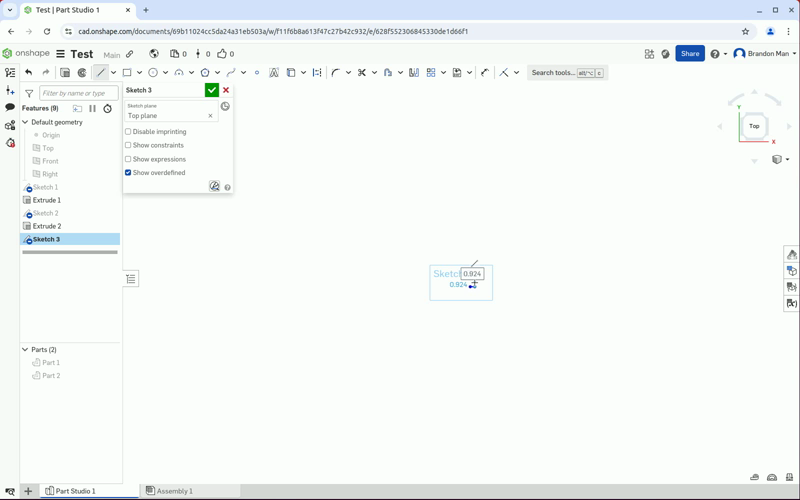
scroll(6)
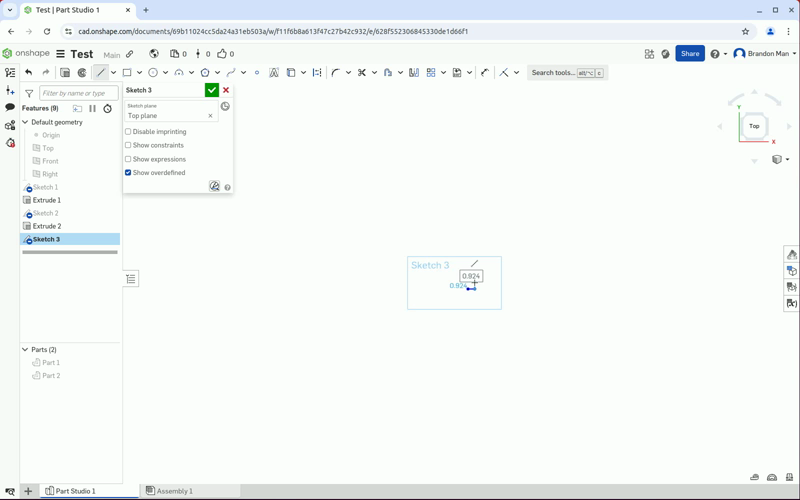
scroll(6)
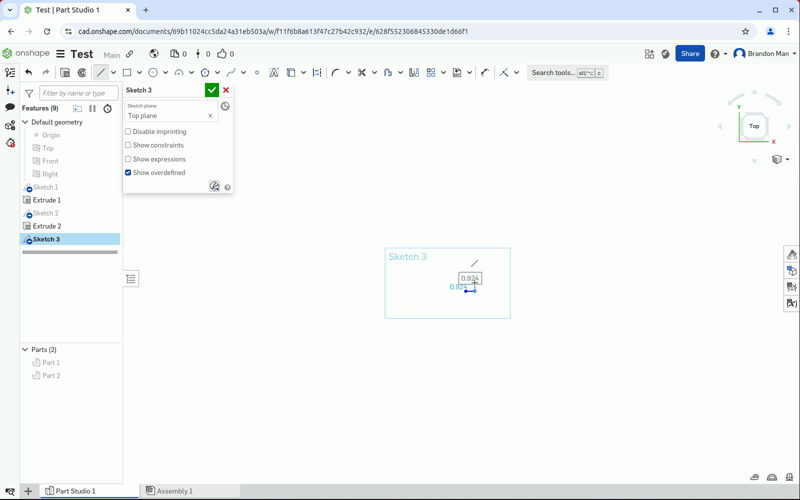
scroll(6)
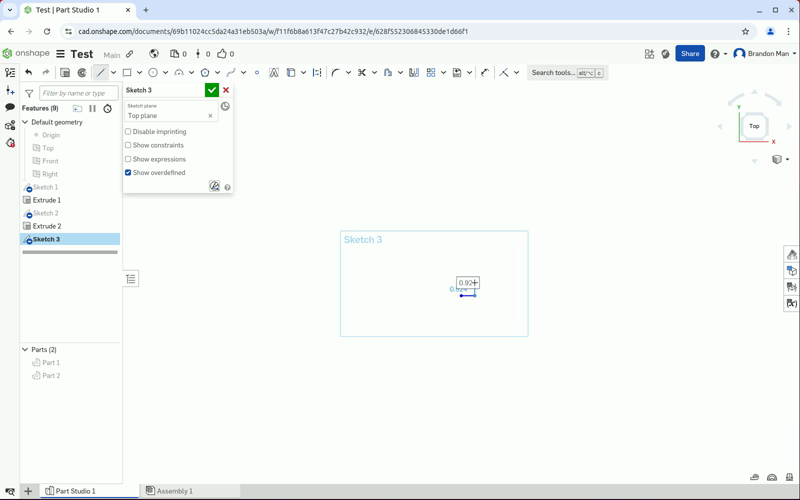
scroll(6)
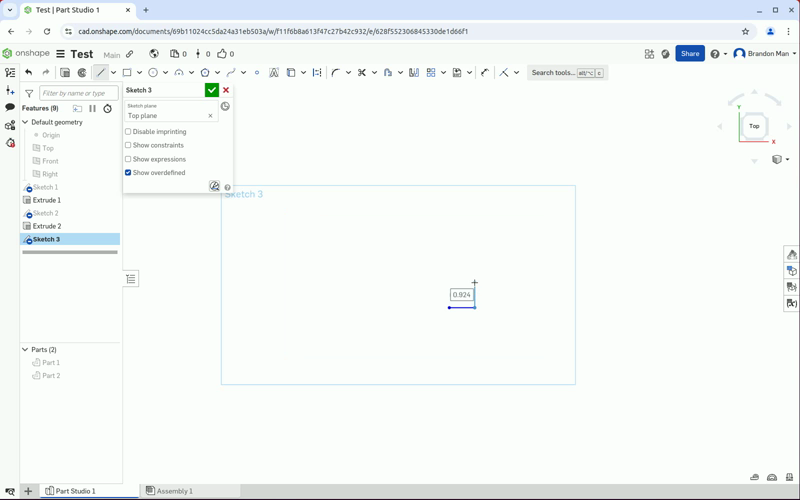
scroll(6)
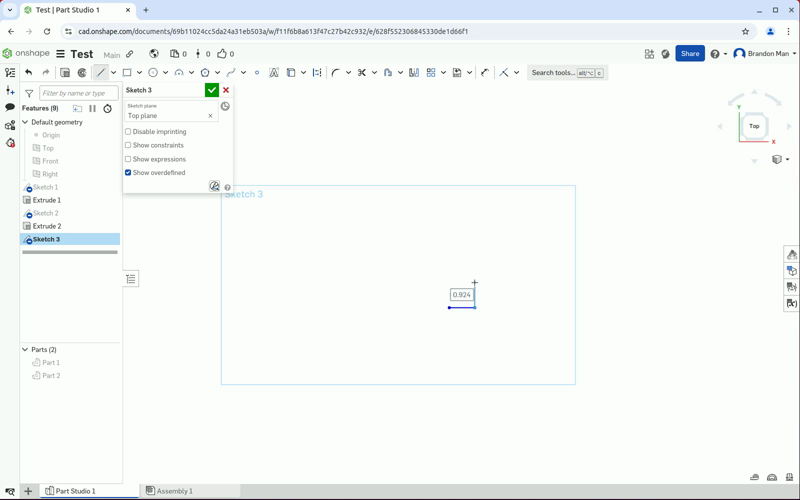
scroll(6)
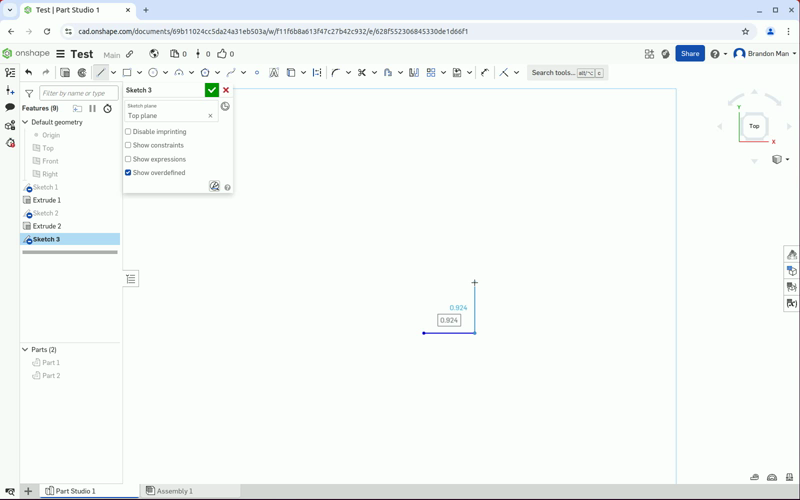
click(474, 282)
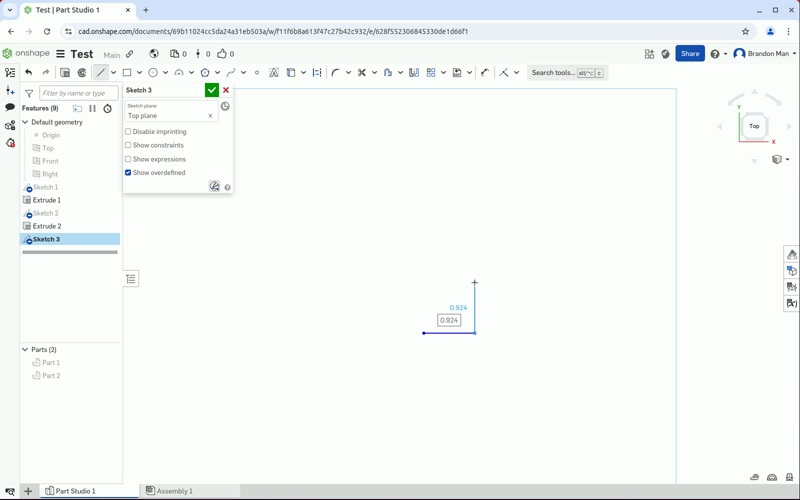
scroll(-6)
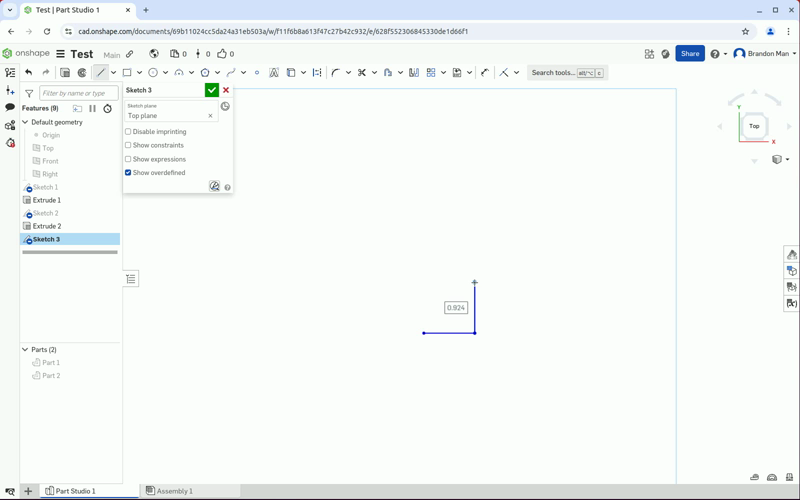
scroll(-6)
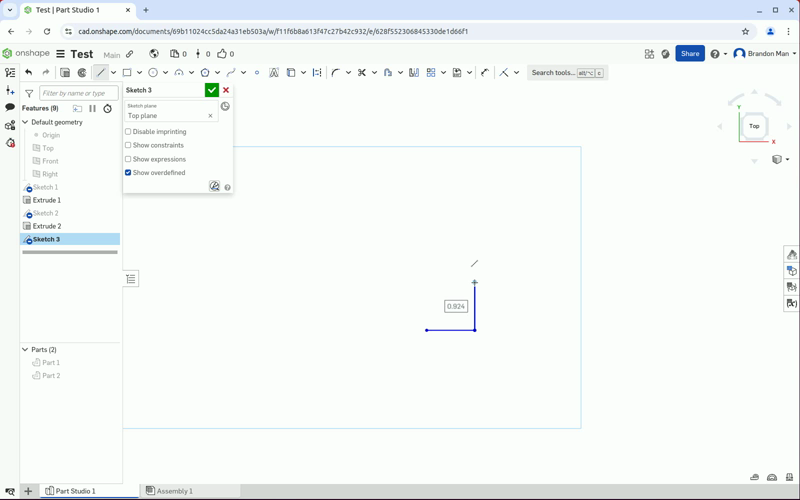
scroll(-6)
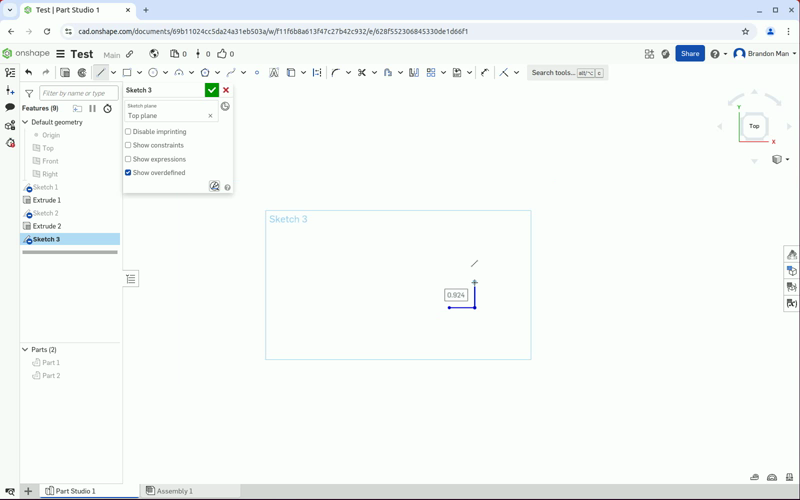
scroll(-6)
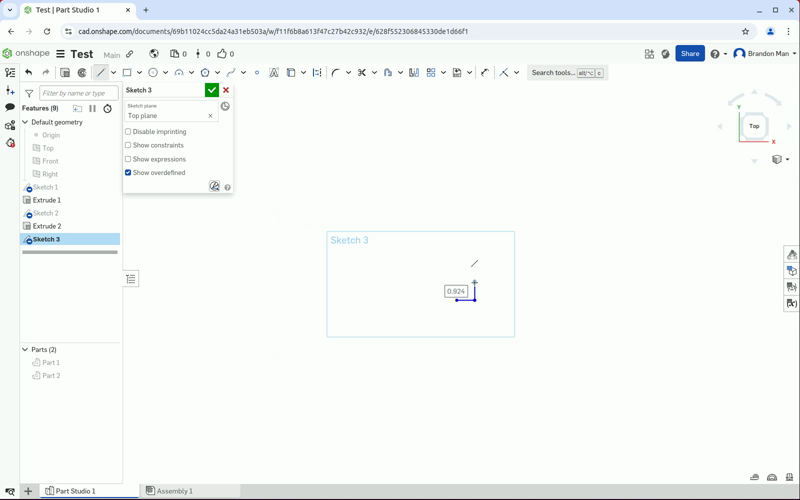
scroll(-6)
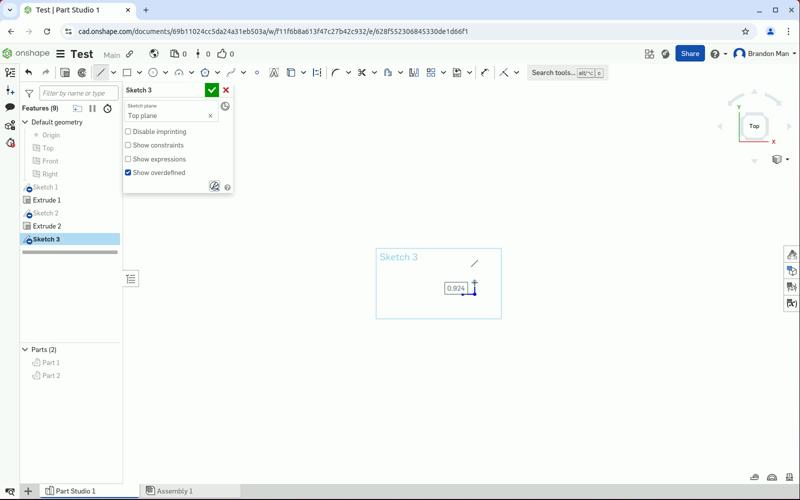
scroll(-6)
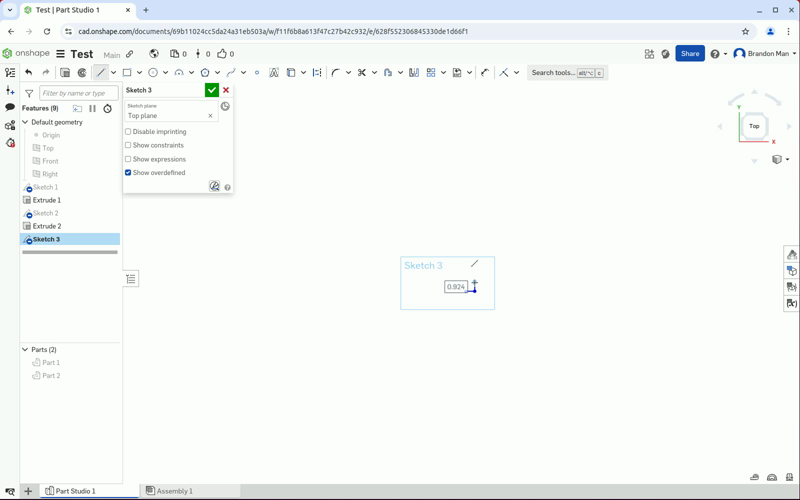
scroll(-6)
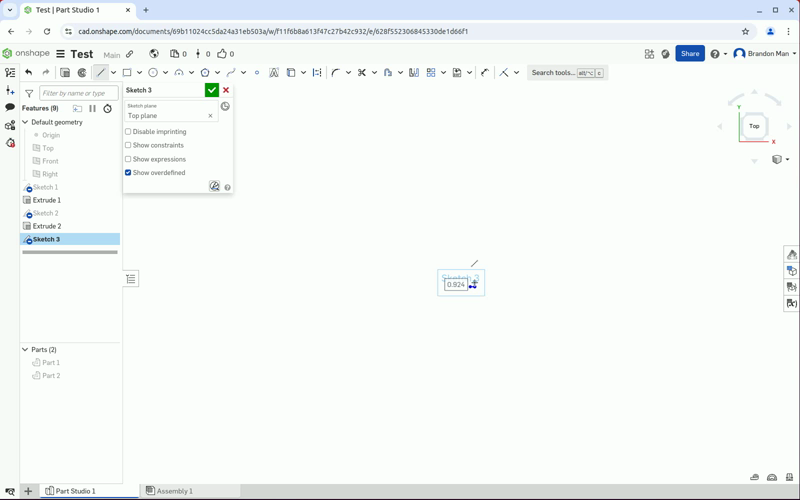
key_up(shift)
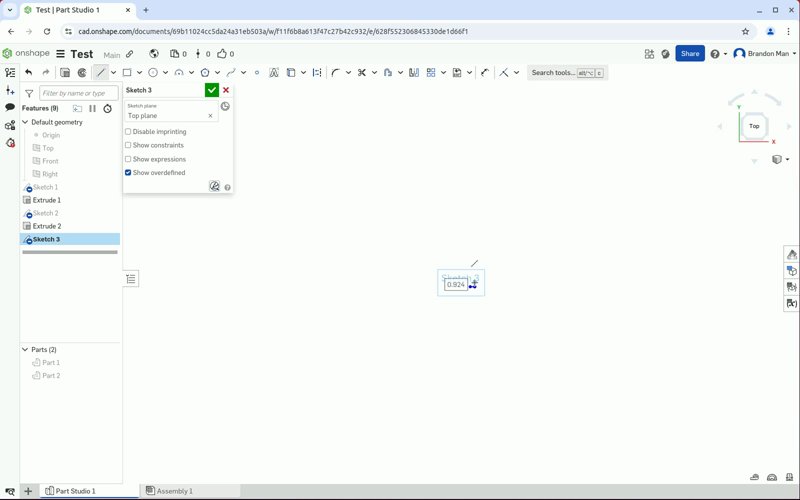
key_down(shift)
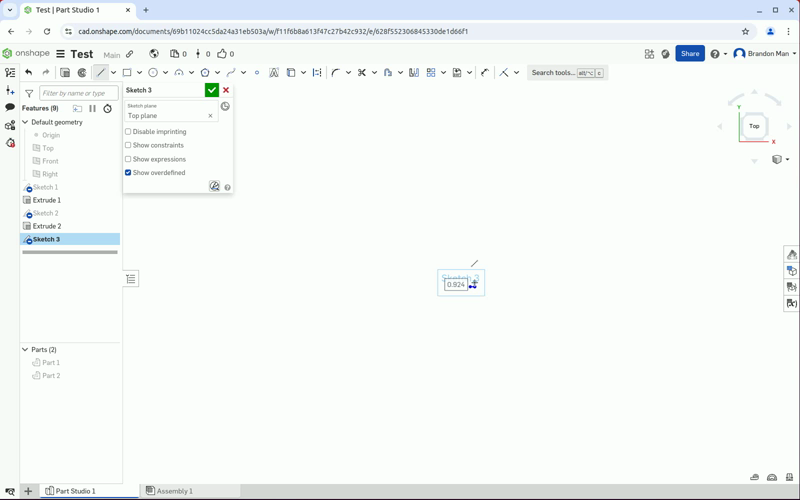
mouse_move(504, 282)
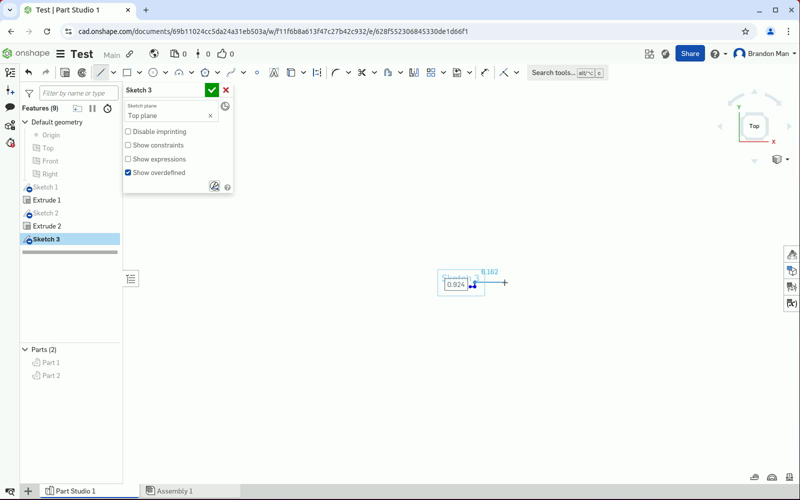
mouse_move(474, 278)
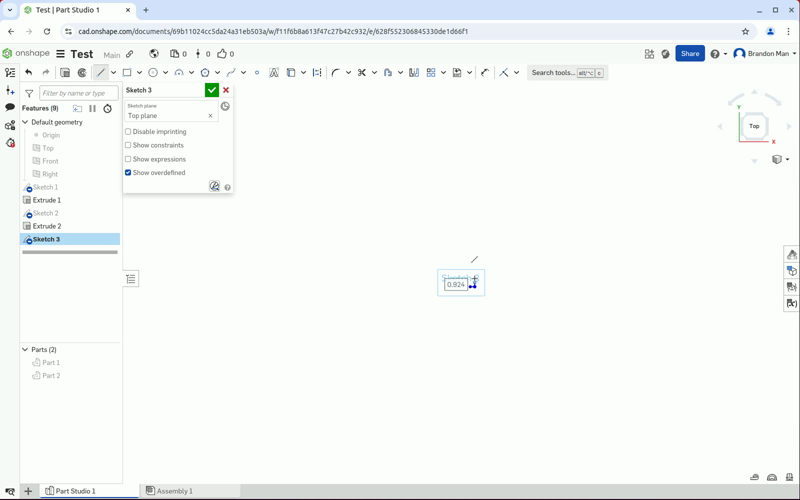
scroll(6)
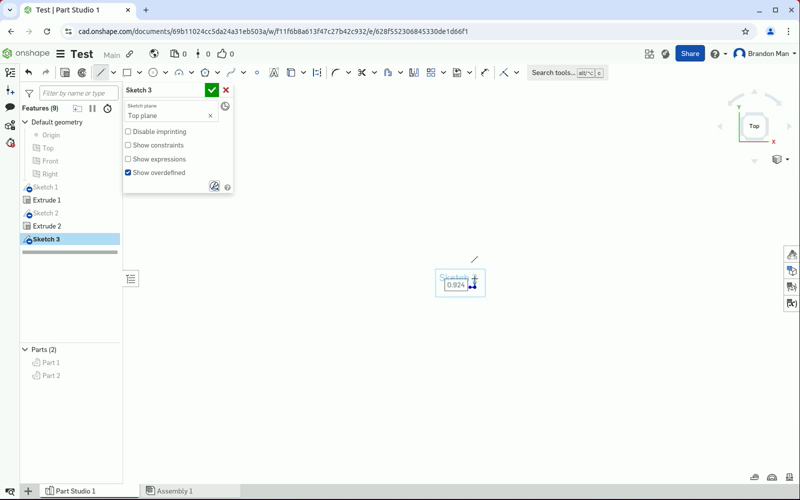
scroll(6)
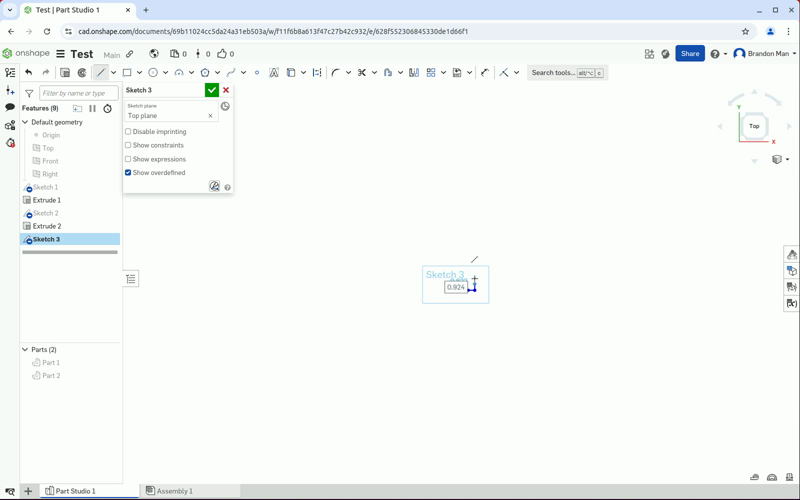
scroll(6)
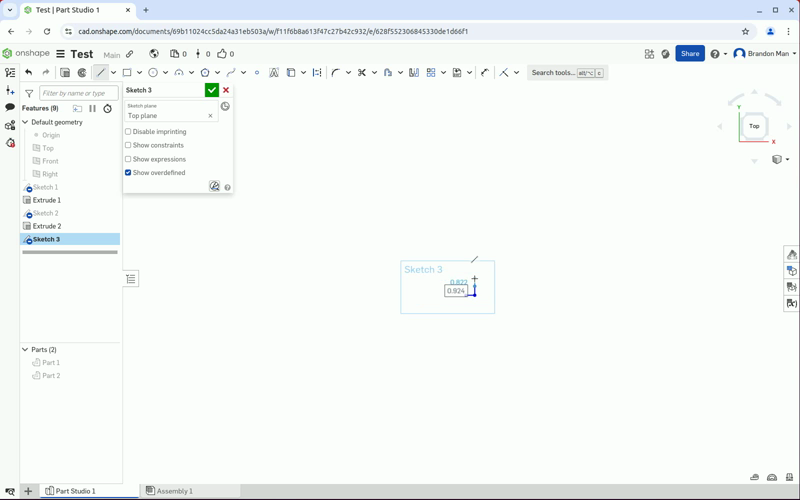
scroll(6)
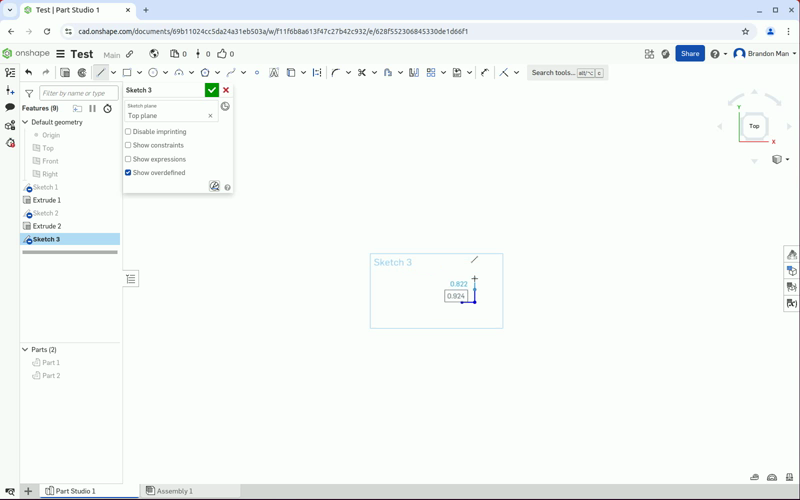
scroll(6)
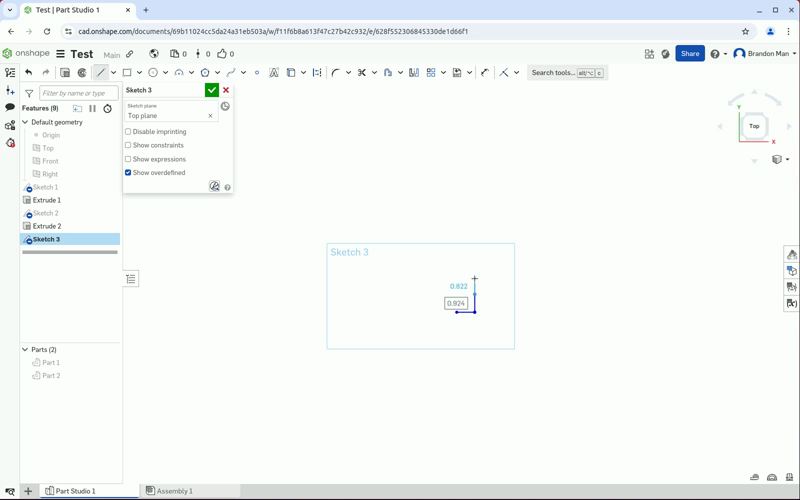
scroll(6)
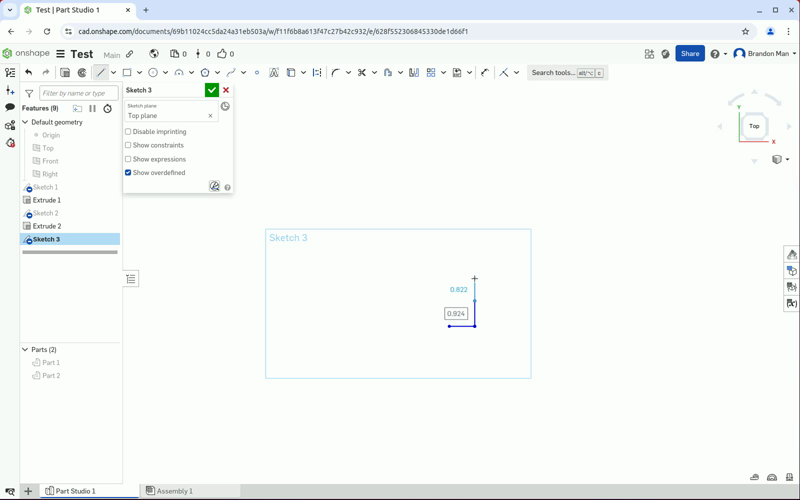
scroll(6)
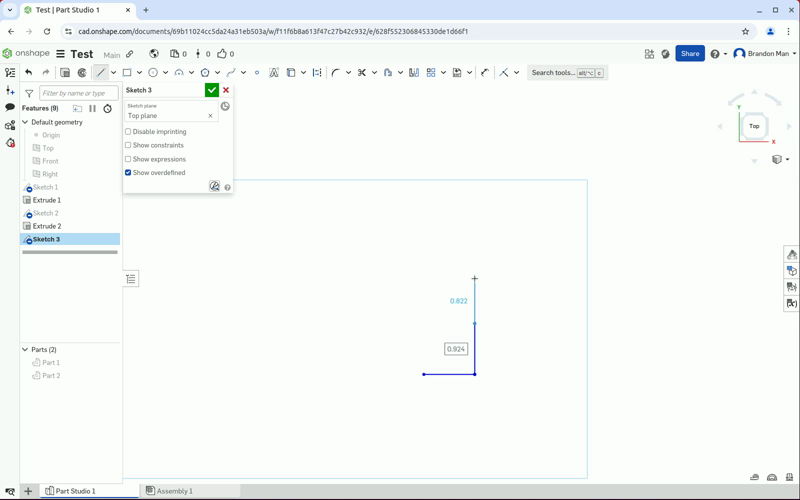
click(474, 278)
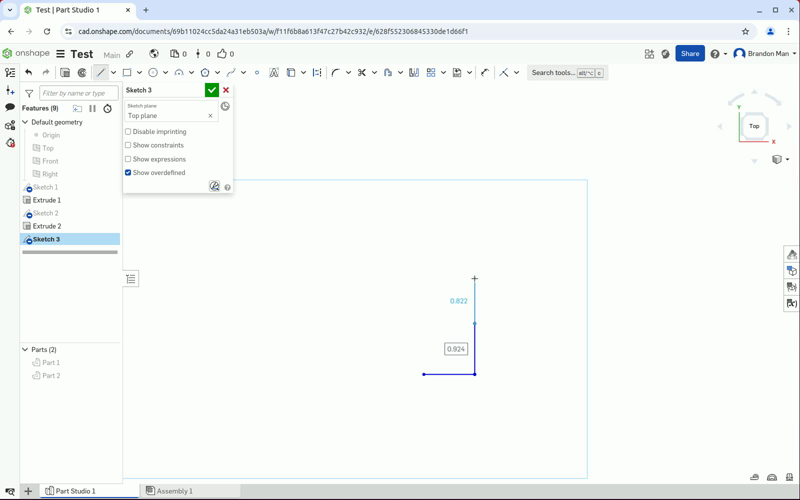
scroll(-6)
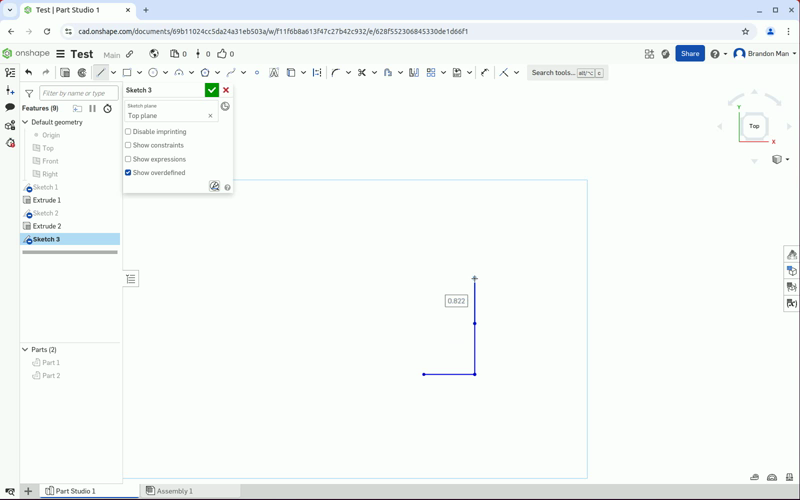
scroll(-6)
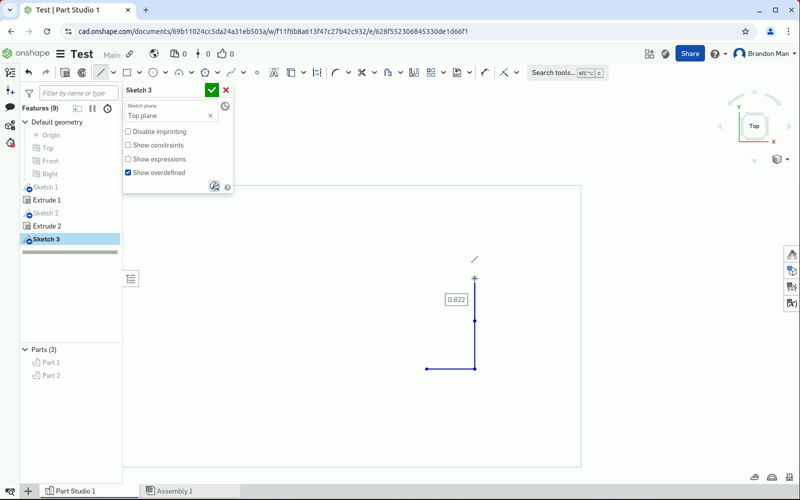
scroll(-6)
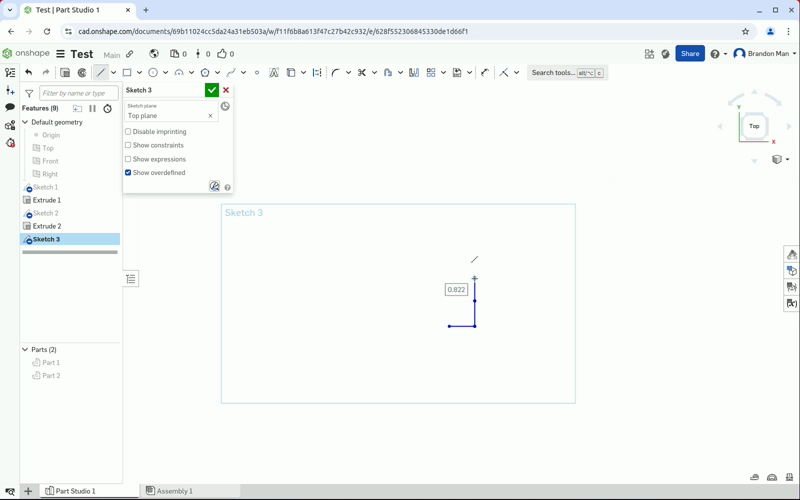
scroll(-6)
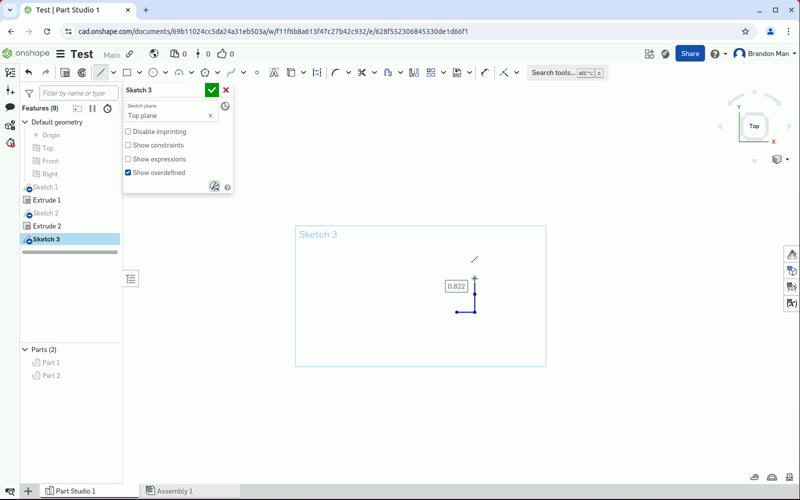
scroll(-6)
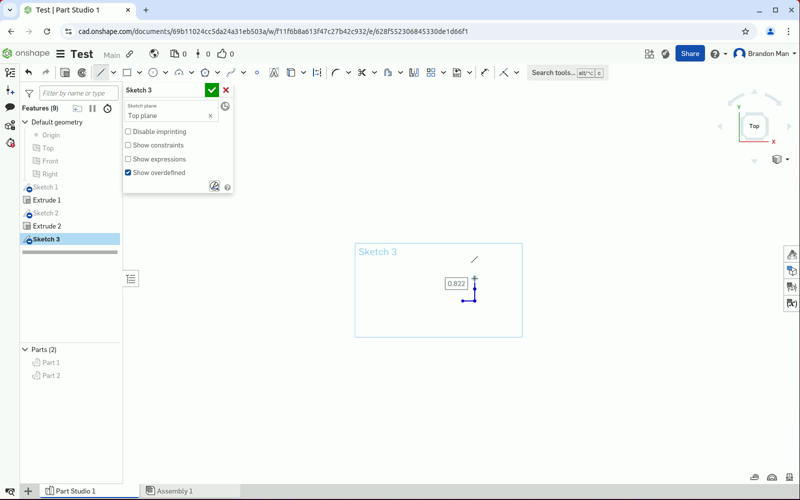
scroll(-6)
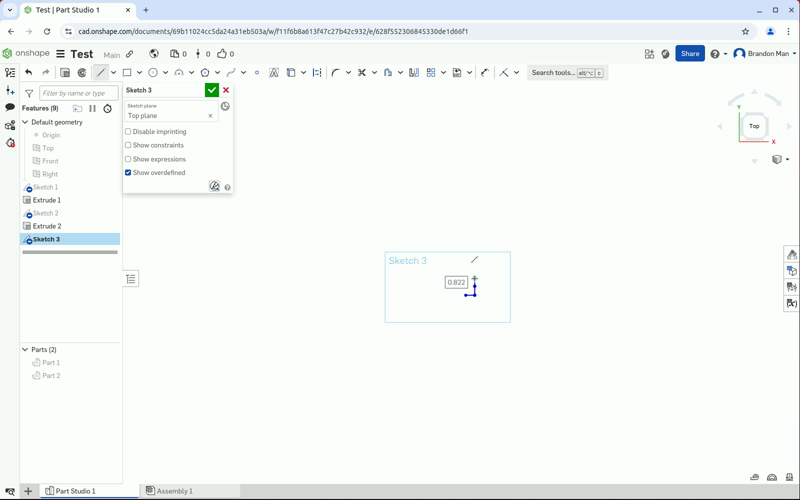
scroll(-6)
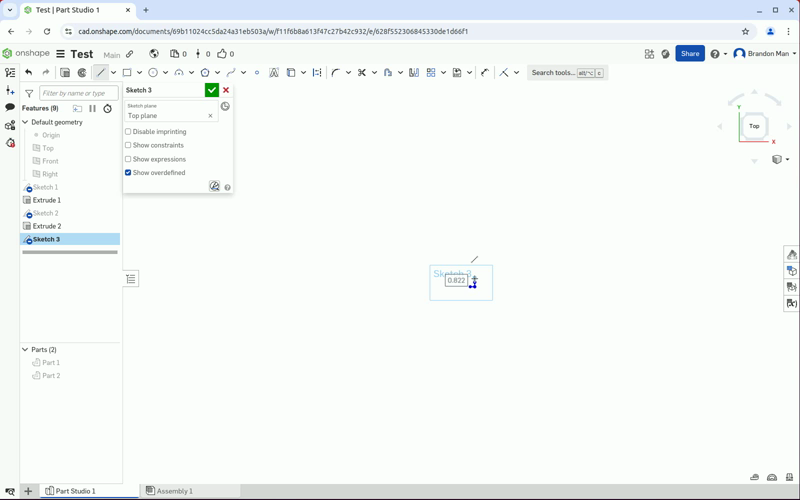
key_up(shift)
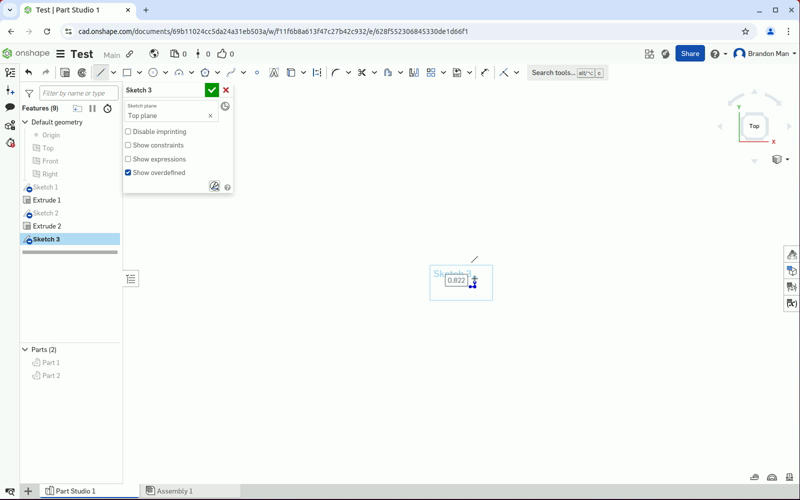
key_down(shift)
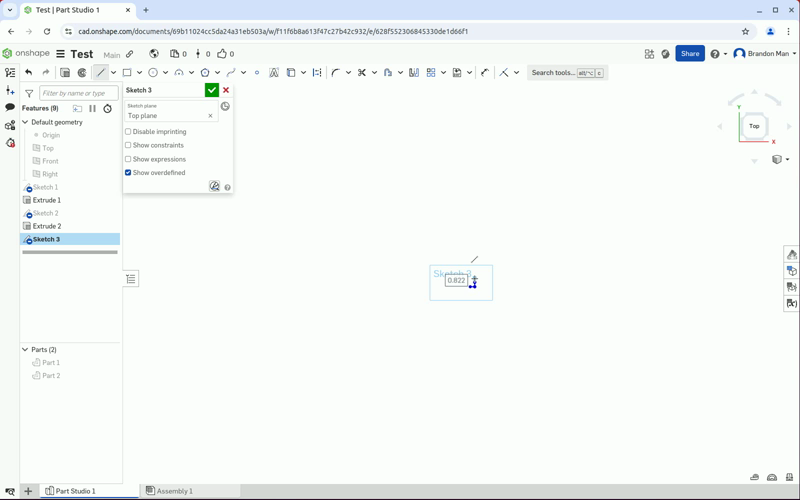
mouse_move(504, 278)
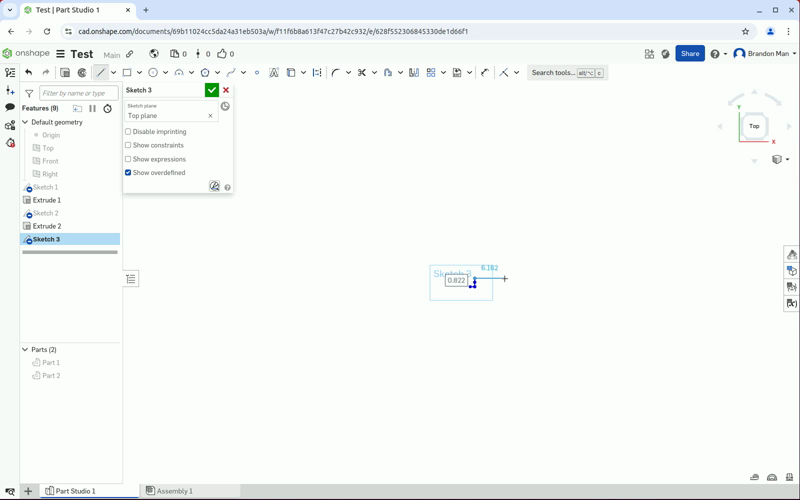
mouse_move(470, 278)
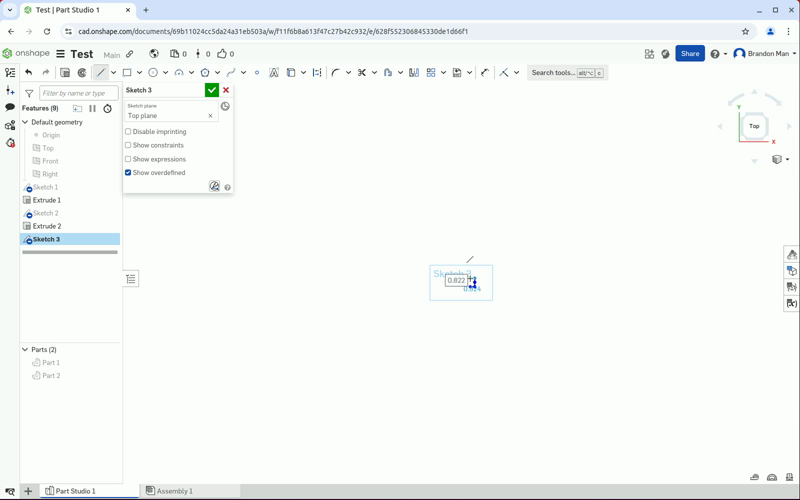
scroll(6)
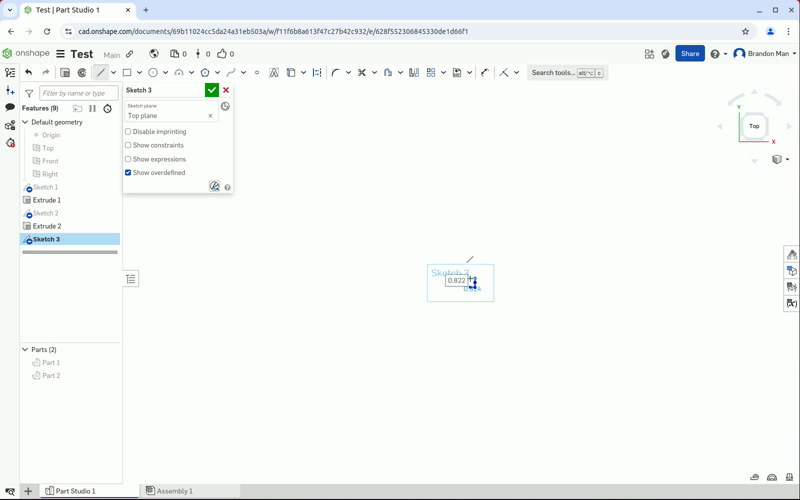
scroll(6)
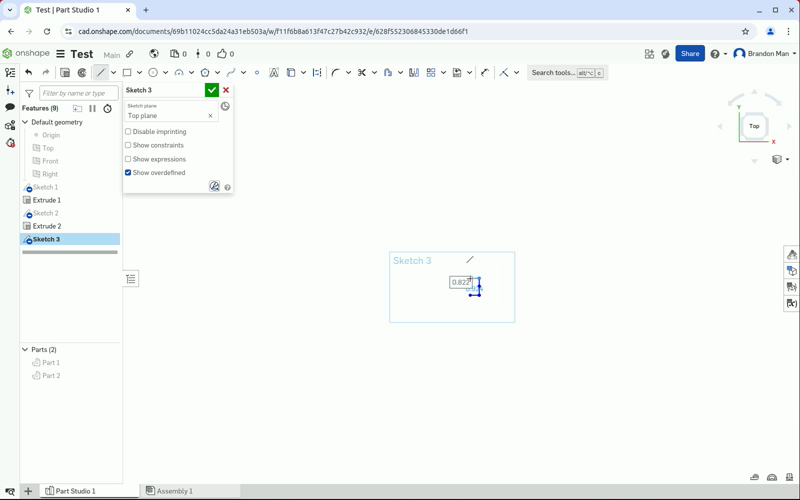
scroll(6)
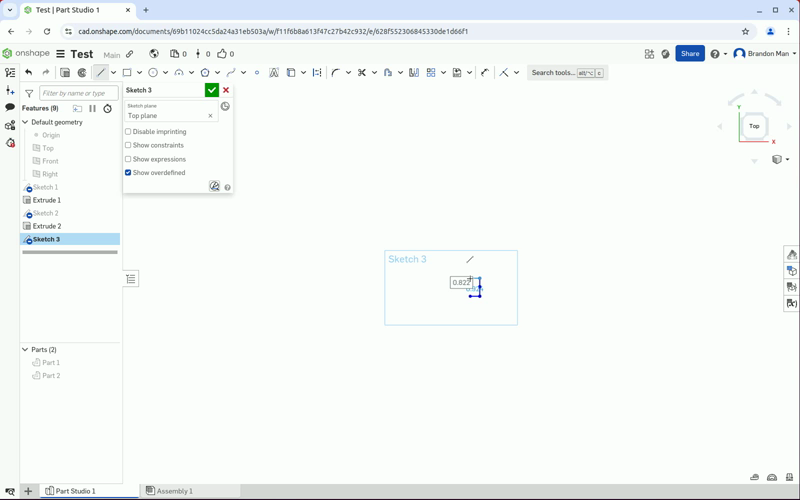
scroll(6)
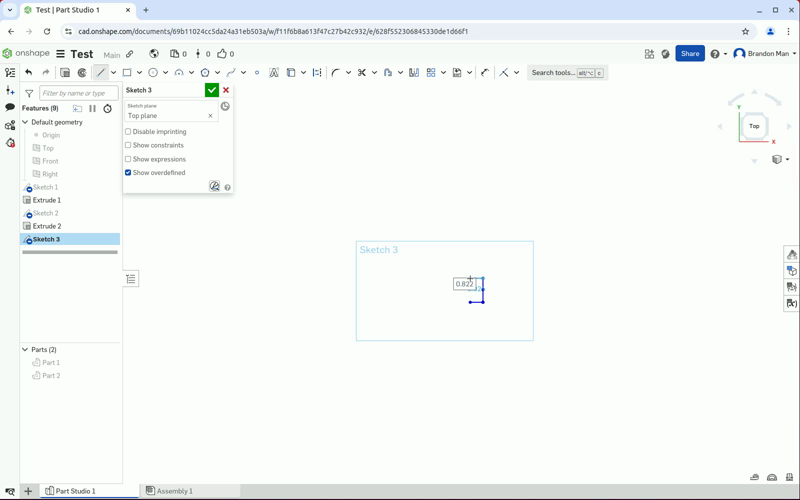
scroll(6)
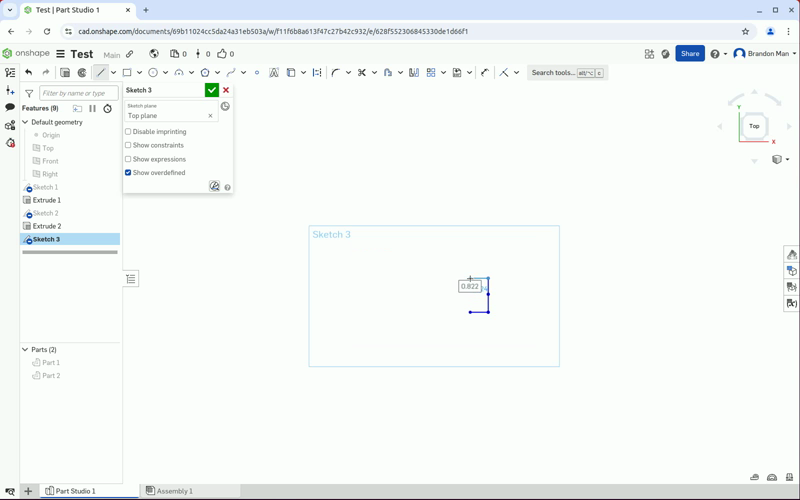
scroll(6)
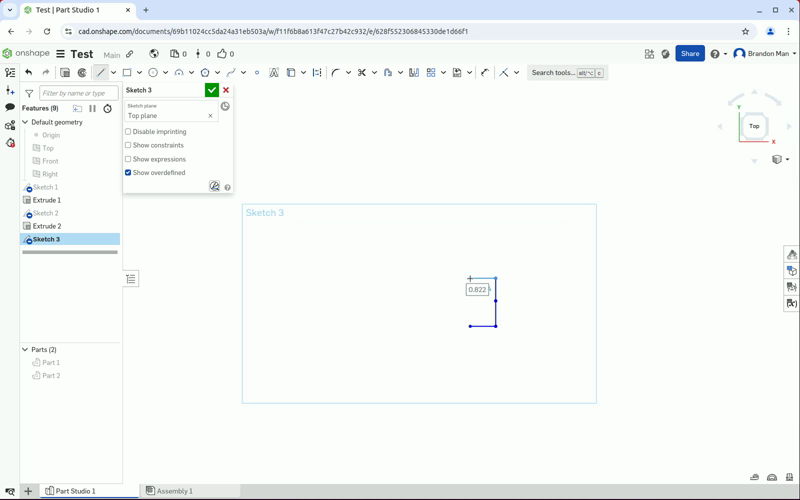
scroll(6)
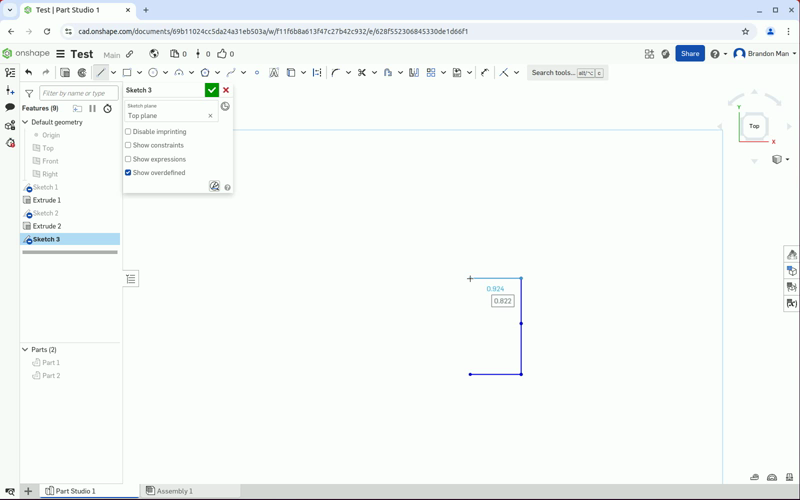
click(470, 278)
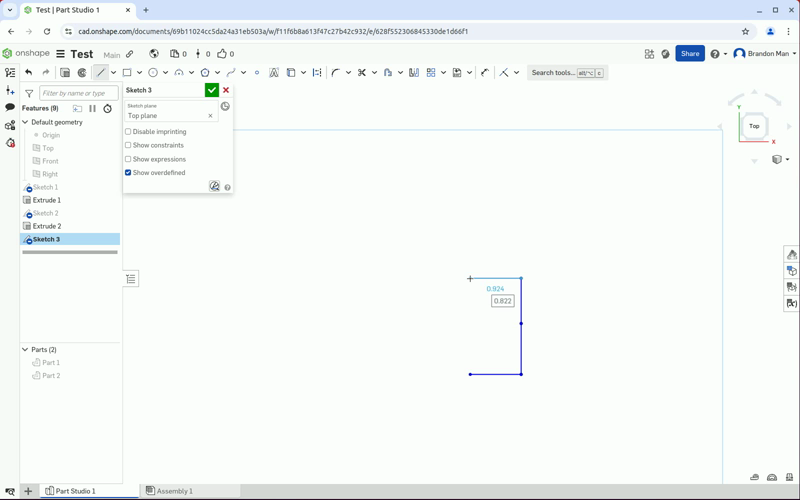
scroll(-6)
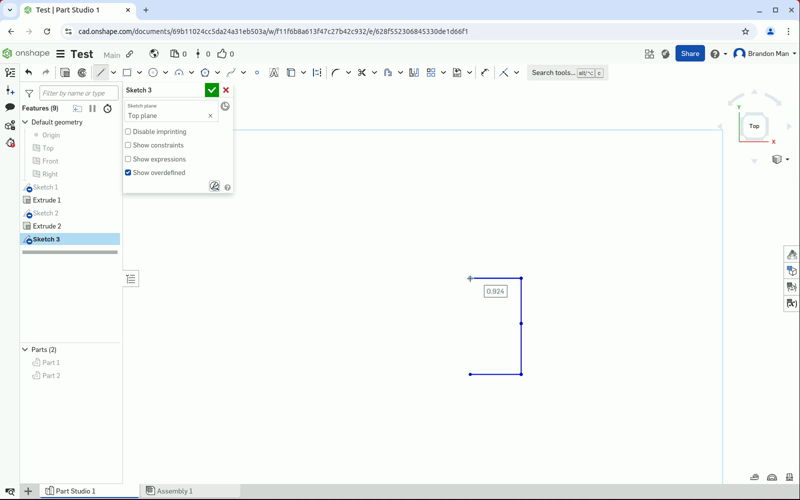
scroll(-6)
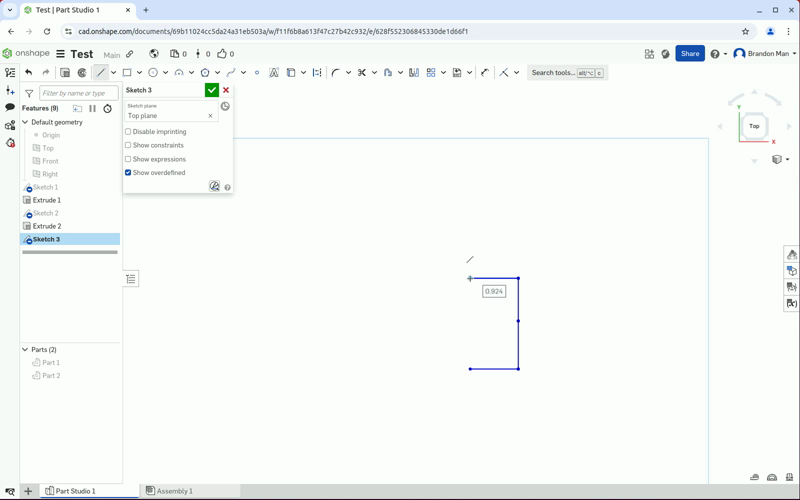
scroll(-6)
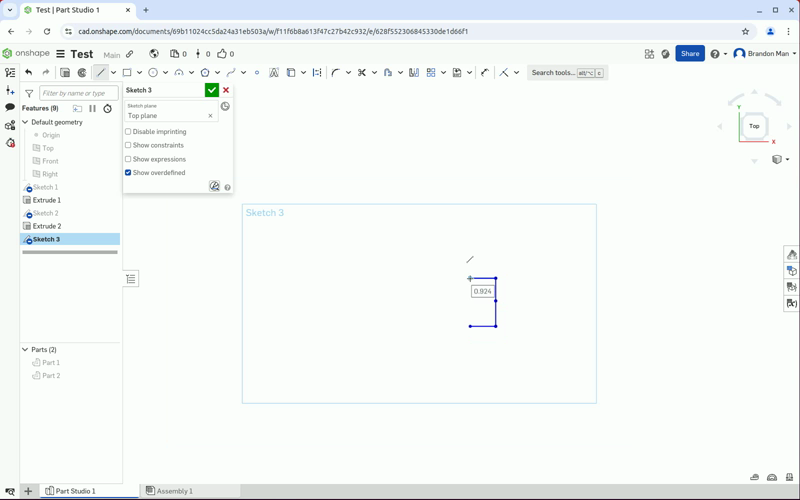
scroll(-6)
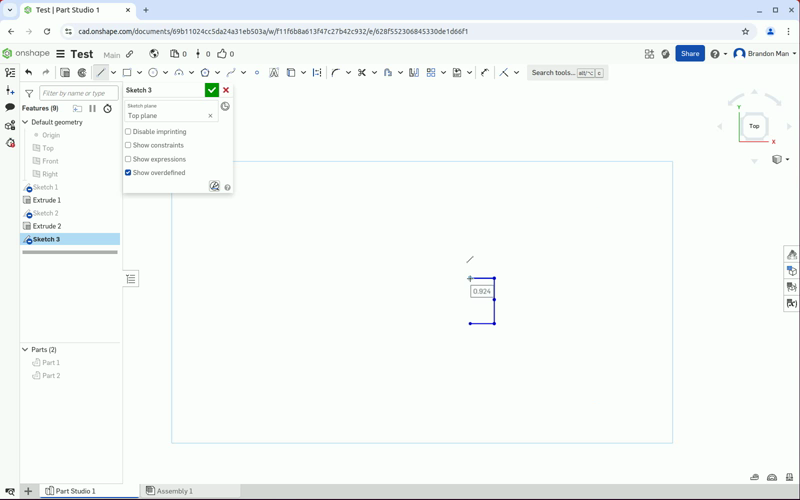
scroll(-6)
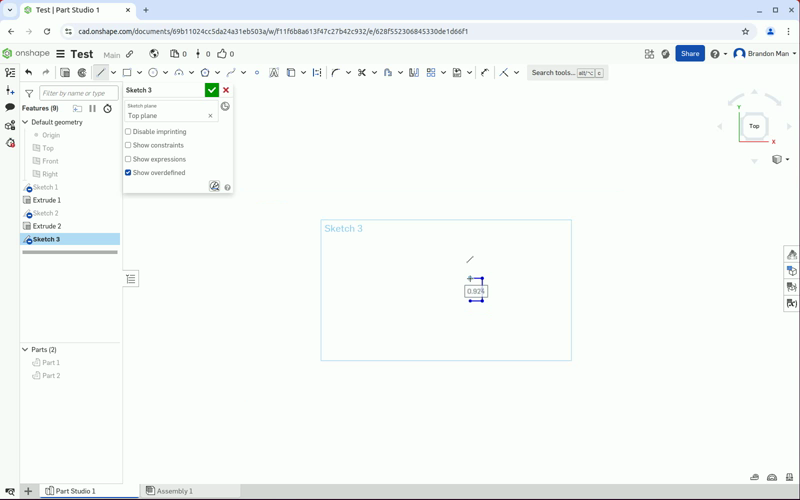
scroll(-6)
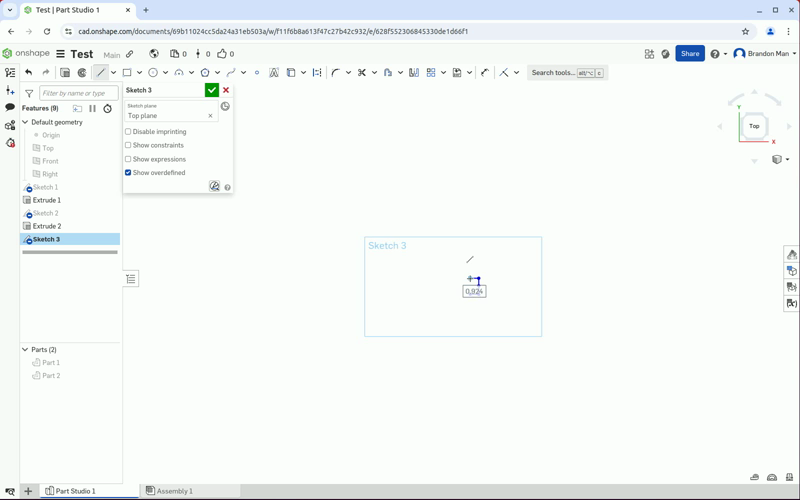
scroll(-6)
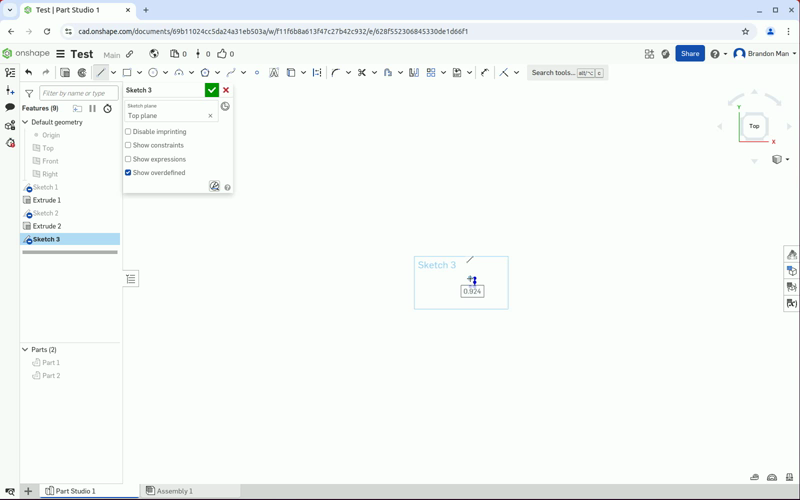
key_up(shift)
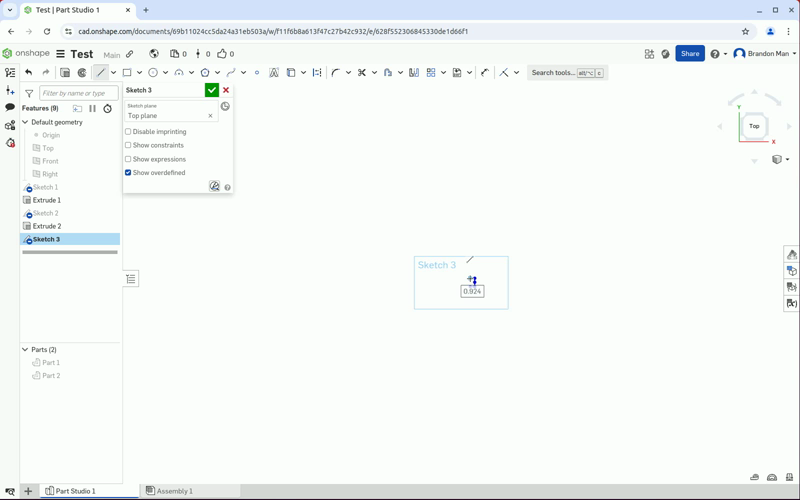
key(esc)
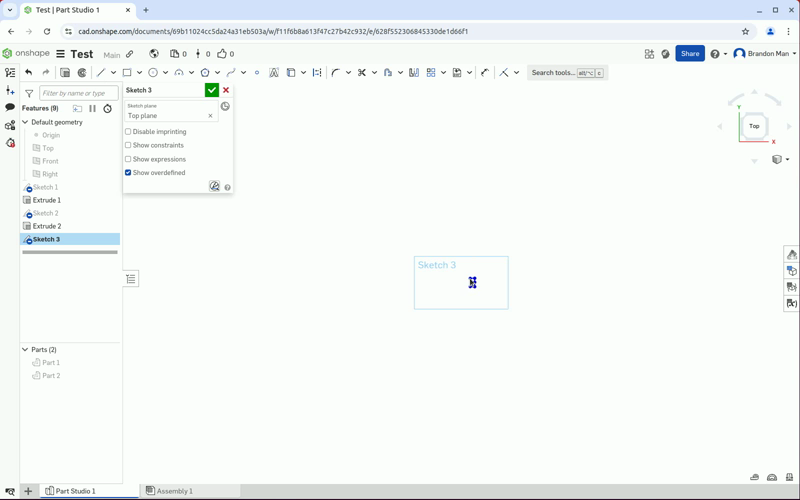
key(a)
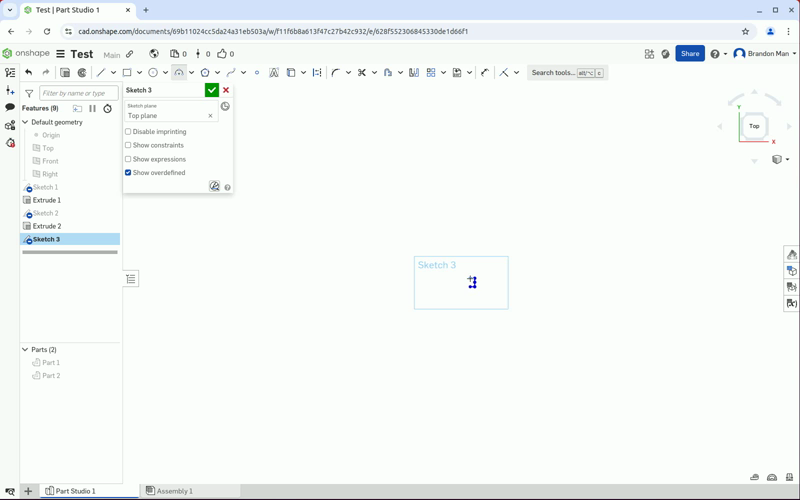
mouse_move(470, 278)
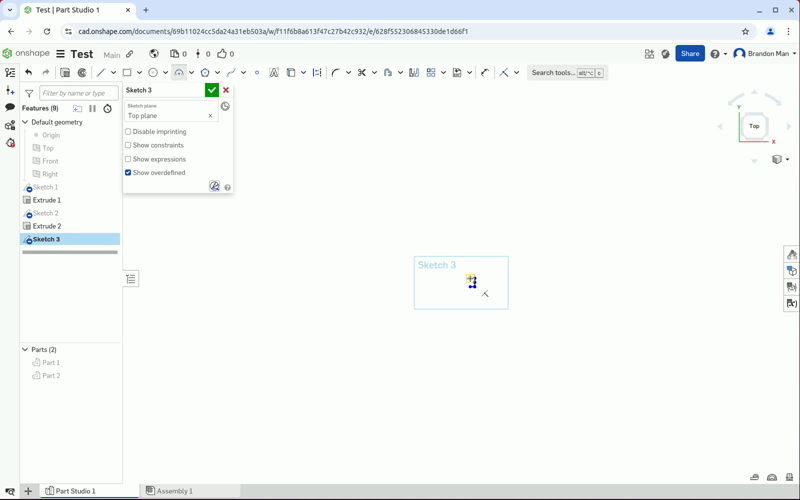
click(470, 278)
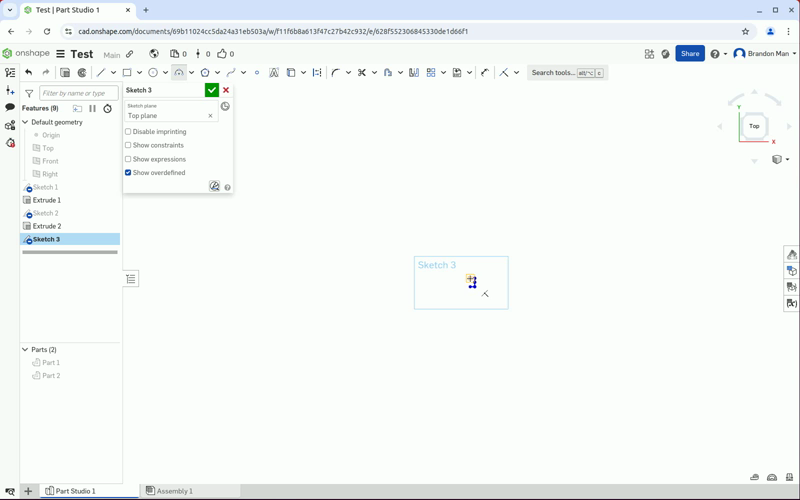
mouse_move(470, 286)
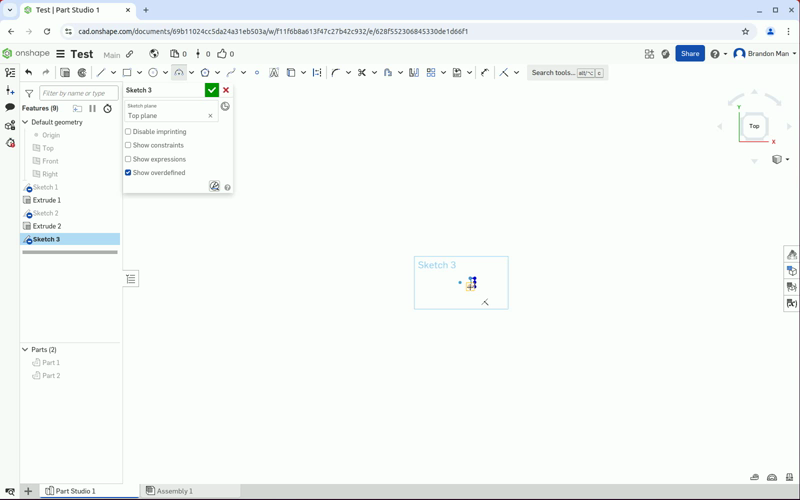
click(470, 286)
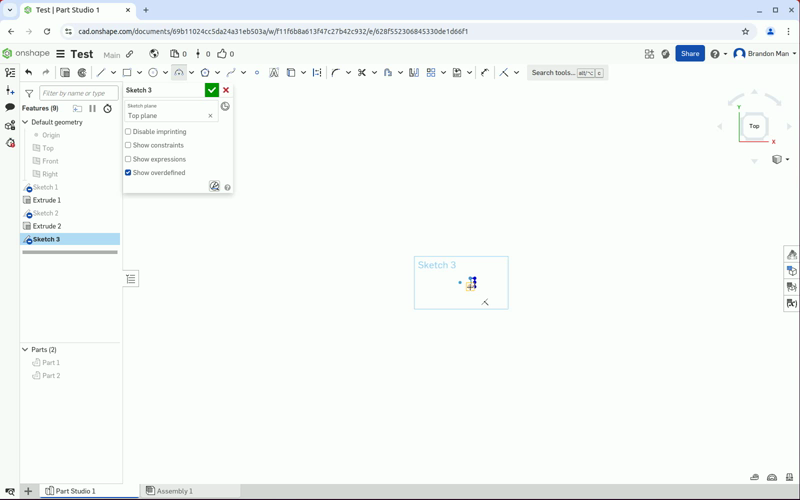
key_down(shift)
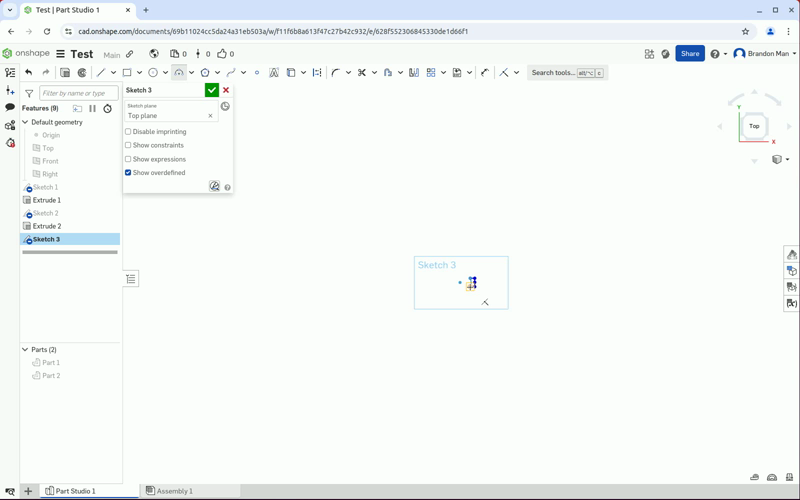
mouse_move(470, 282)
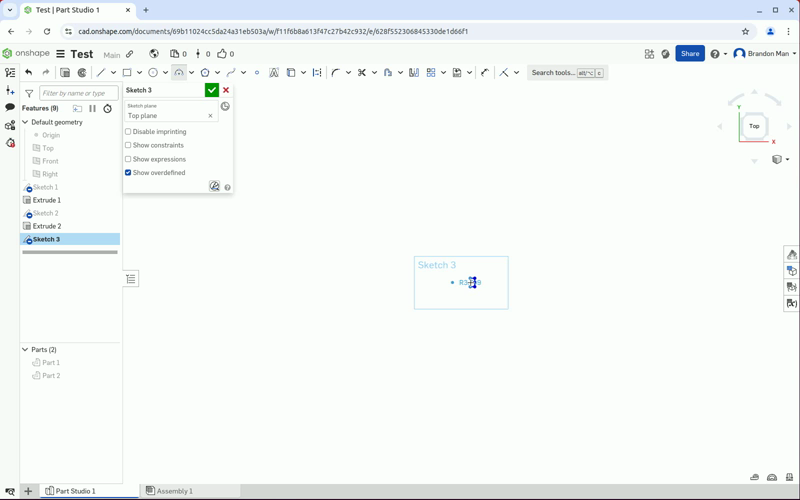
scroll(6)
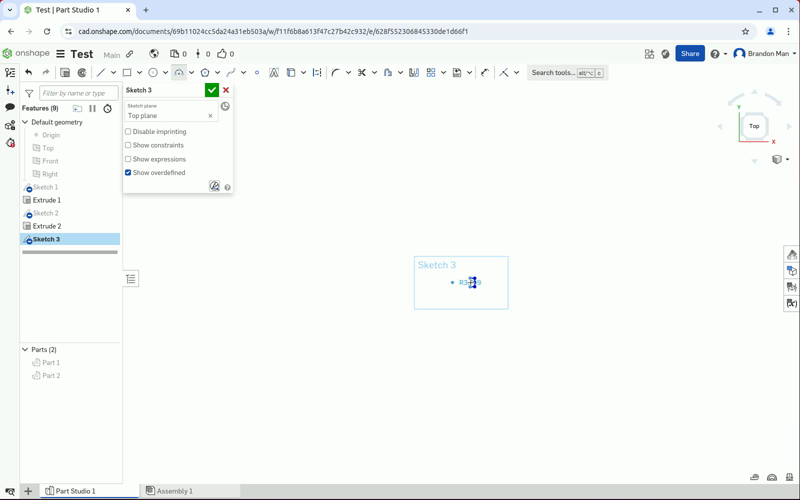
scroll(6)
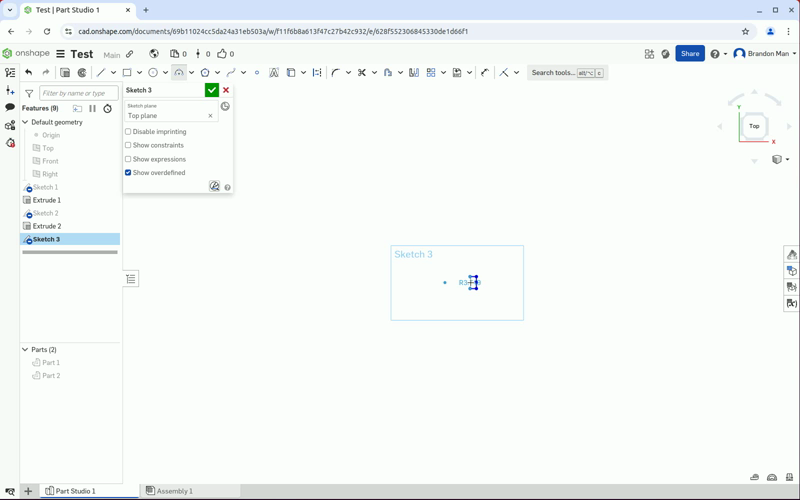
scroll(6)
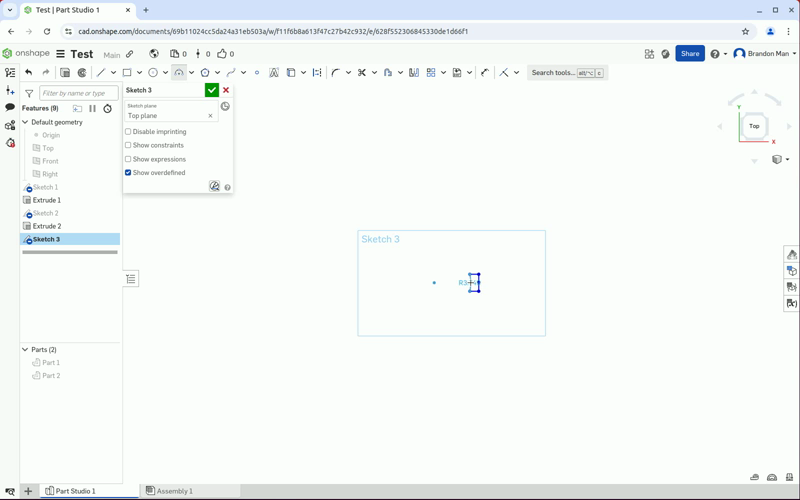
scroll(6)
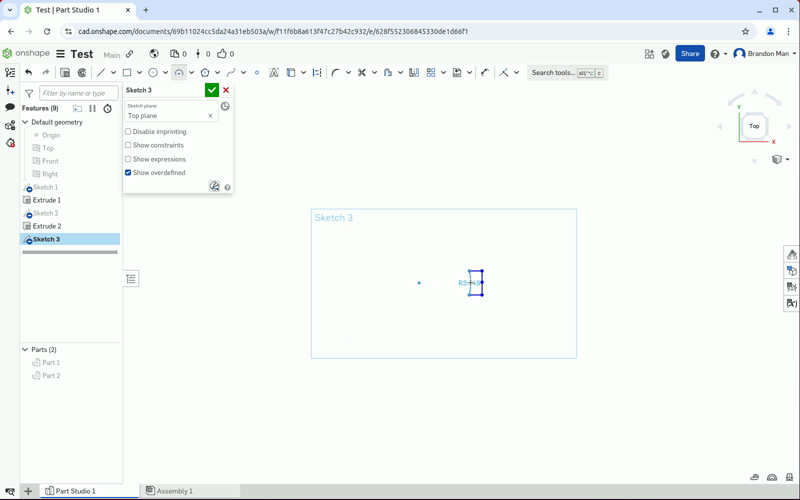
scroll(6)
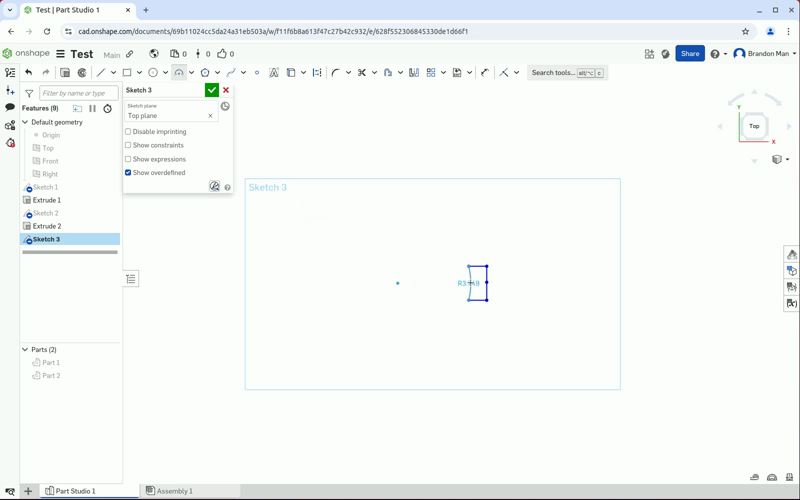
scroll(6)
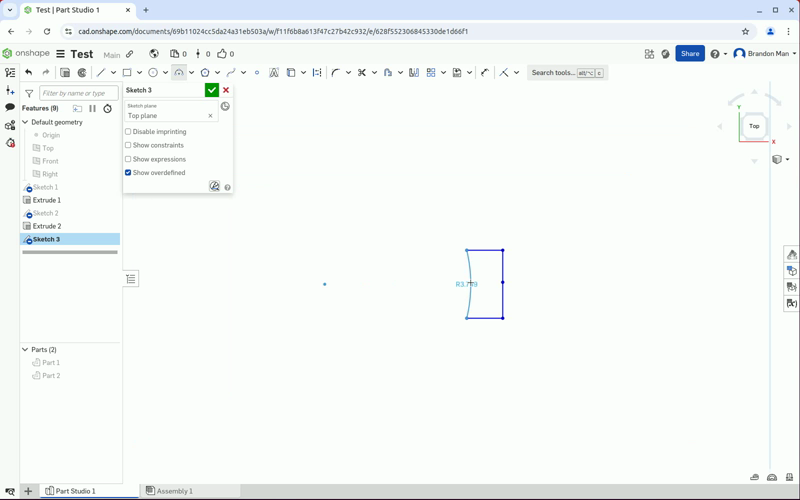
scroll(6)
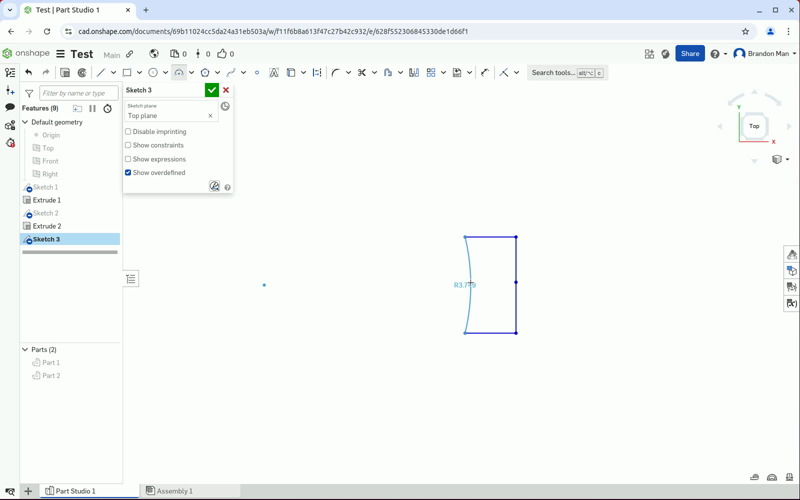
click(470, 282)
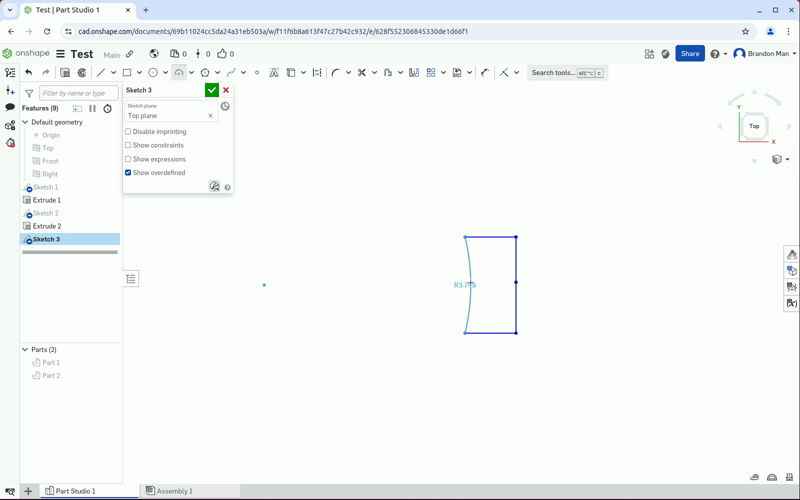
scroll(-6)
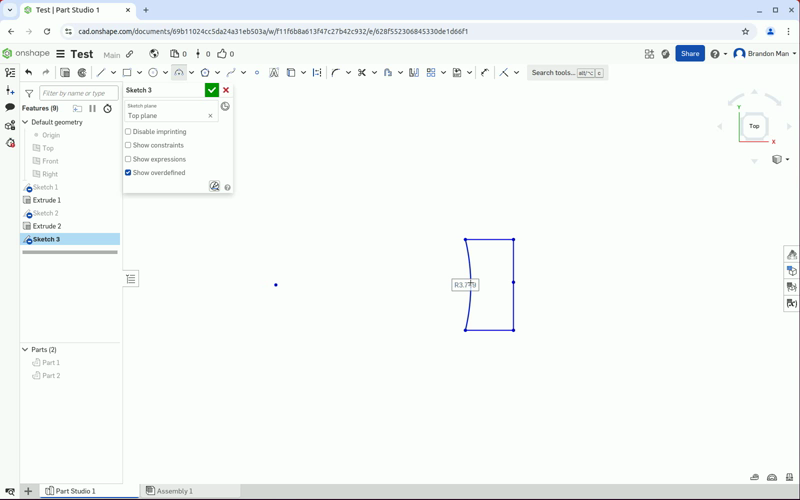
scroll(-6)
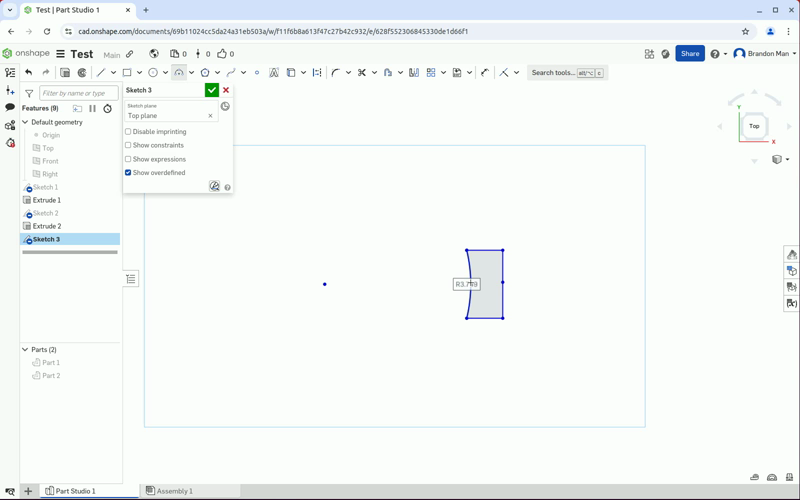
scroll(-6)
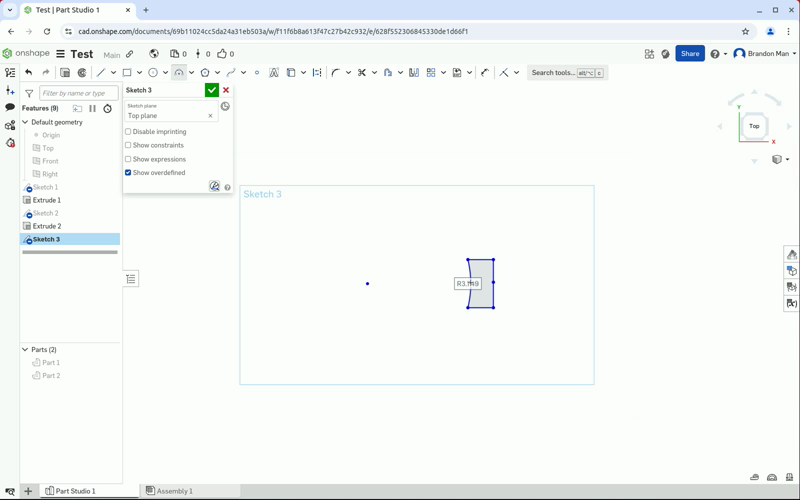
scroll(-6)
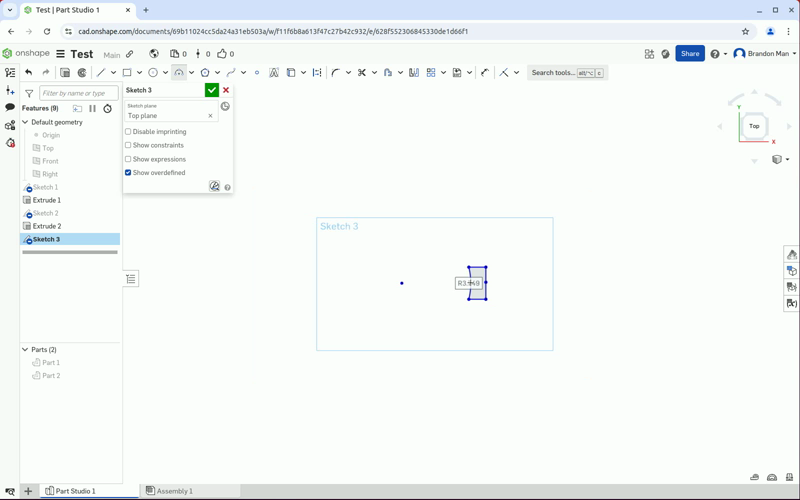
scroll(-6)
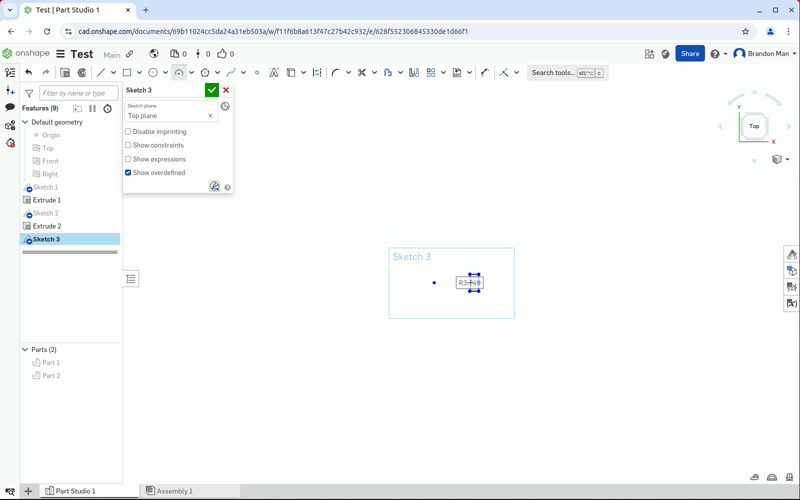
scroll(-6)
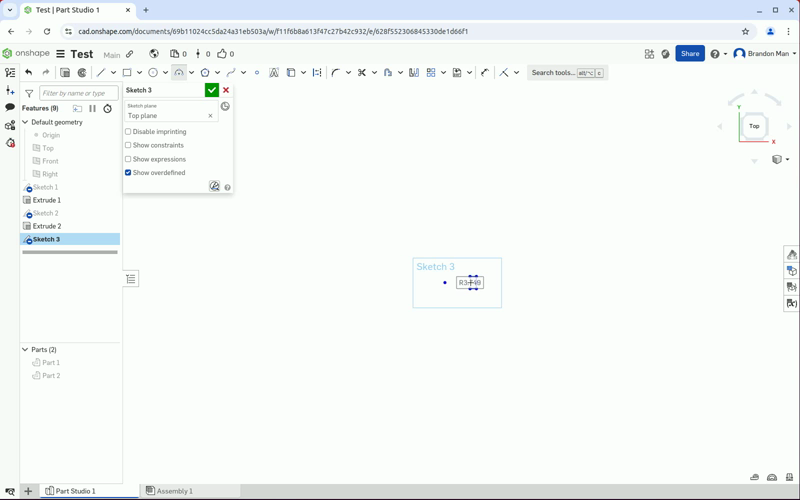
scroll(-6)
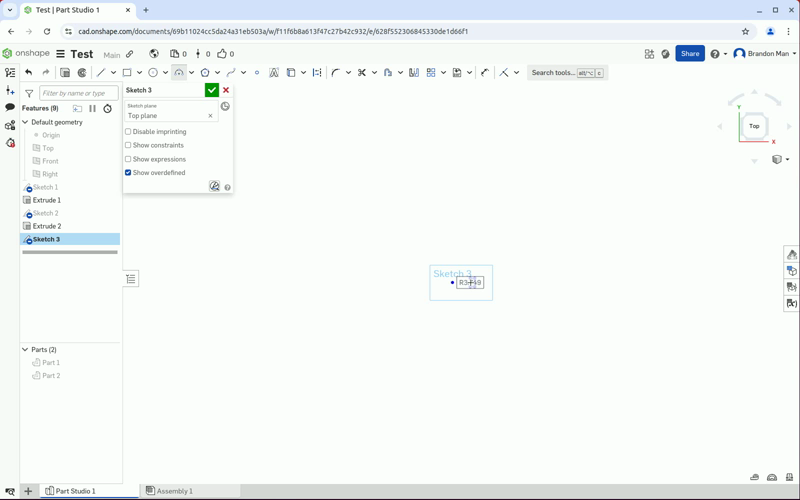
key_up(shift)
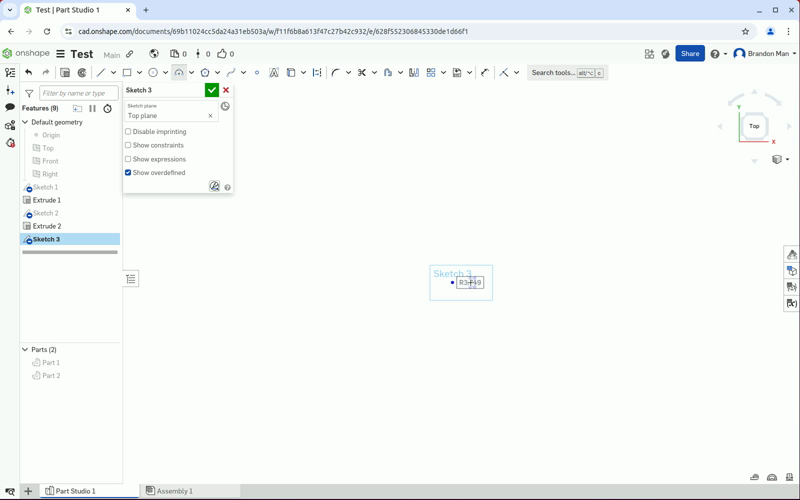
key(esc)
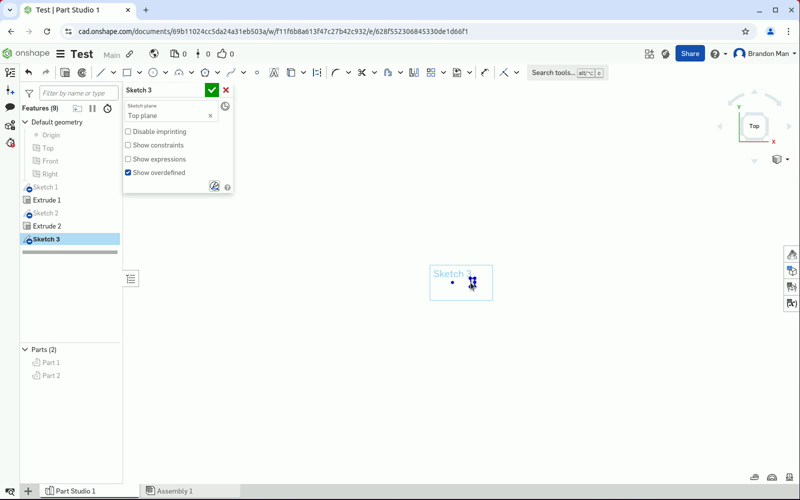
mouse_move(471, 279)
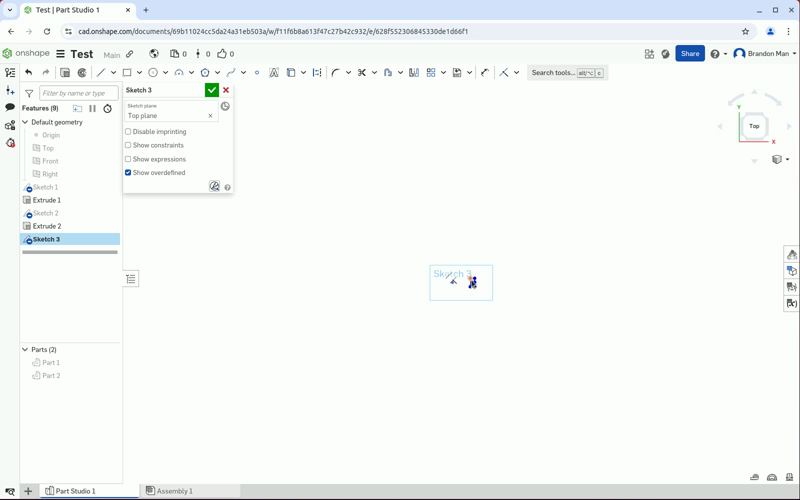
scroll(6)
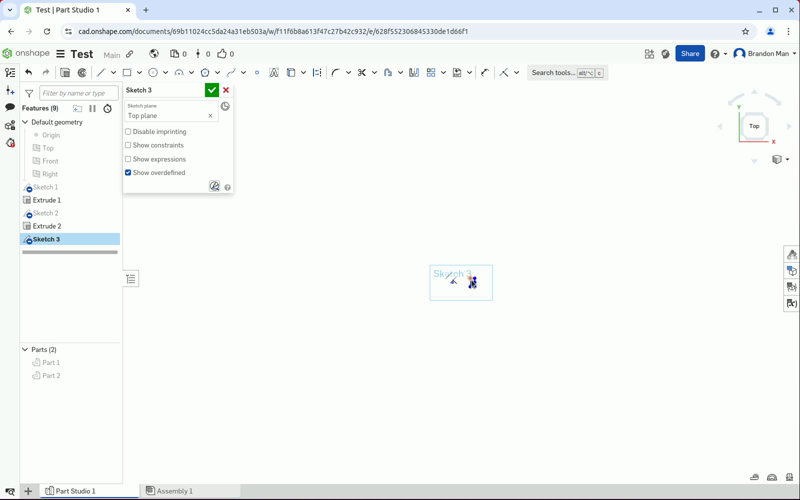
scroll(6)
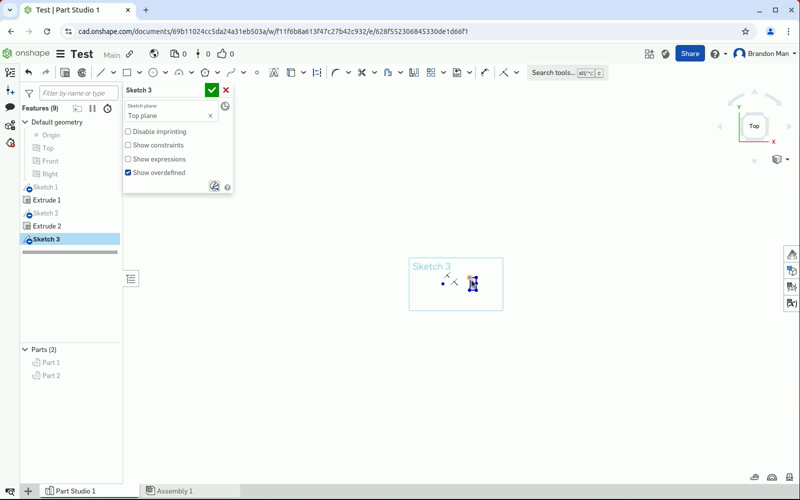
scroll(6)
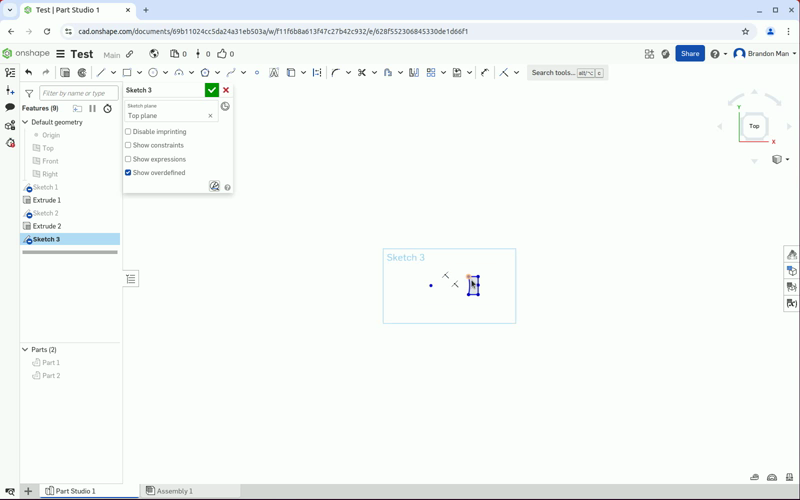
scroll(6)
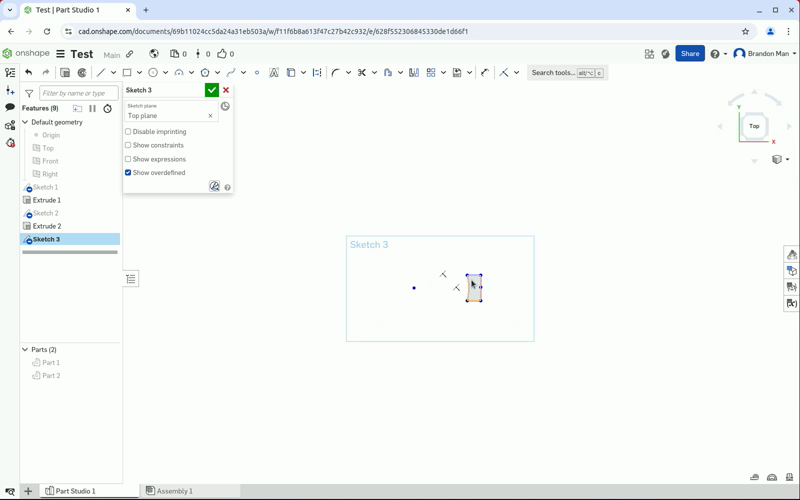
scroll(6)
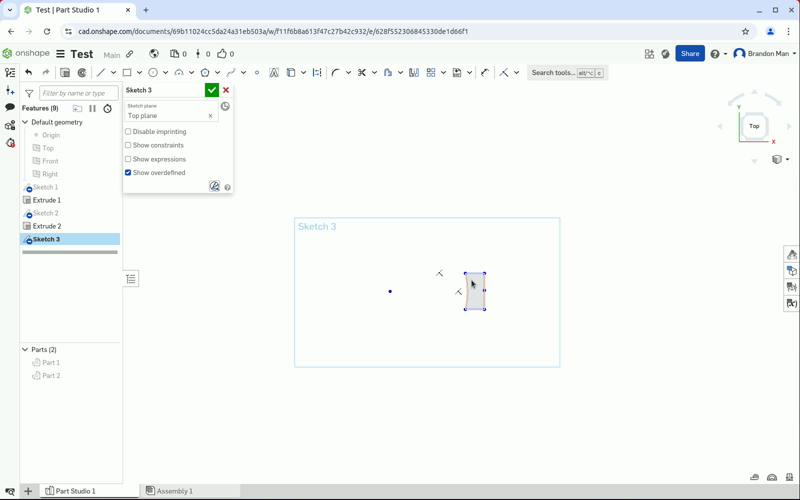
scroll(6)
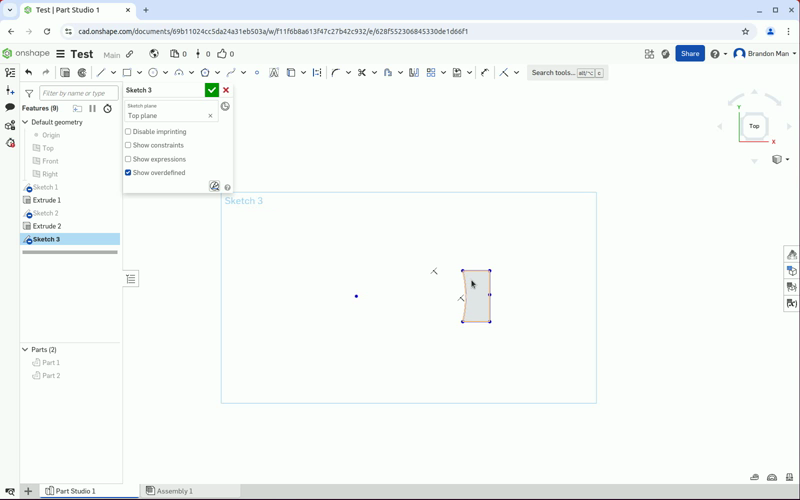
scroll(6)
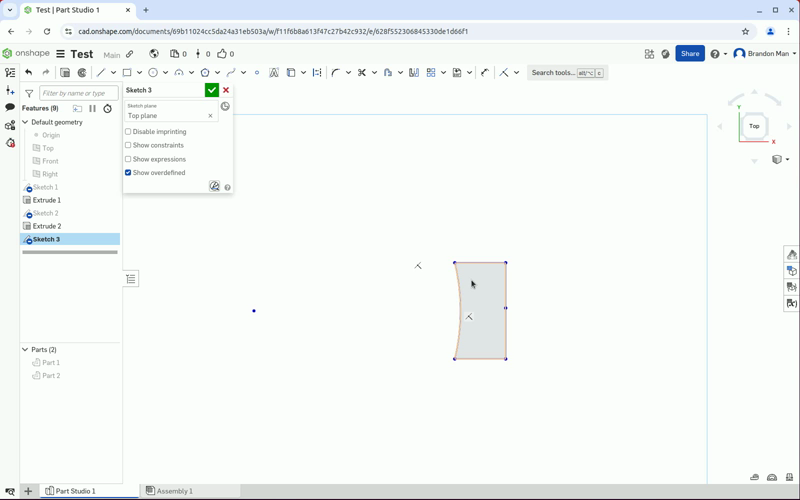
click(471, 279)
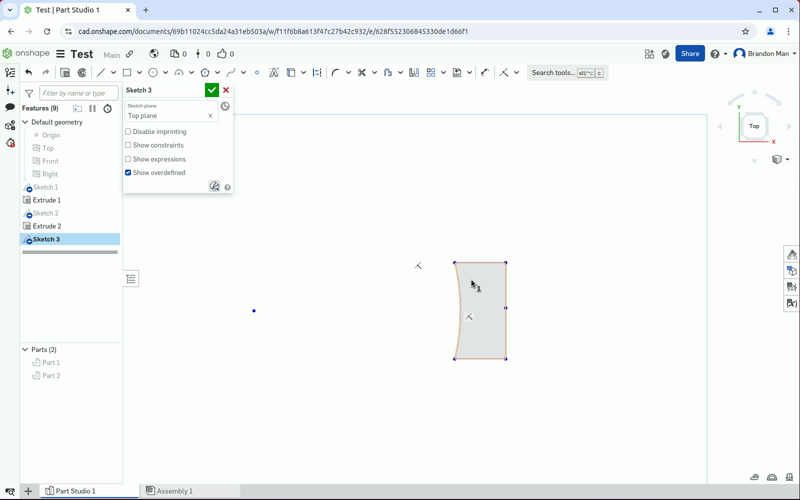
scroll(-6)
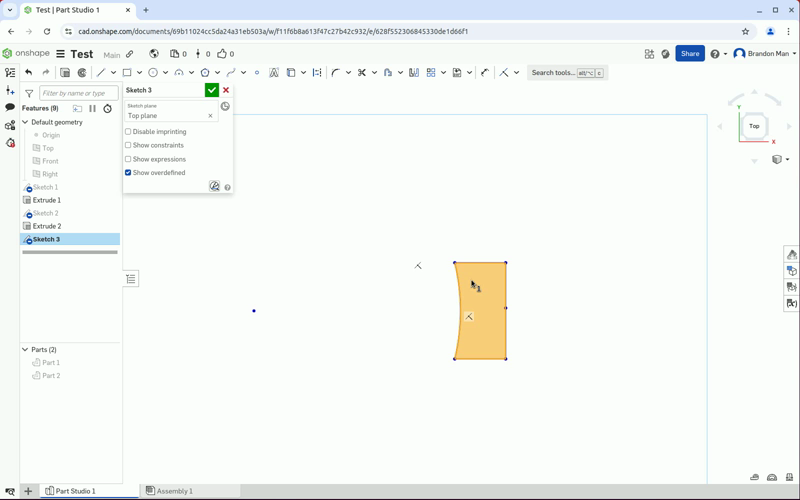
scroll(-6)
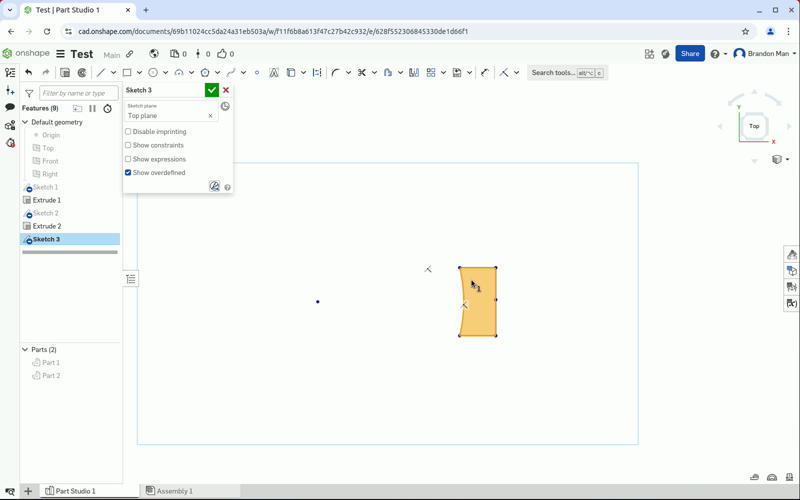
scroll(-6)
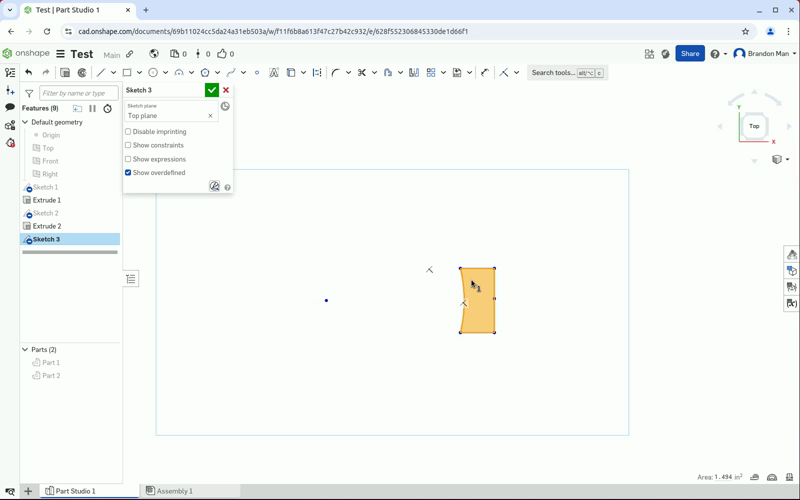
scroll(-6)
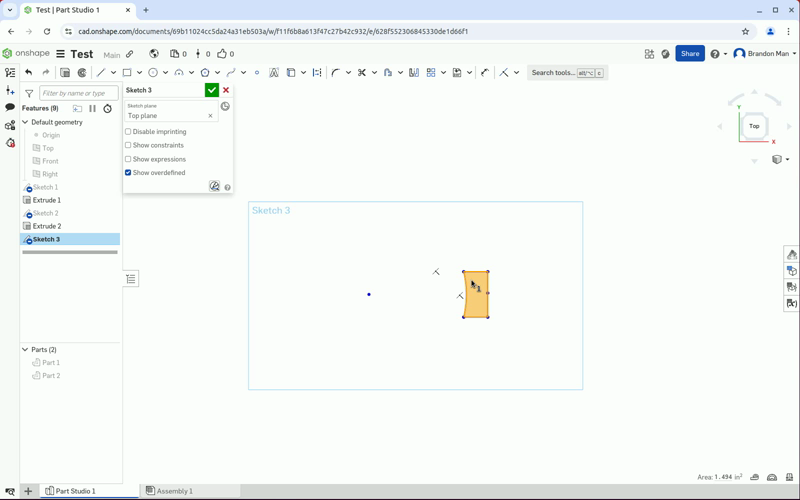
scroll(-6)
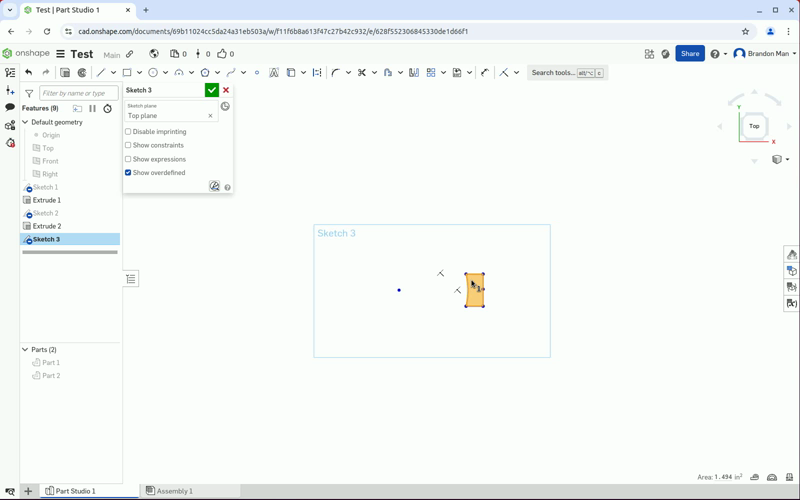
scroll(-6)
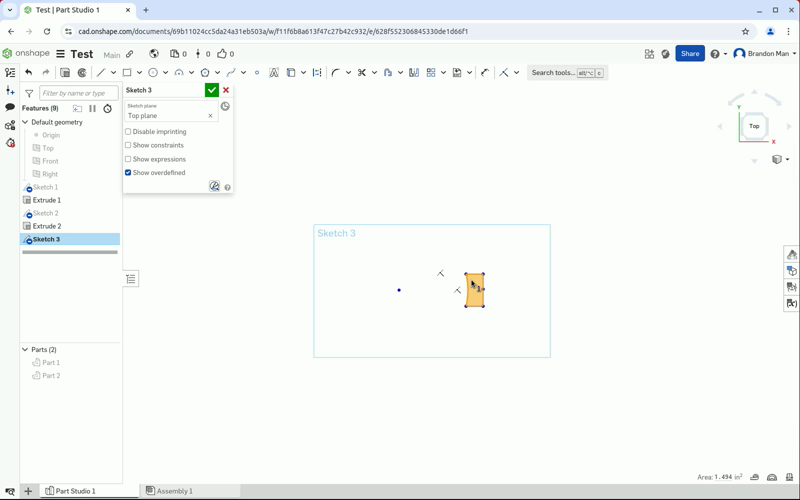
scroll(-6)
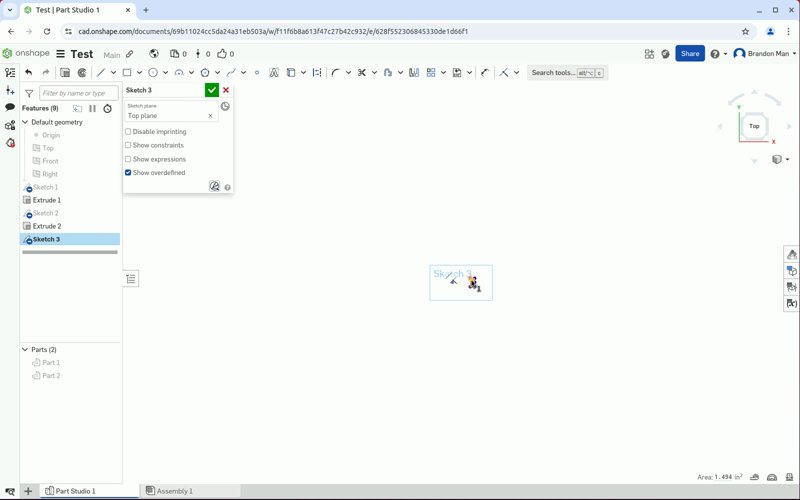
mouse_move(73, 352)
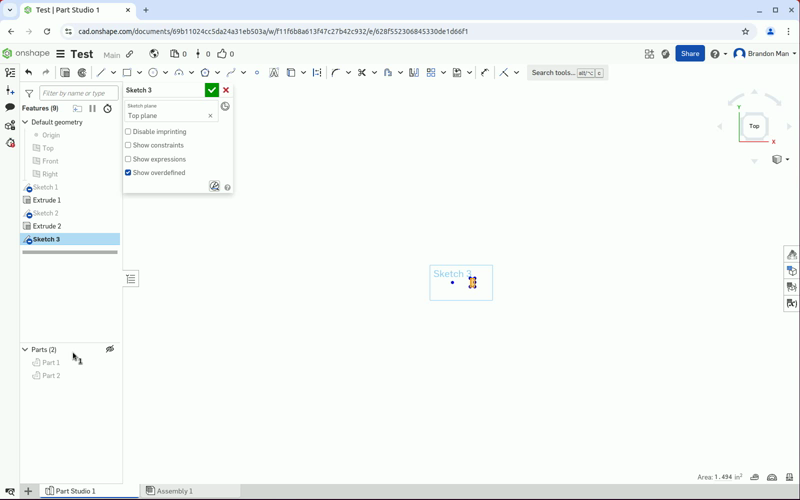
key(shift+y)
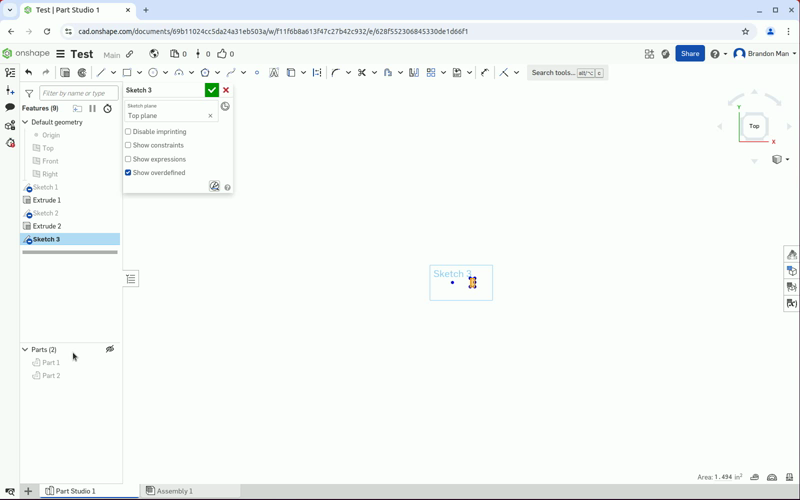
key(shift+e)
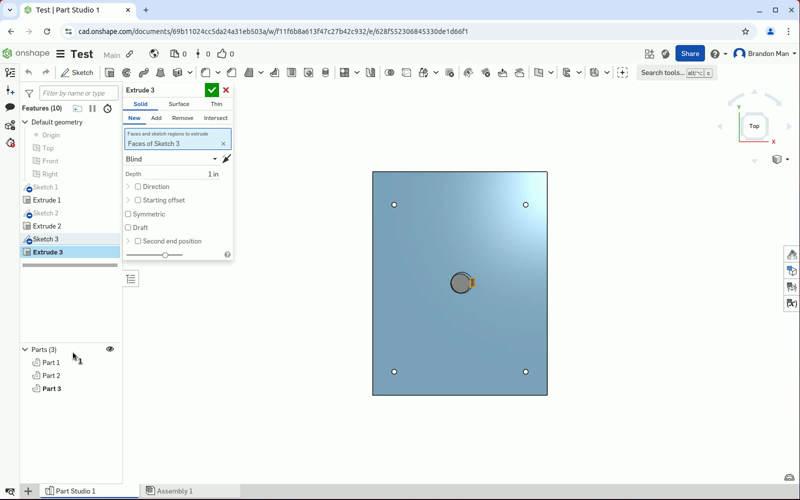
mouse_move(143, 106)
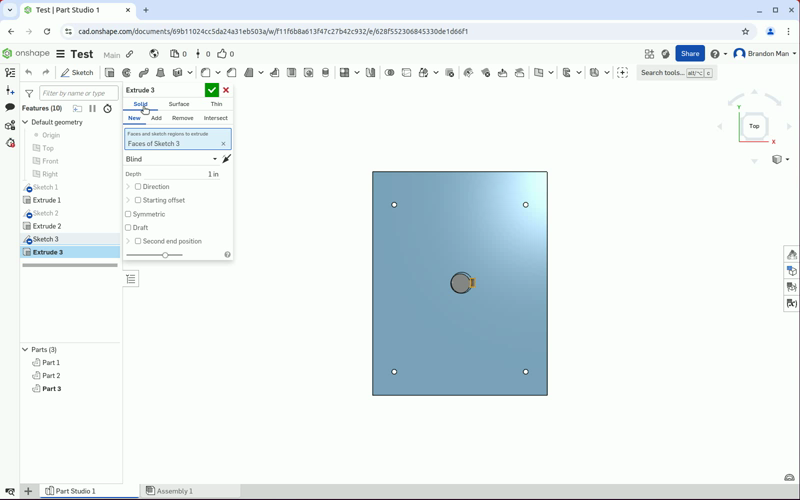
click(143, 106)
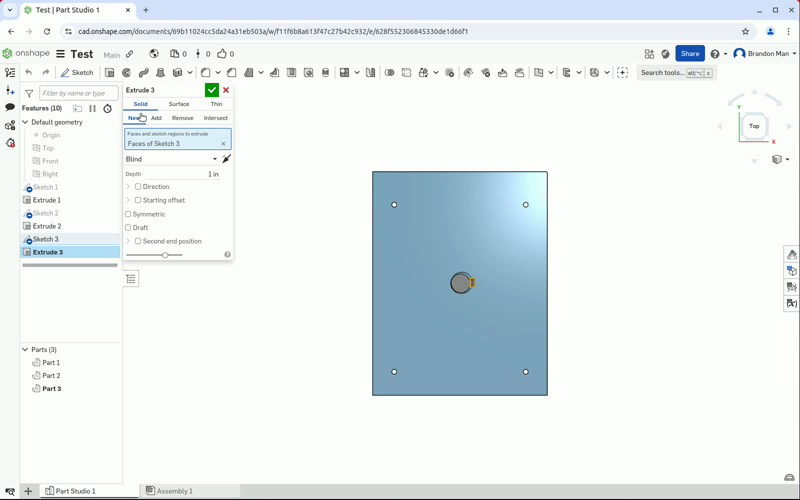
mouse_move(137, 120)
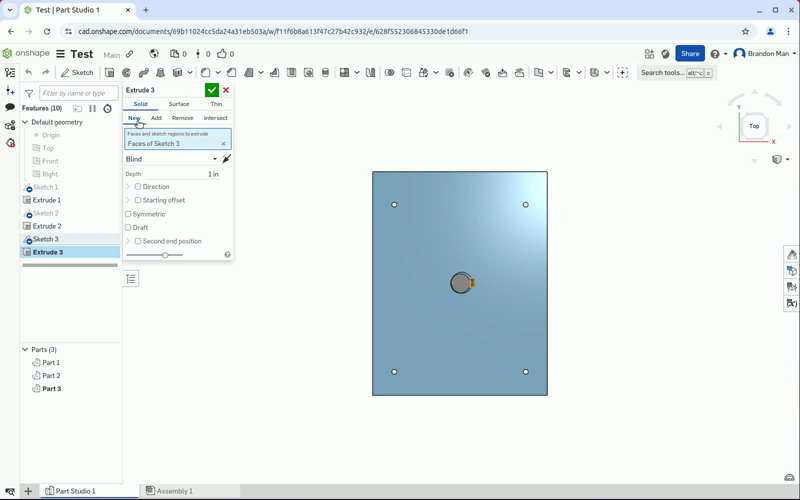
click(137, 120)
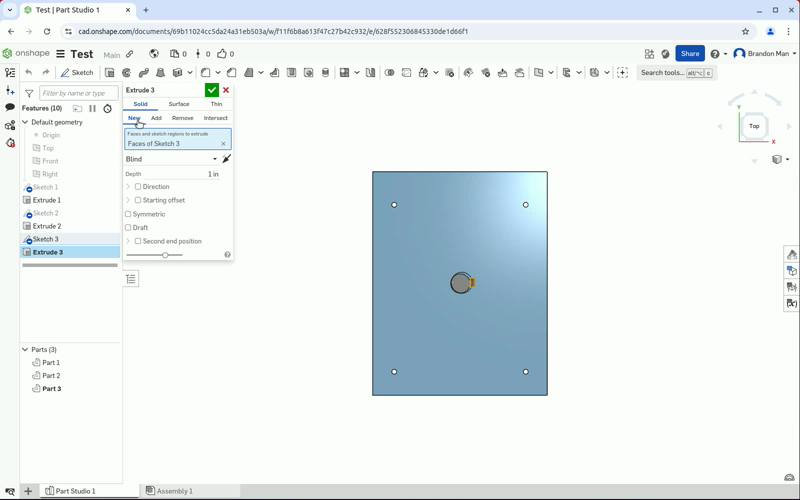
key(tab, 4)
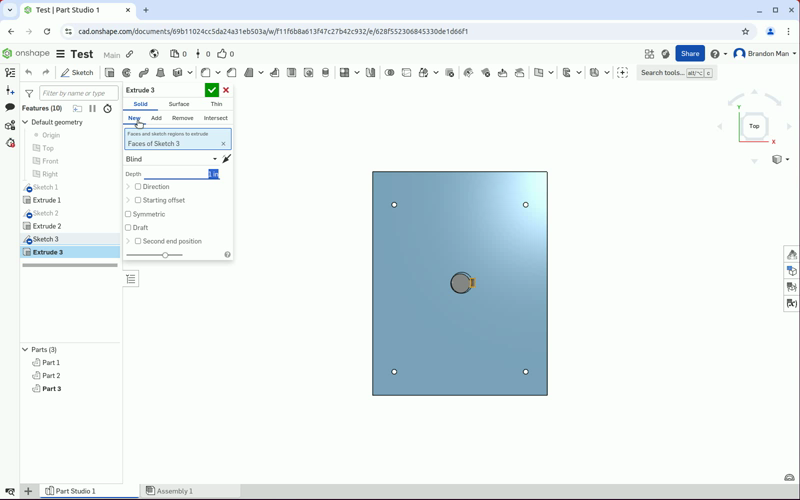
text(1.685)
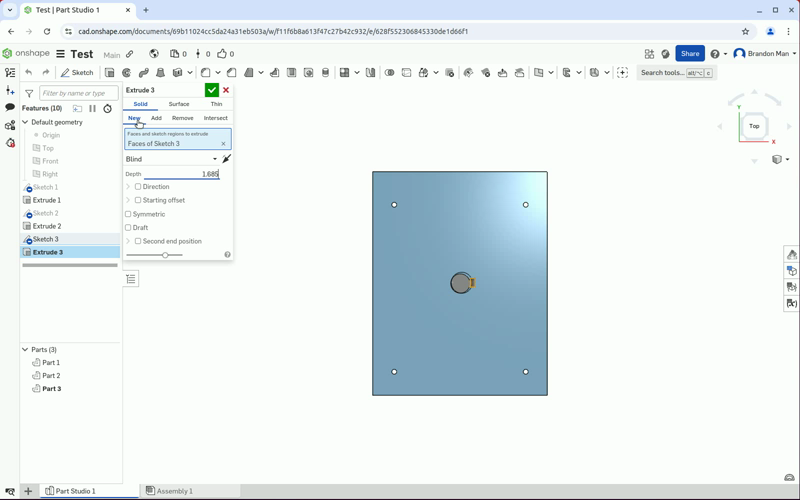
key(enter)
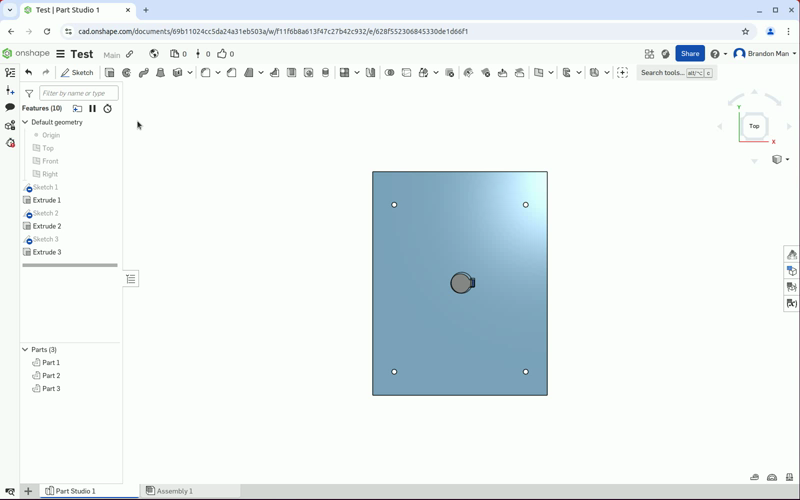
key(shift+h)
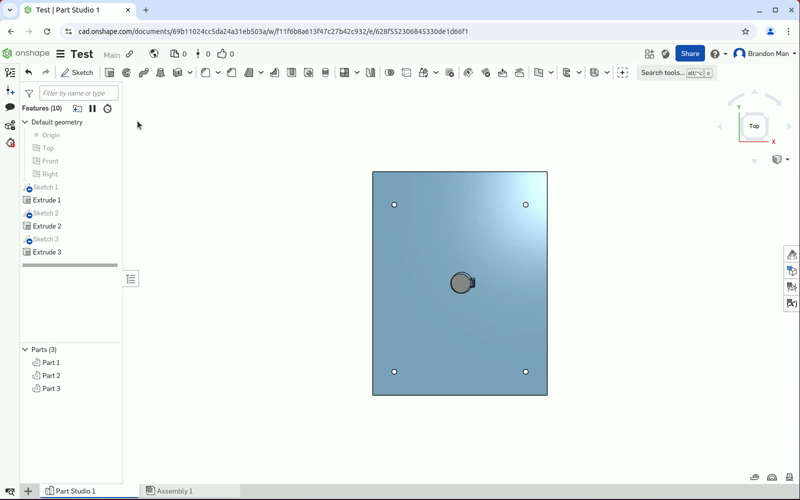
key(shift+h)
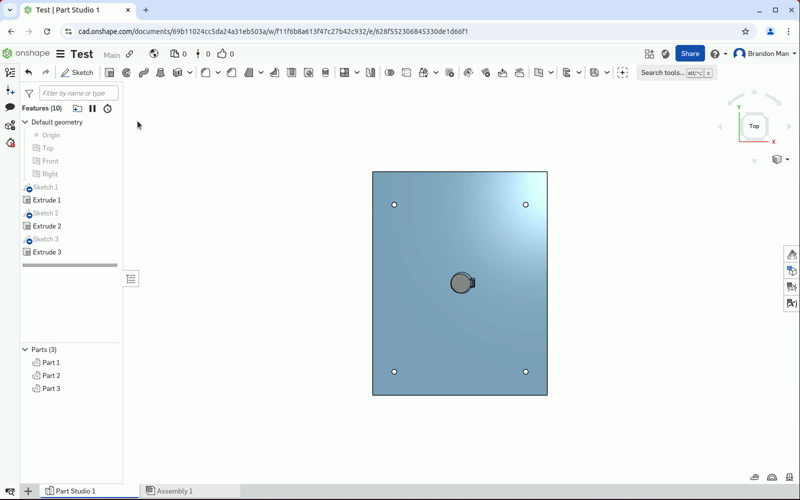
mouse_move(73, 189)
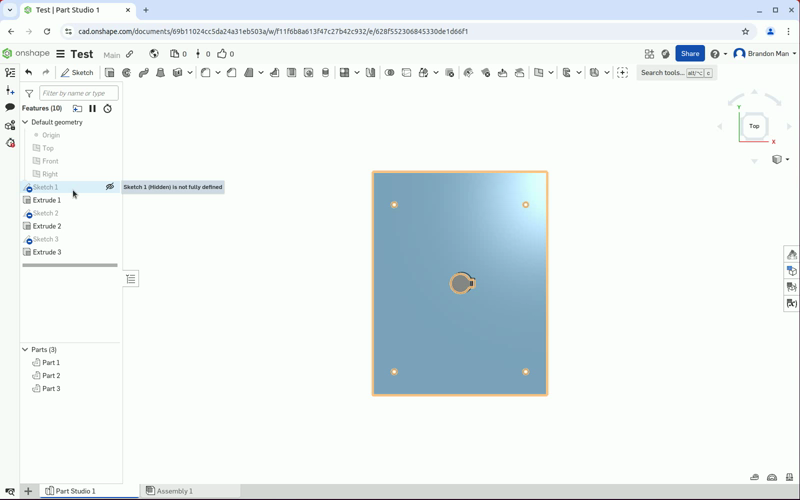
click(73, 189)
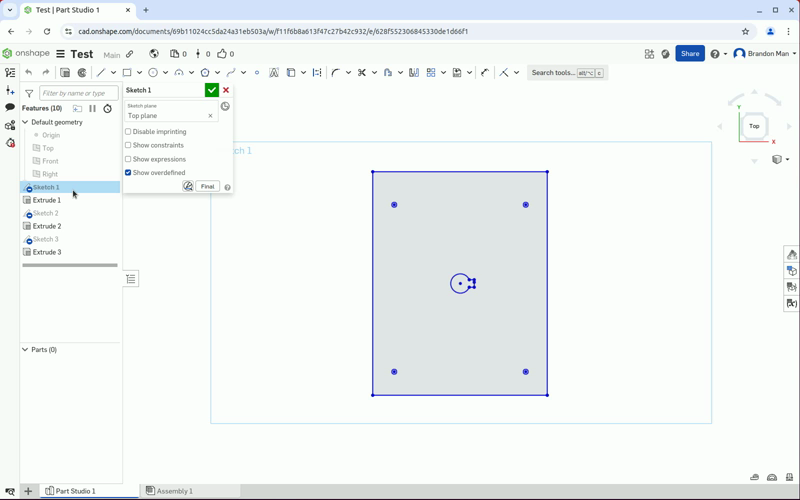
mouse_move(229, 92)
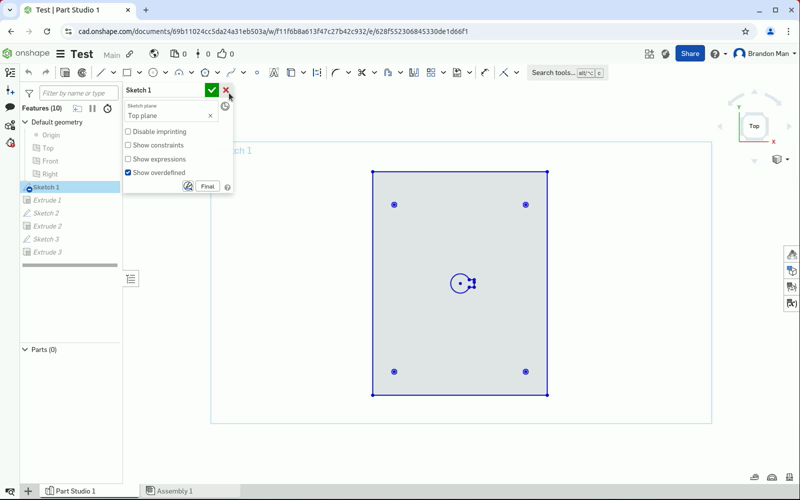
click(229, 92)
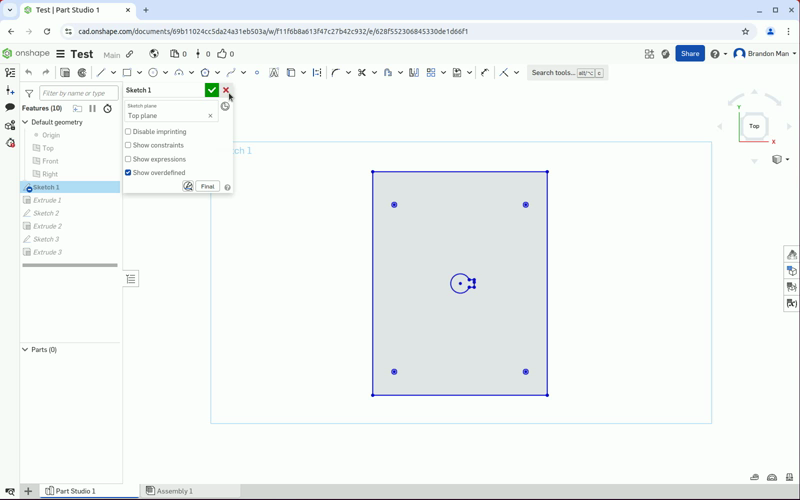
key(shift+s)
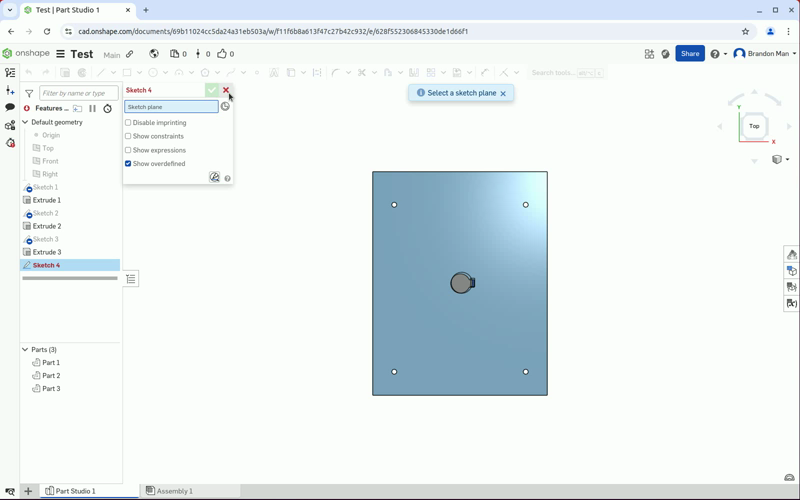
mouse_move(73, 150)
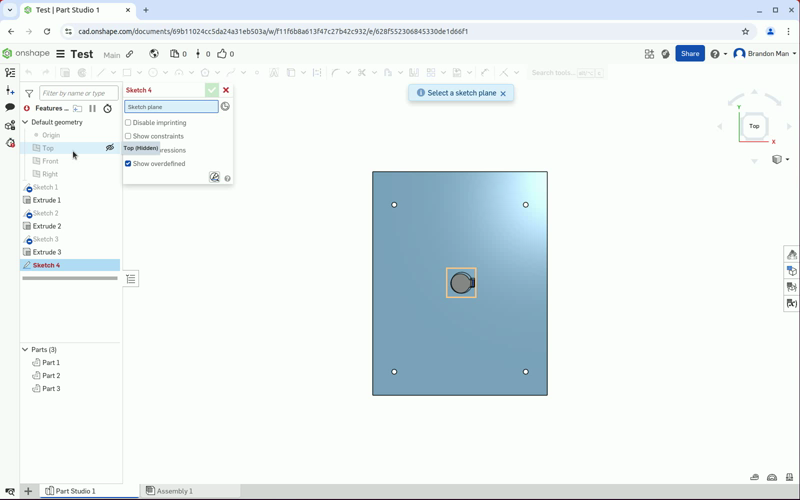
click(73, 150)
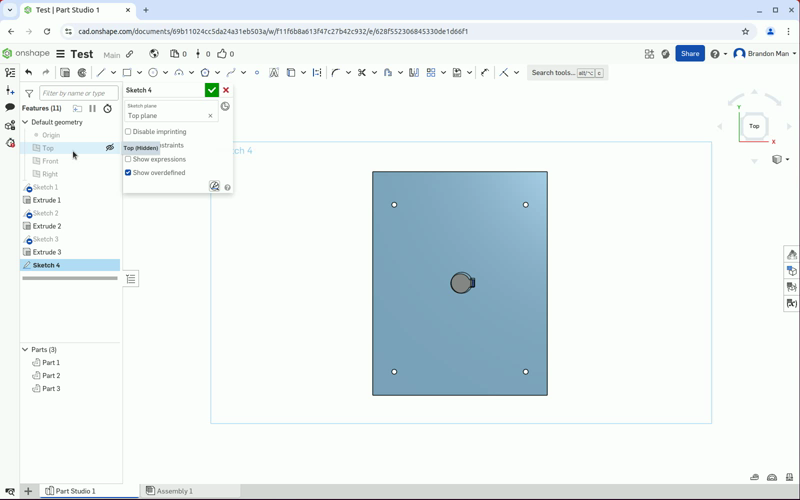
mouse_move(73, 352)
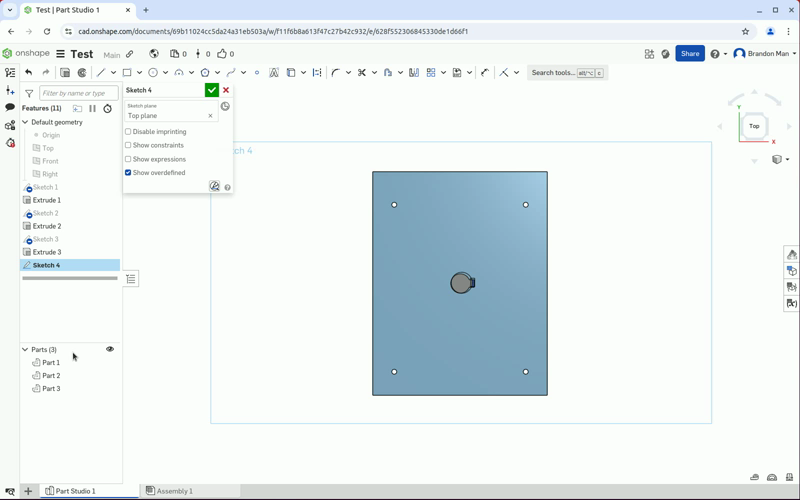
key(y)
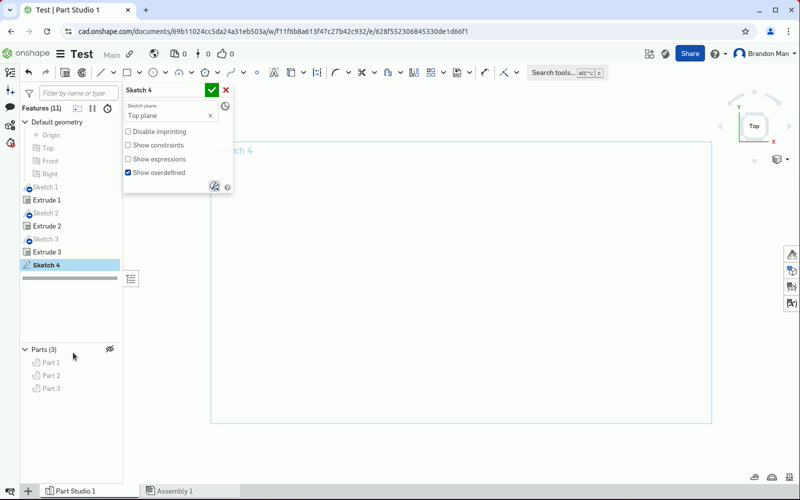
key(c)
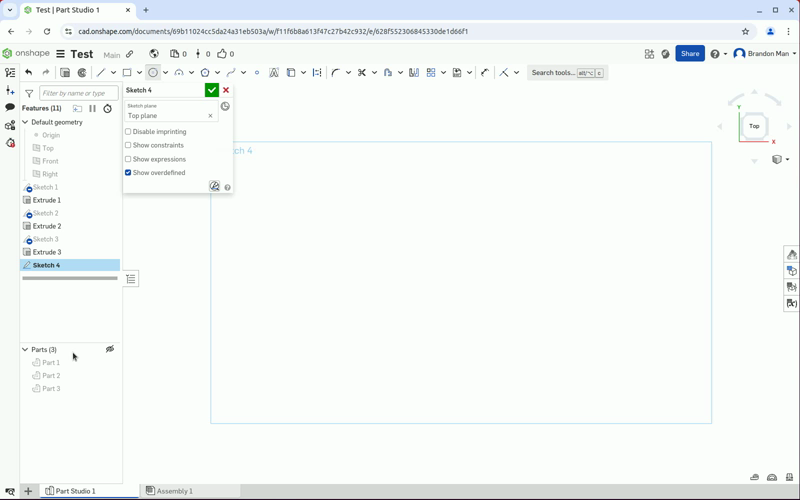
key_down(shift)
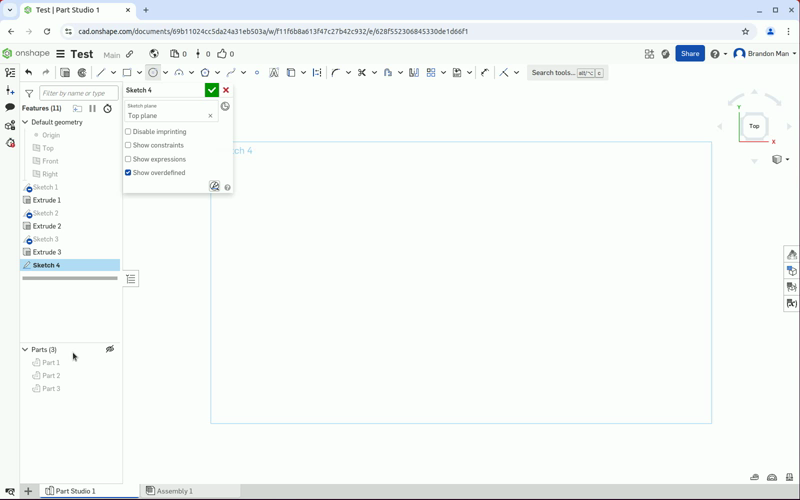
mouse_move(461, 282)
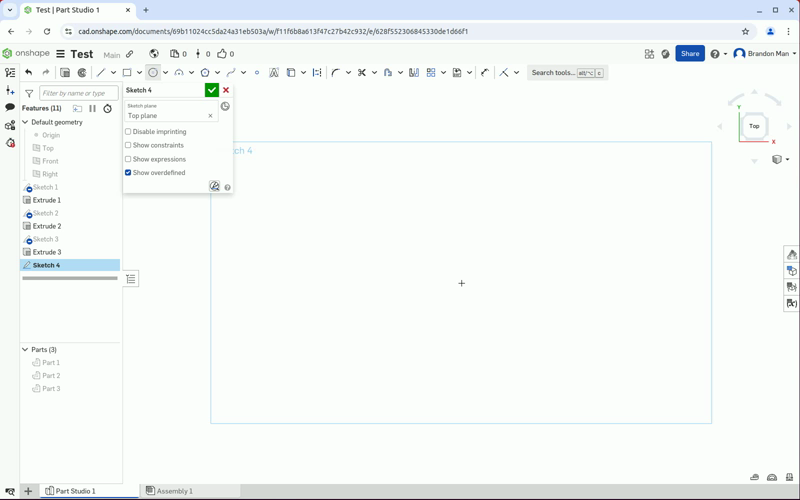
click(461, 282)
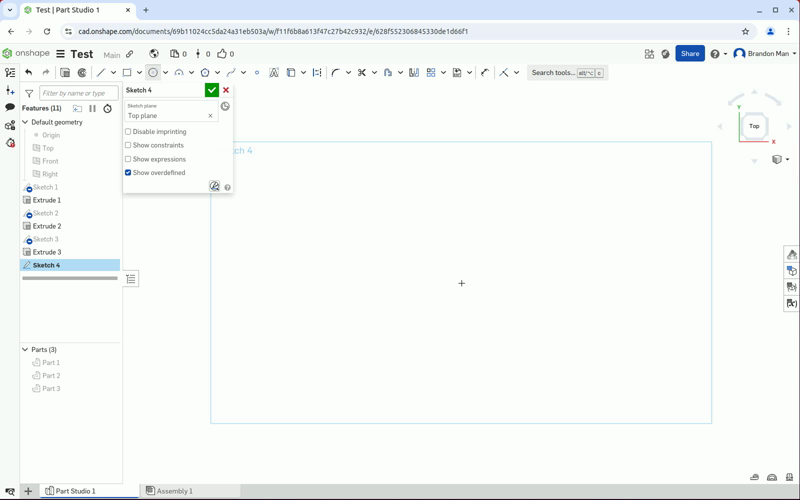
key_up(shift)
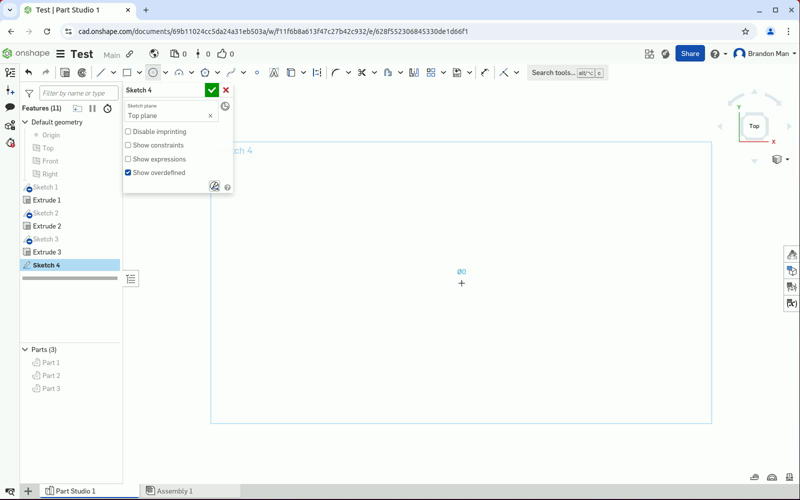
mouse_move(472, 282)
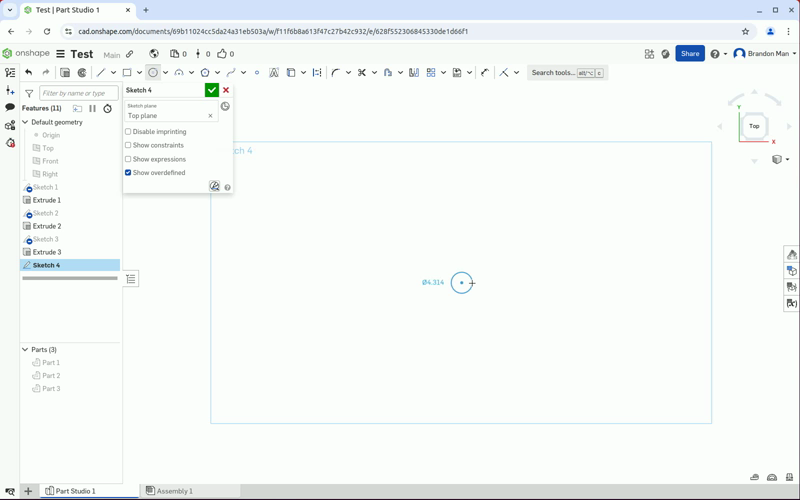
click(472, 282)
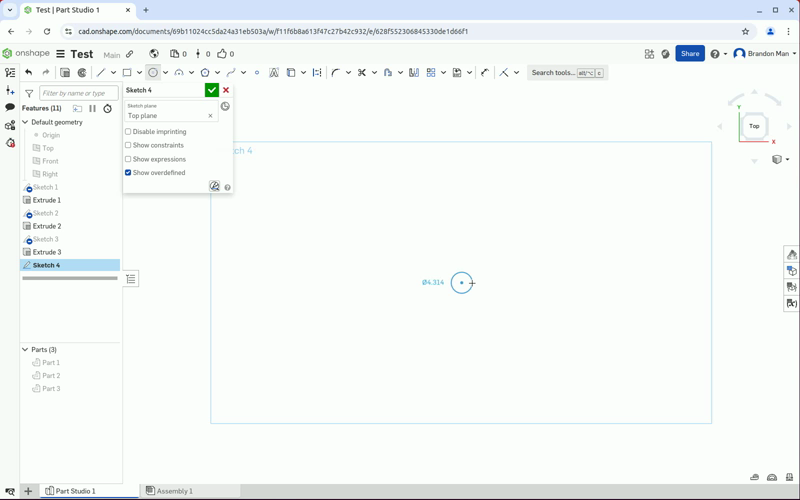
key(esc)
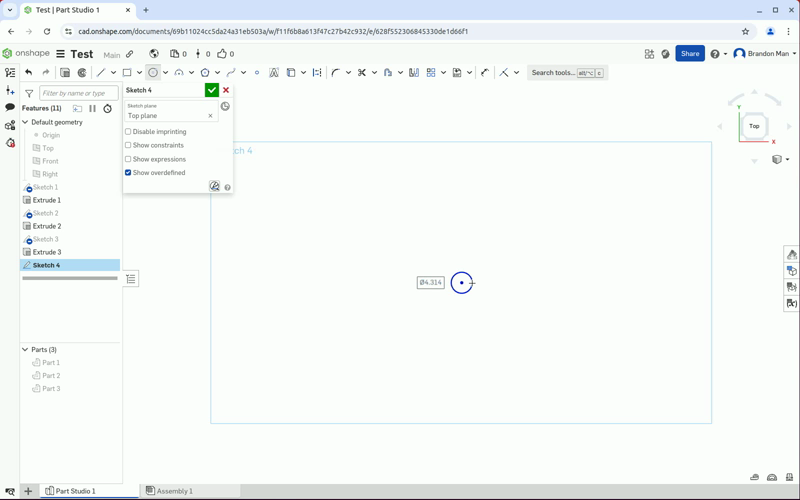
mouse_move(466, 285)
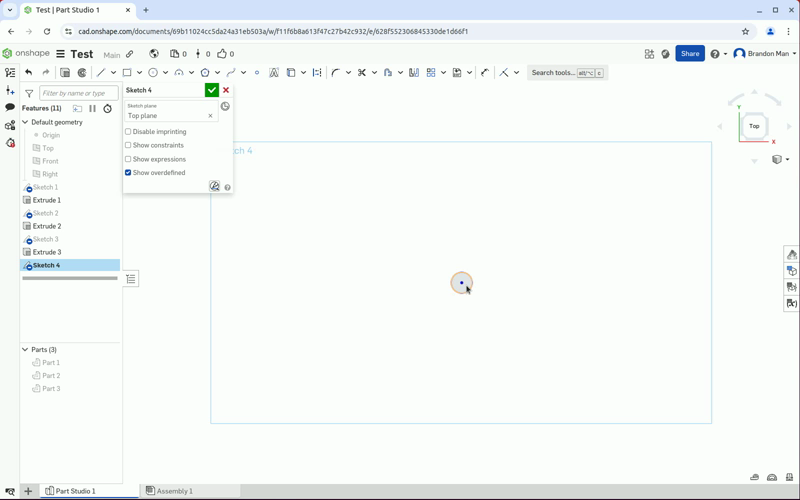
scroll(6)
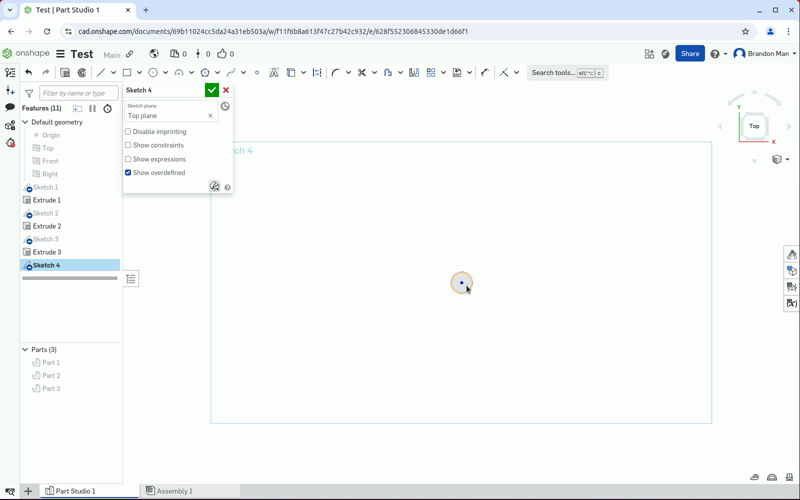
scroll(6)
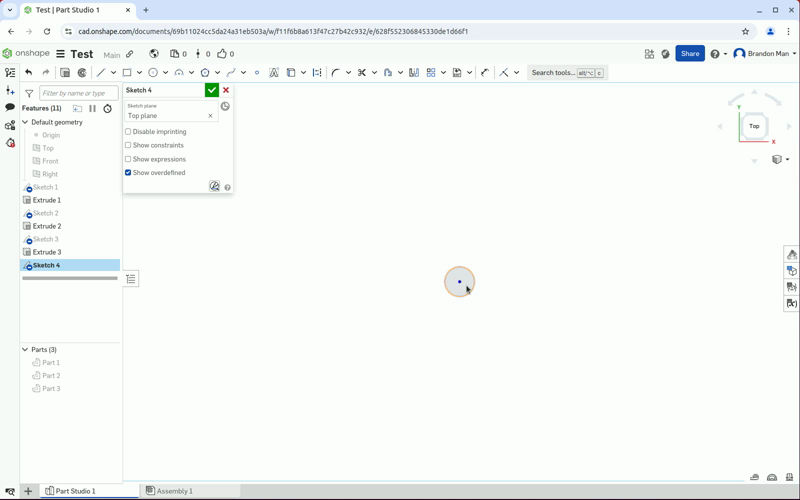
scroll(6)
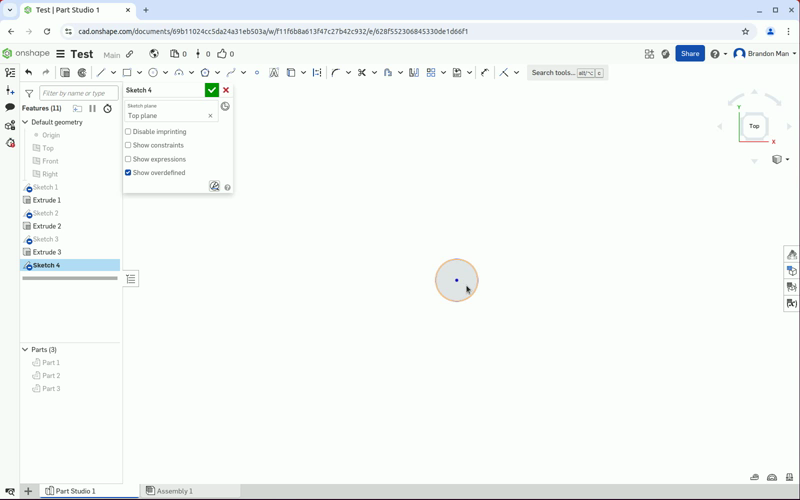
scroll(6)
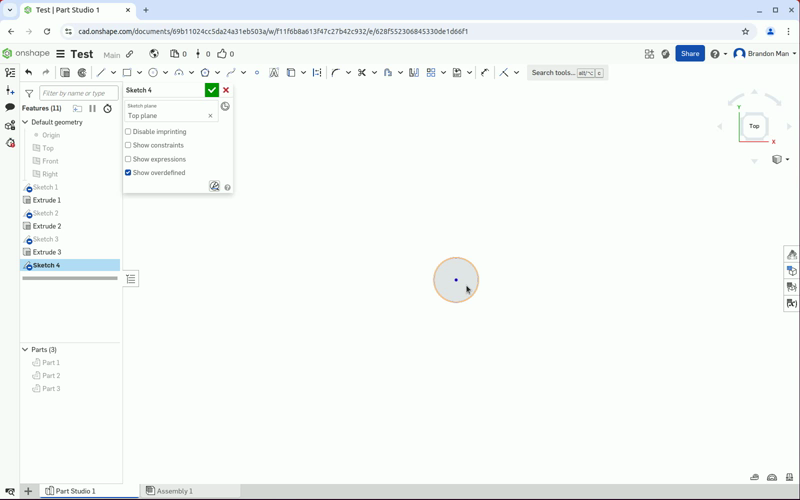
scroll(6)
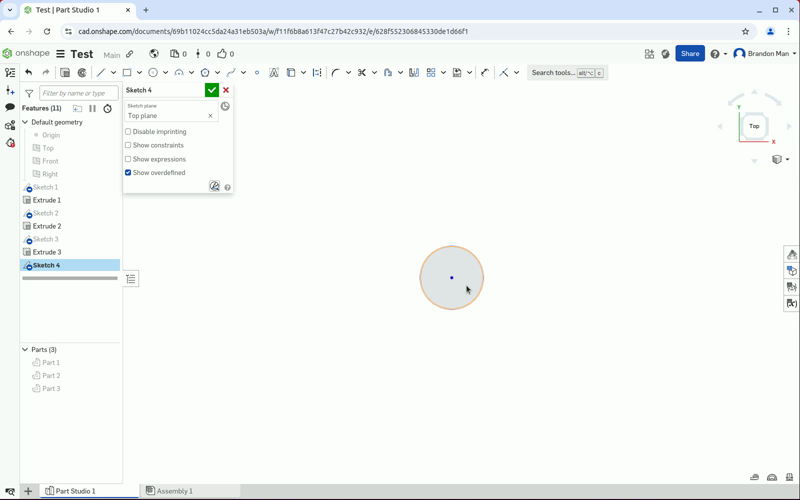
scroll(6)
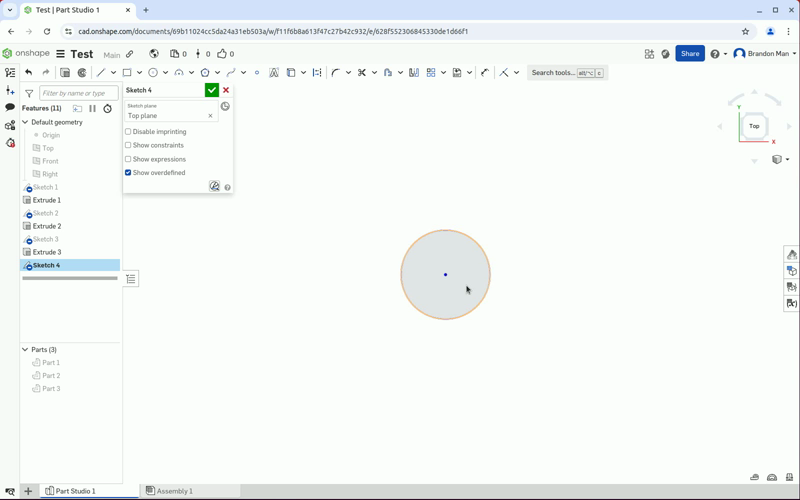
scroll(6)
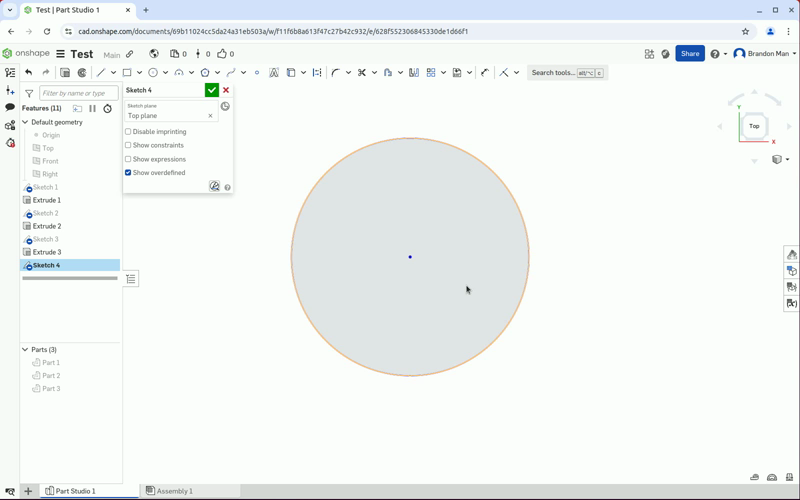
click(466, 285)
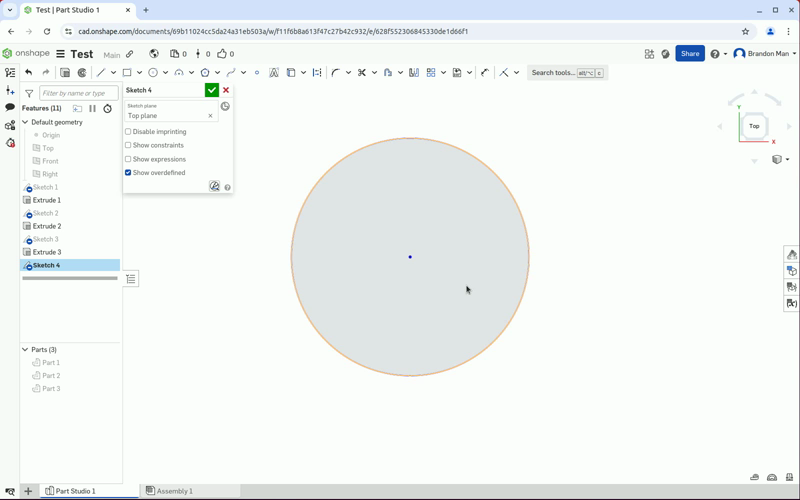
scroll(-6)
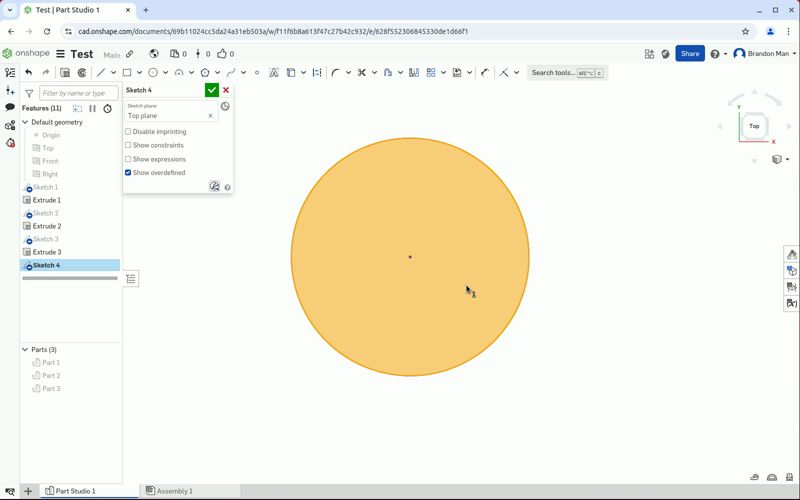
scroll(-6)
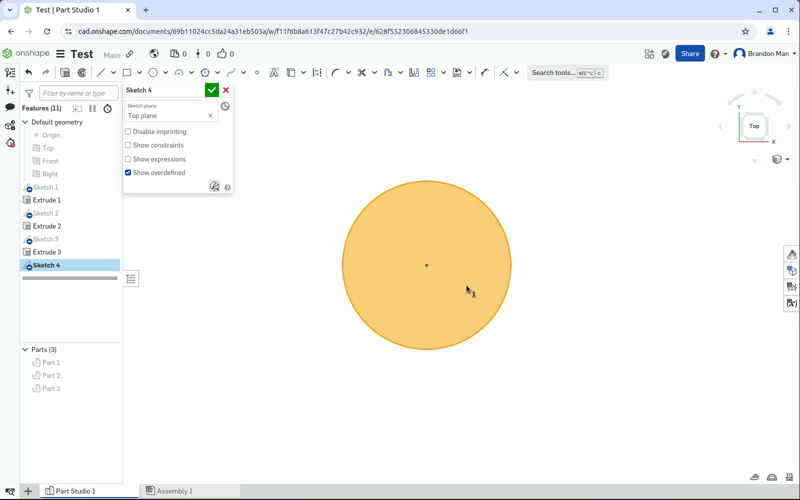
scroll(-6)
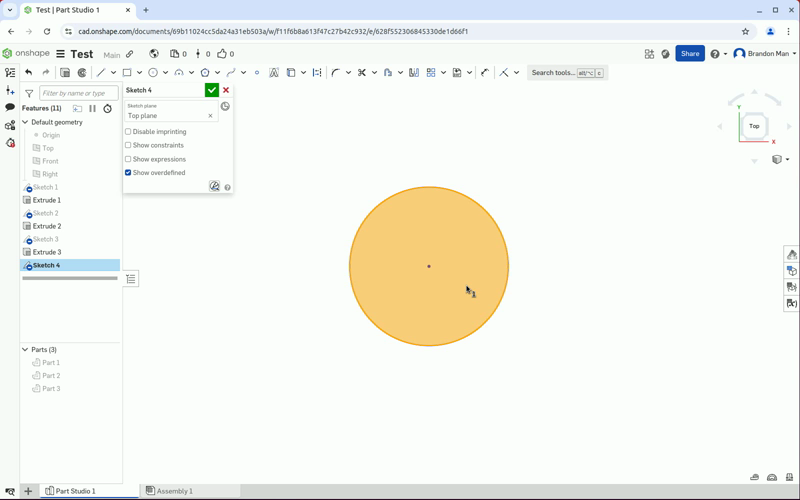
scroll(-6)
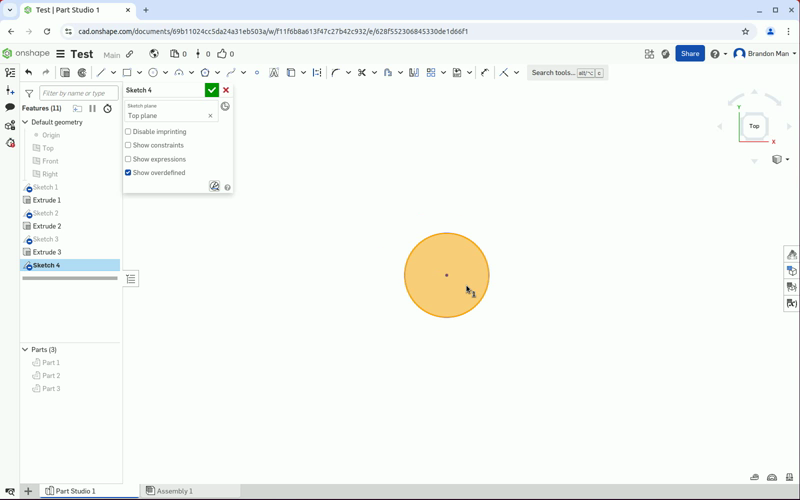
scroll(-6)
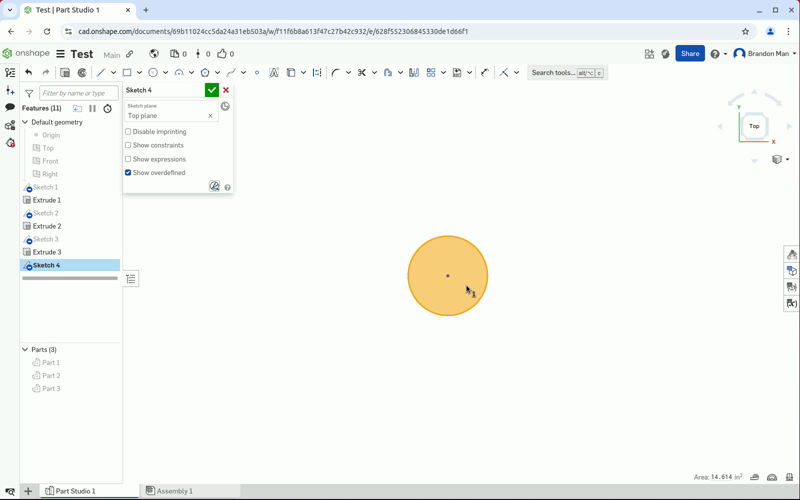
scroll(-6)
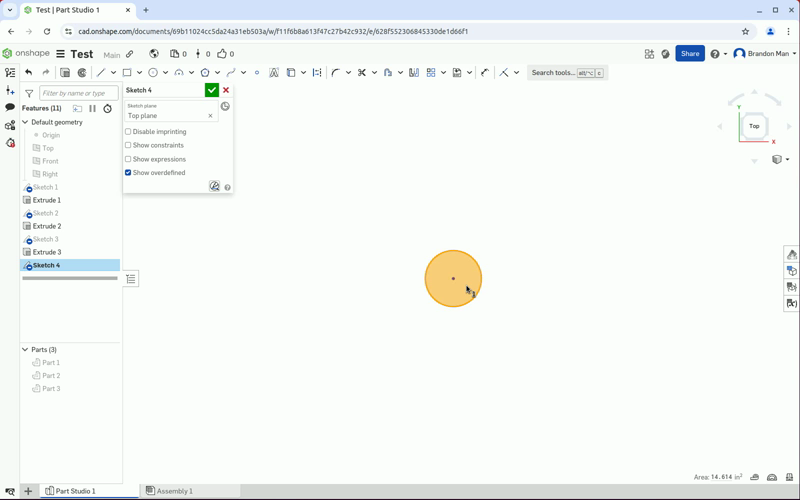
scroll(-6)
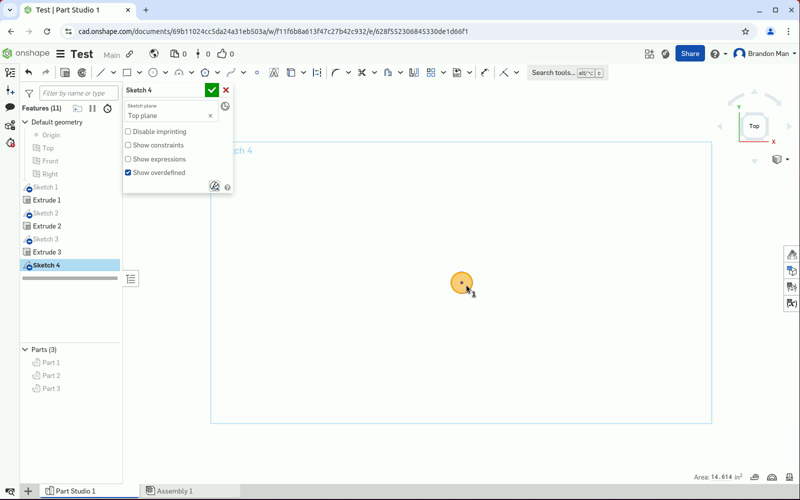
mouse_move(73, 352)
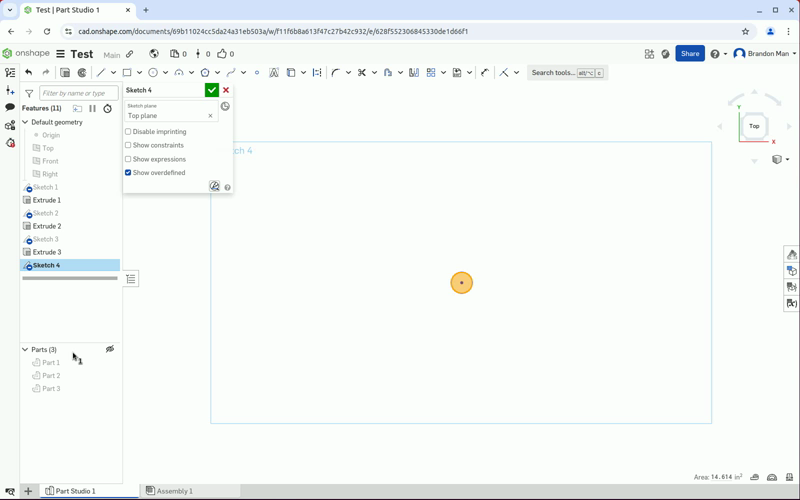
key(shift+y)
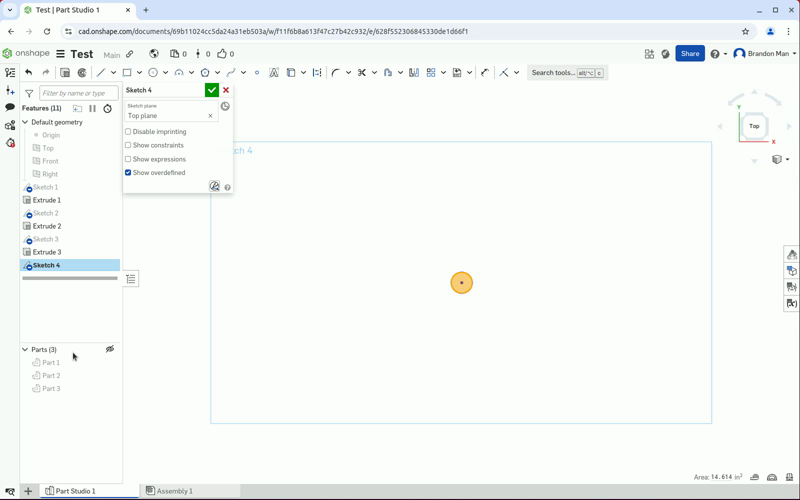
key(shift+e)
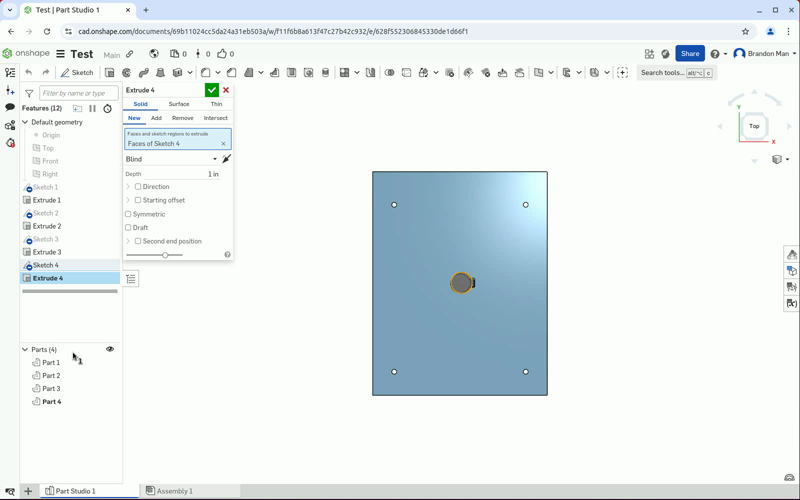
mouse_move(143, 106)
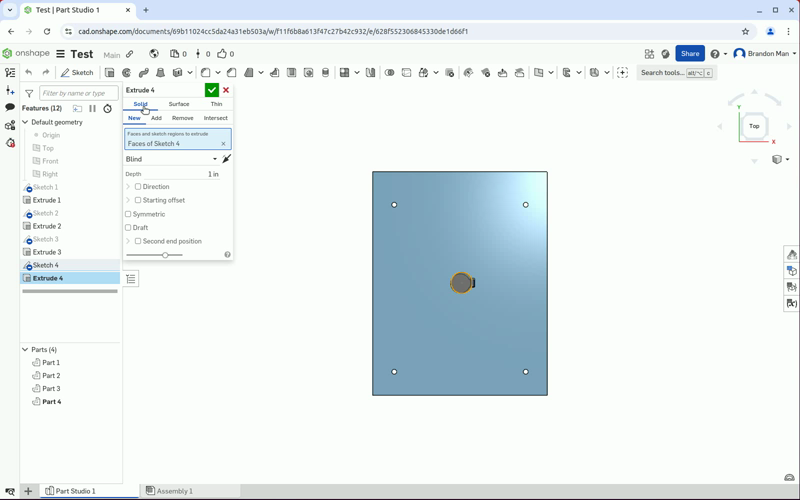
click(143, 106)
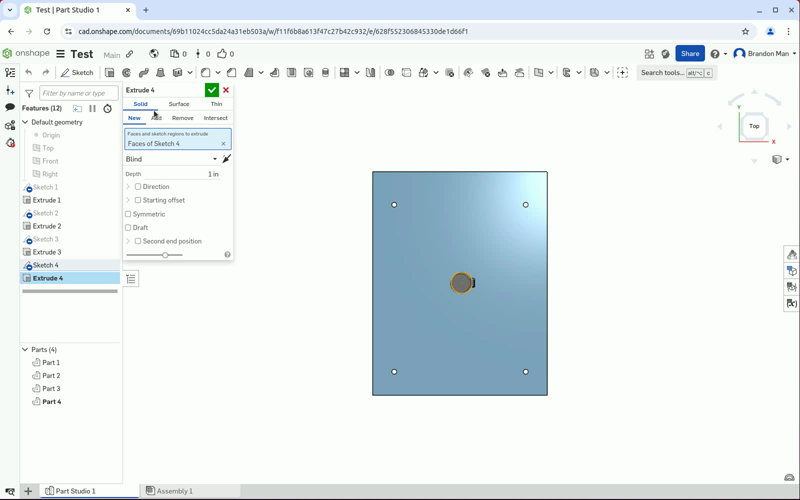
mouse_move(186, 120)
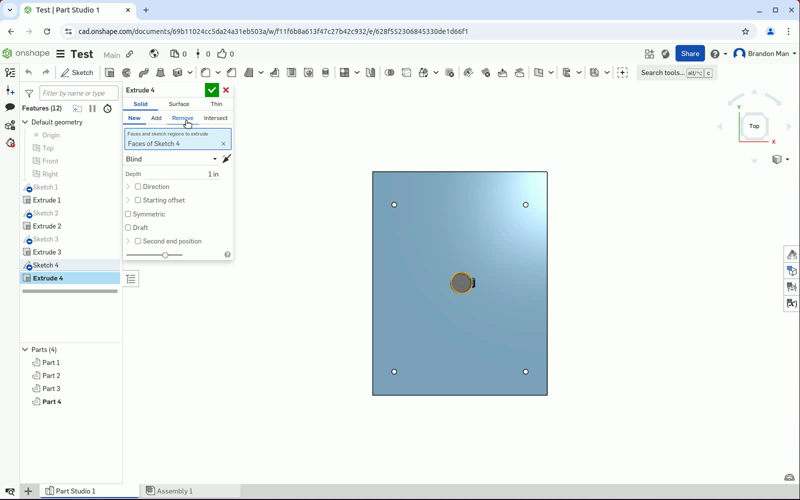
click(186, 120)
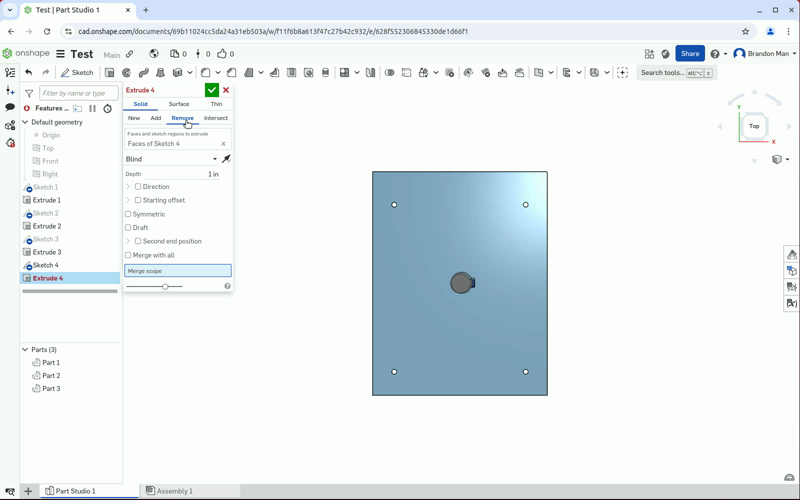
key(tab, 4)
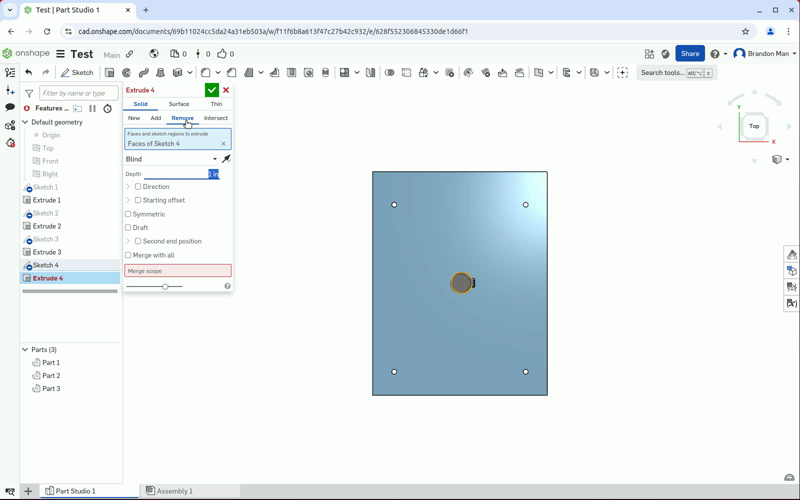
text(-0.963)
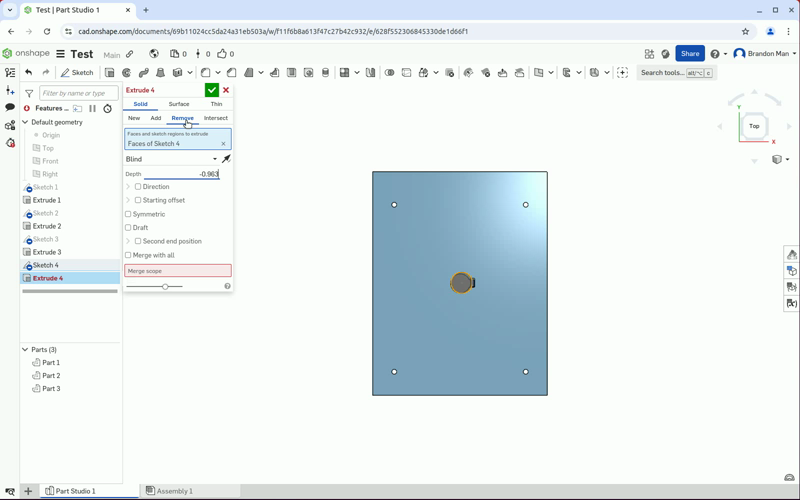
key(tab, 6)
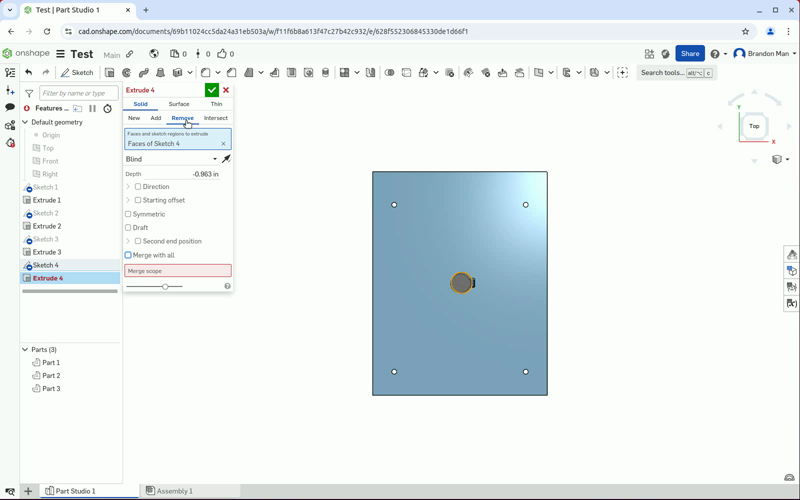
key(space)
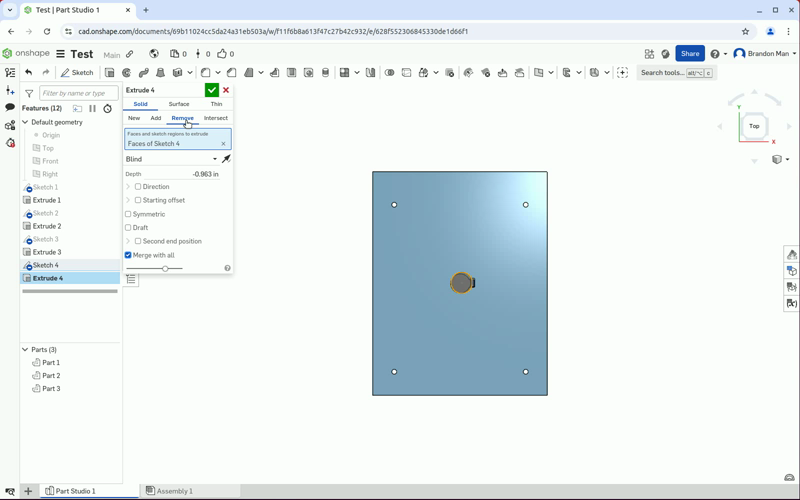
key(enter)
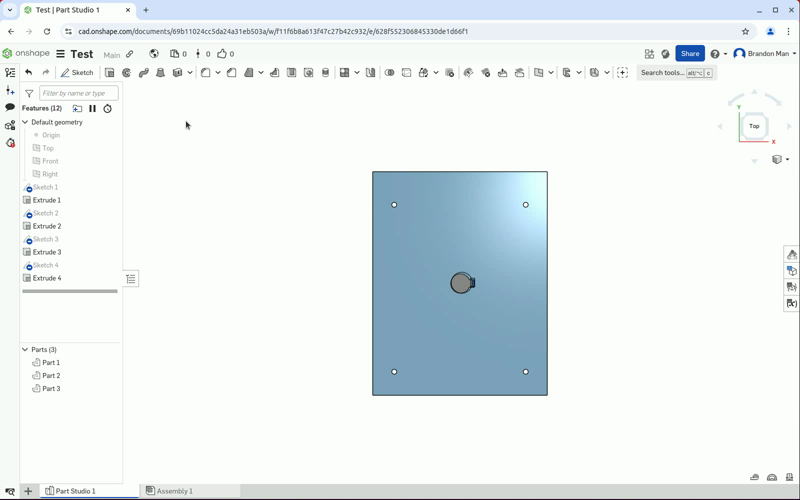
key(shift+h)
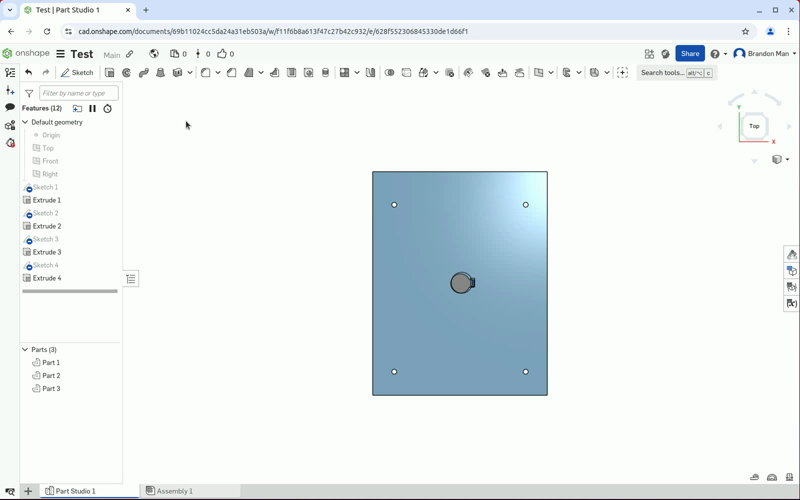
key(shift+h)
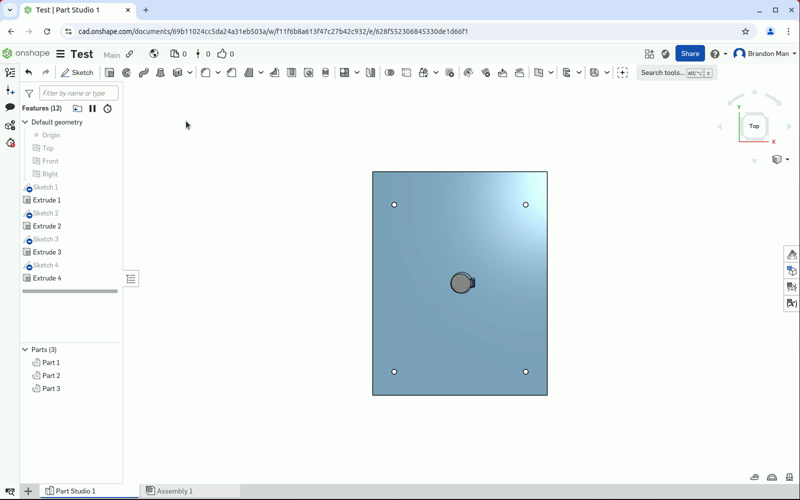
mouse_move(73, 189)
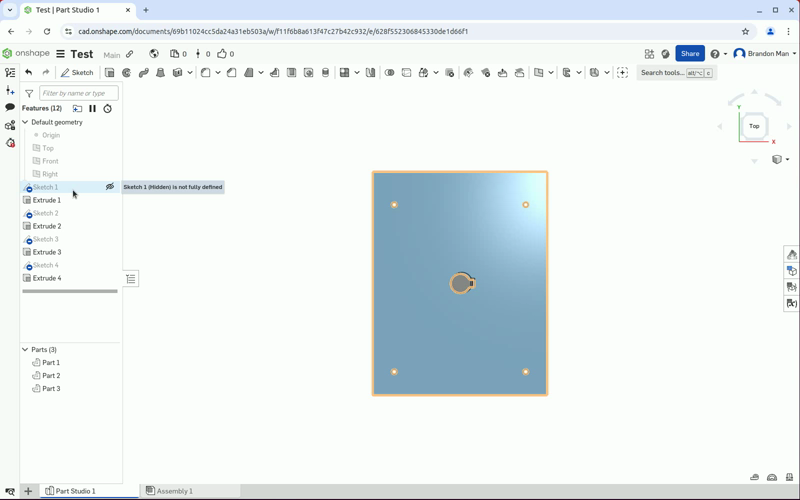
click(73, 189)
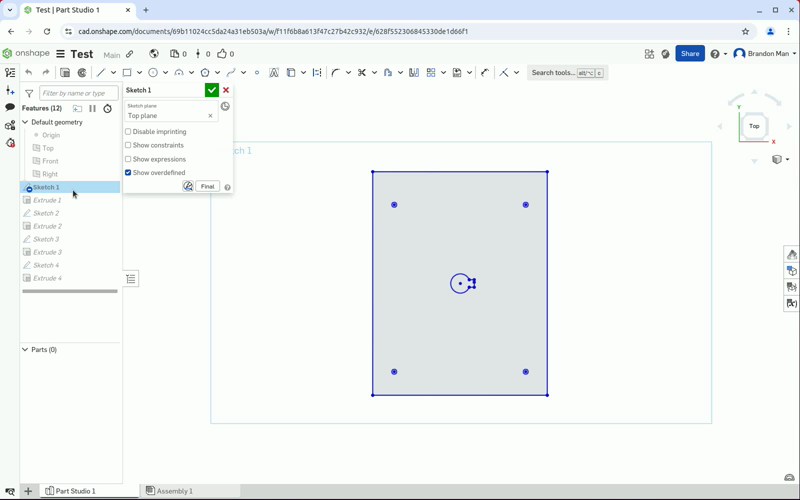
mouse_move(229, 92)
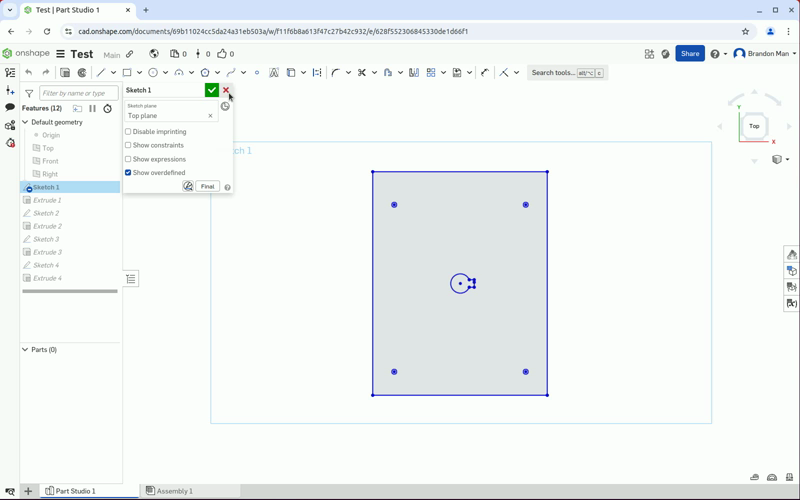
click(229, 92)
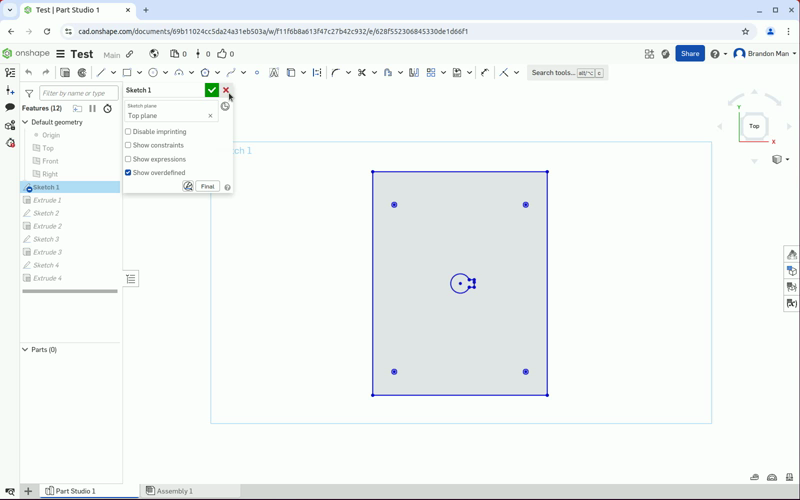
key(shift+s)
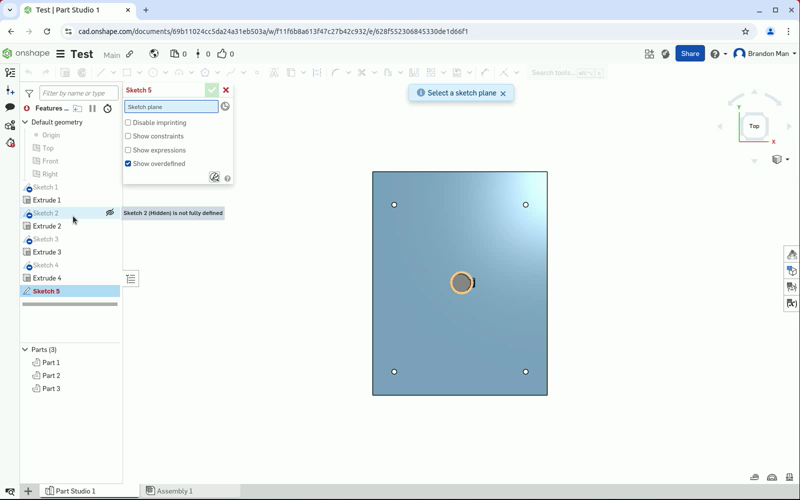
scroll(3)
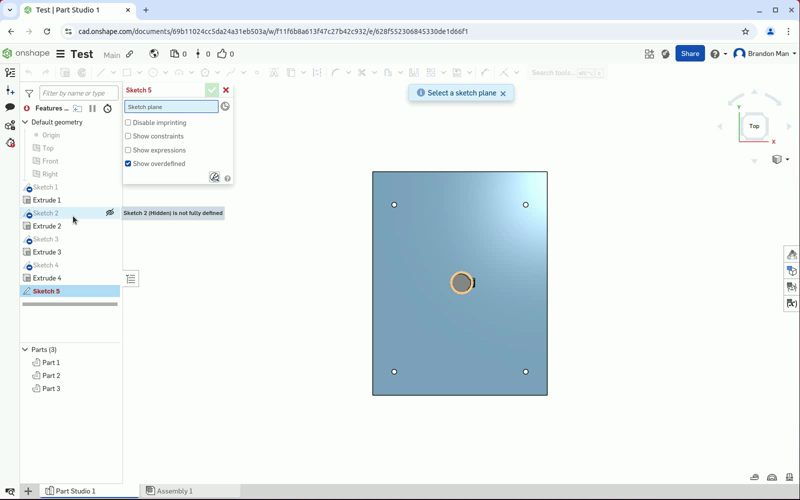
mouse_move(73, 150)
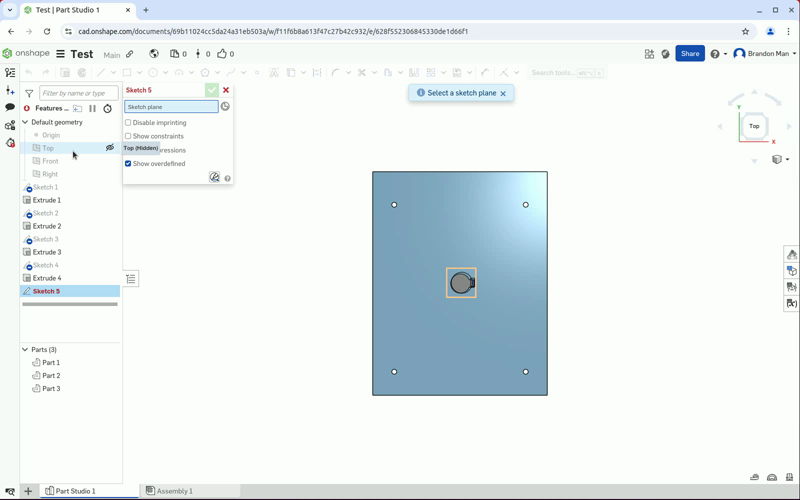
click(73, 150)
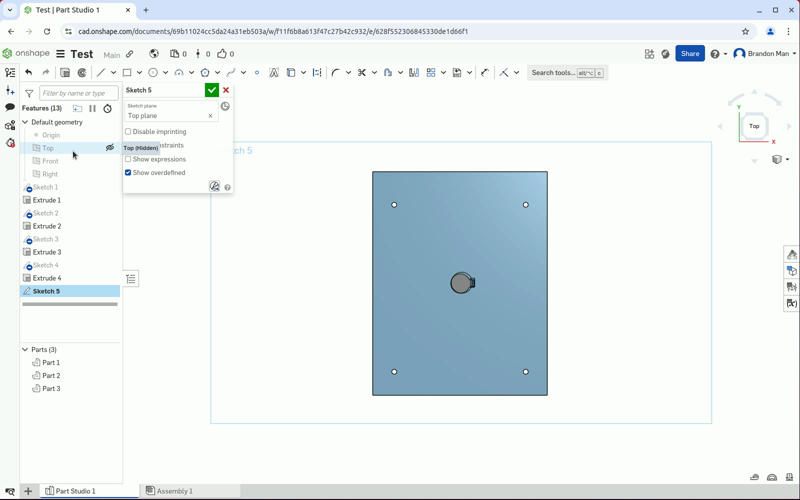
mouse_move(73, 352)
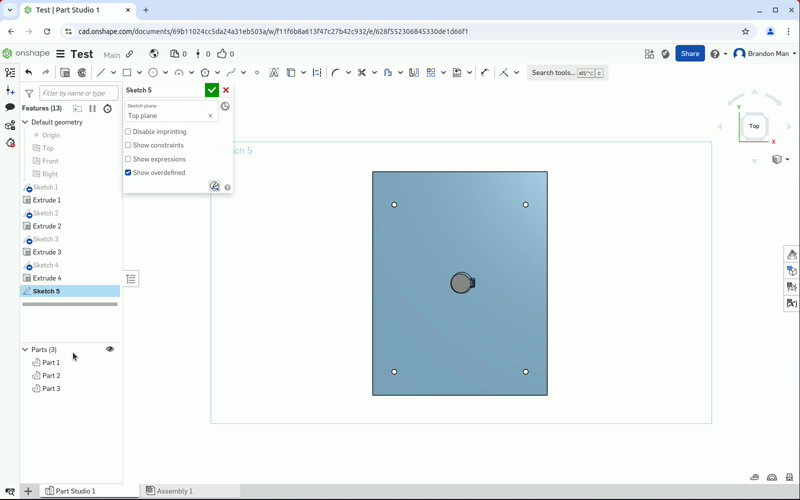
key(y)
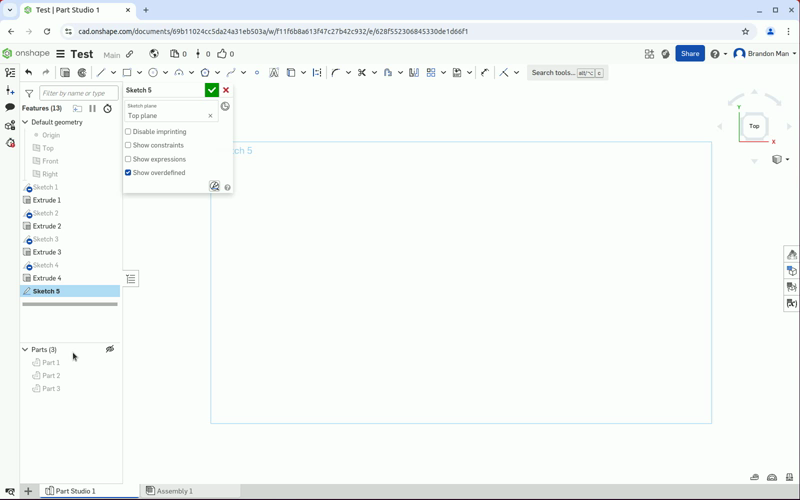
key(l)
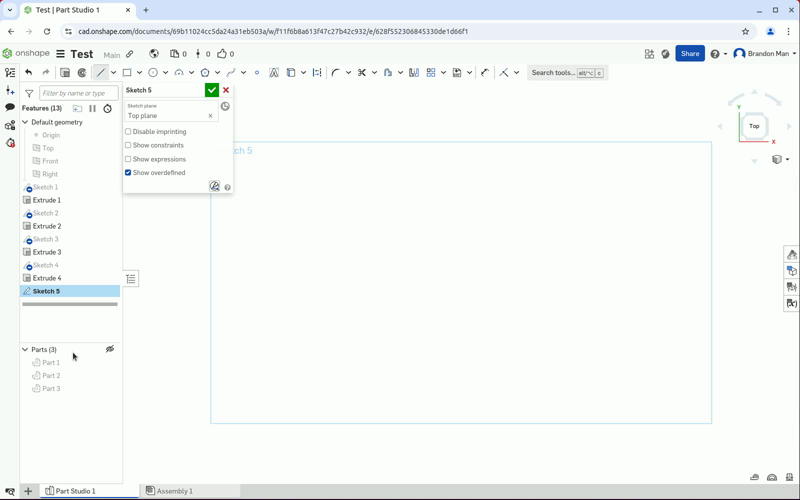
key_down(shift)
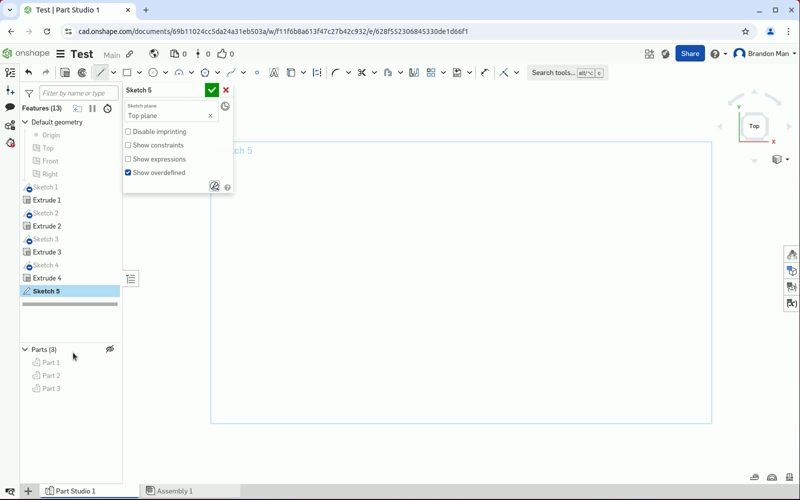
mouse_move(470, 286)
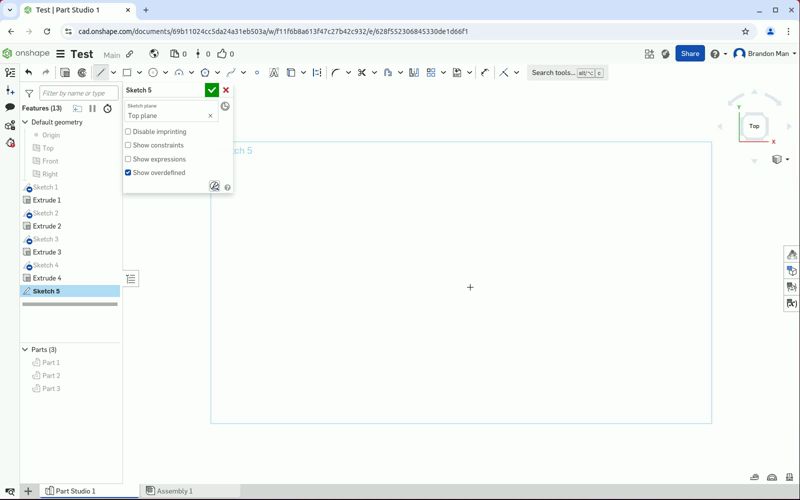
click(470, 286)
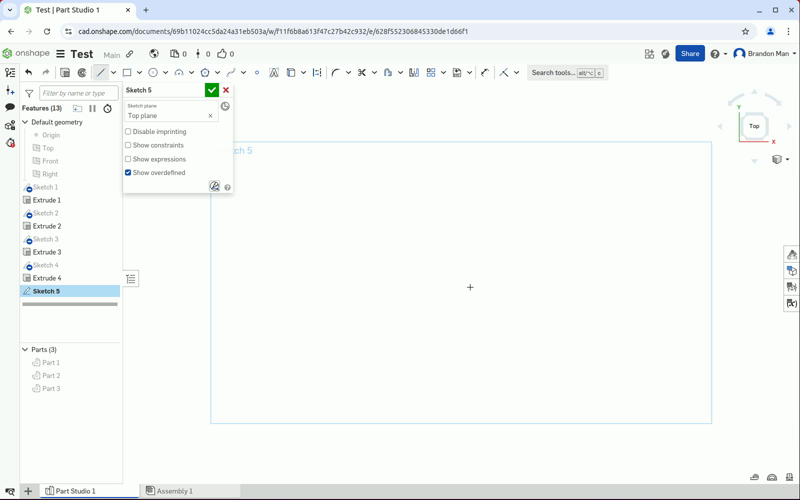
key_up(shift)
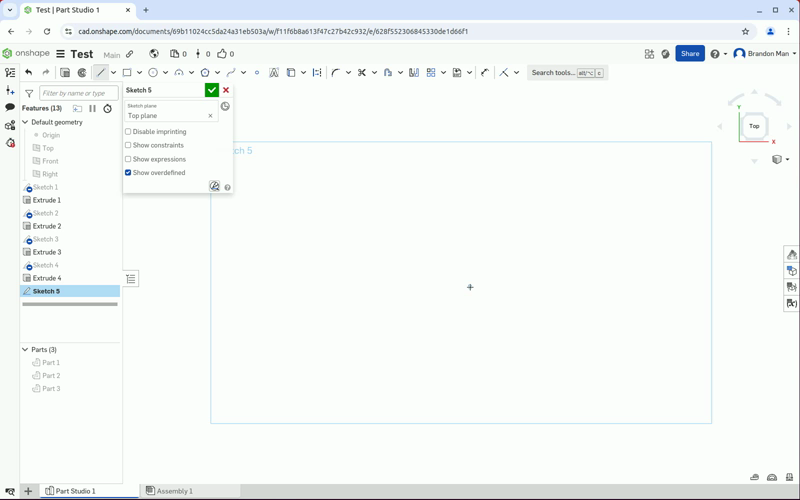
key_down(shift)
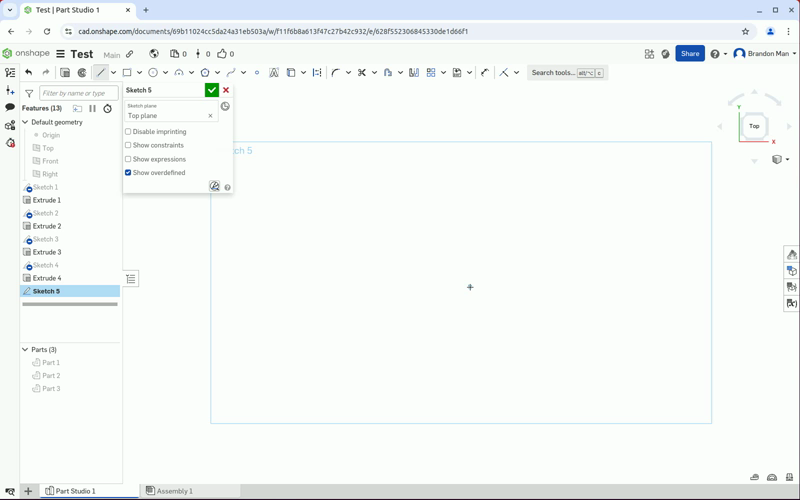
mouse_move(500, 286)
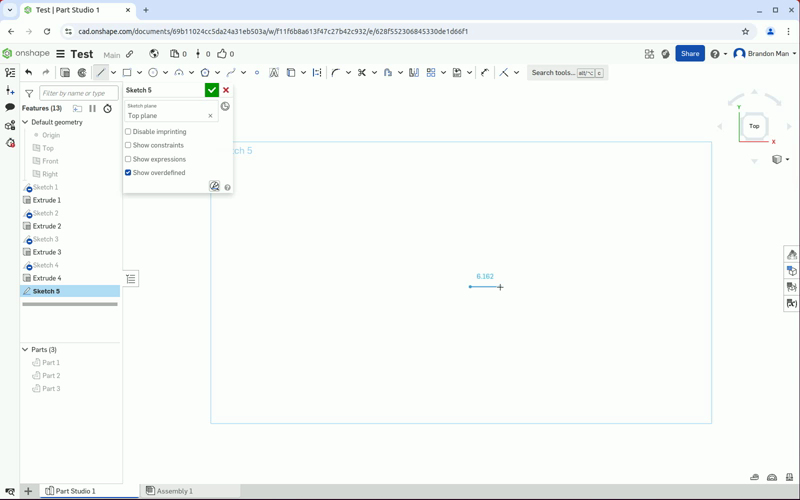
mouse_move(474, 286)
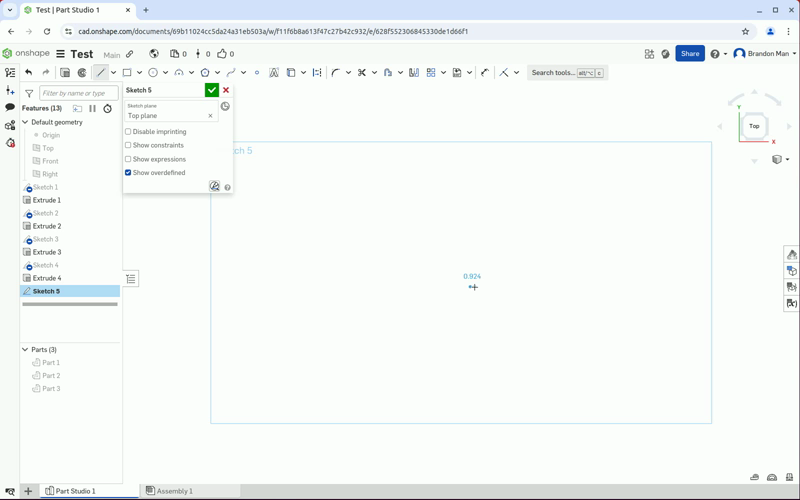
scroll(6)
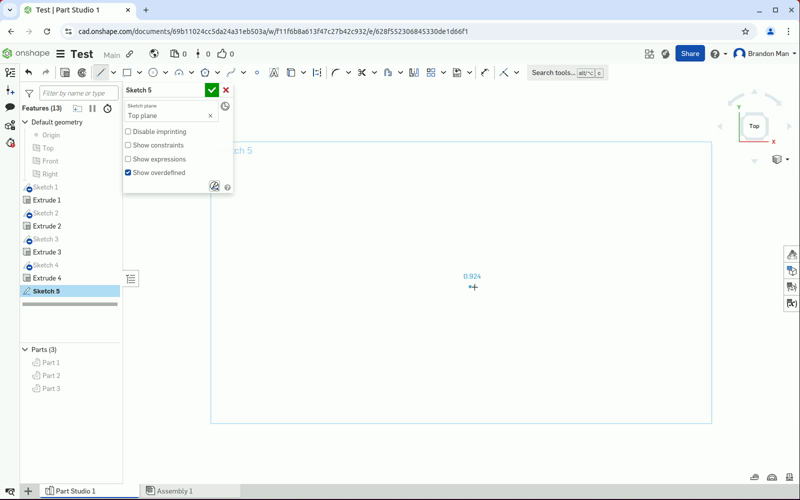
scroll(6)
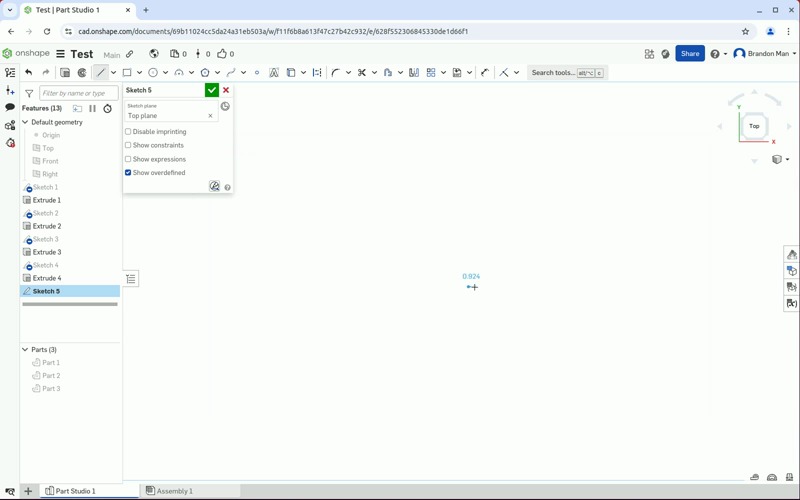
scroll(6)
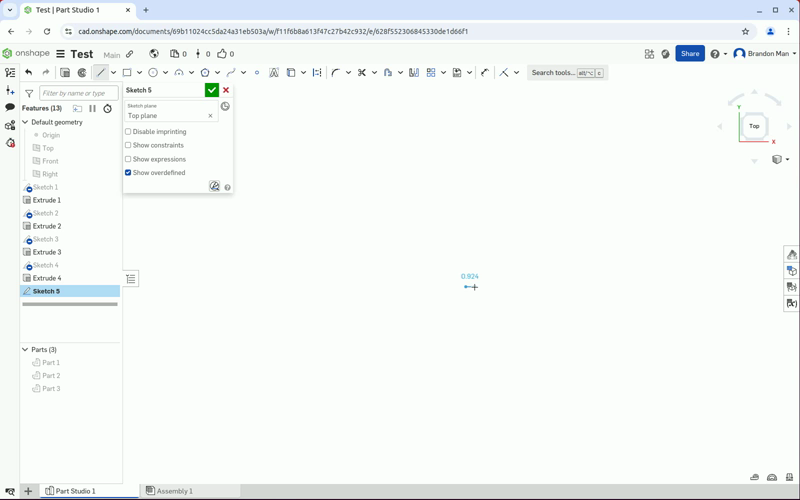
scroll(6)
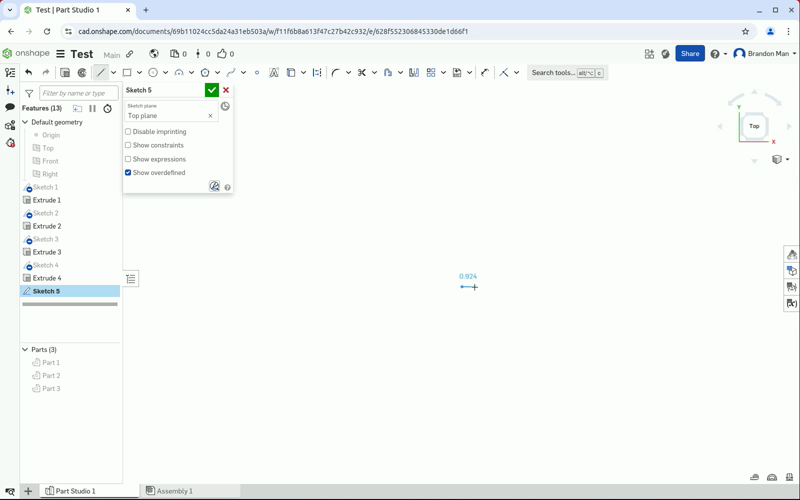
scroll(6)
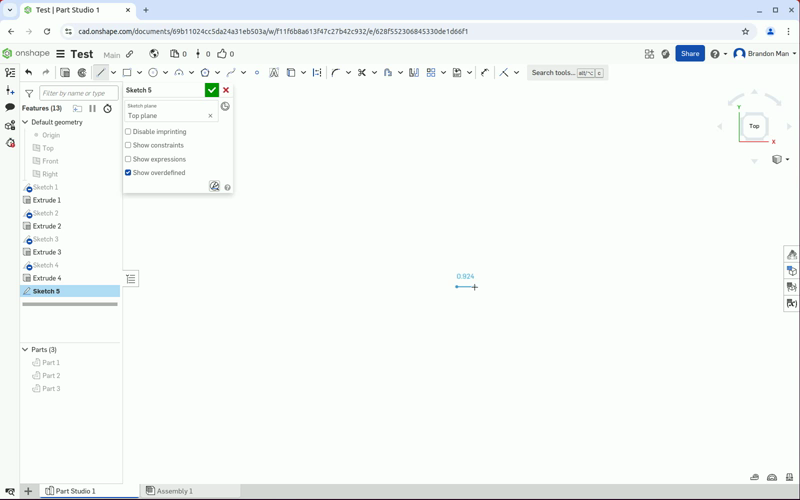
scroll(6)
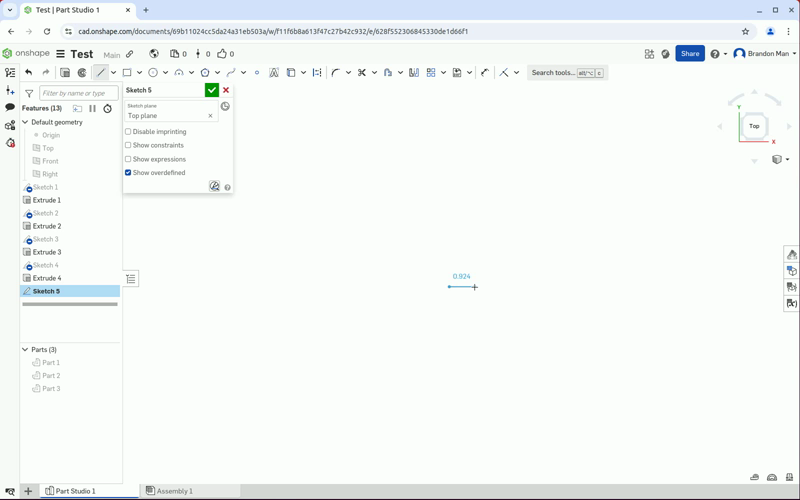
scroll(6)
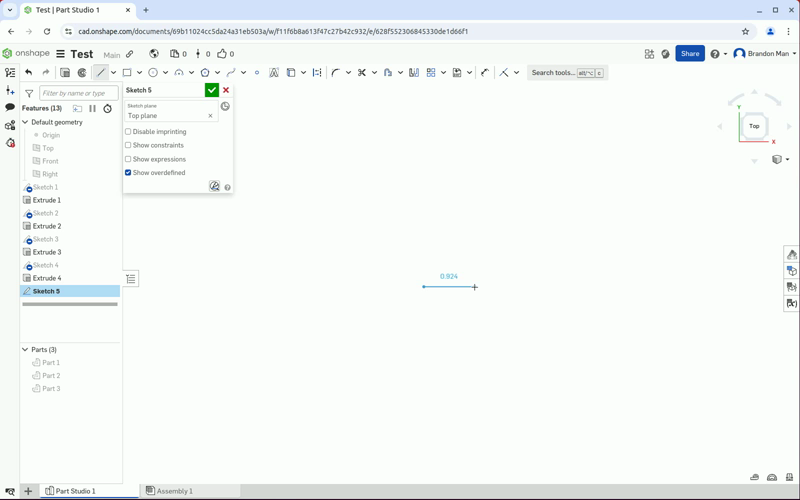
click(474, 286)
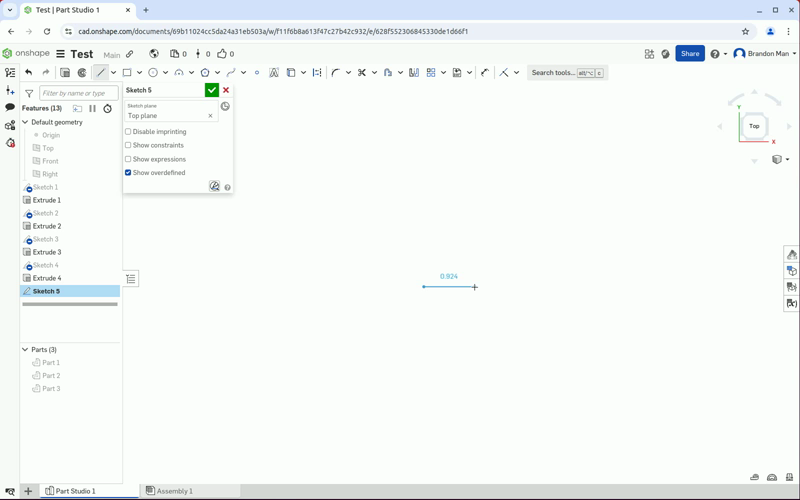
scroll(-6)
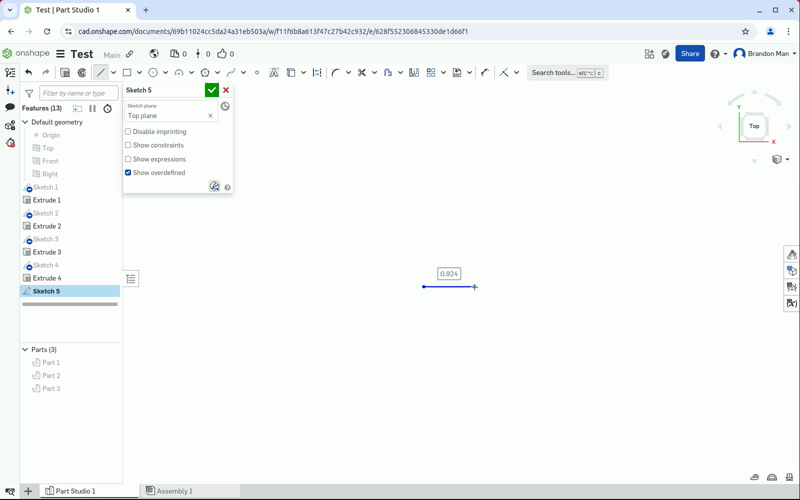
scroll(-6)
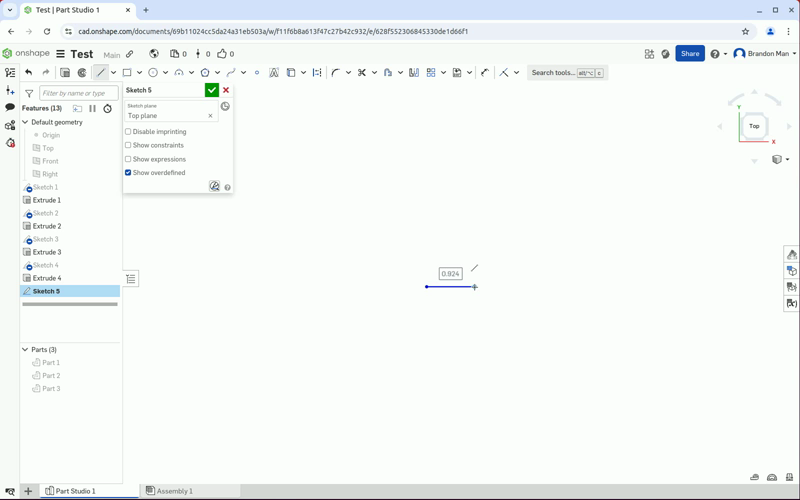
scroll(-6)
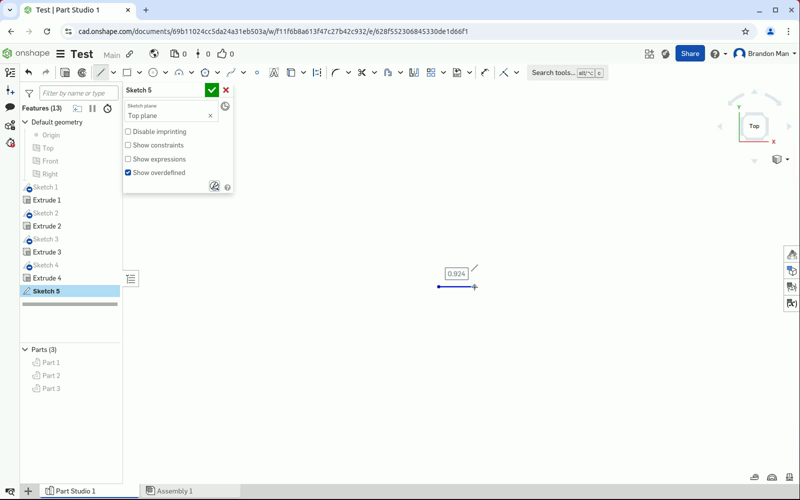
scroll(-6)
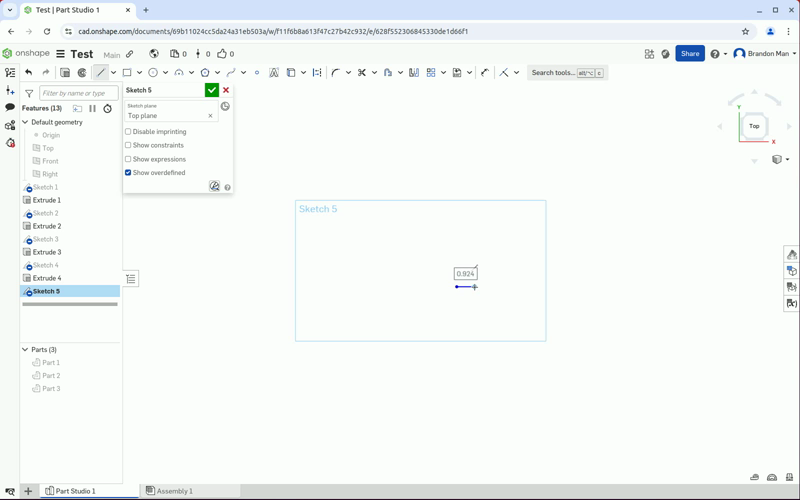
scroll(-6)
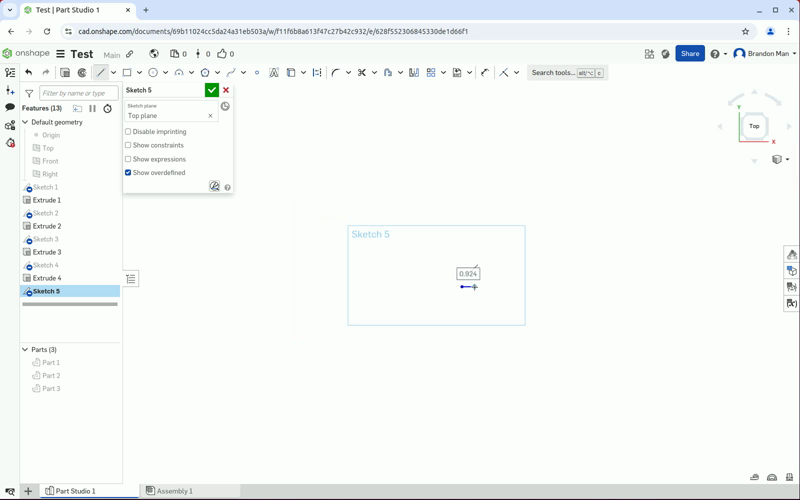
scroll(-6)
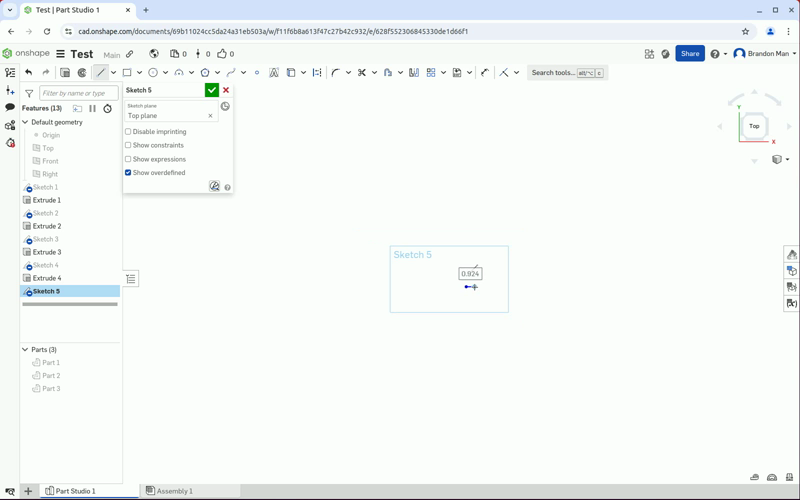
scroll(-6)
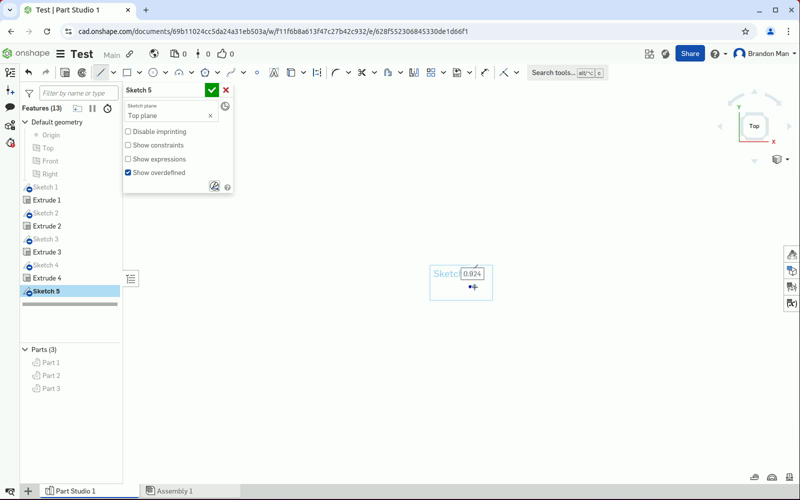
key_up(shift)
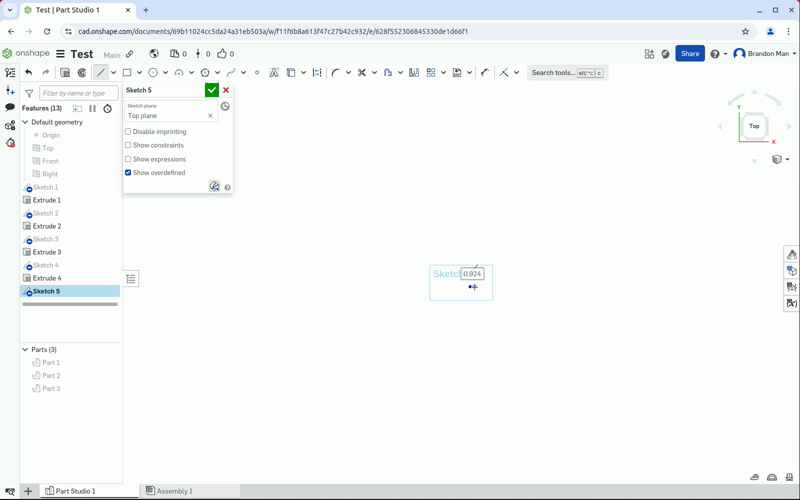
key_down(shift)
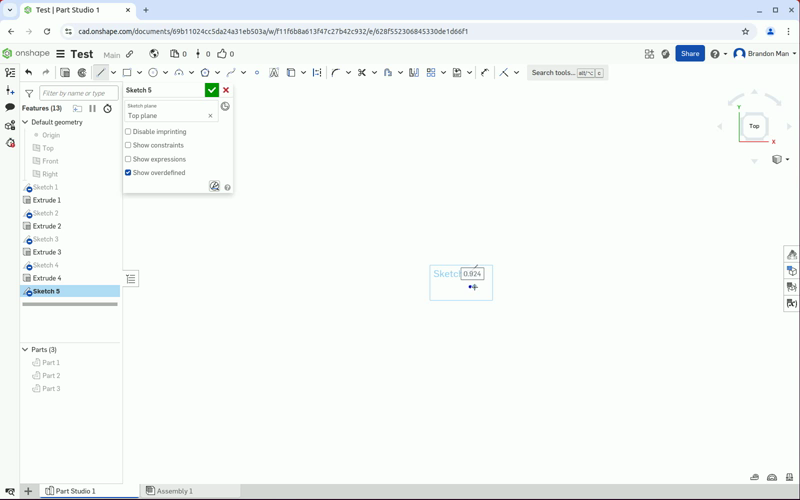
mouse_move(504, 286)
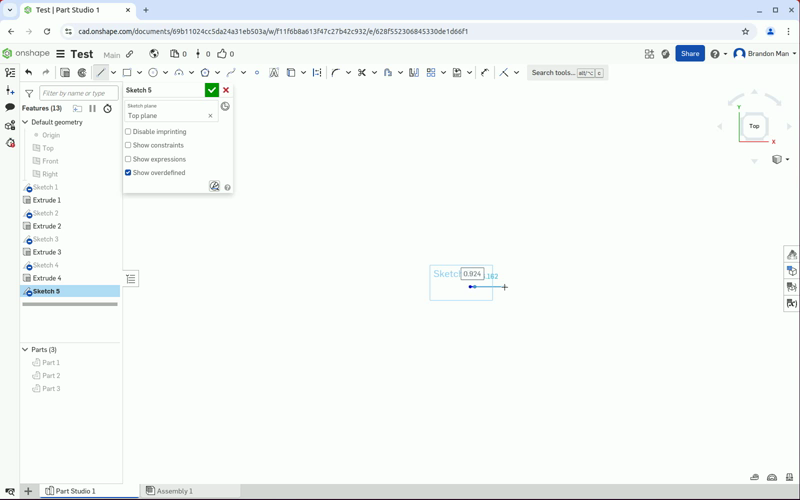
mouse_move(474, 282)
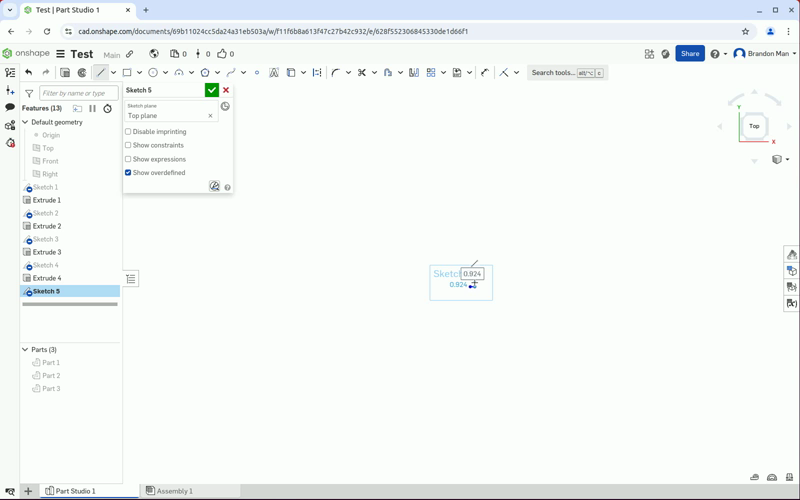
scroll(6)
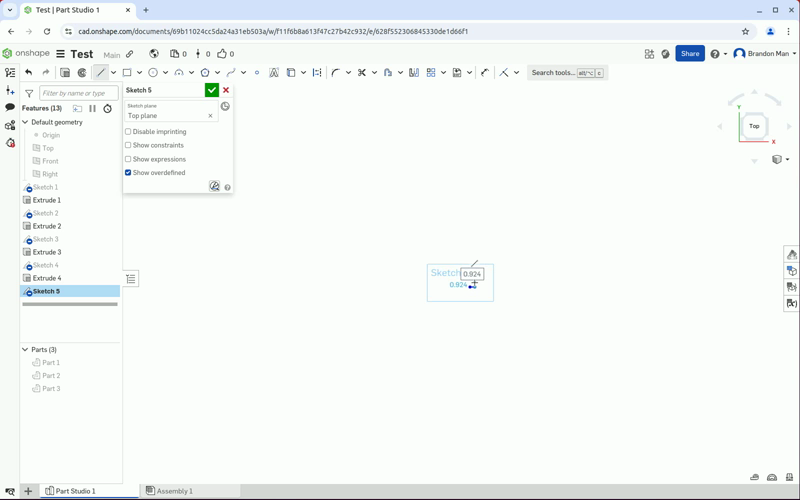
scroll(6)
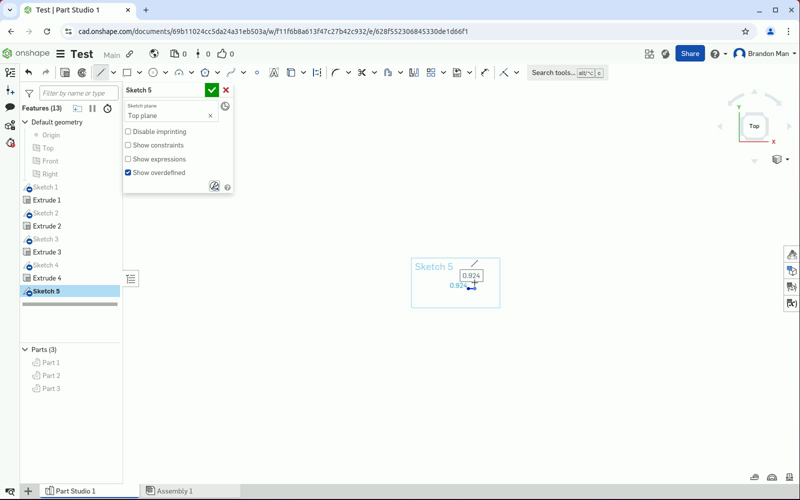
scroll(6)
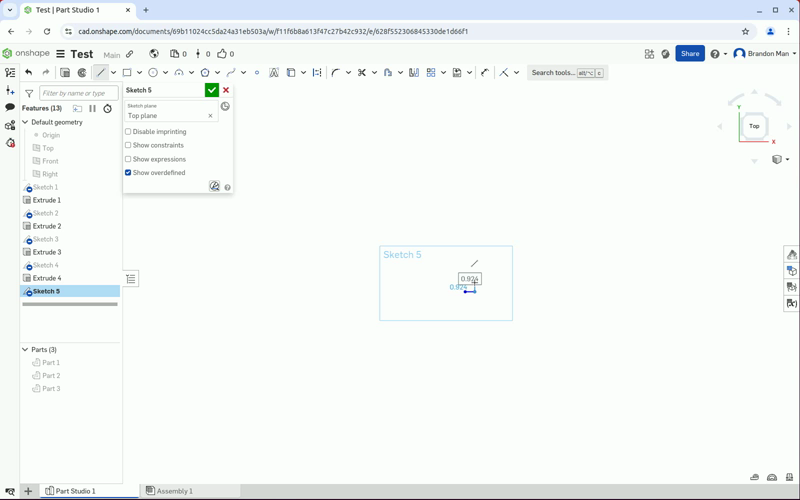
scroll(6)
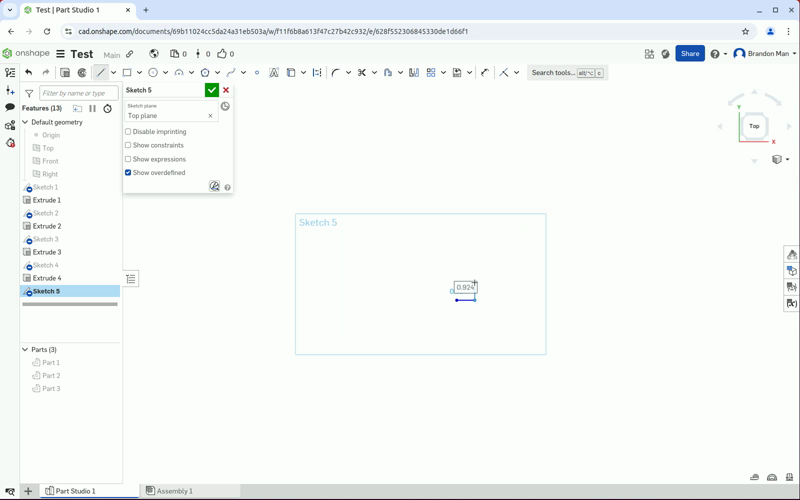
scroll(6)
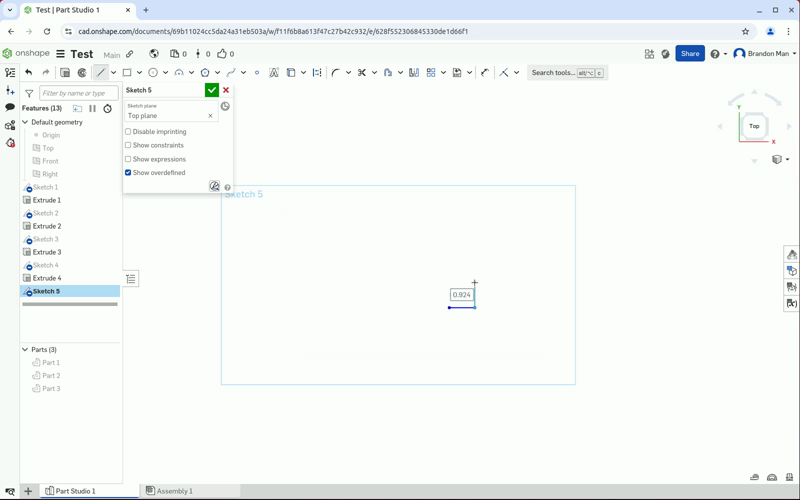
scroll(6)
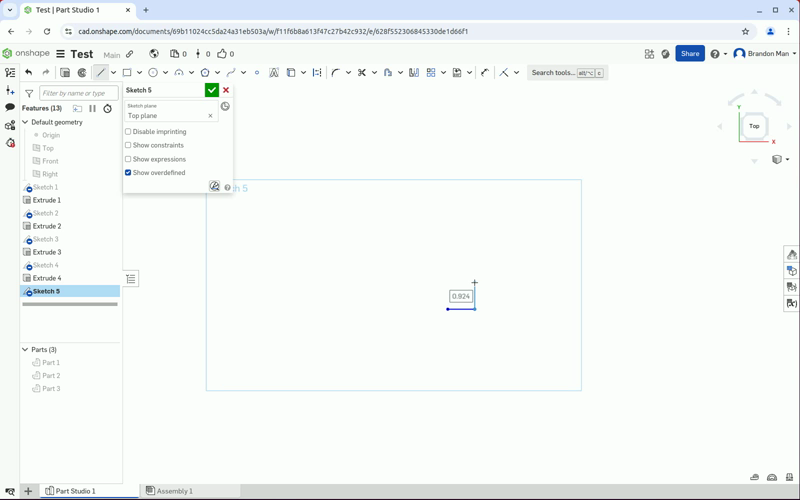
scroll(6)
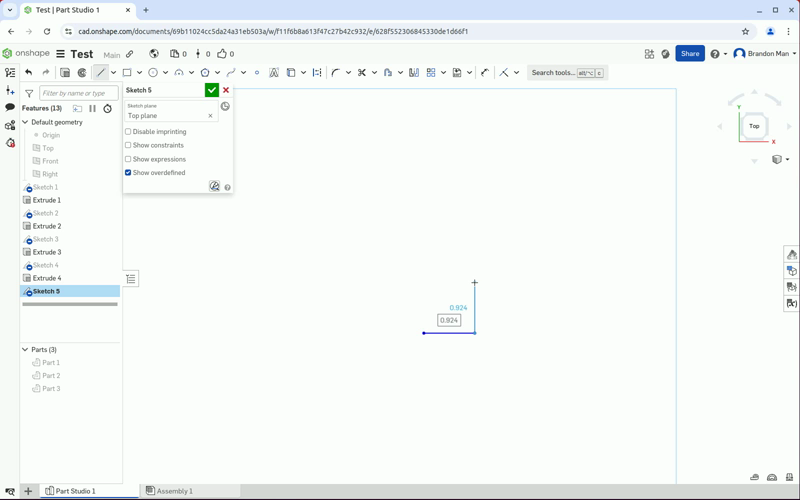
click(474, 282)
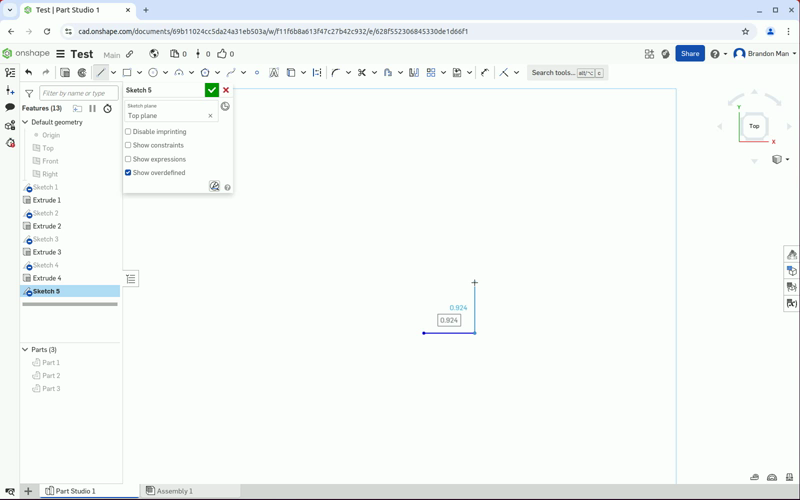
scroll(-6)
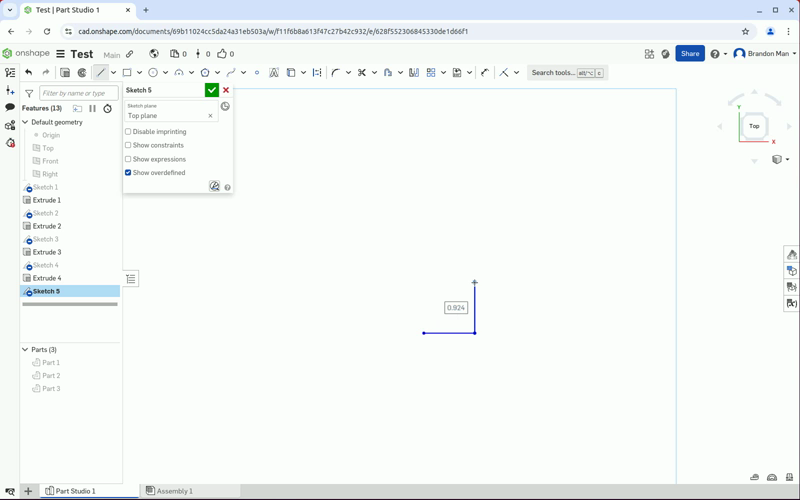
scroll(-6)
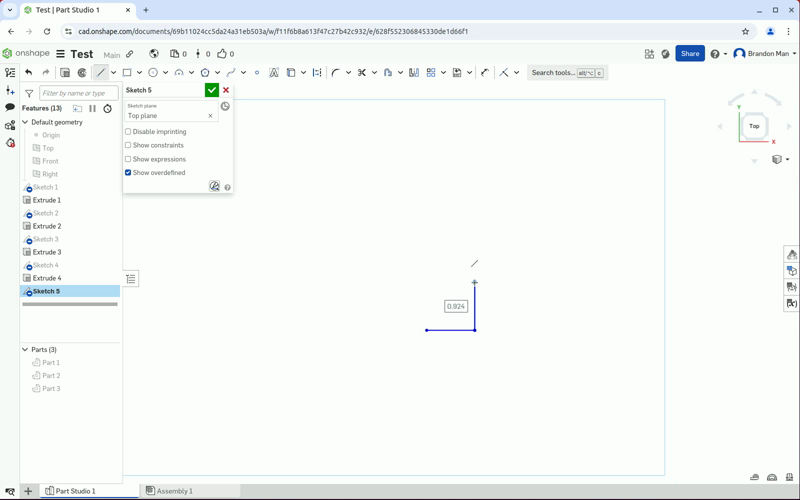
scroll(-6)
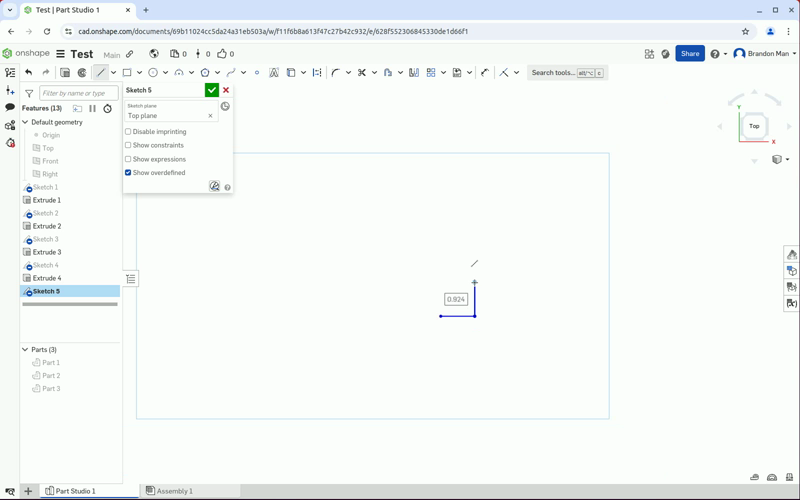
scroll(-6)
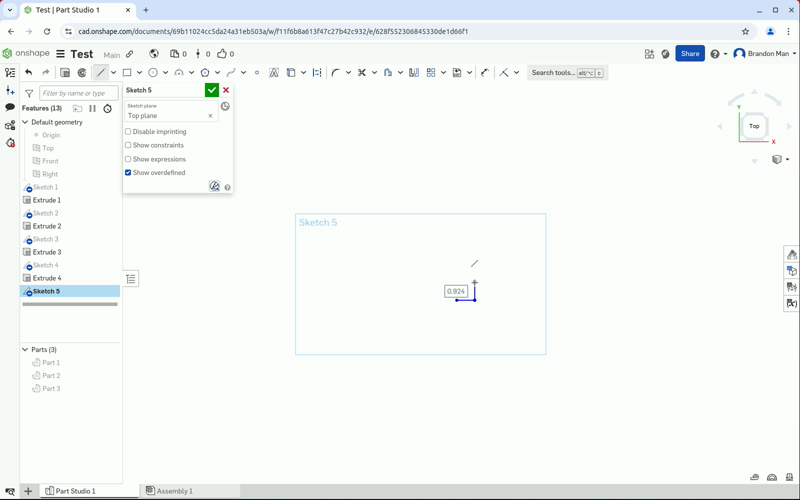
scroll(-6)
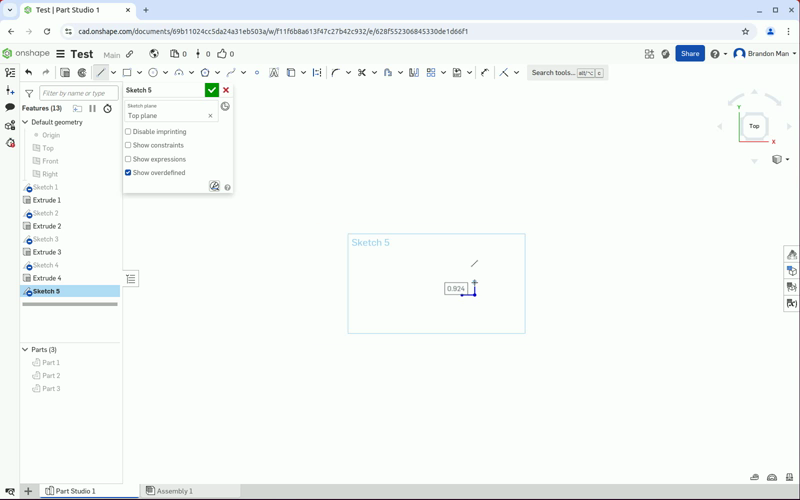
scroll(-6)
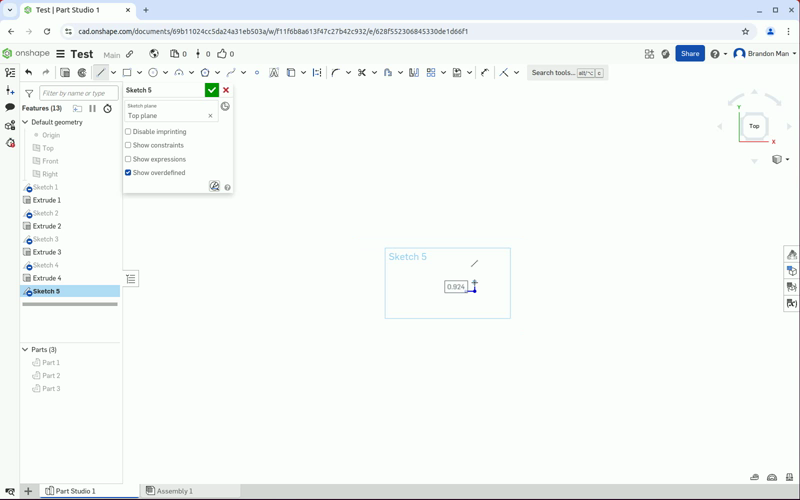
scroll(-6)
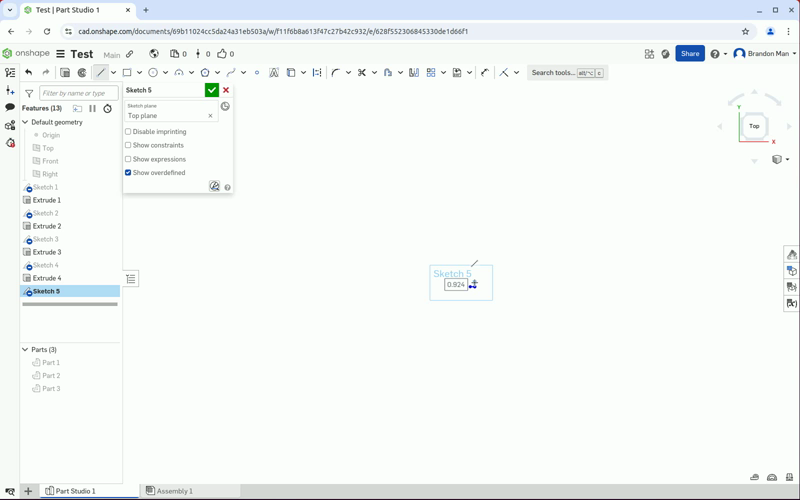
key_up(shift)
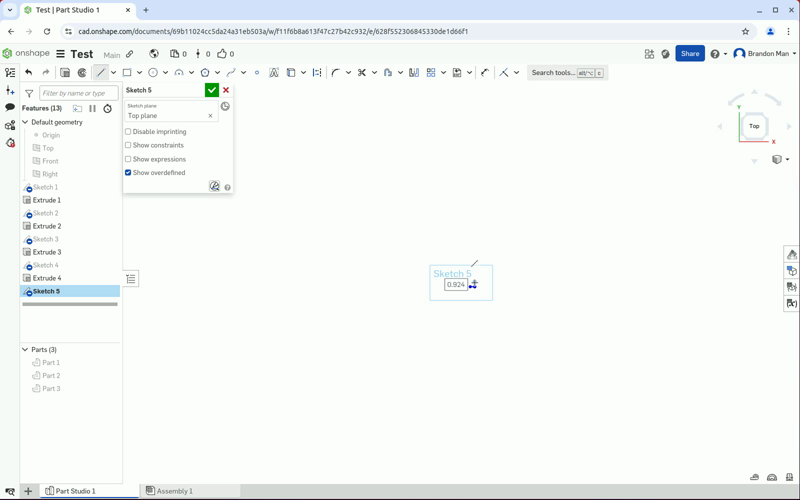
key_down(shift)
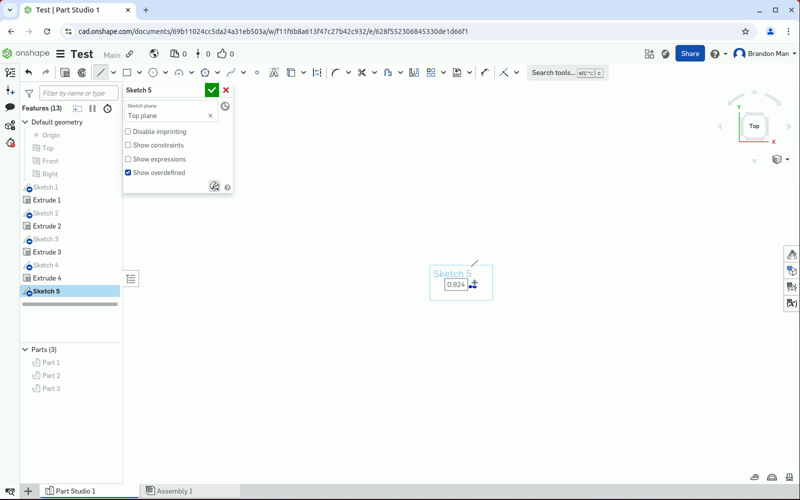
mouse_move(504, 282)
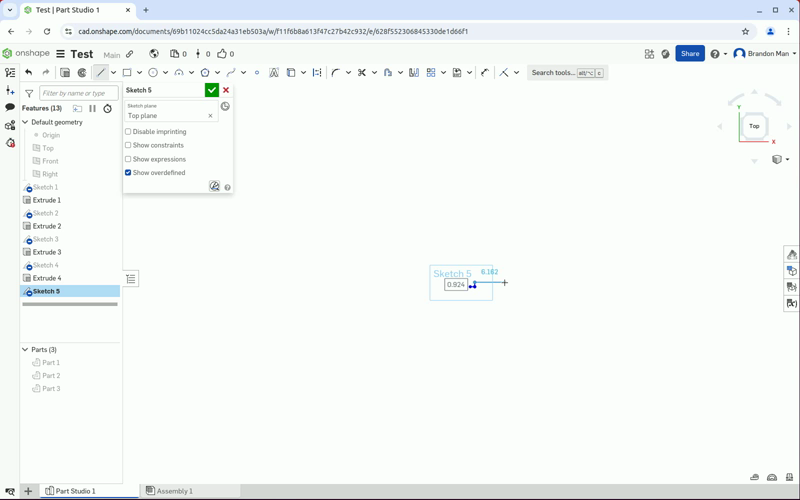
mouse_move(474, 278)
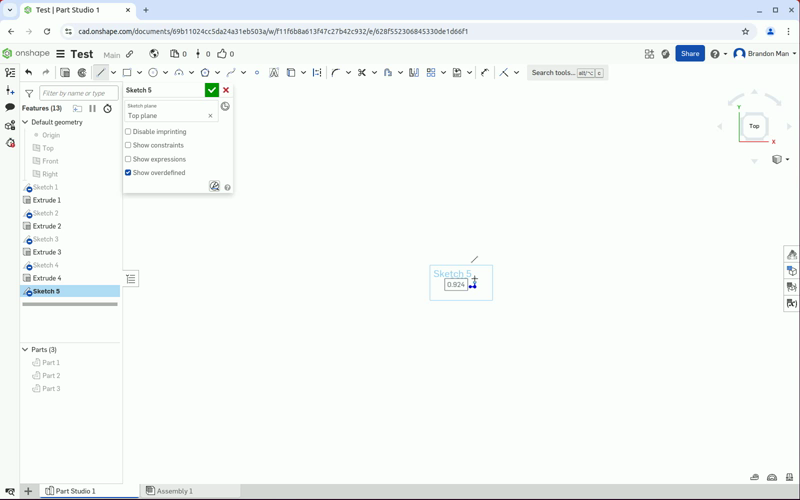
scroll(6)
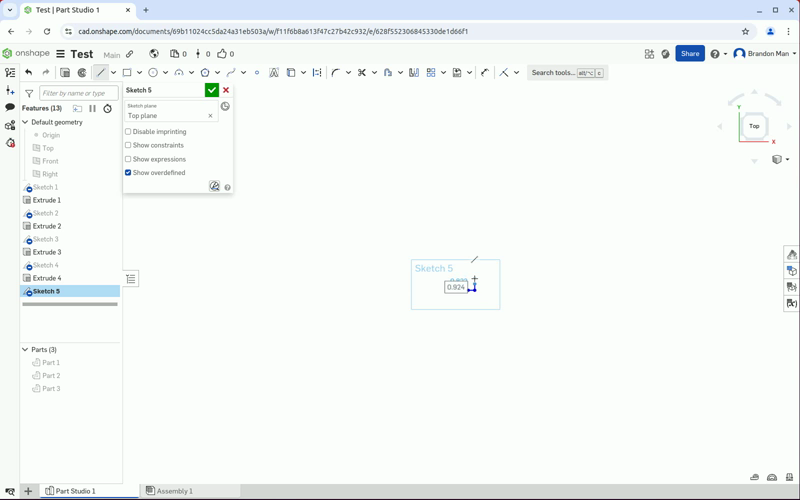
scroll(6)
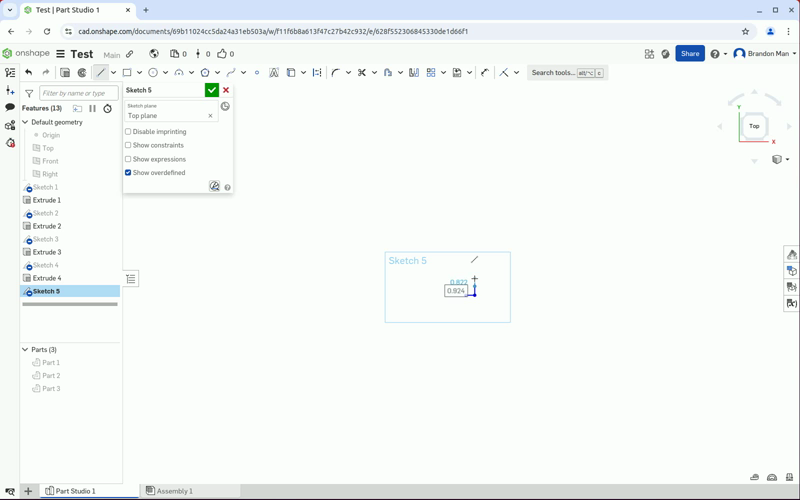
scroll(6)
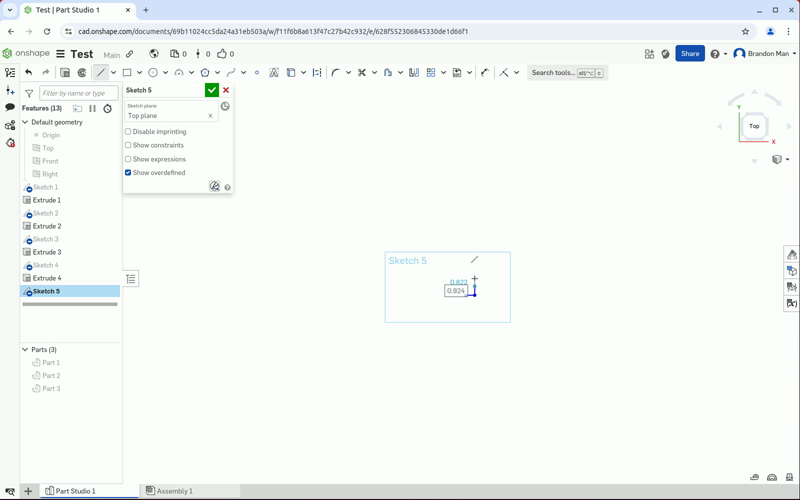
scroll(6)
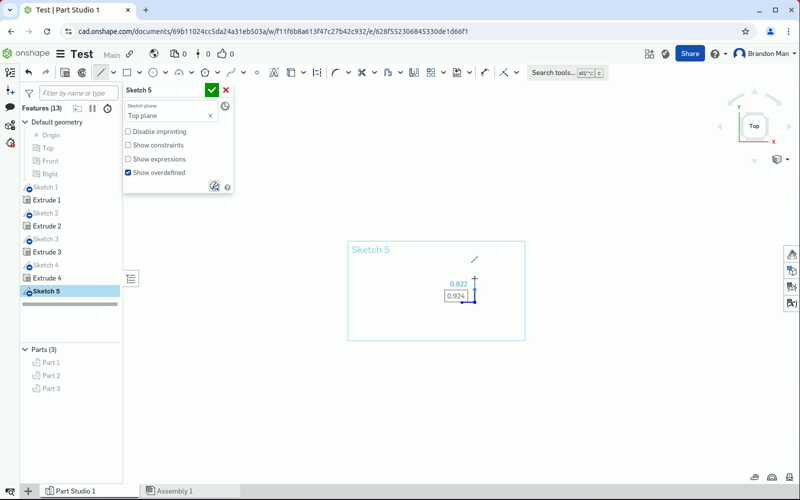
scroll(6)
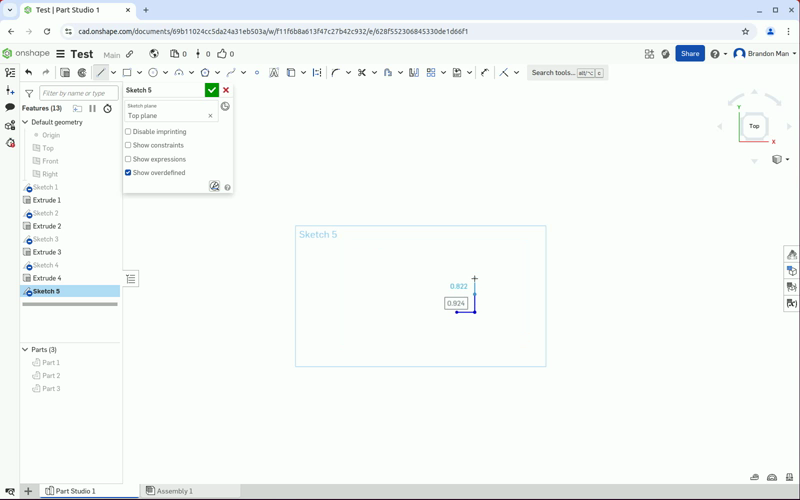
scroll(6)
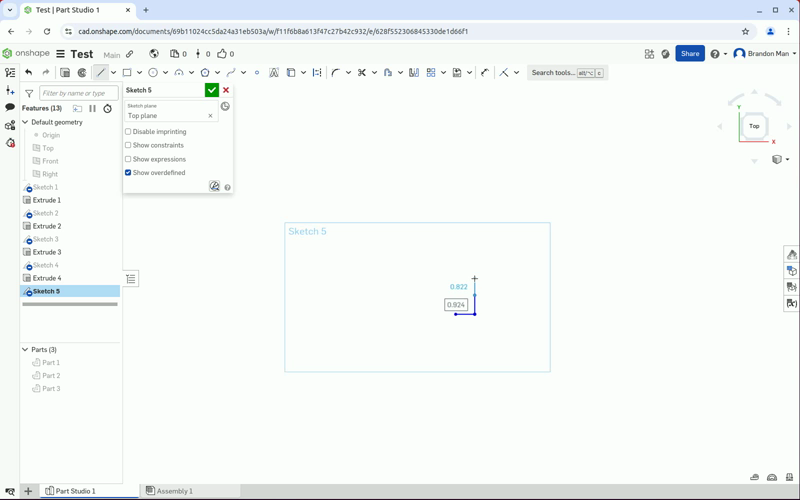
scroll(6)
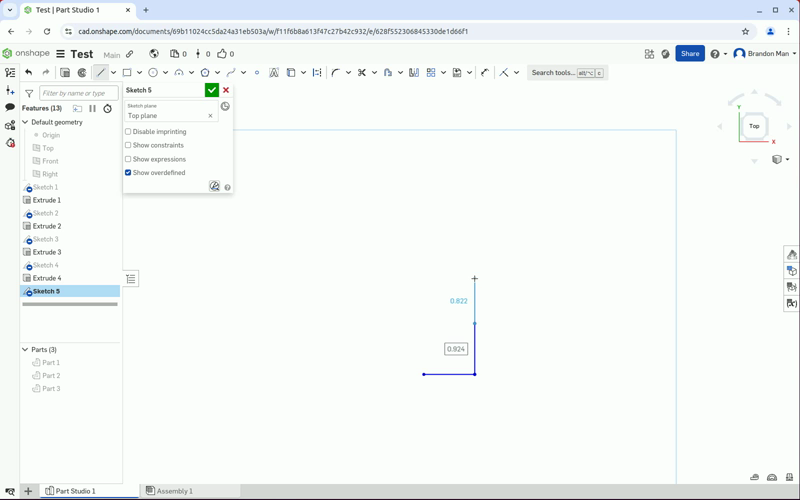
click(474, 278)
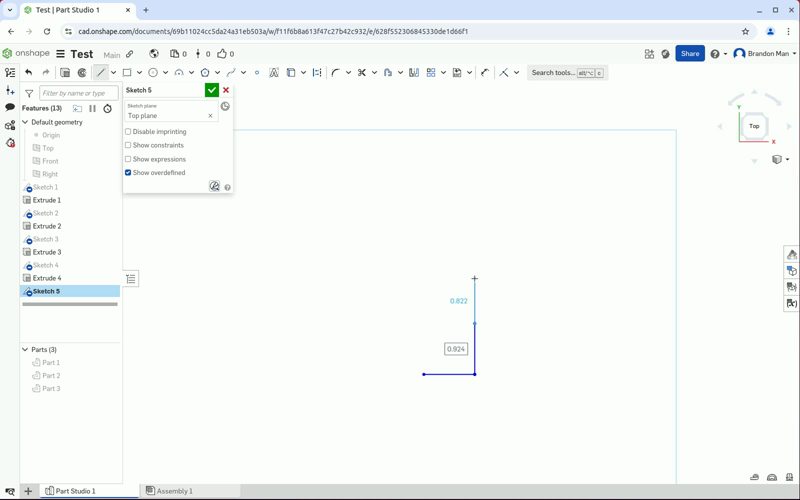
scroll(-6)
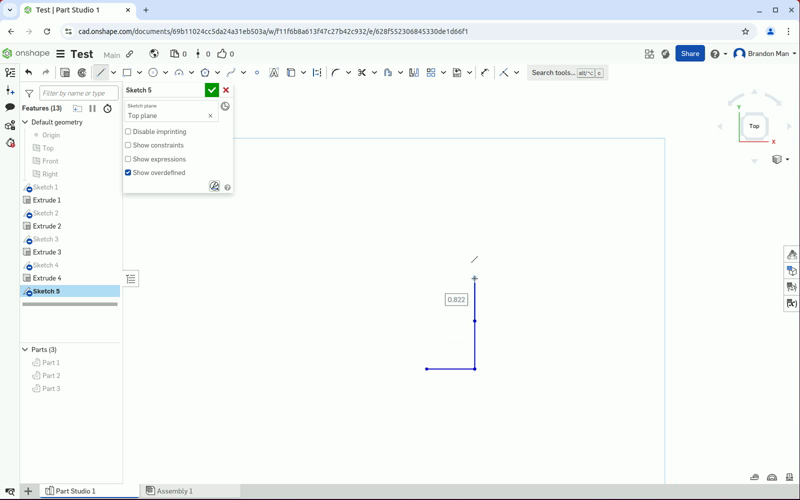
scroll(-6)
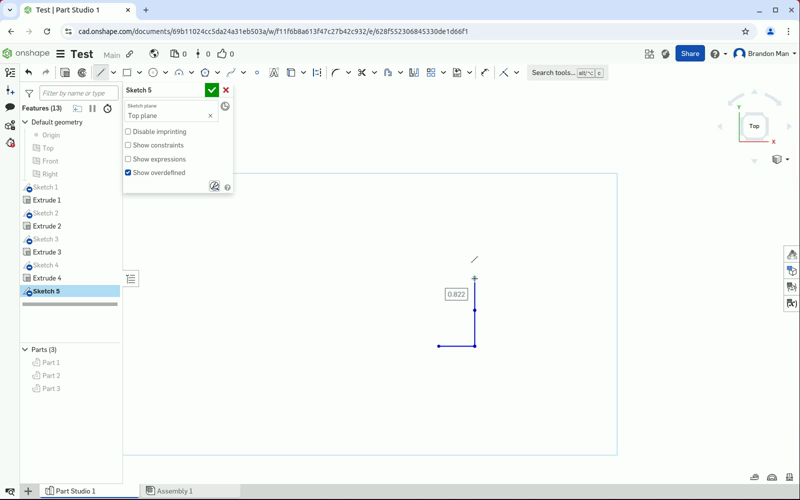
scroll(-6)
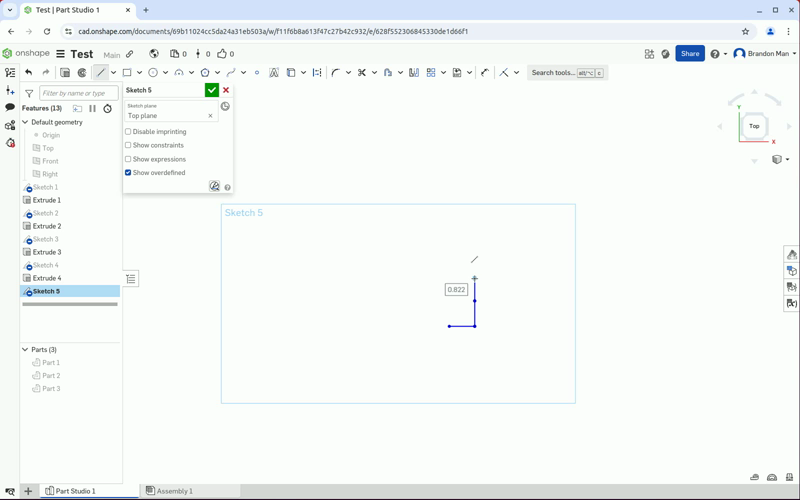
scroll(-6)
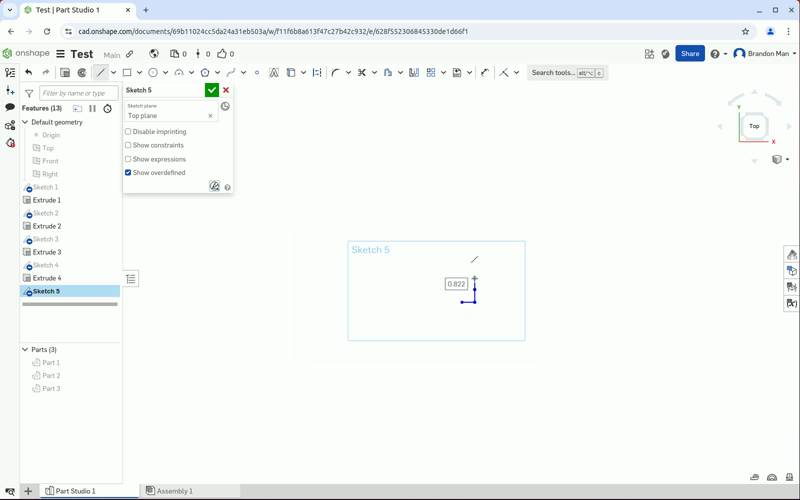
scroll(-6)
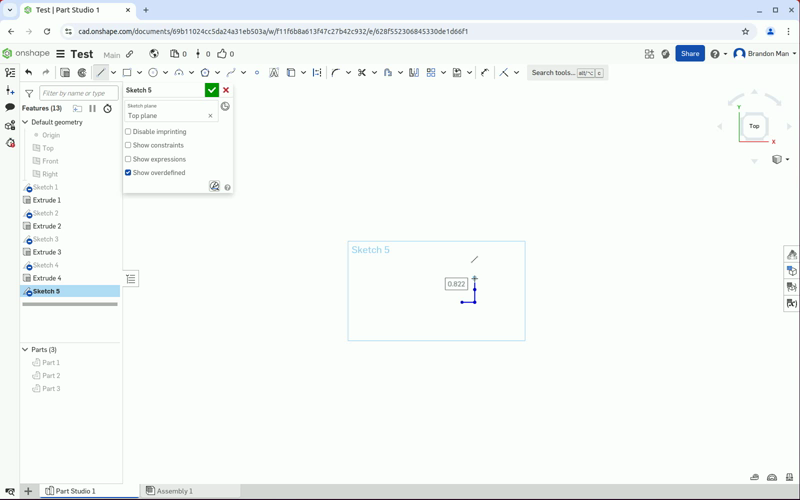
scroll(-6)
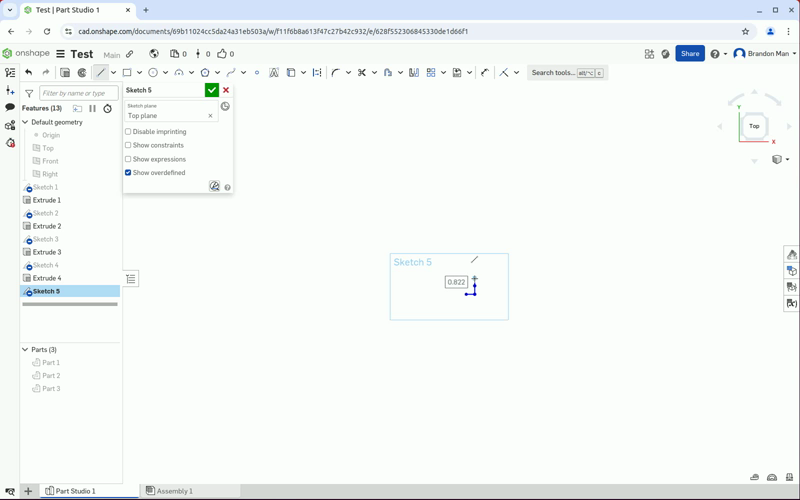
scroll(-6)
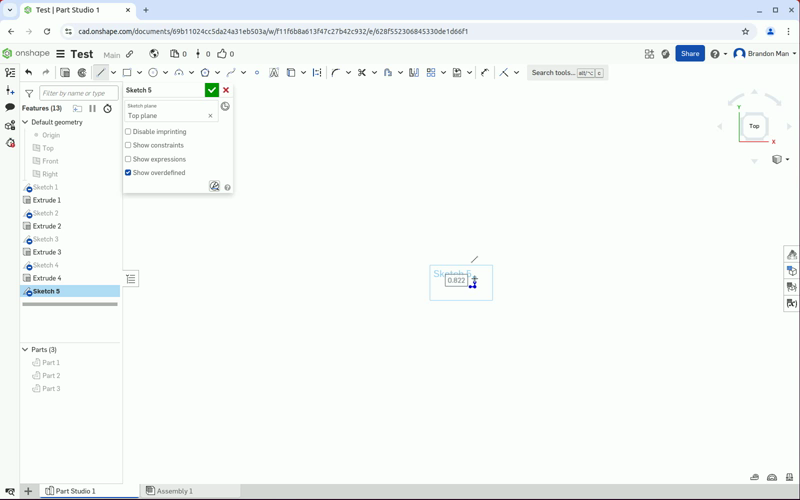
key_up(shift)
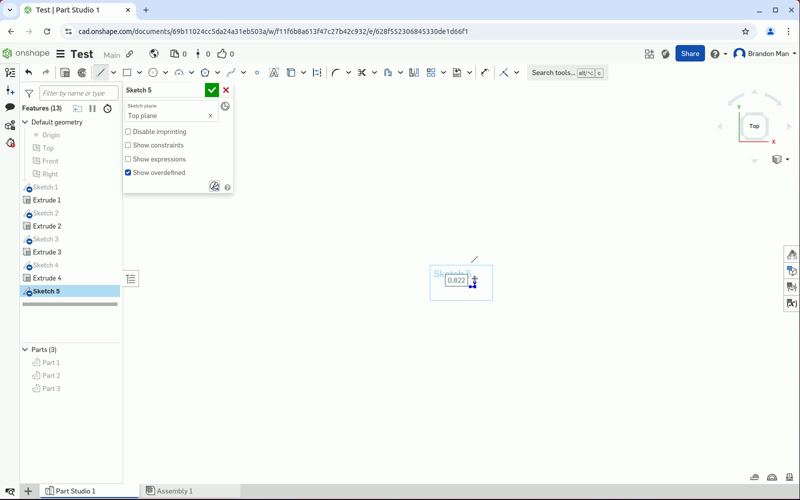
key_down(shift)
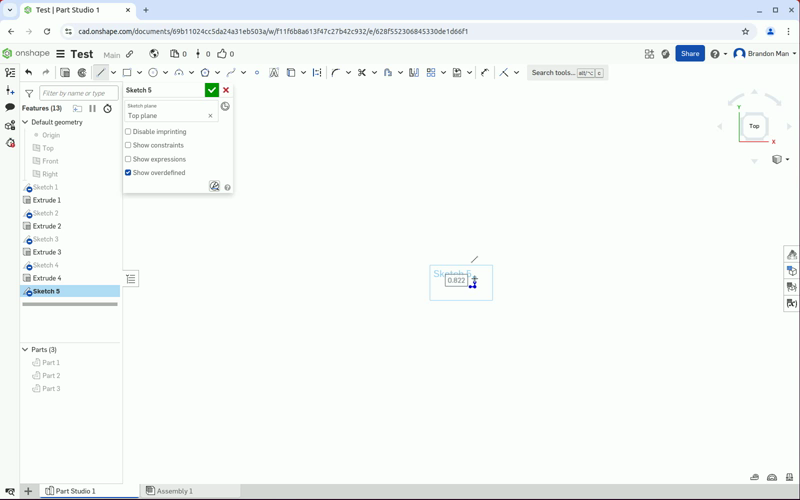
mouse_move(504, 278)
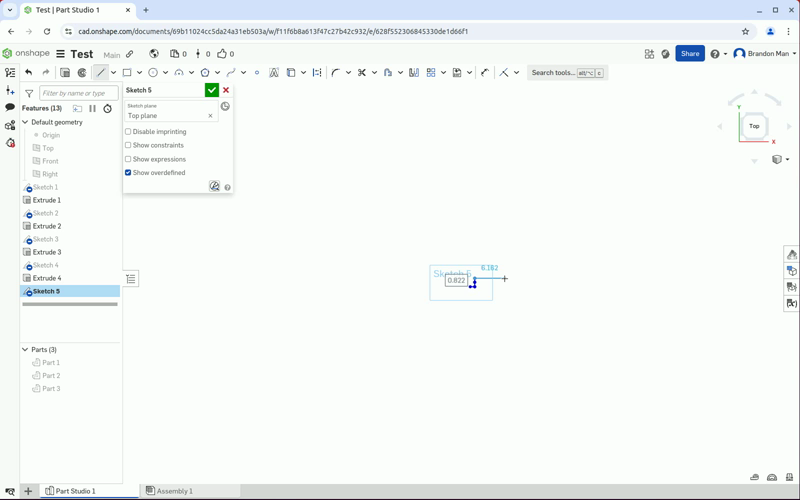
mouse_move(470, 278)
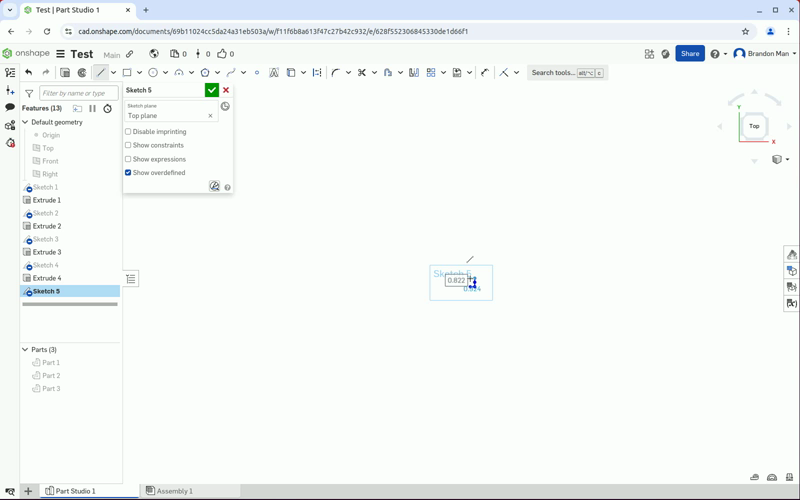
scroll(6)
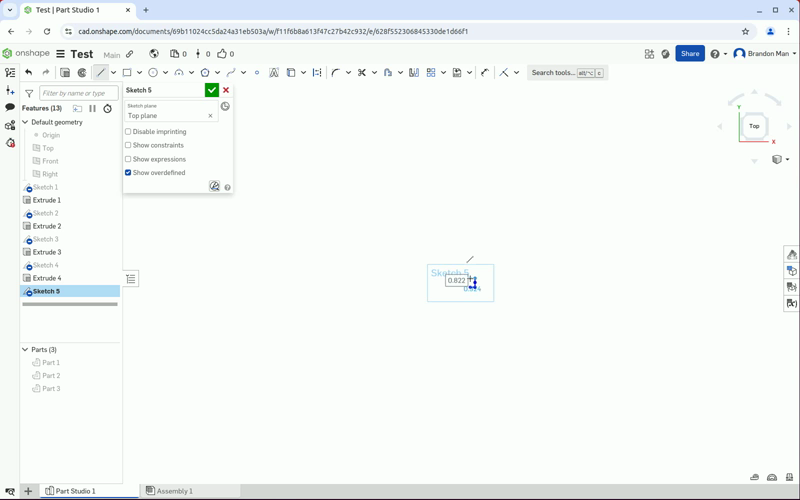
scroll(6)
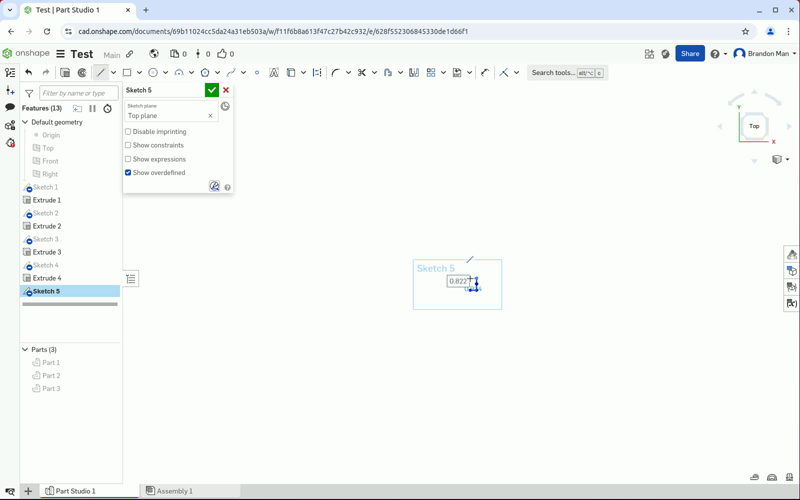
scroll(6)
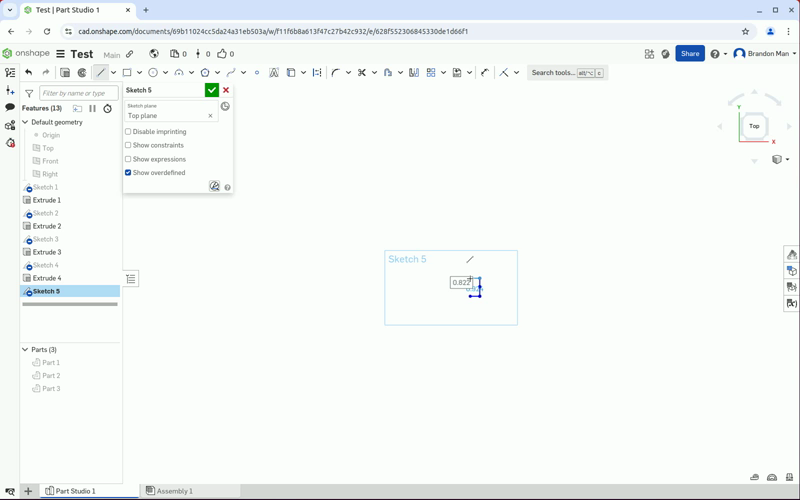
scroll(6)
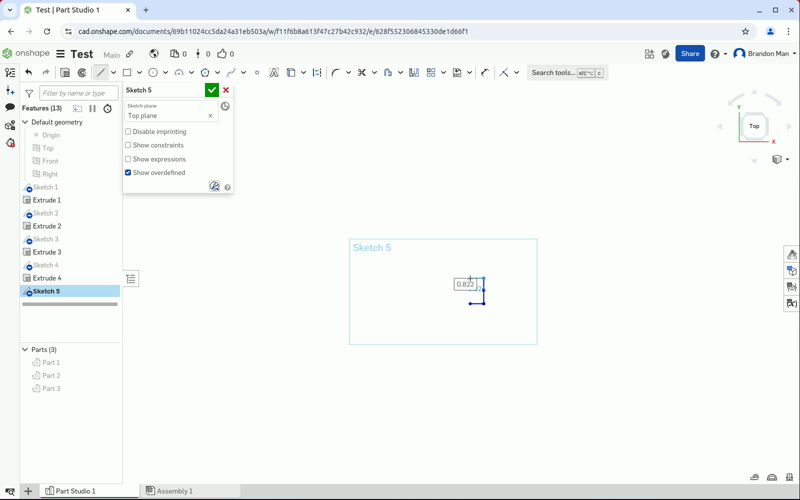
scroll(6)
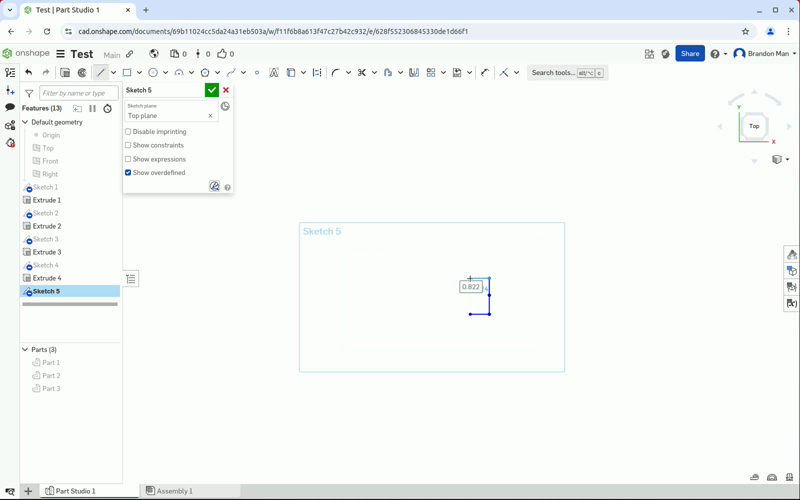
scroll(6)
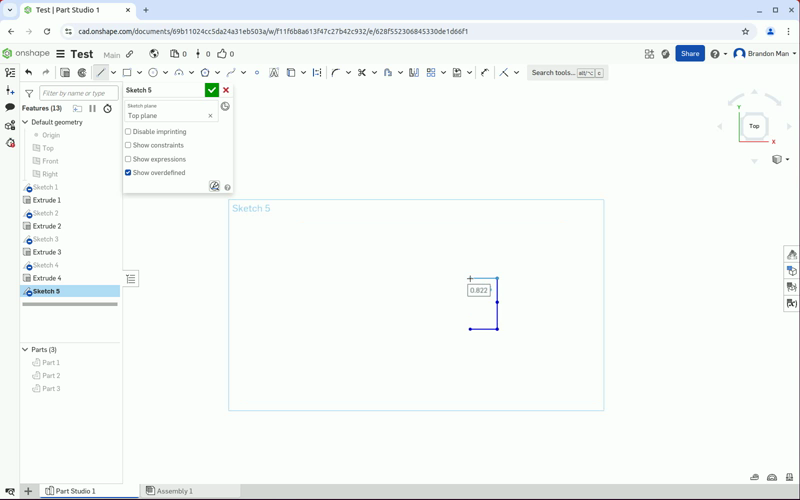
scroll(6)
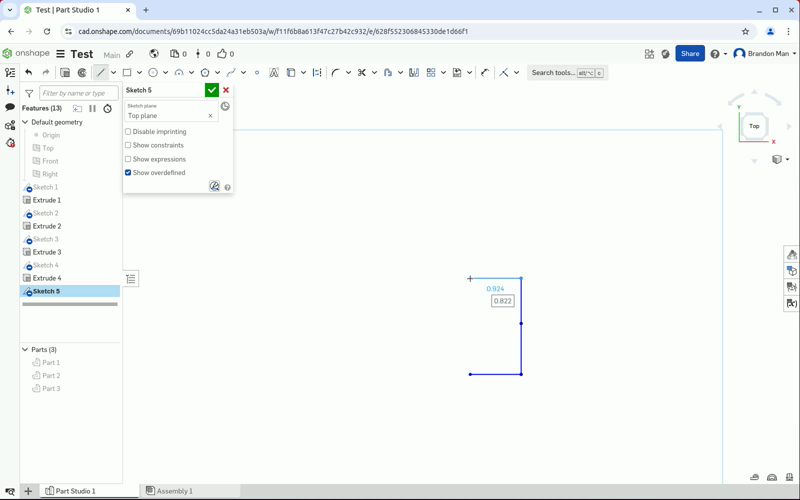
click(470, 278)
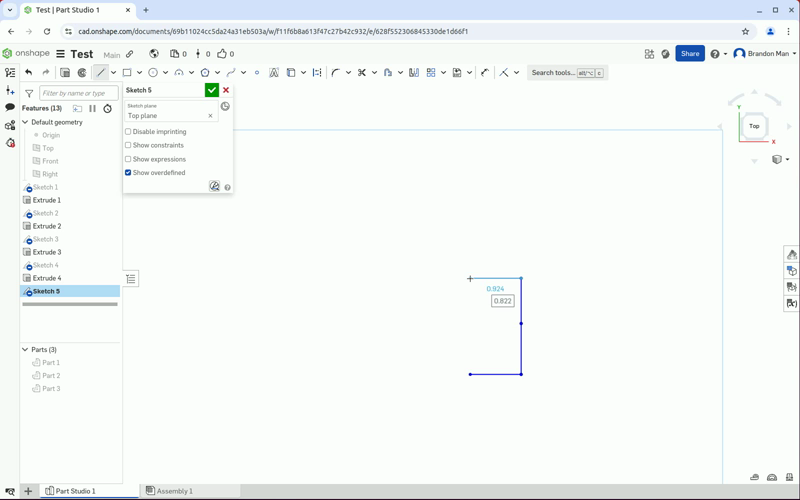
scroll(-6)
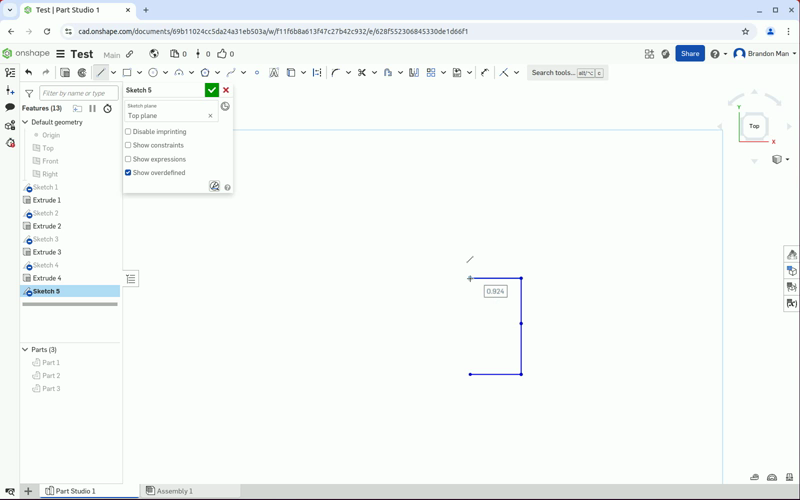
scroll(-6)
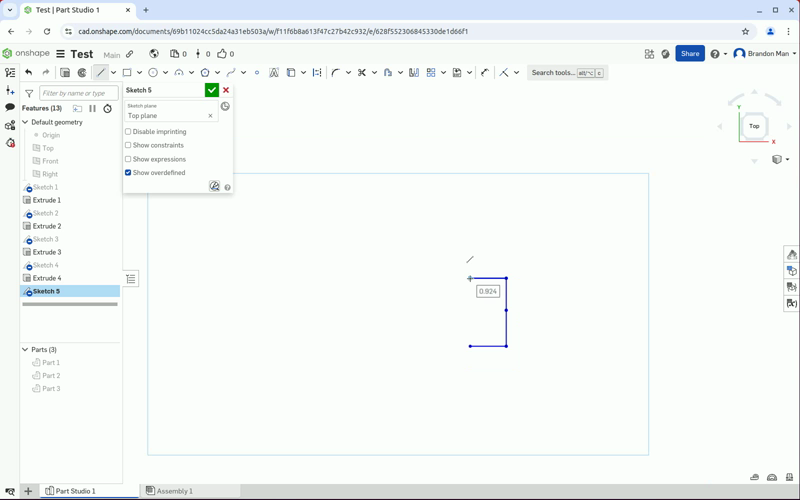
scroll(-6)
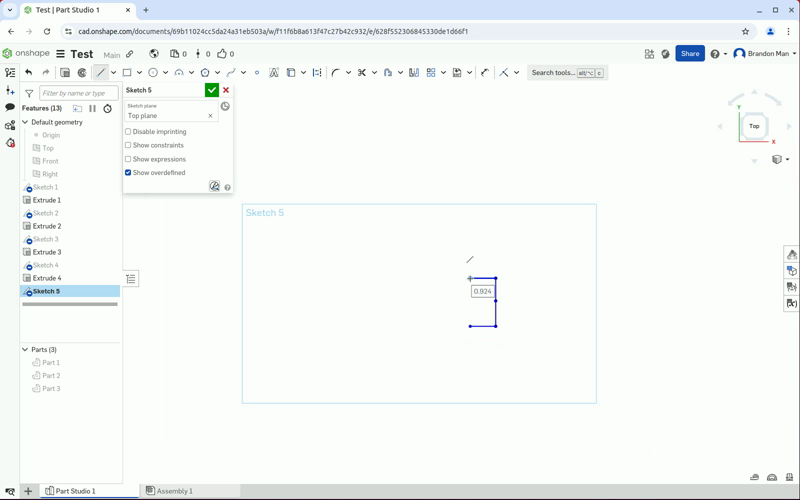
scroll(-6)
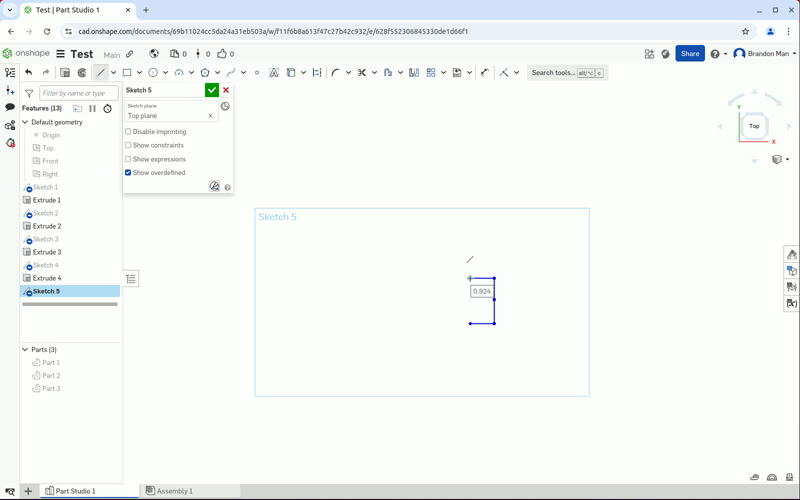
scroll(-6)
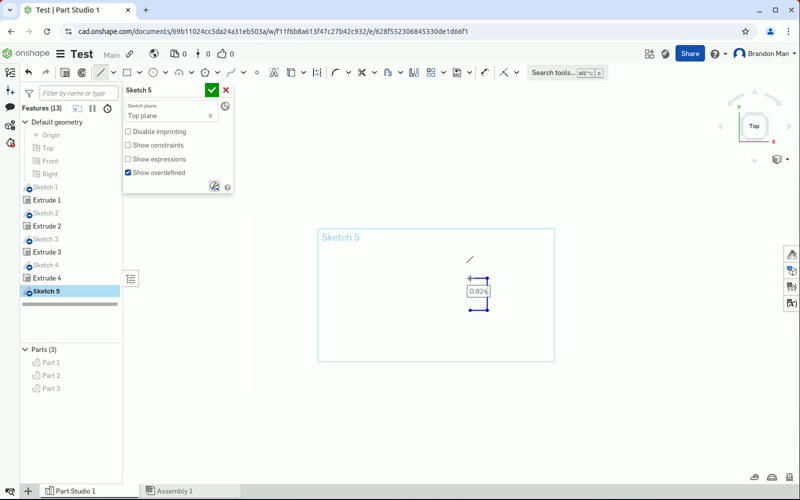
scroll(-6)
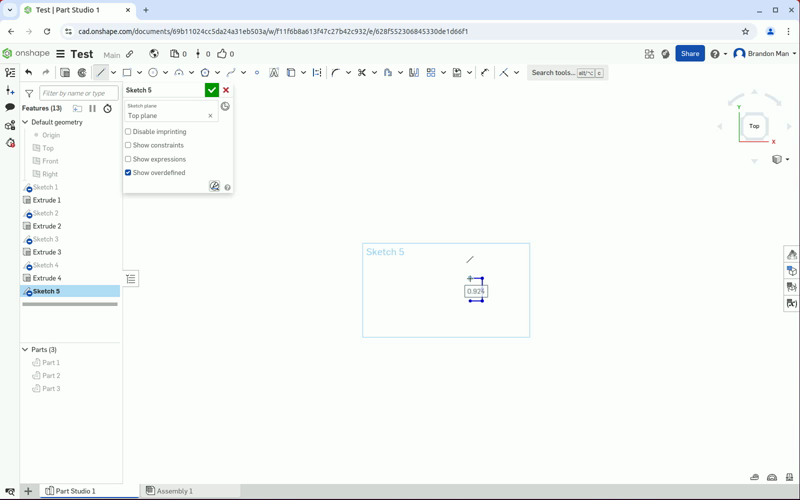
scroll(-6)
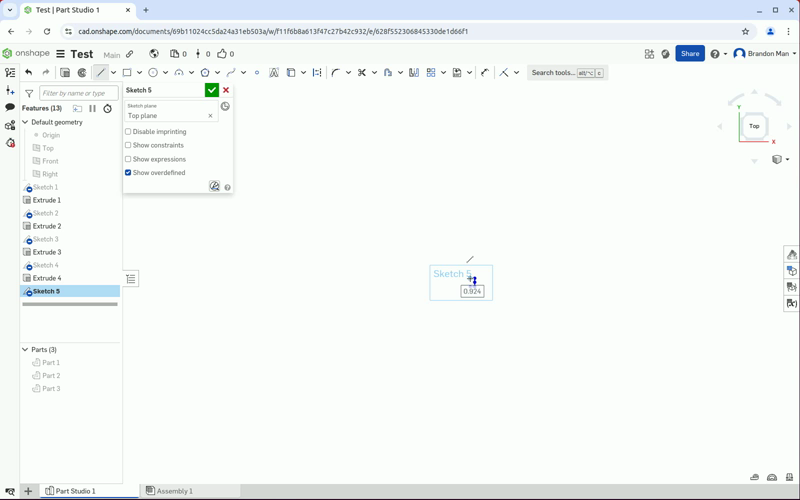
key_up(shift)
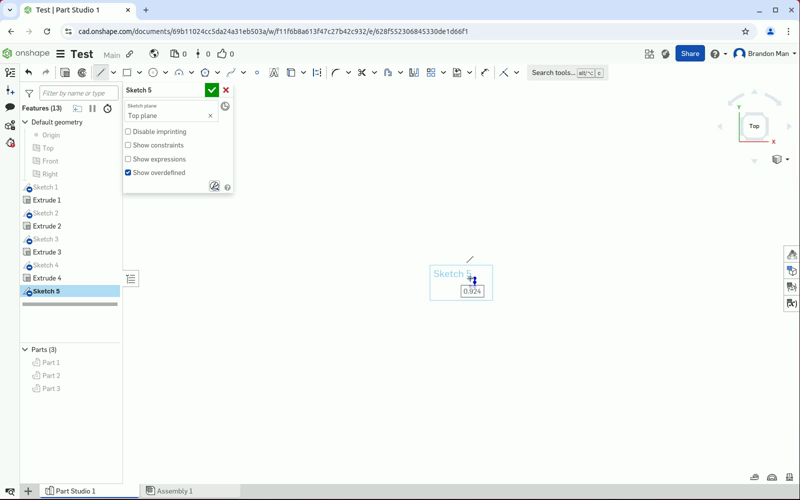
key(esc)
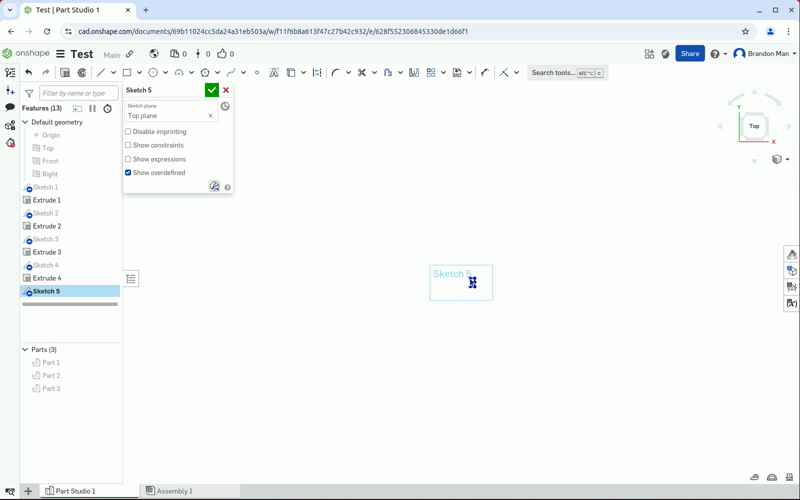
key(a)
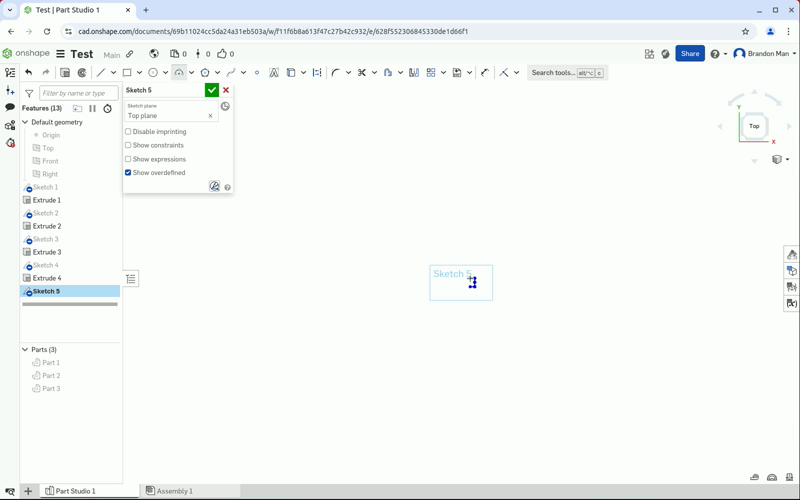
mouse_move(470, 278)
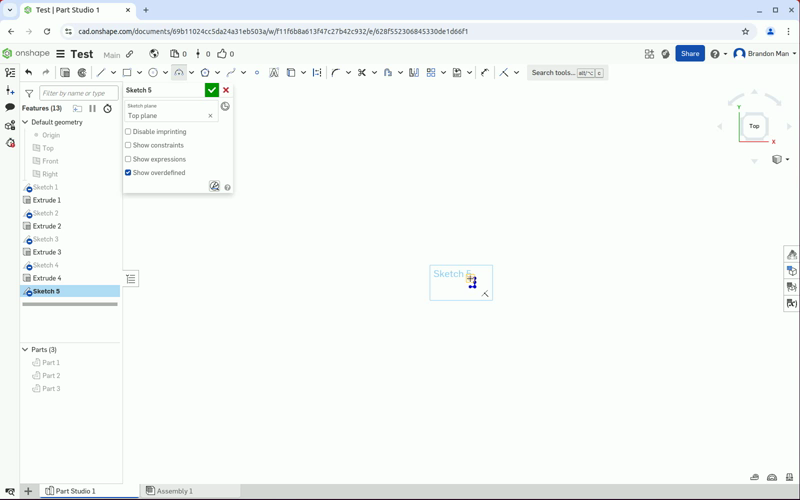
click(470, 278)
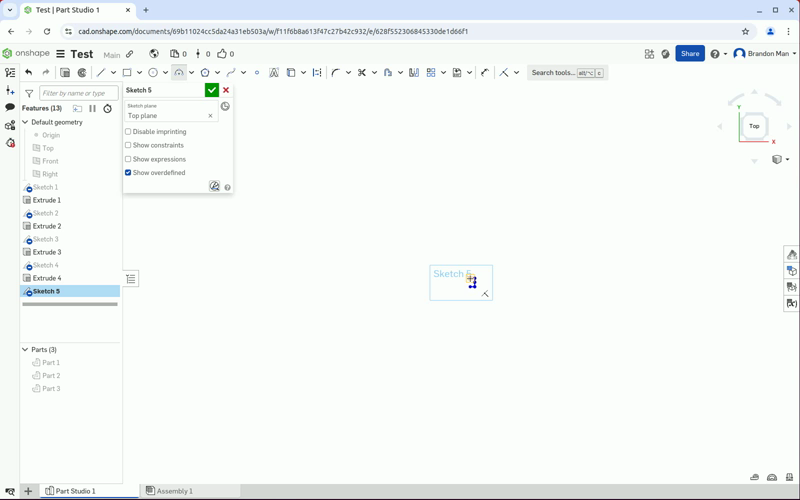
mouse_move(470, 286)
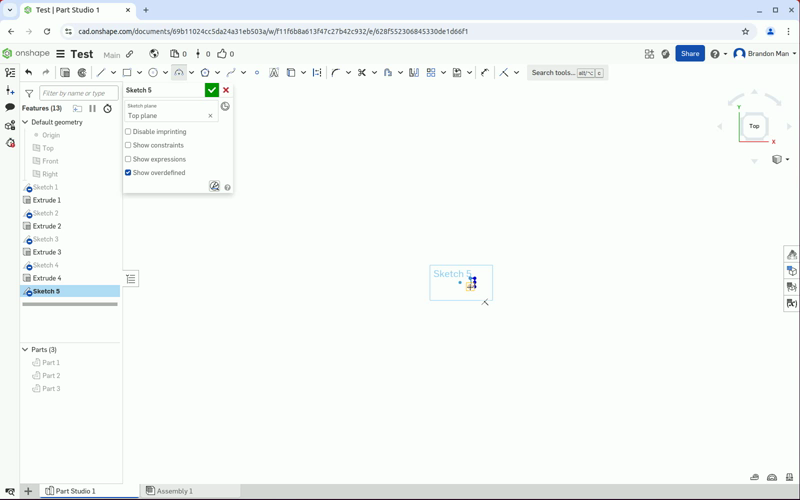
click(470, 286)
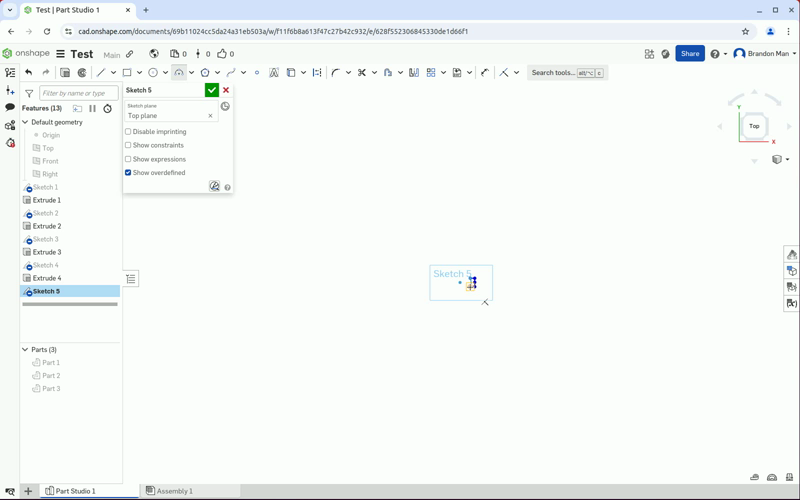
key_down(shift)
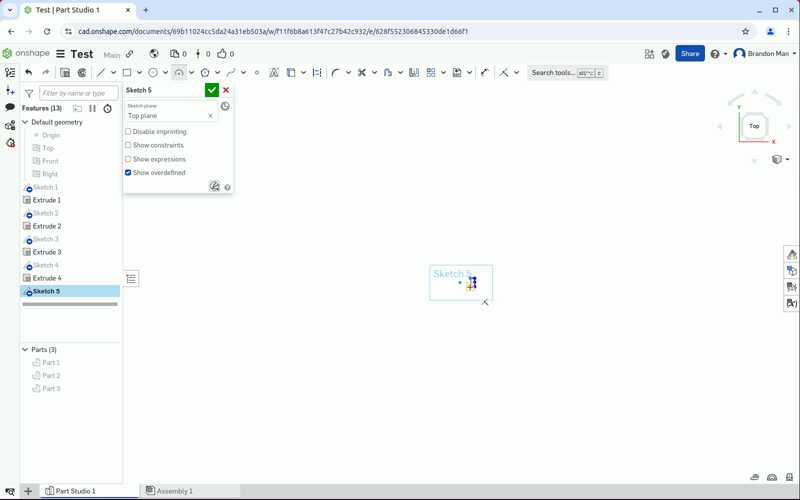
mouse_move(470, 282)
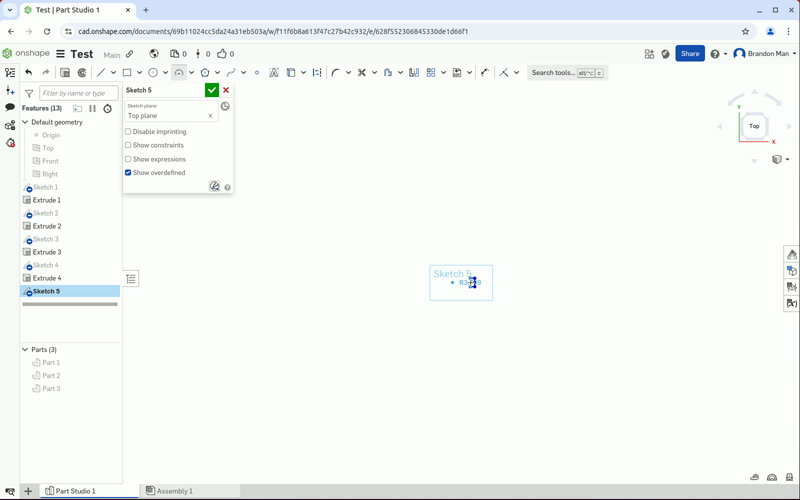
scroll(6)
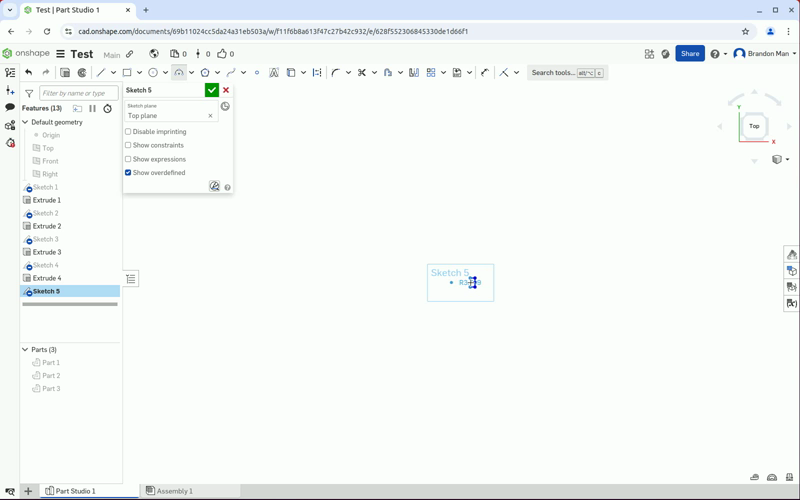
scroll(6)
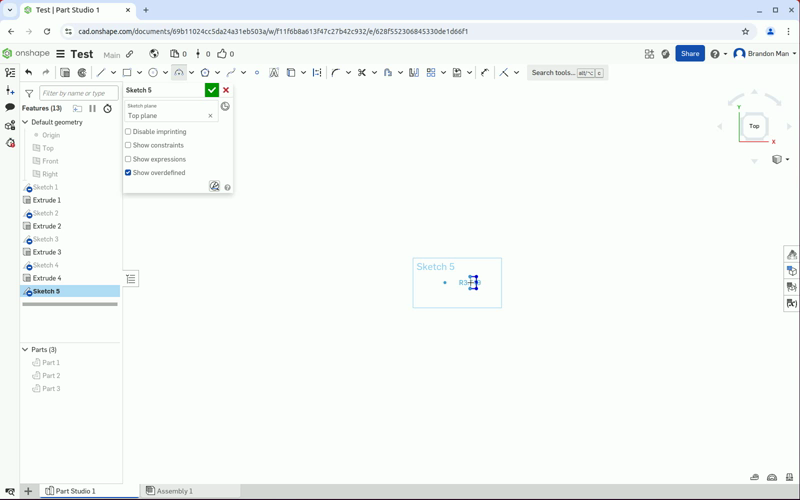
scroll(6)
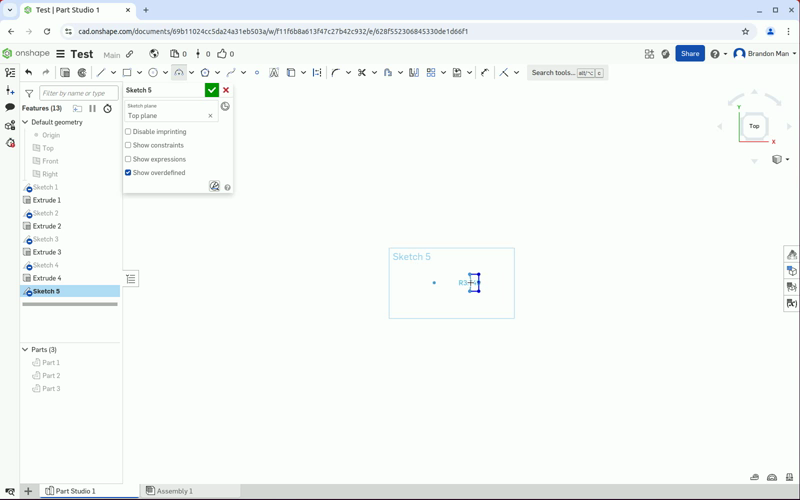
scroll(6)
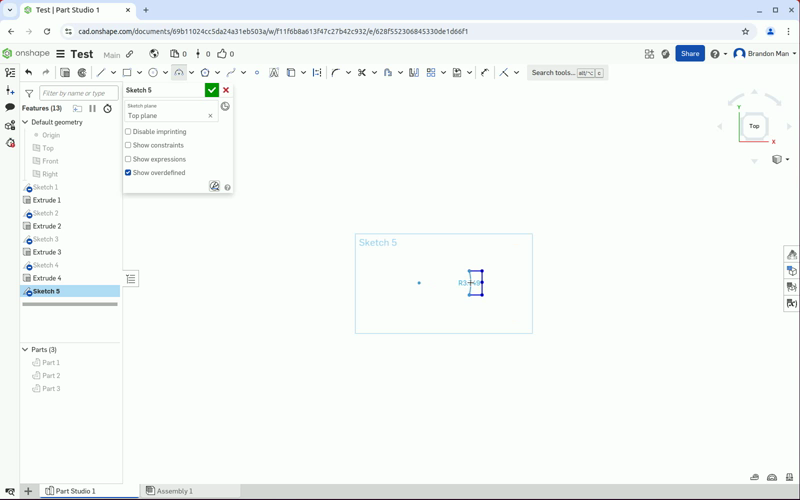
scroll(6)
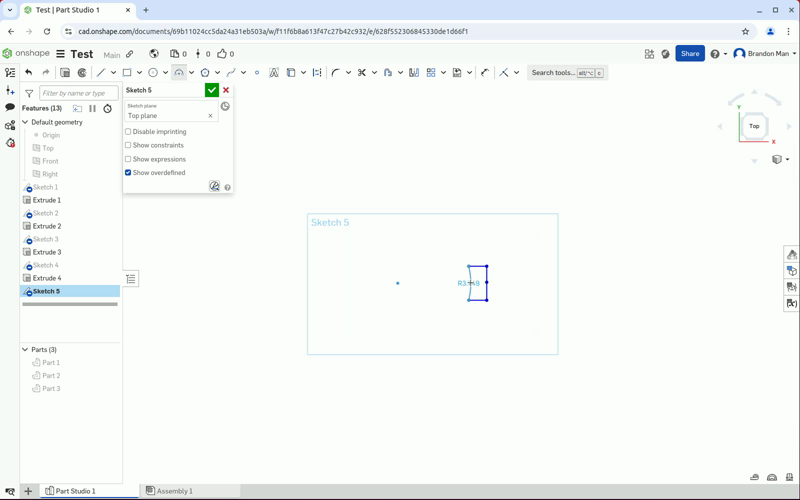
scroll(6)
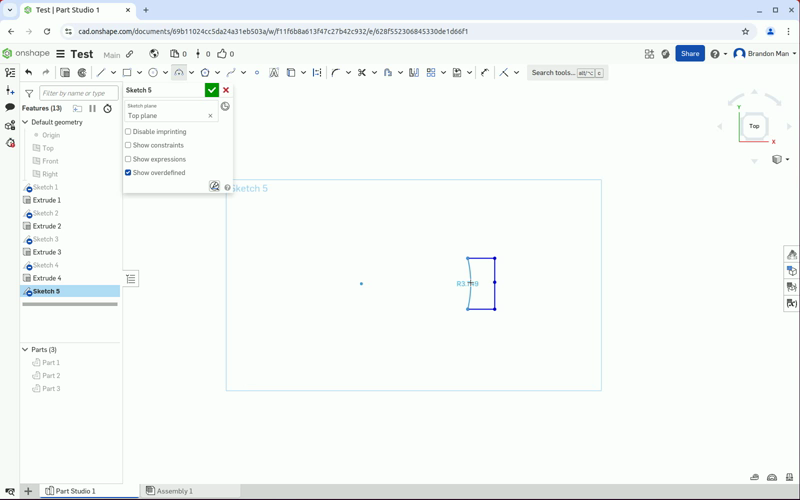
scroll(6)
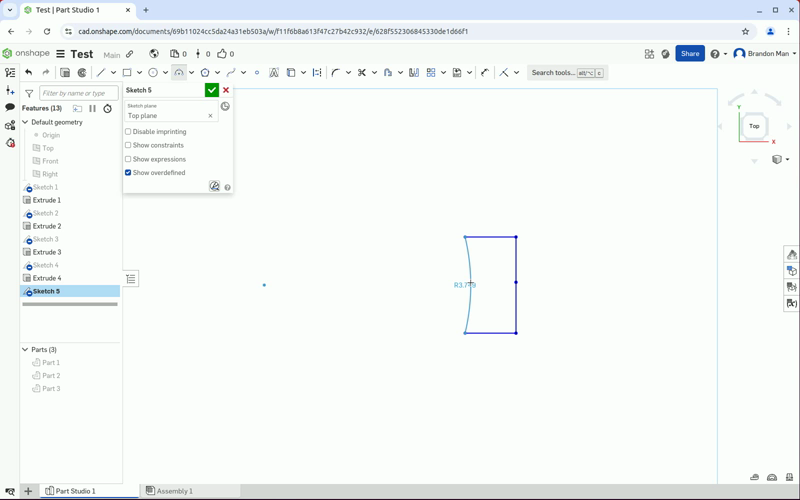
click(470, 282)
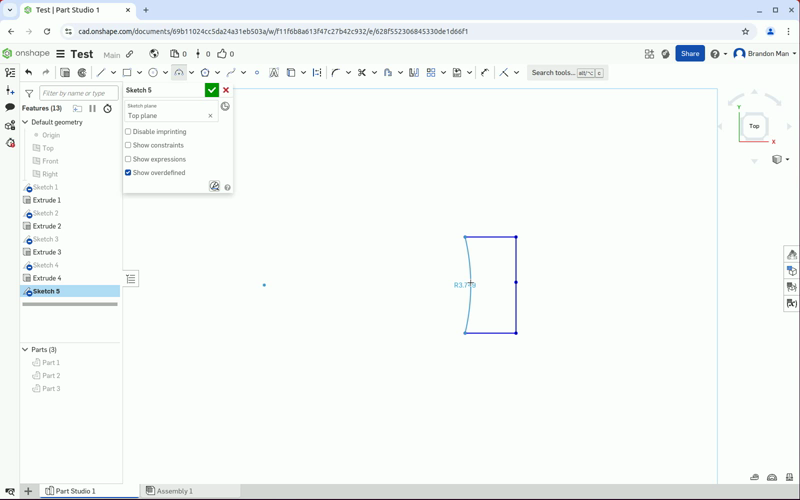
scroll(-6)
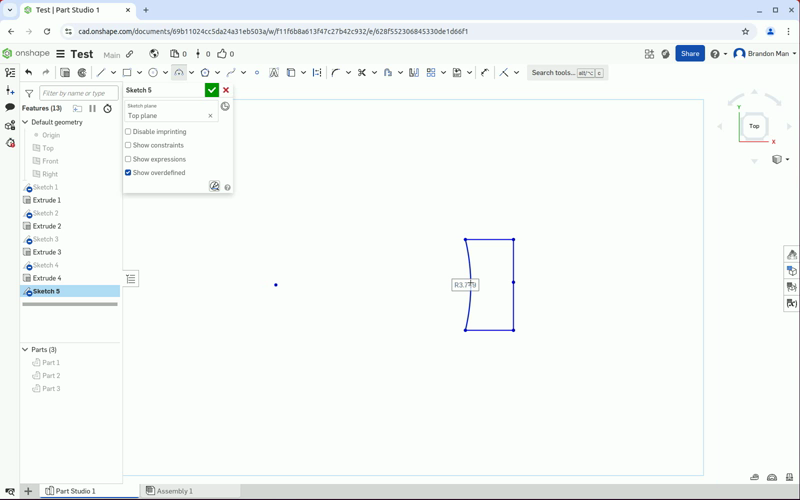
scroll(-6)
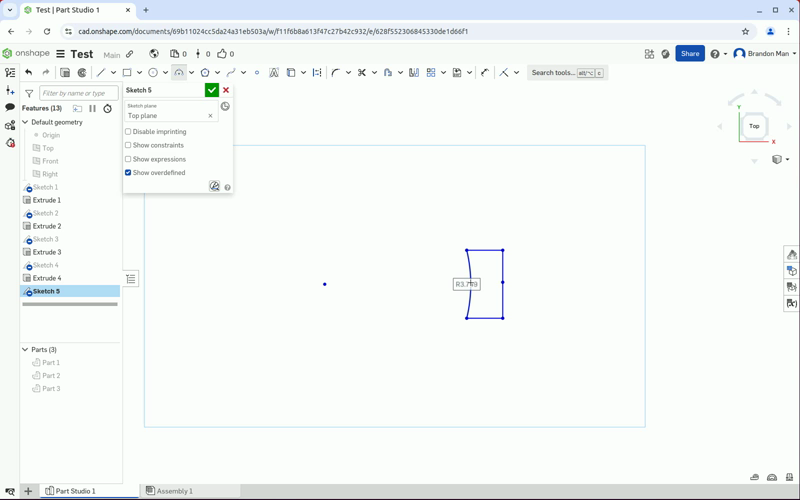
scroll(-6)
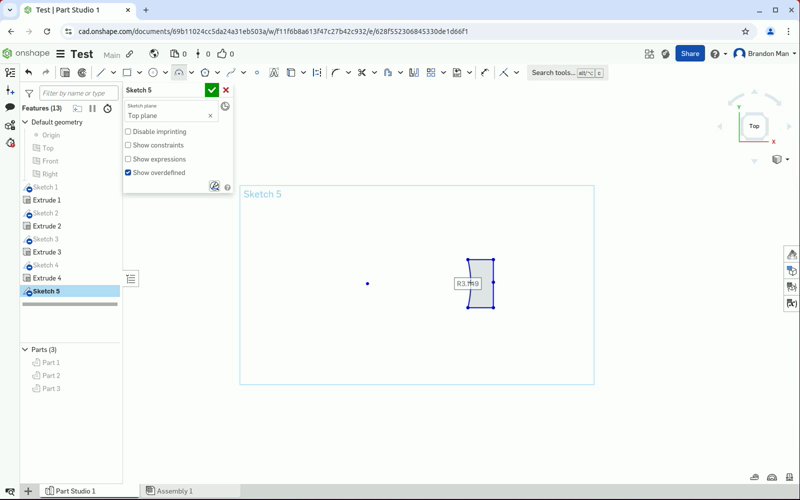
scroll(-6)
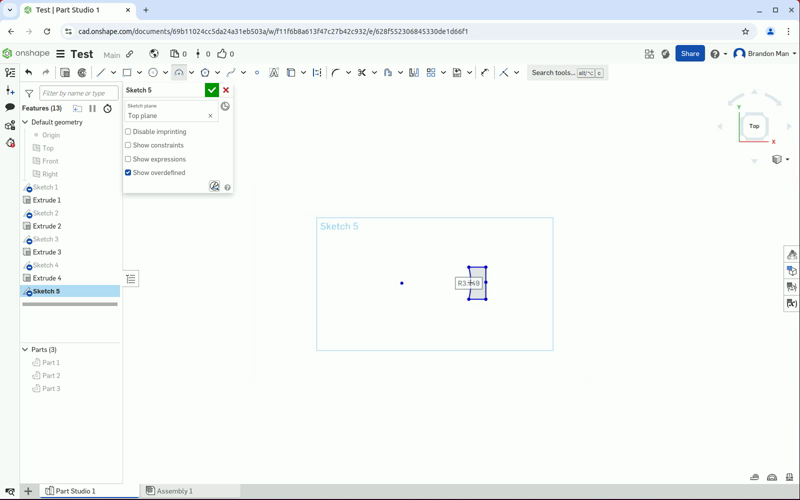
scroll(-6)
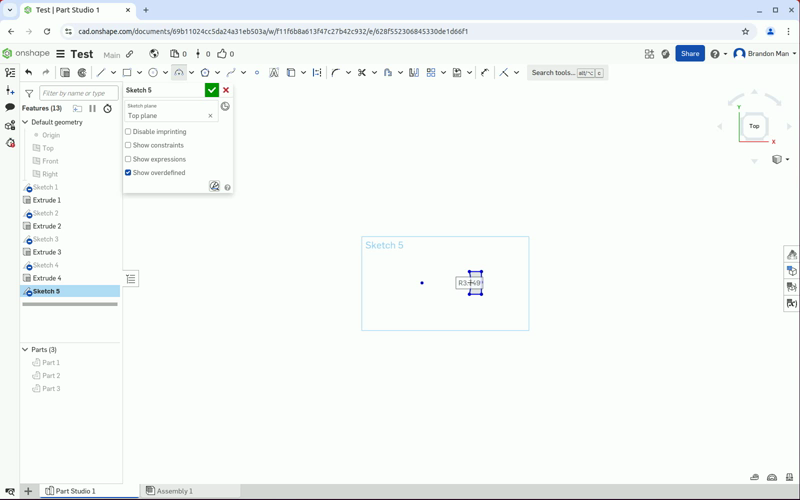
scroll(-6)
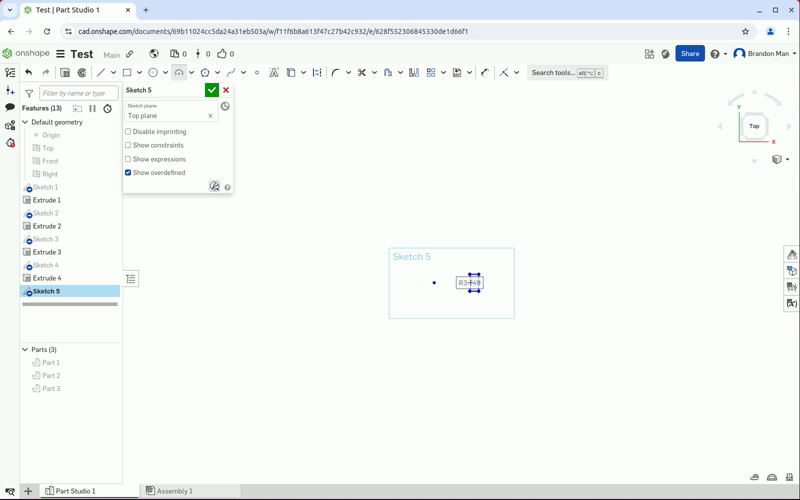
scroll(-6)
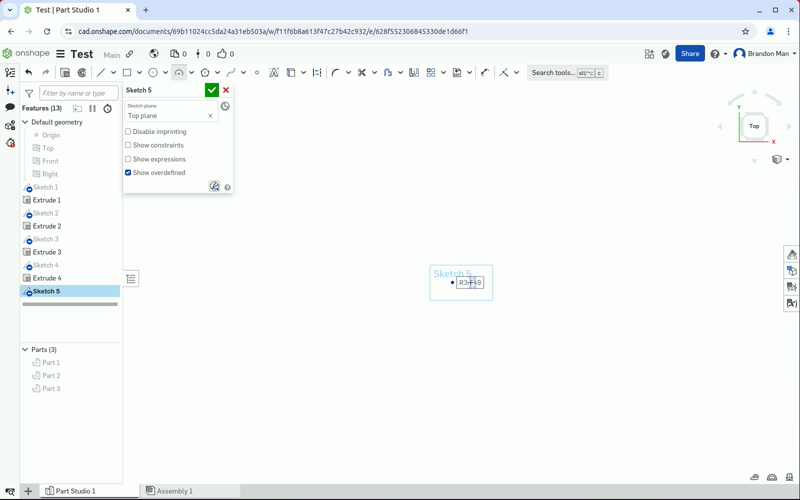
key_up(shift)
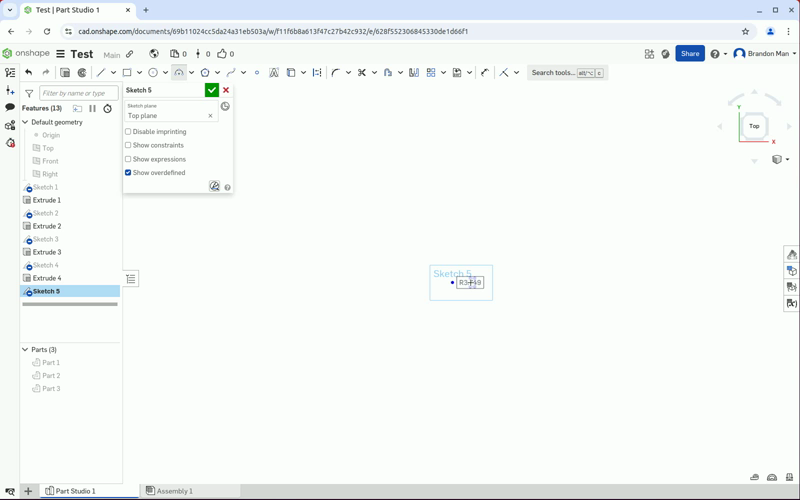
key(esc)
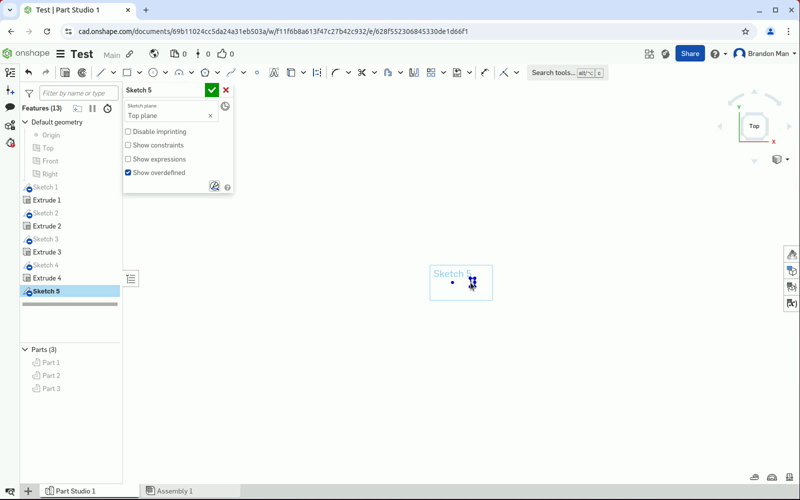
mouse_move(473, 284)
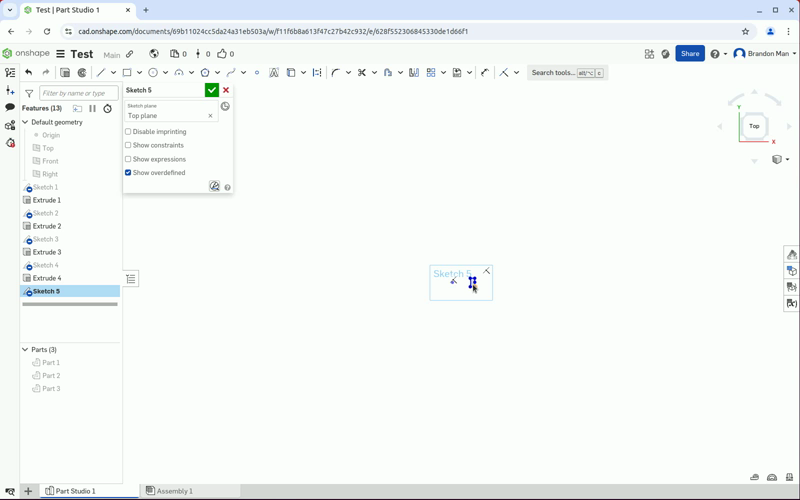
scroll(6)
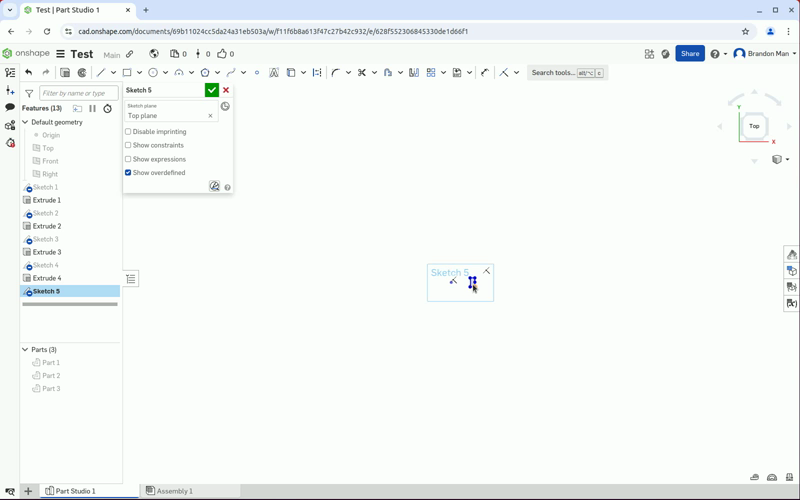
scroll(6)
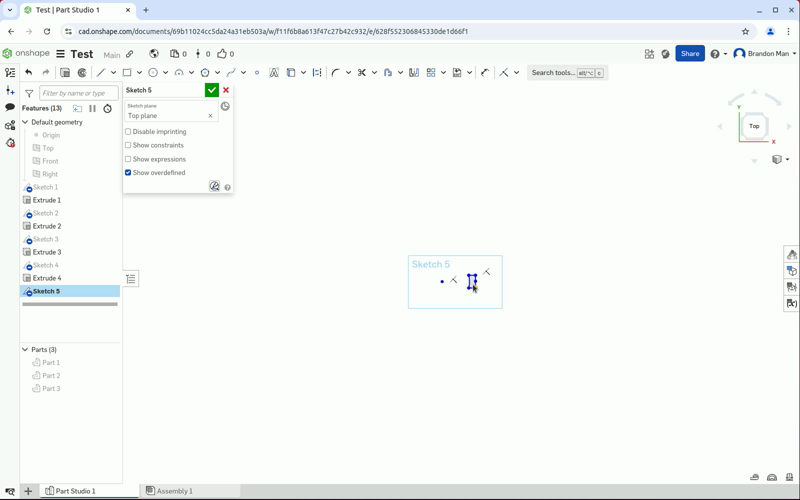
scroll(6)
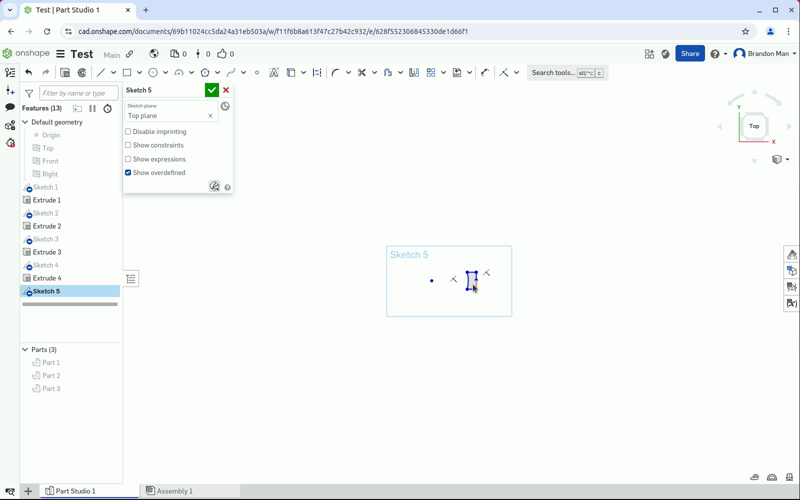
scroll(6)
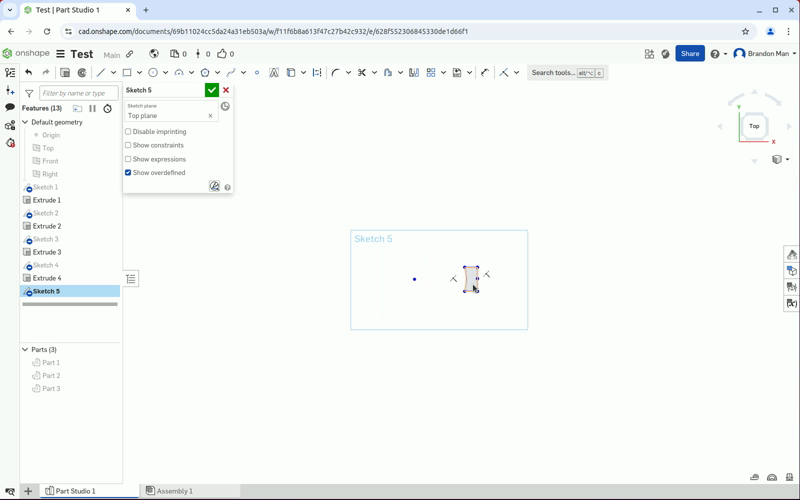
scroll(6)
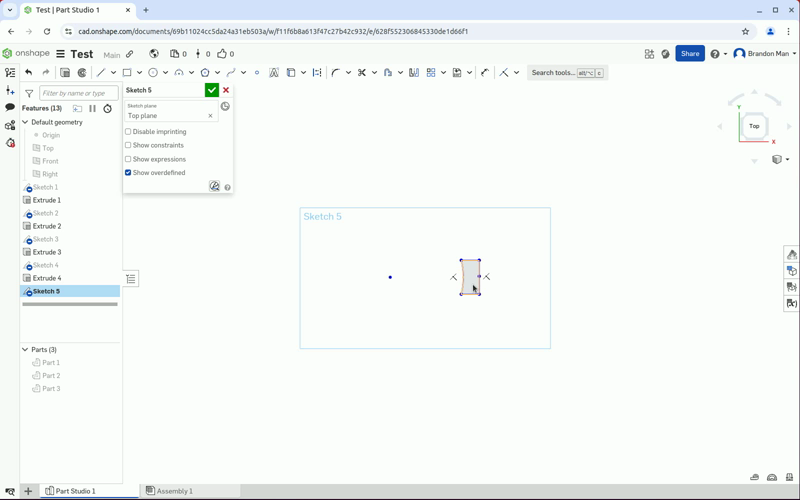
scroll(6)
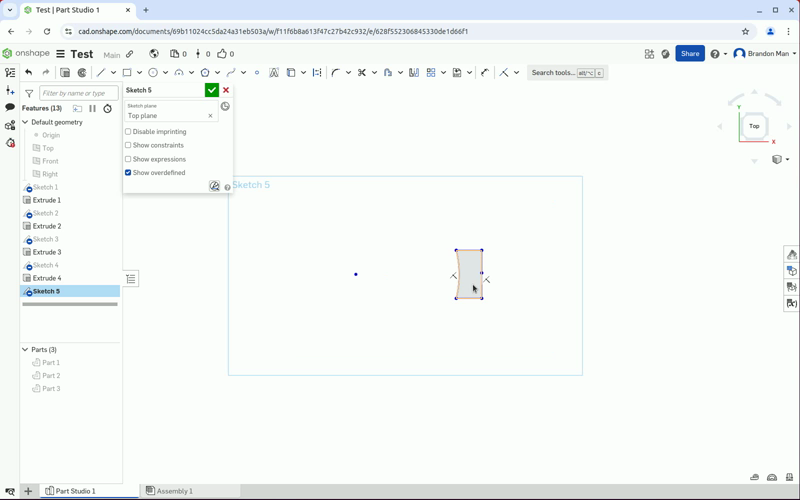
scroll(6)
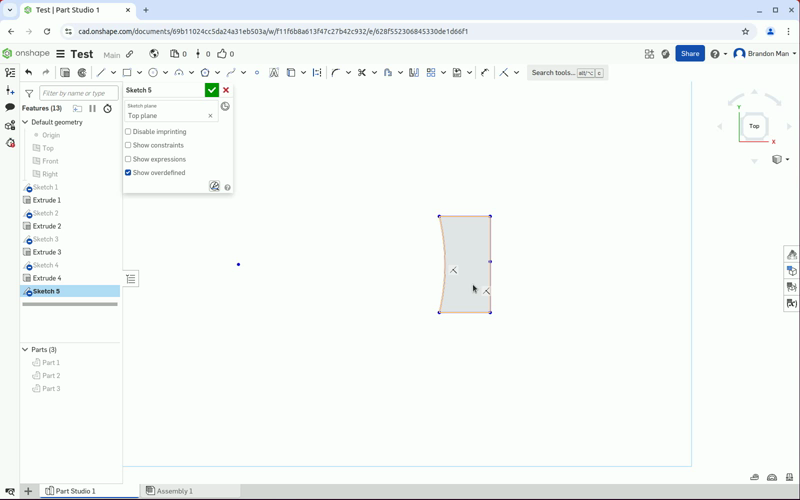
click(473, 284)
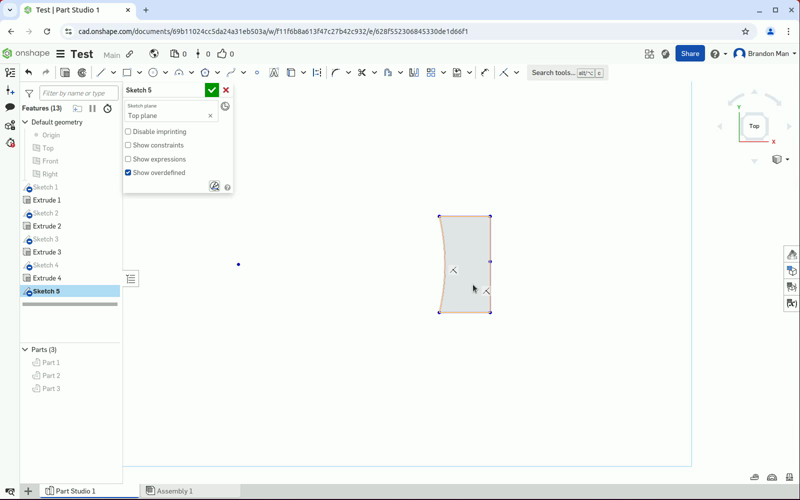
scroll(-6)
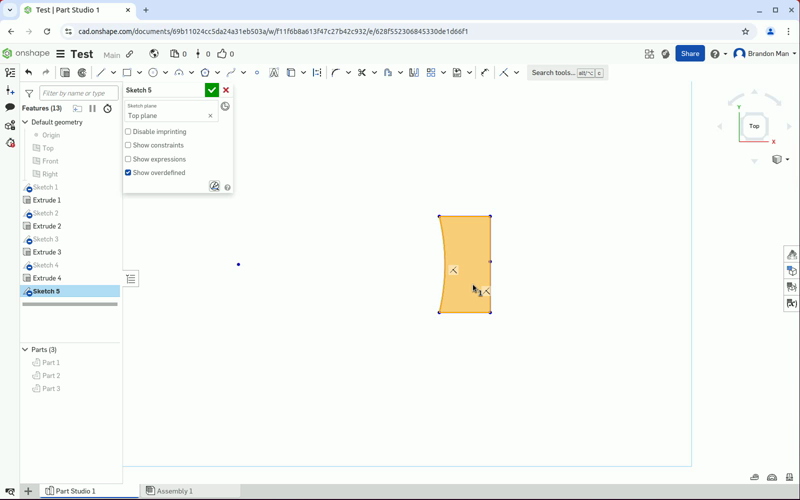
scroll(-6)
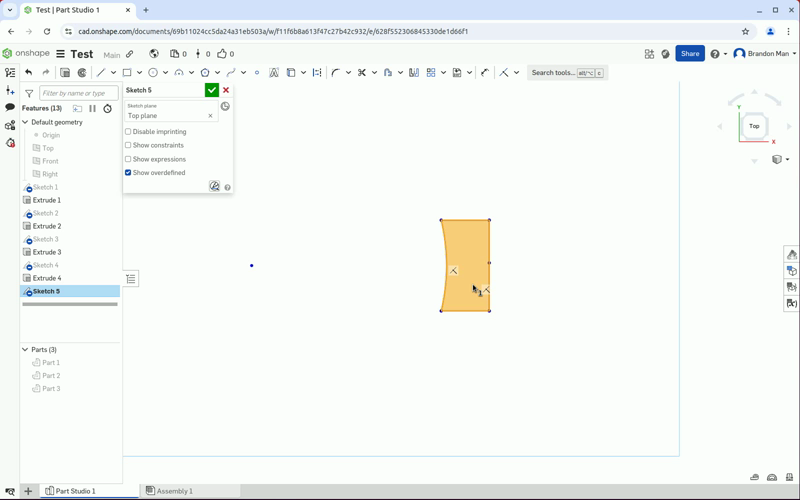
scroll(-6)
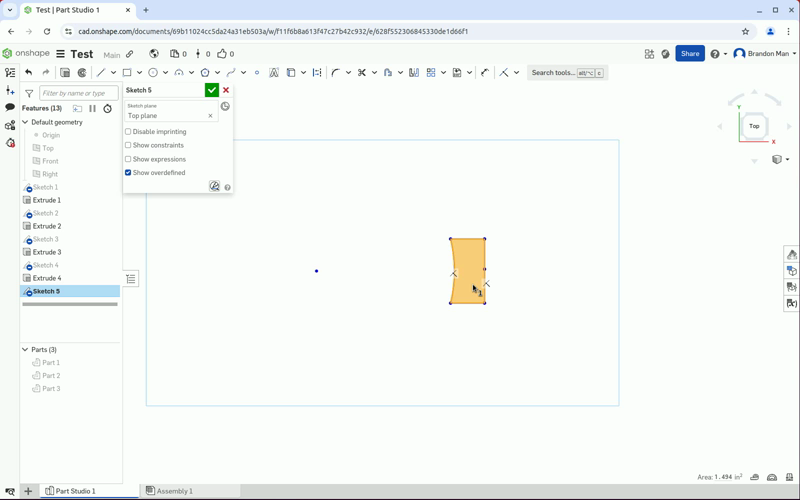
scroll(-6)
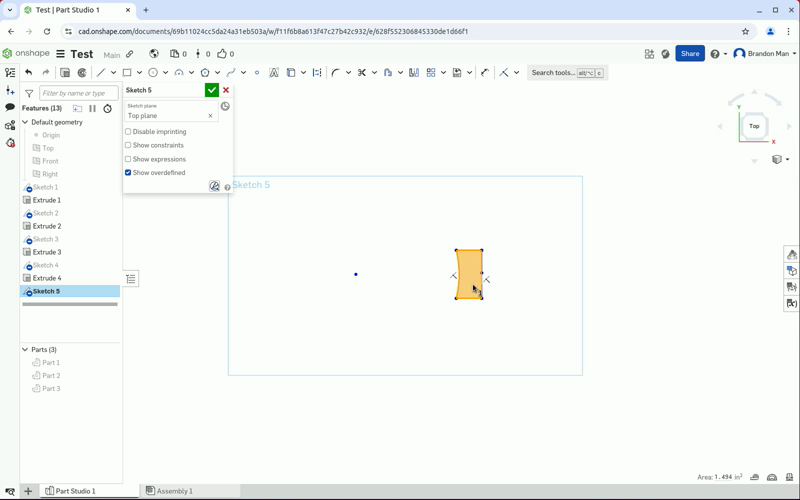
scroll(-6)
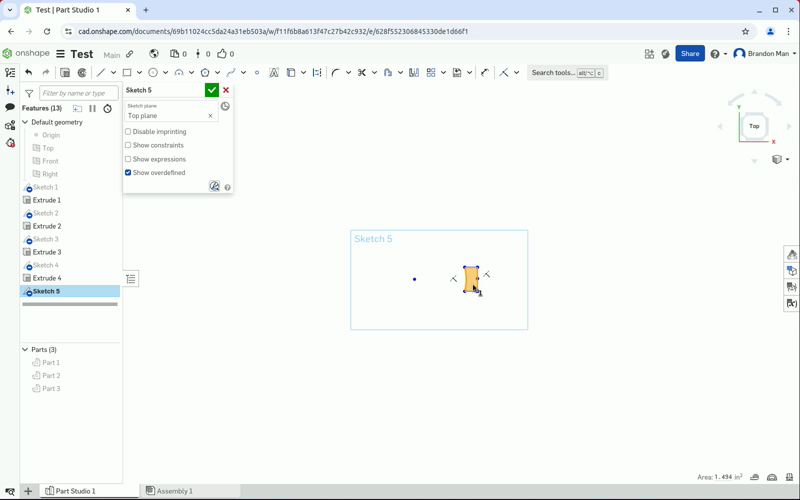
scroll(-6)
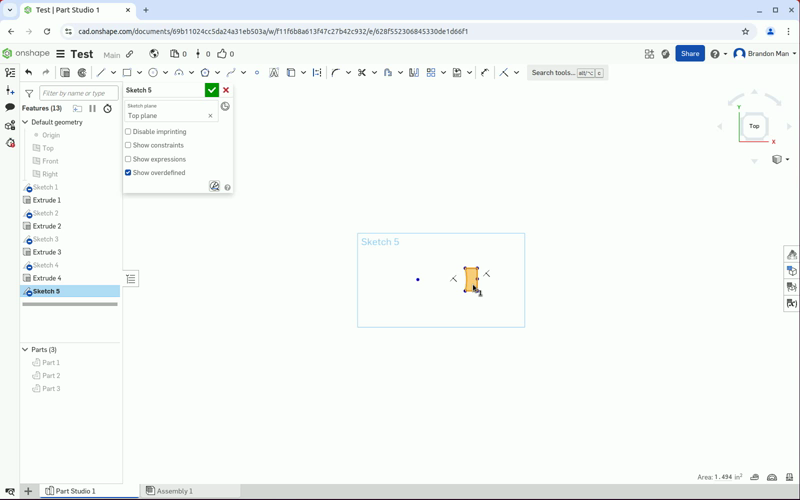
scroll(-6)
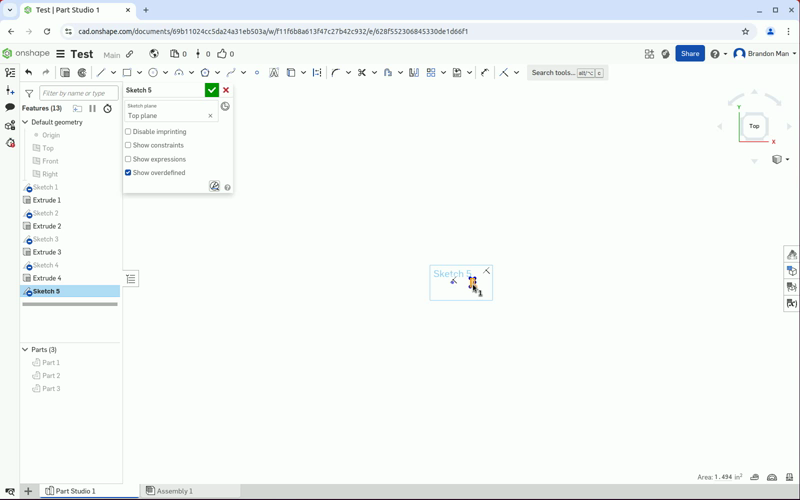
mouse_move(73, 352)
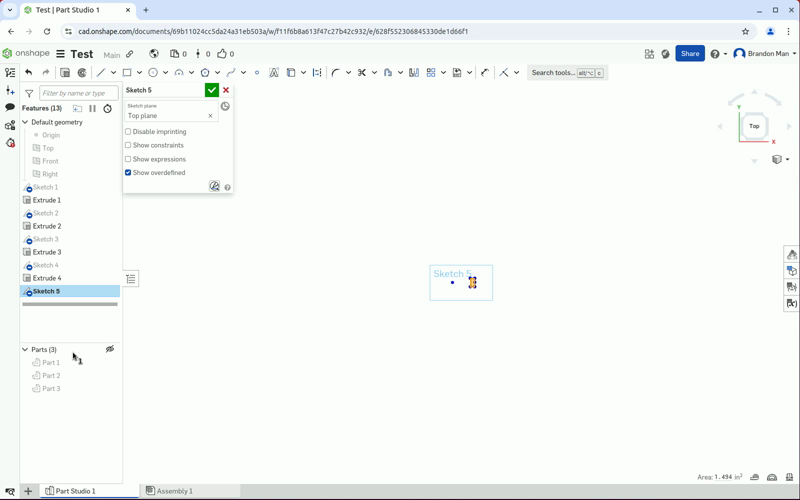
key(shift+y)
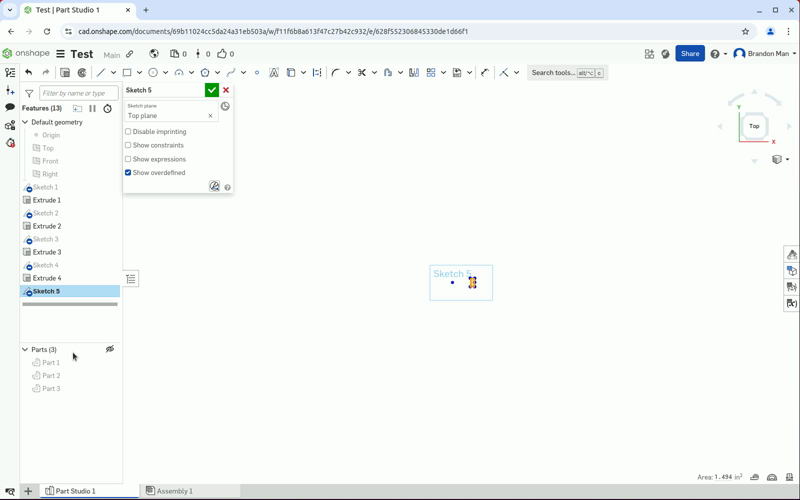
key(shift+e)
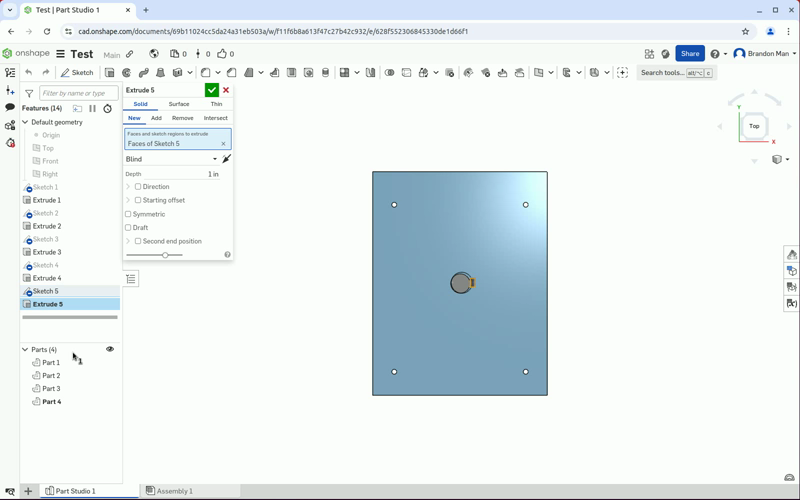
mouse_move(143, 106)
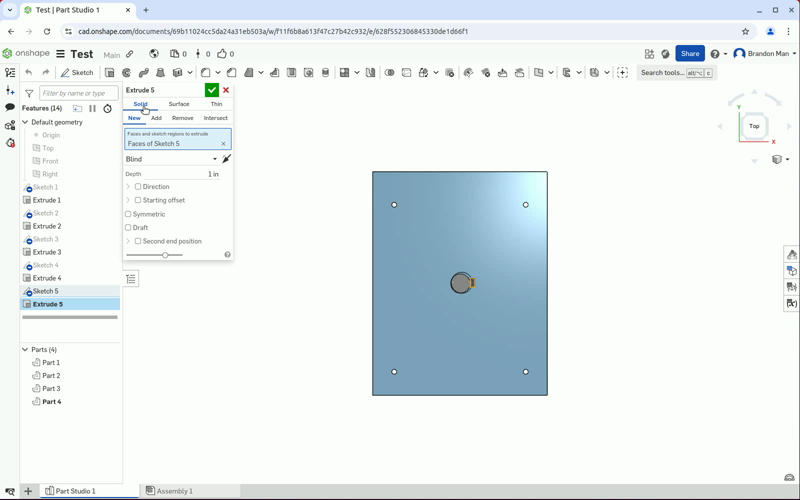
click(143, 106)
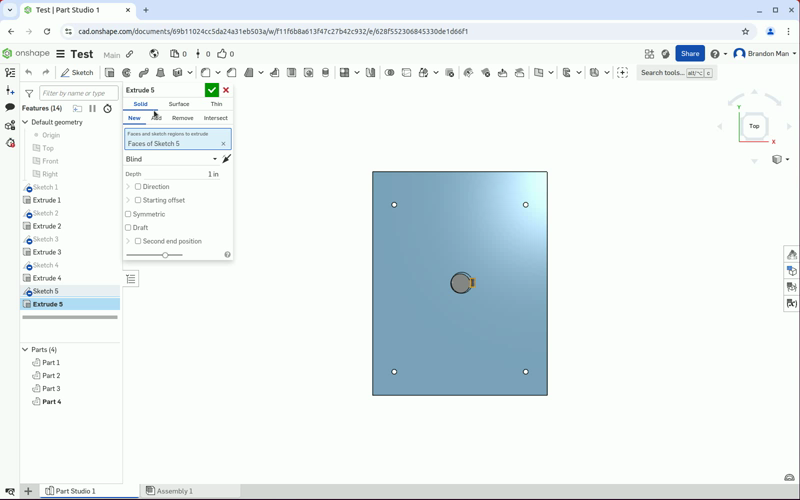
mouse_move(186, 120)
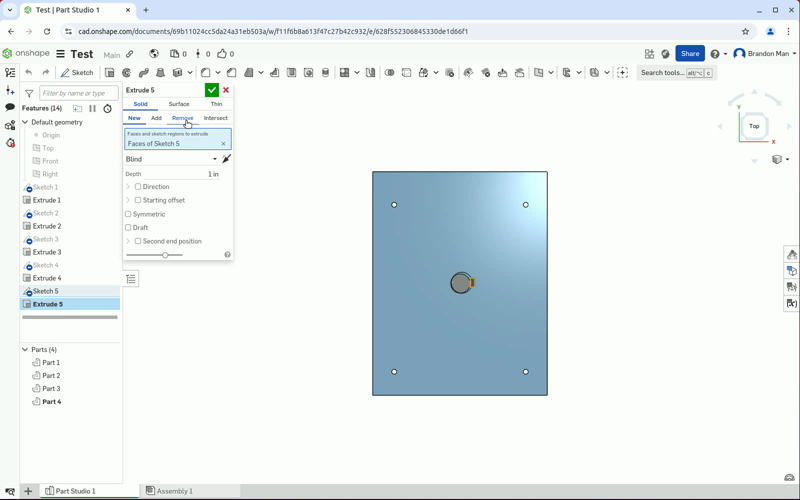
click(186, 120)
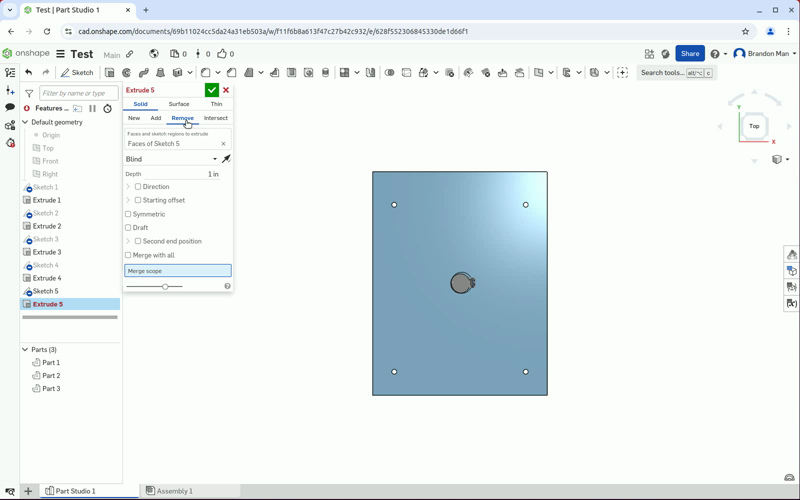
key(tab, 4)
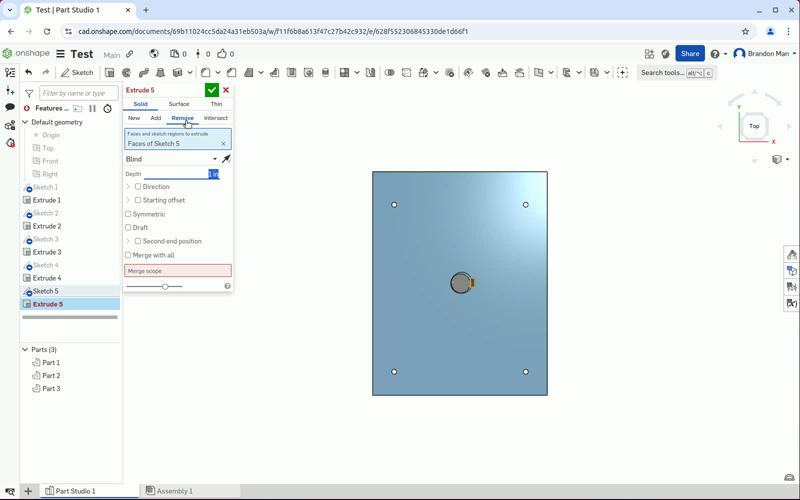
text(-0.963)
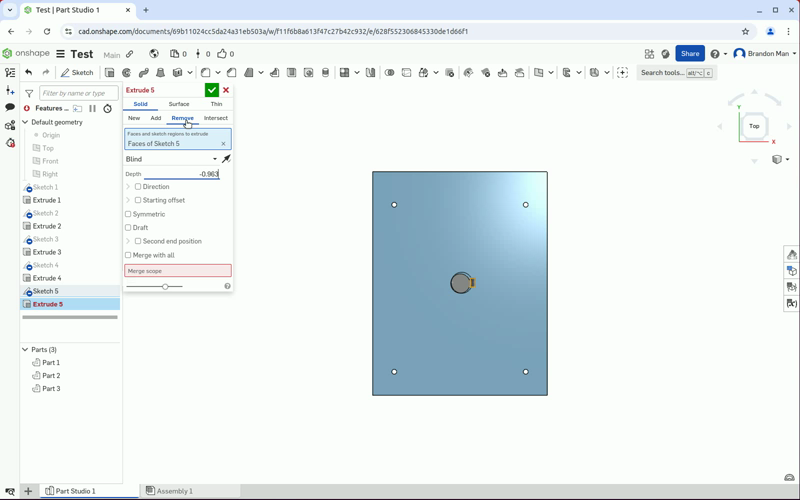
key(tab, 6)
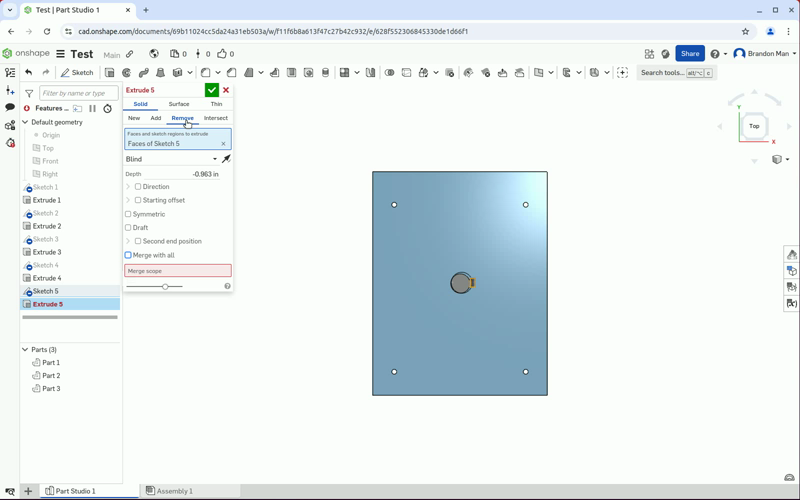
key(space)
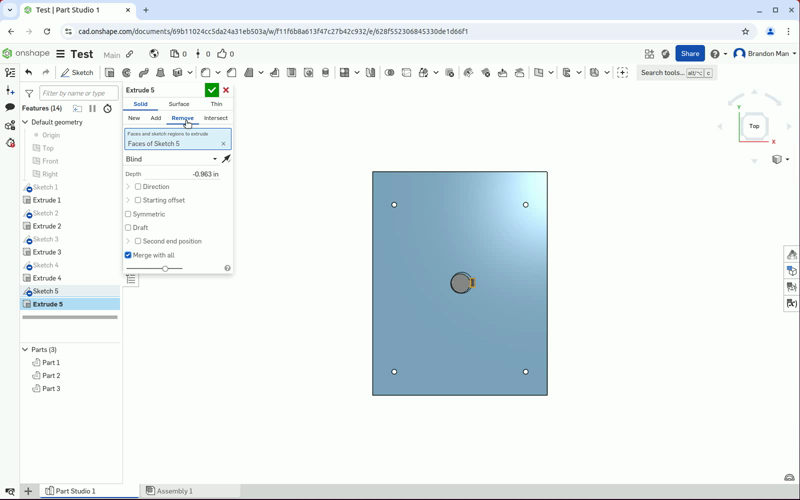
key(enter)
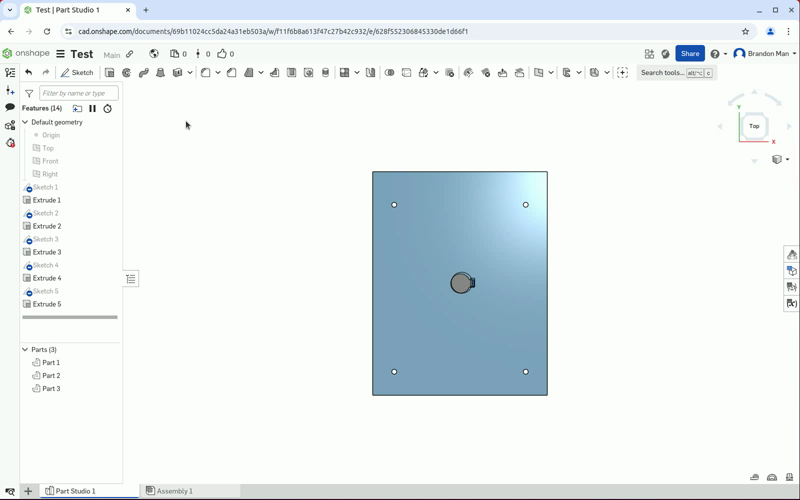
key(shift+h)
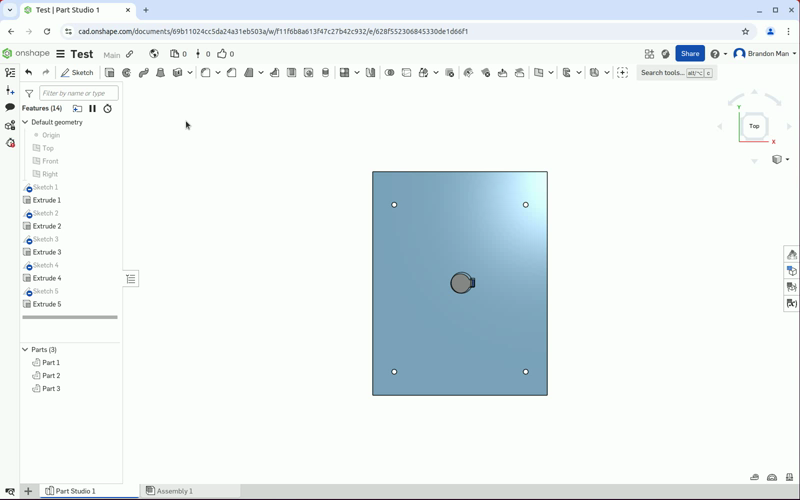
key(shift+h)
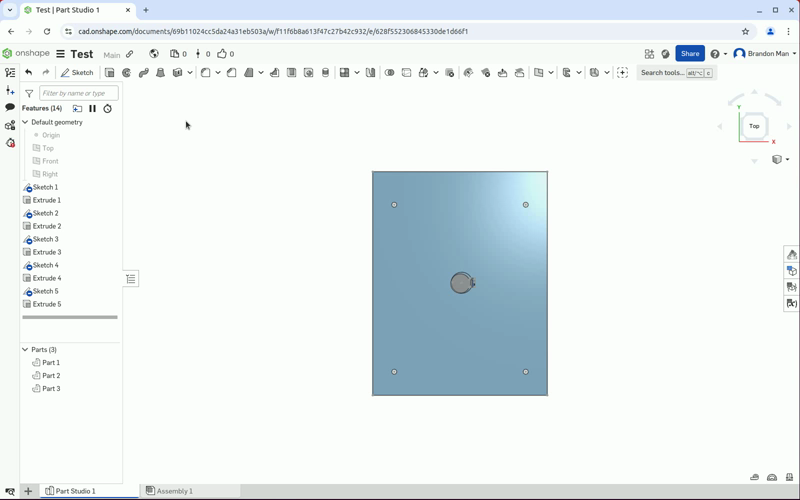
key(shift+7)
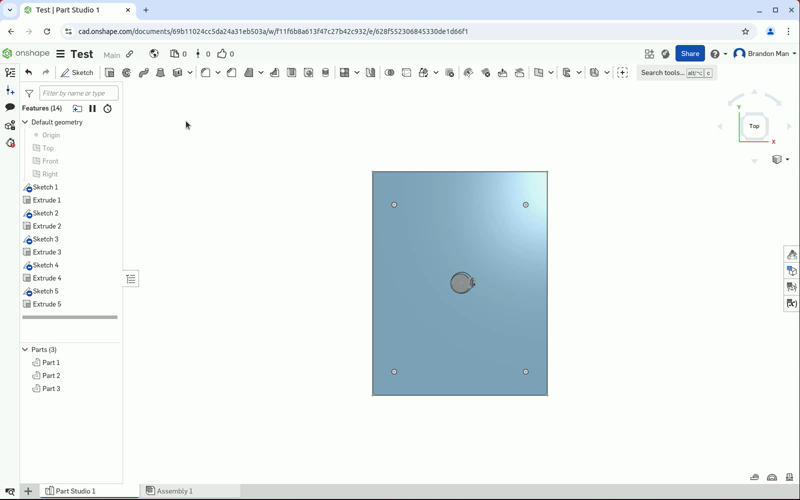
key(up, 3)
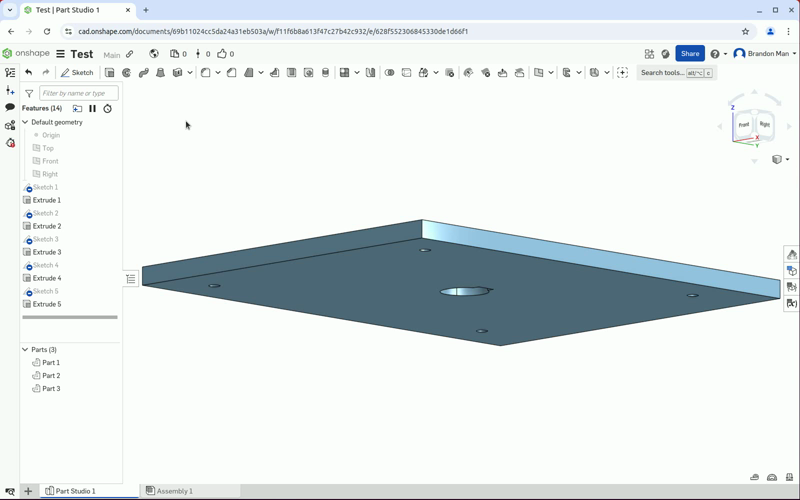
key(left, 3)
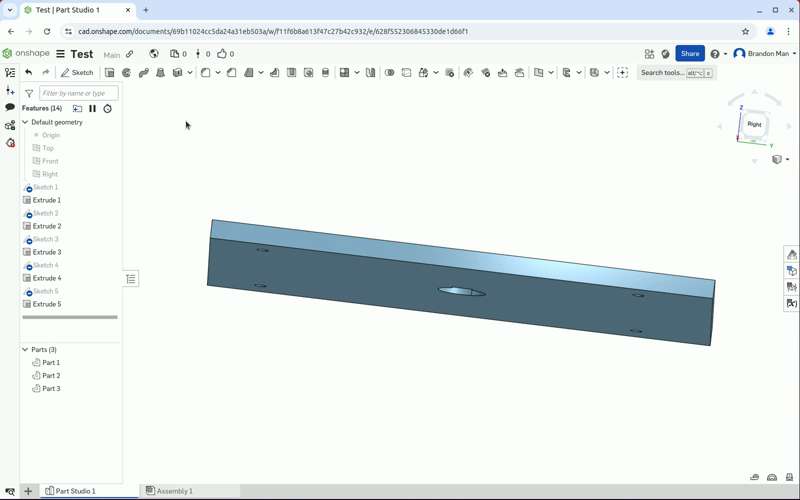
key(right, 3)
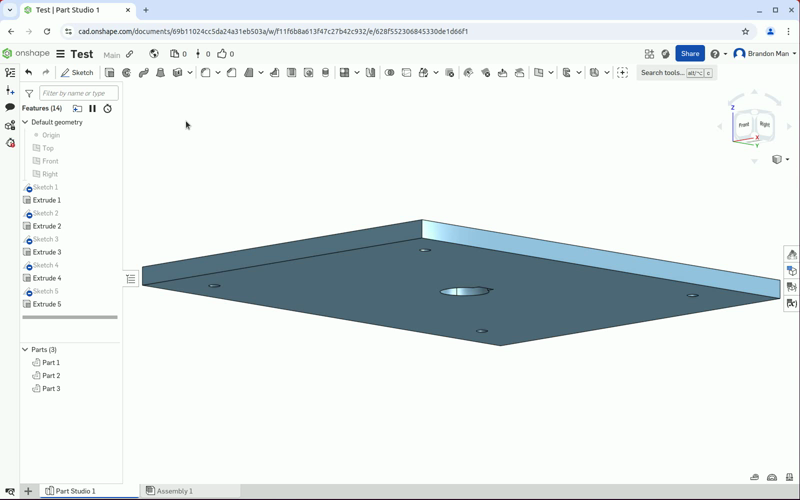
key(down, 3)
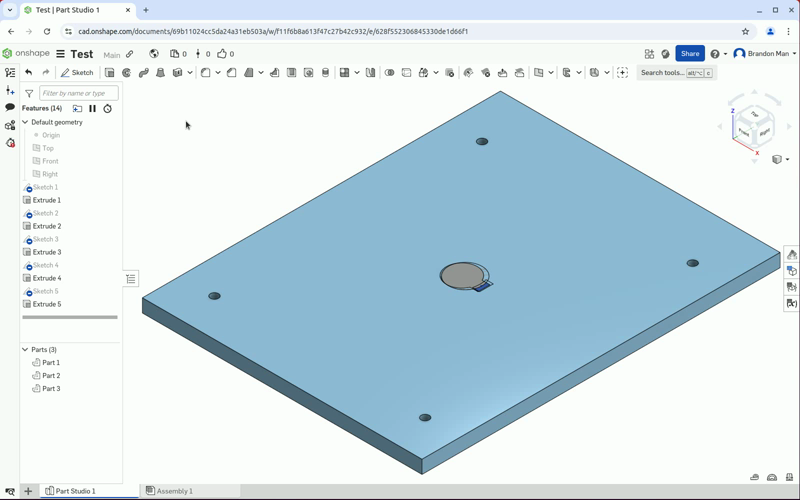
mouse_move(73, 189)
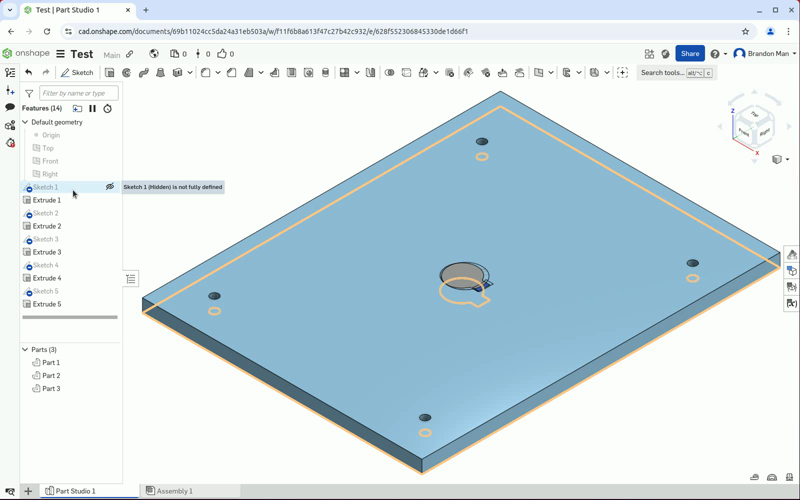
click(73, 189)